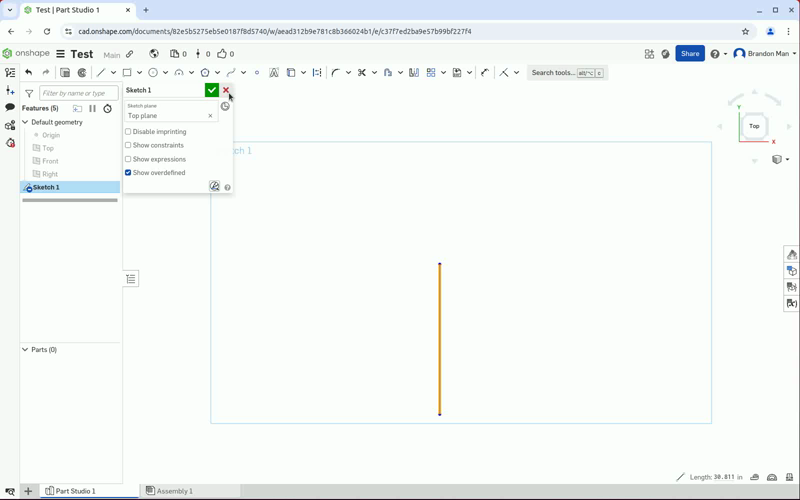
key(shift+h)
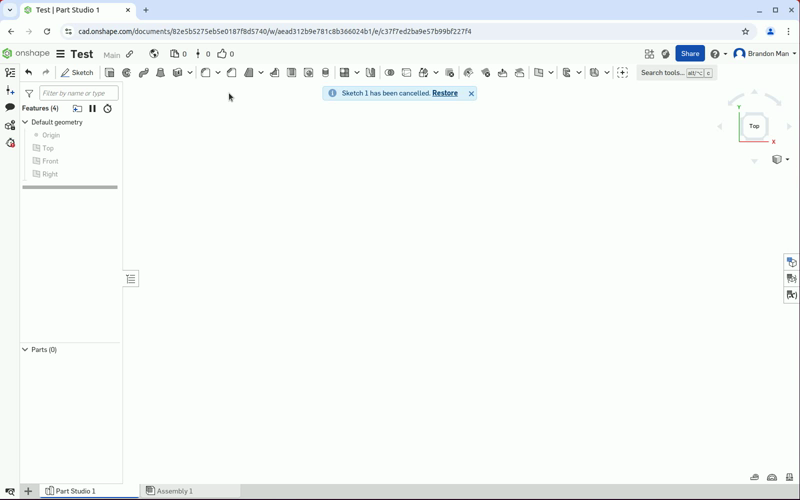
mouse_move(73, 352)
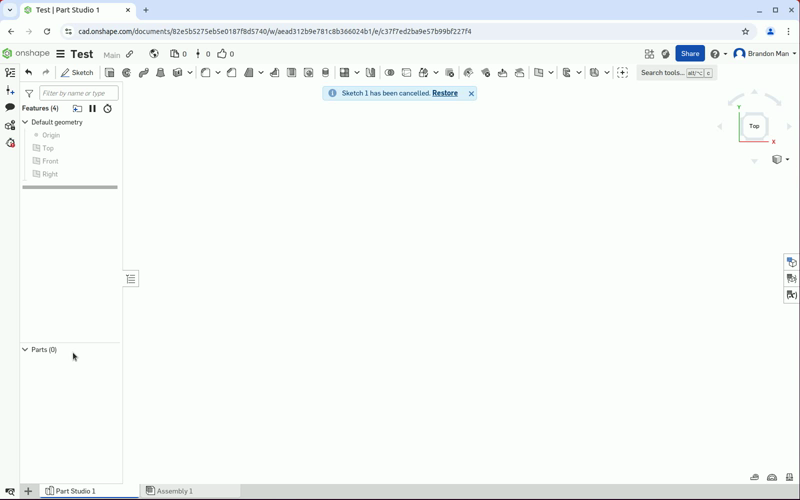
key(y)
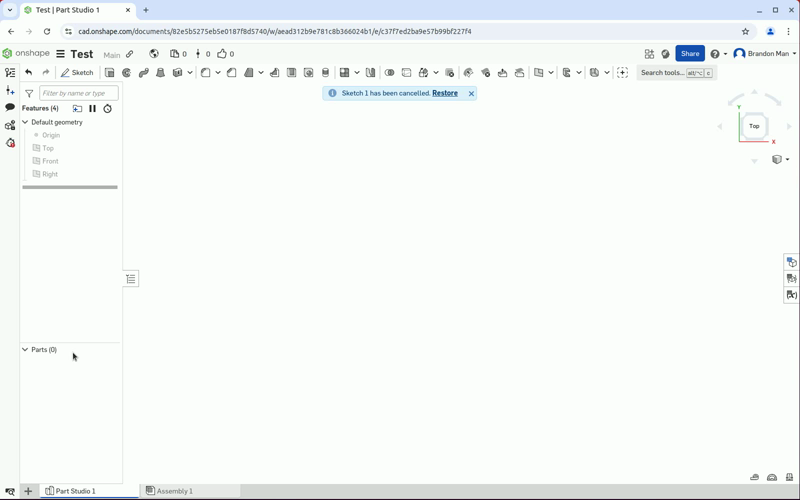
key(shift+p)
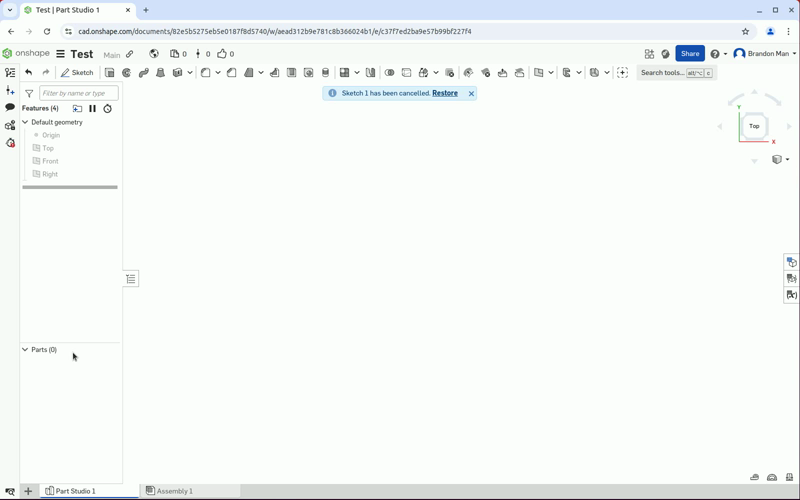
key(space)
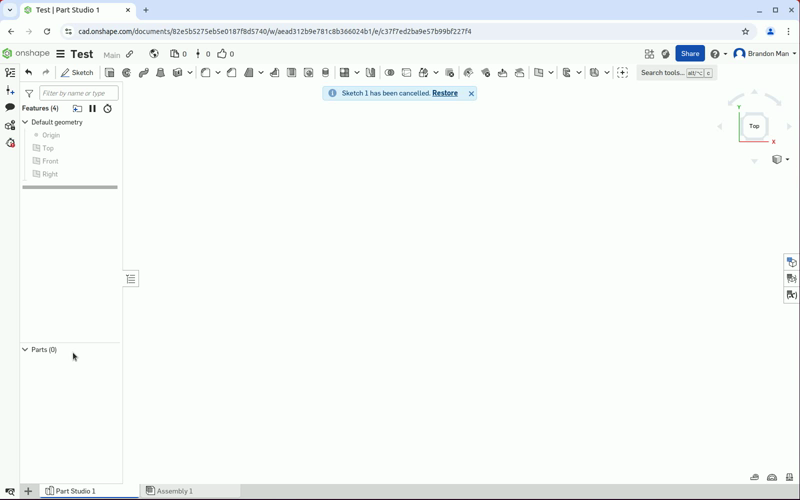
key_down(shift)
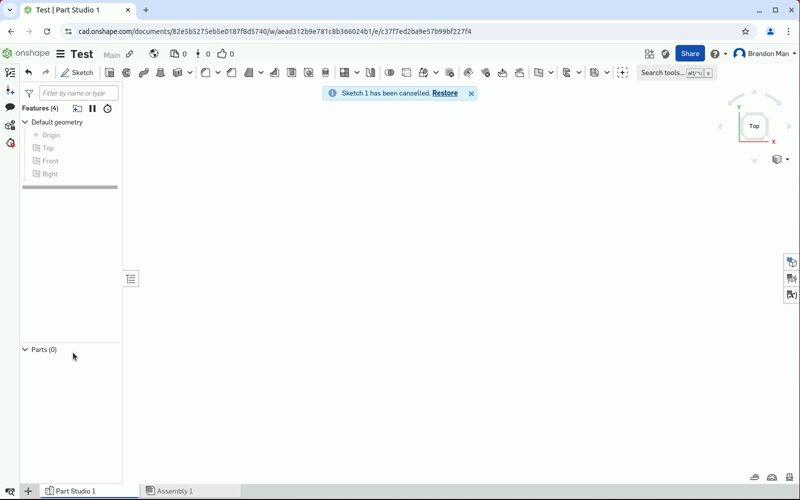
key(up)
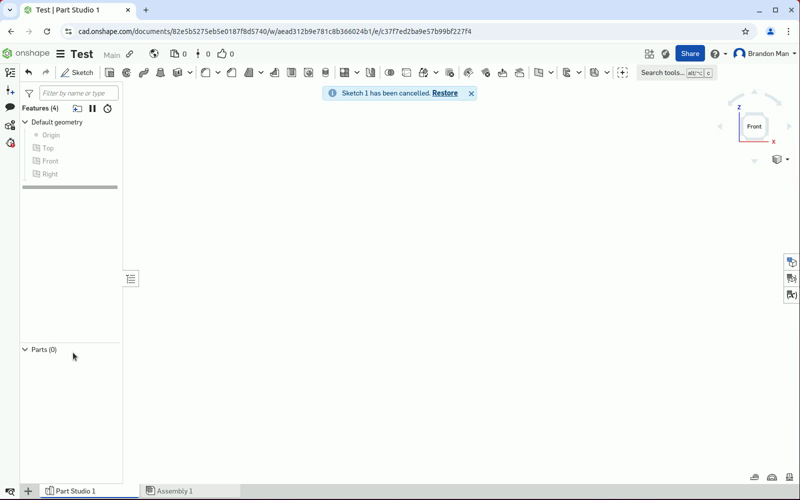
key_up(shift)
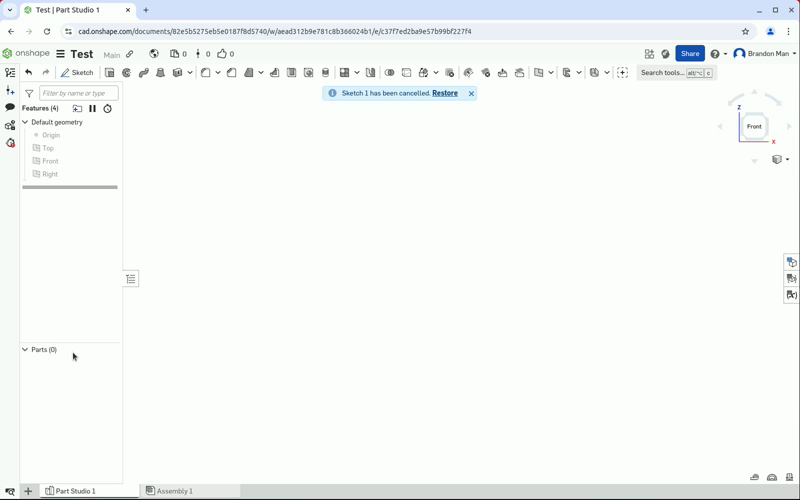
key(space)
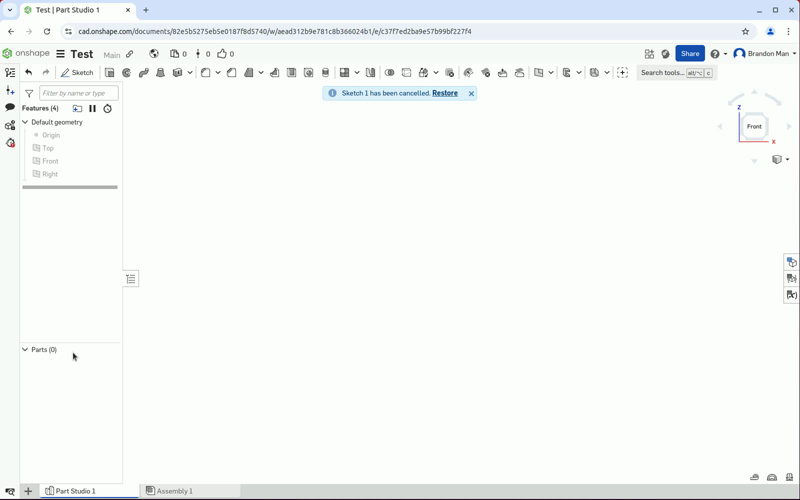
key_down(shift)
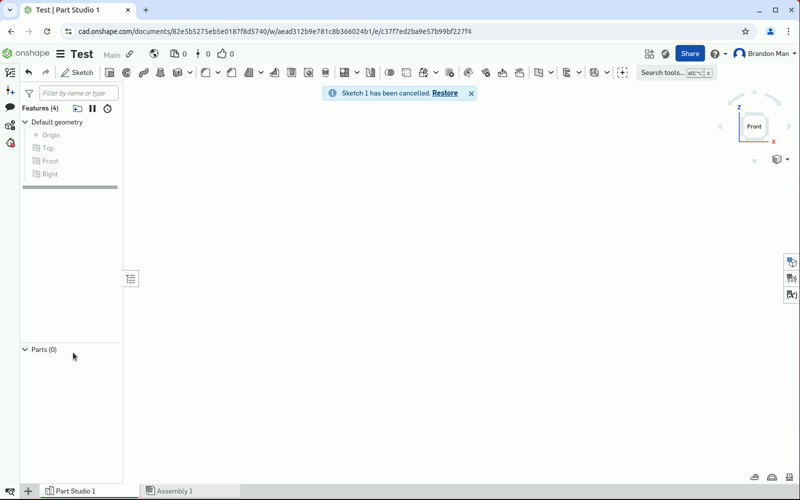
key(left)
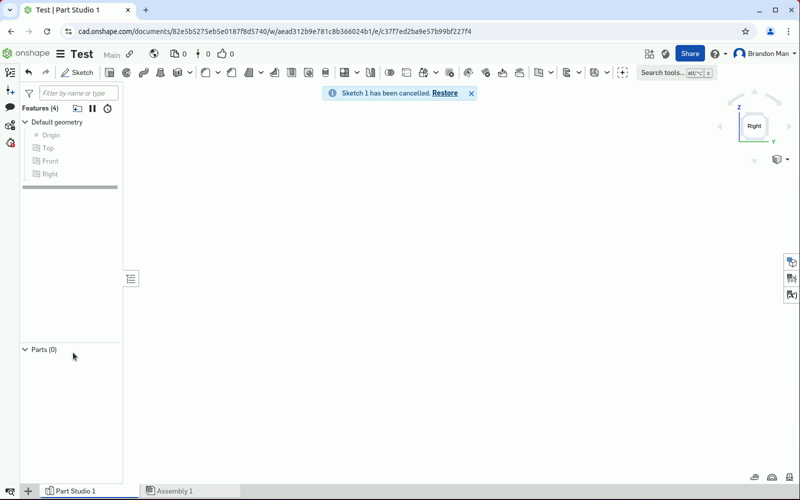
key_up(shift)
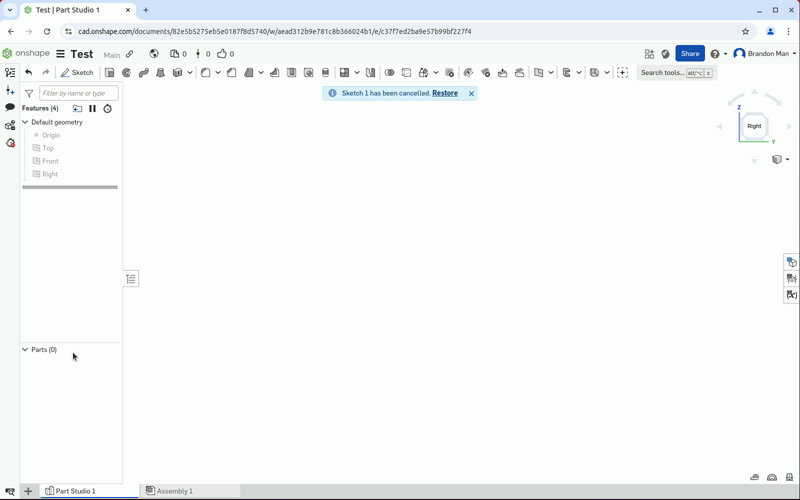
mouse_move(73, 352)
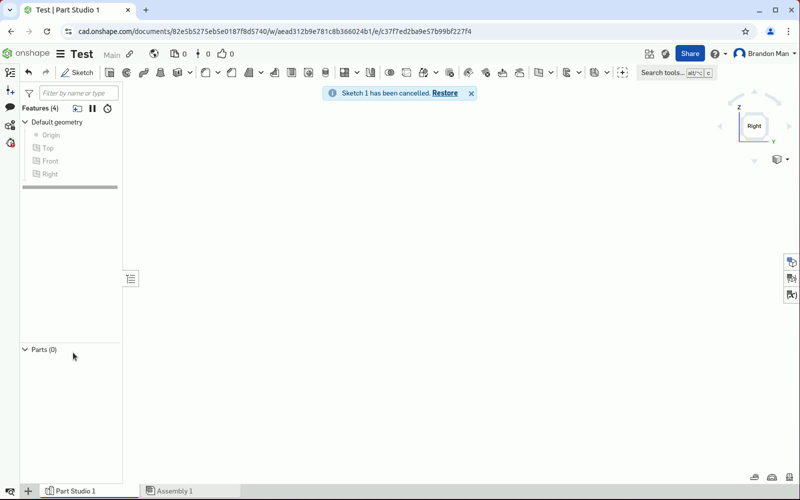
key(shift+y)
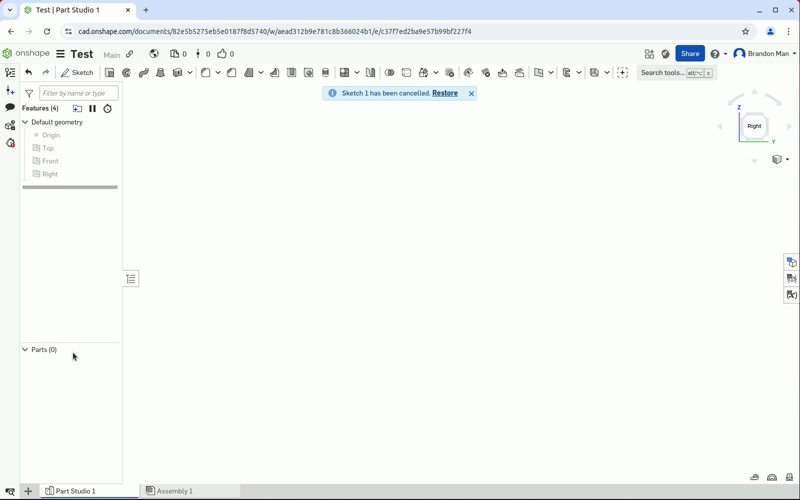
key(shift+s)
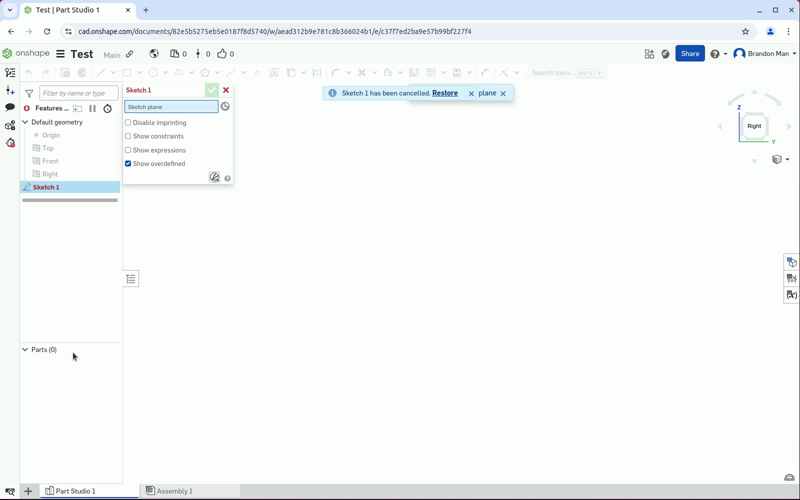
mouse_move(73, 176)
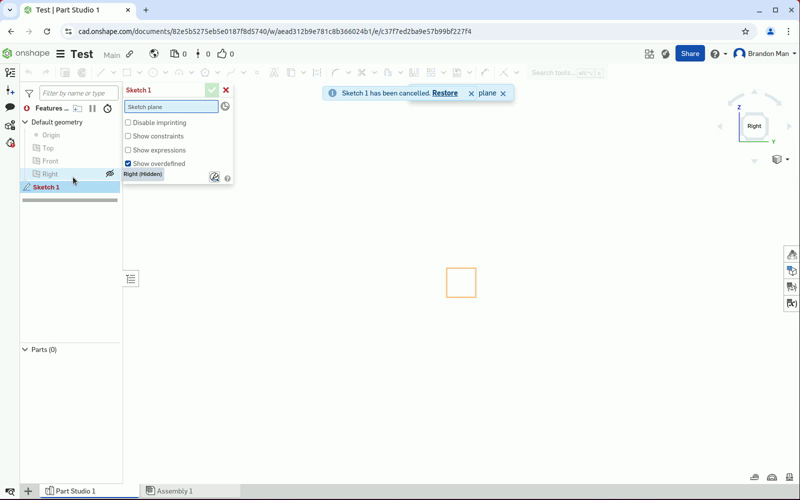
click(73, 176)
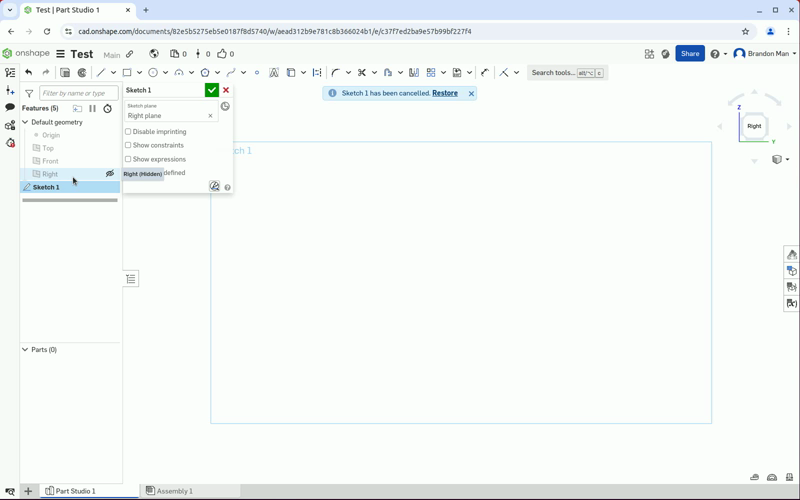
mouse_move(73, 352)
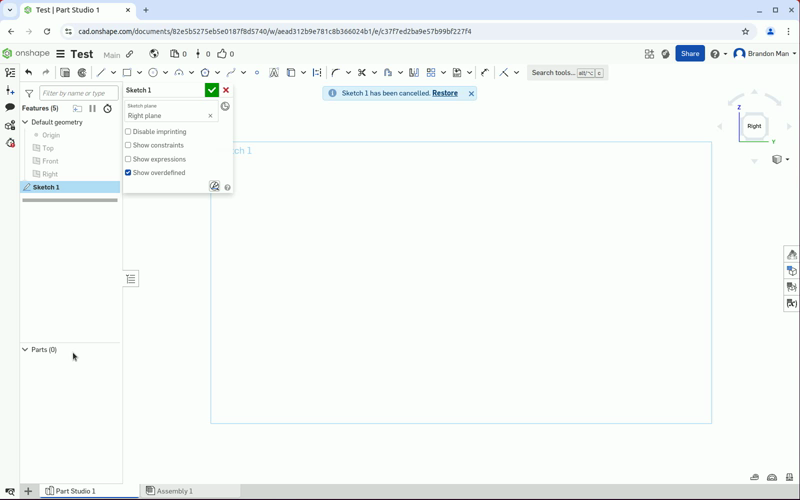
key(y)
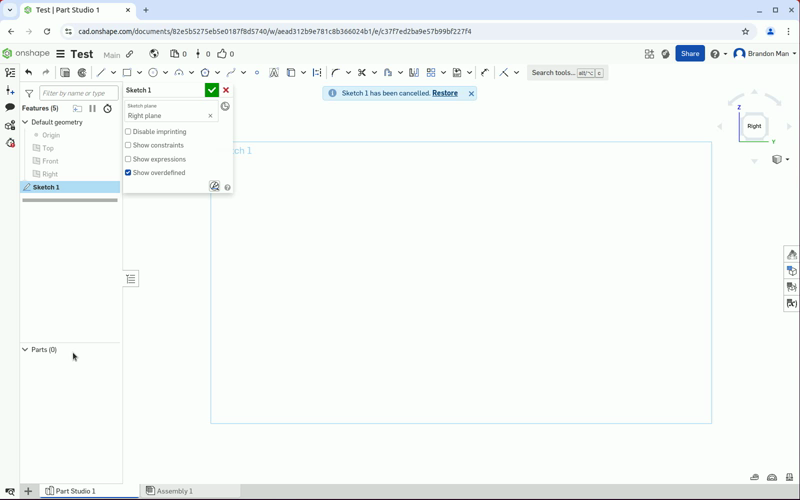
key(c)
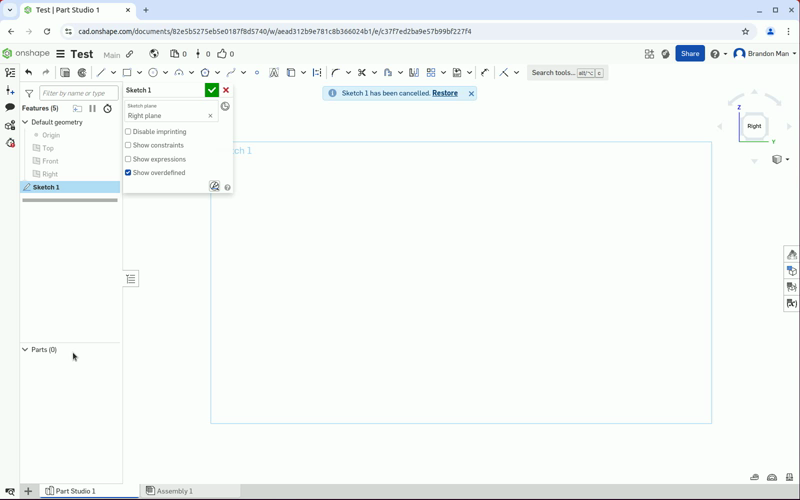
key_down(shift)
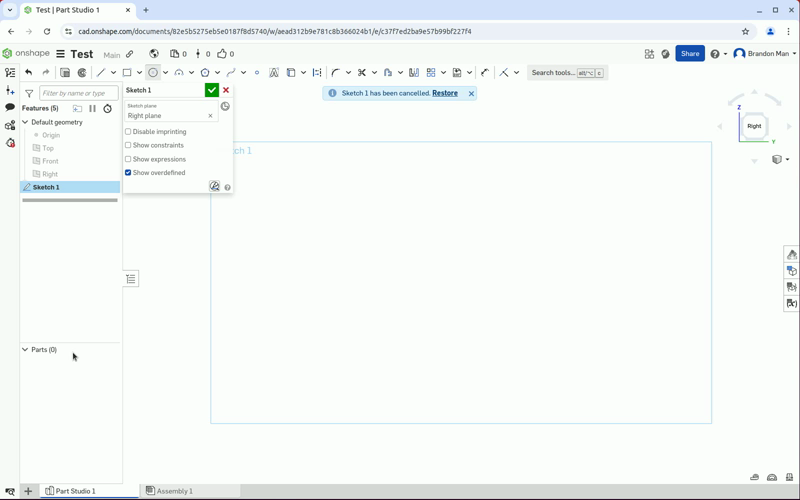
mouse_move(361, 282)
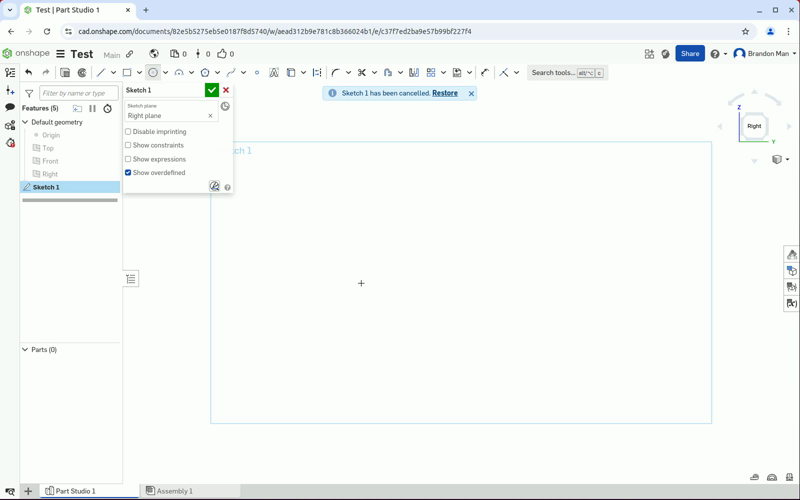
click(361, 282)
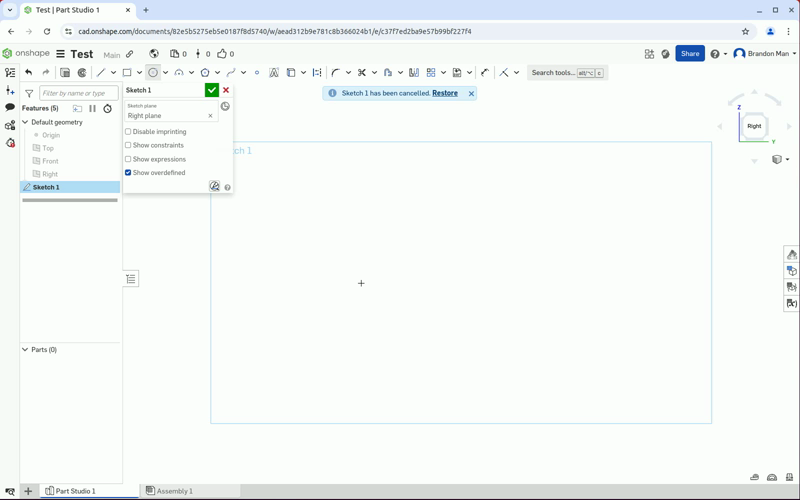
key_up(shift)
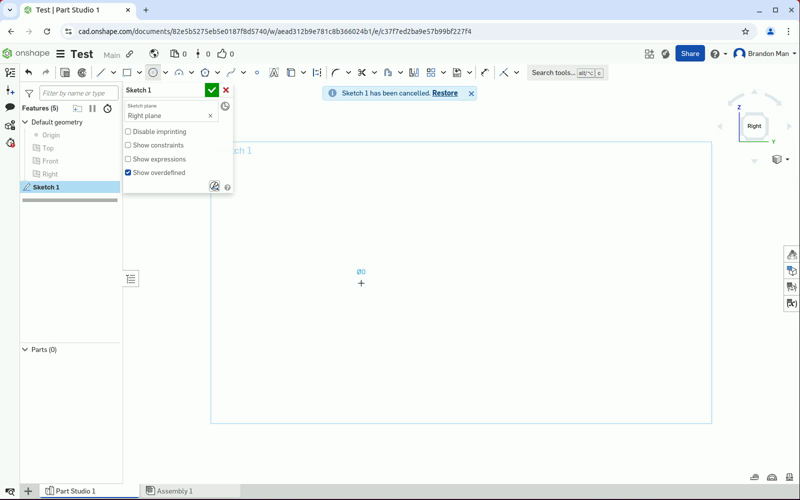
mouse_move(373, 282)
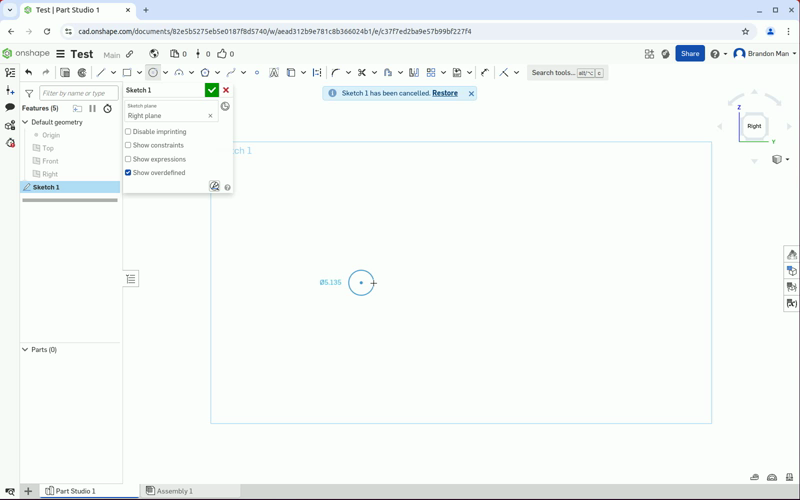
click(373, 282)
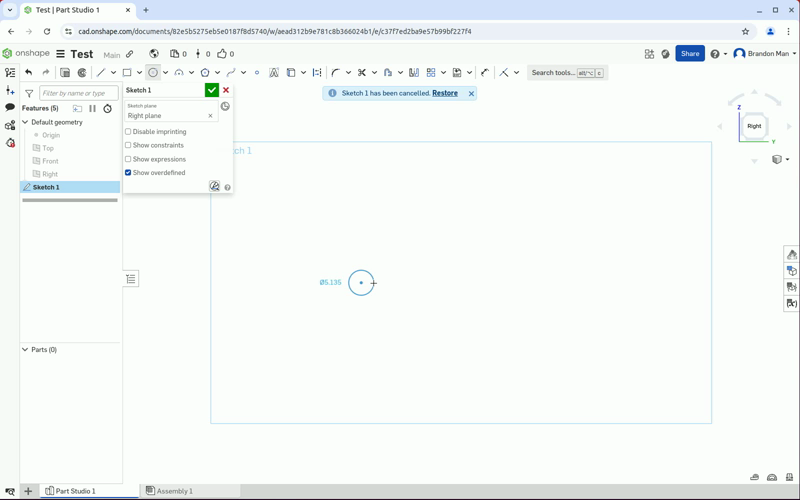
key(esc)
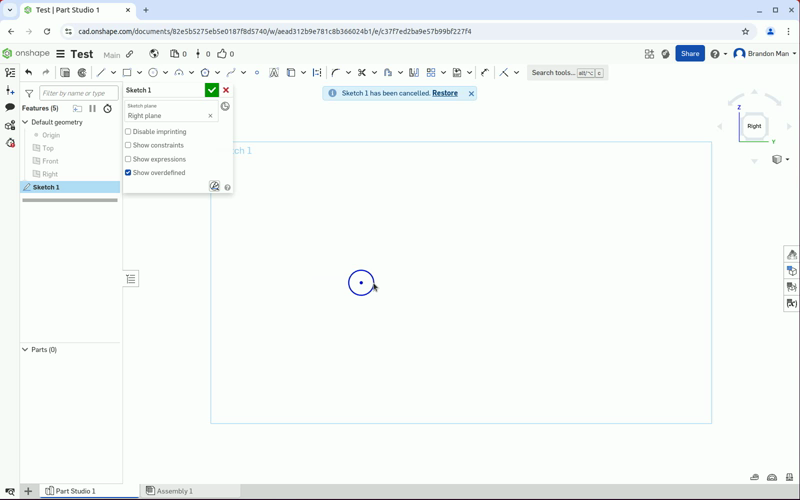
key(c)
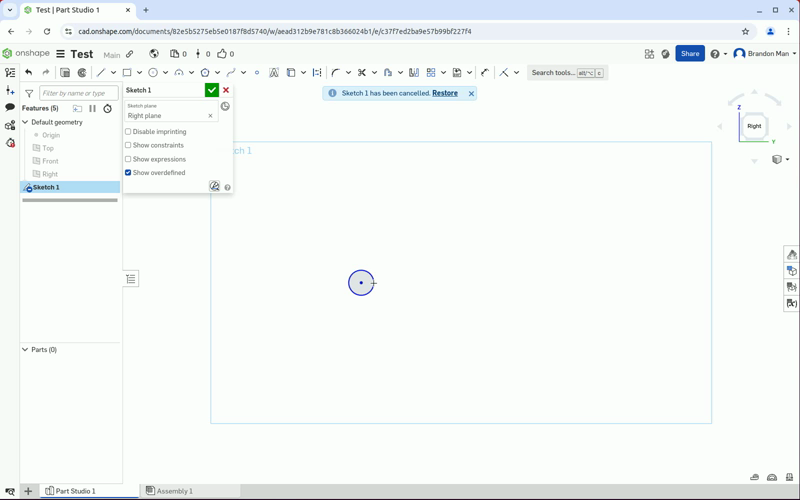
key_down(shift)
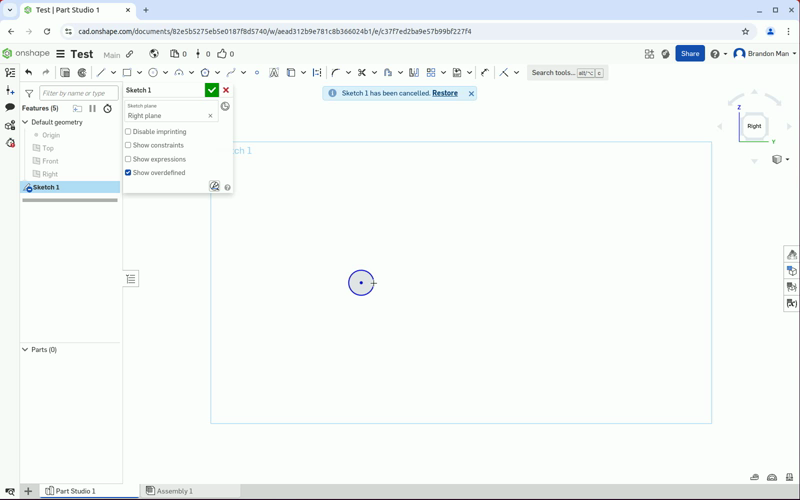
mouse_move(361, 282)
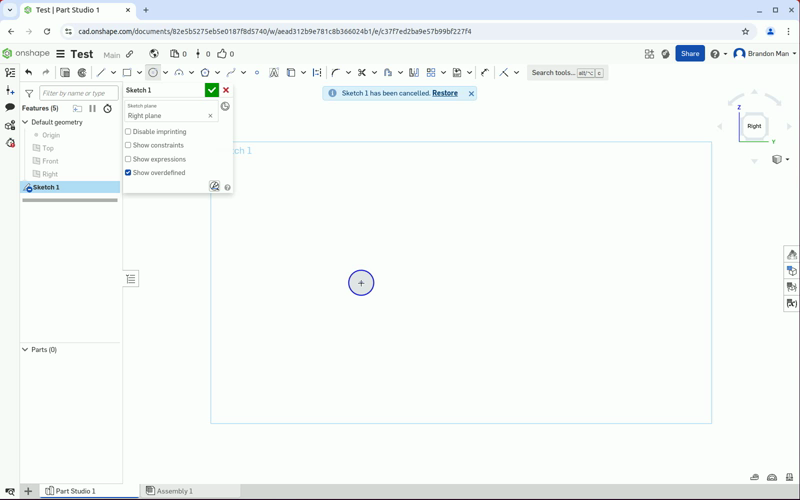
click(361, 282)
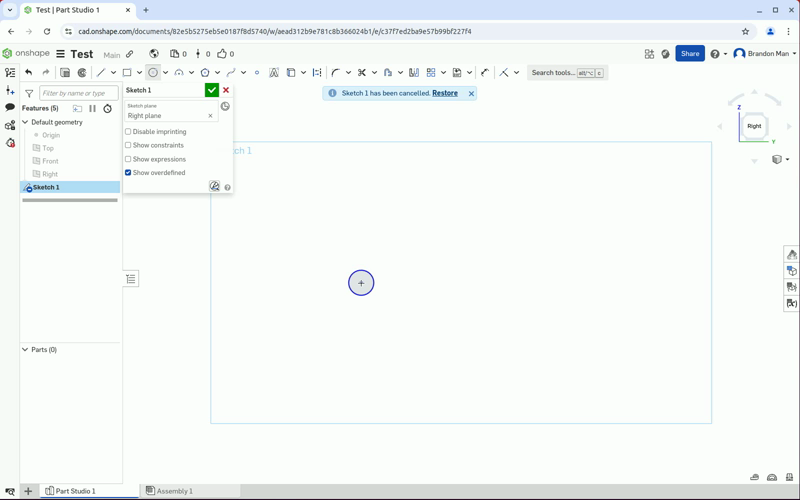
key_up(shift)
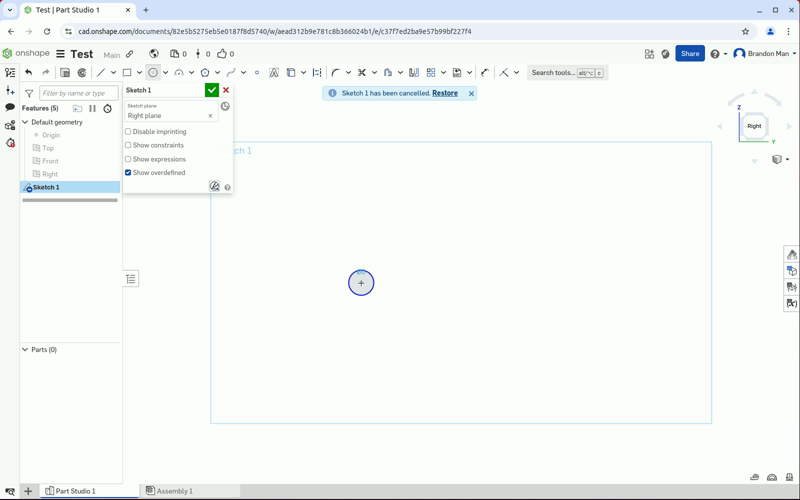
mouse_move(369, 282)
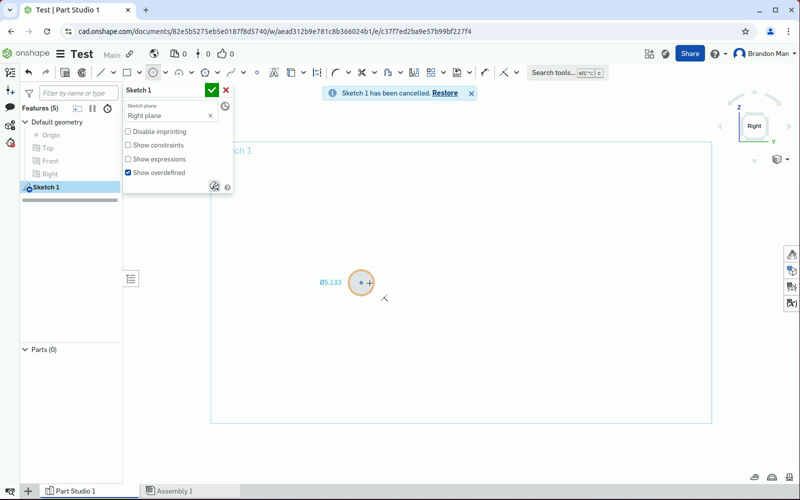
scroll(6)
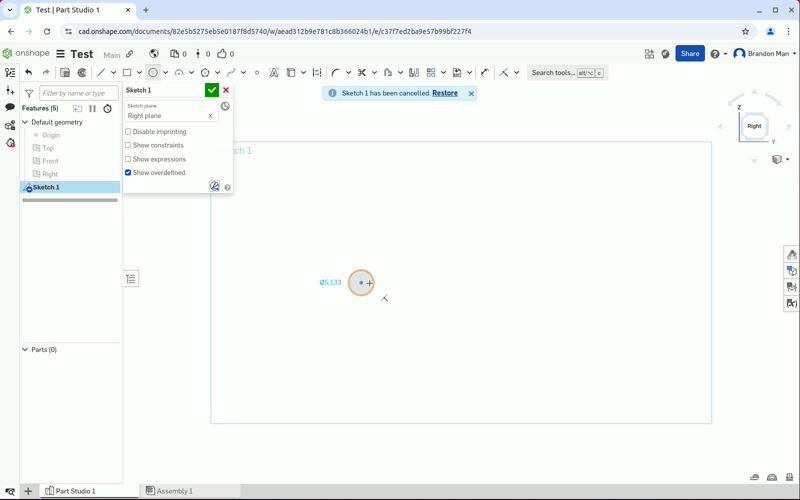
scroll(6)
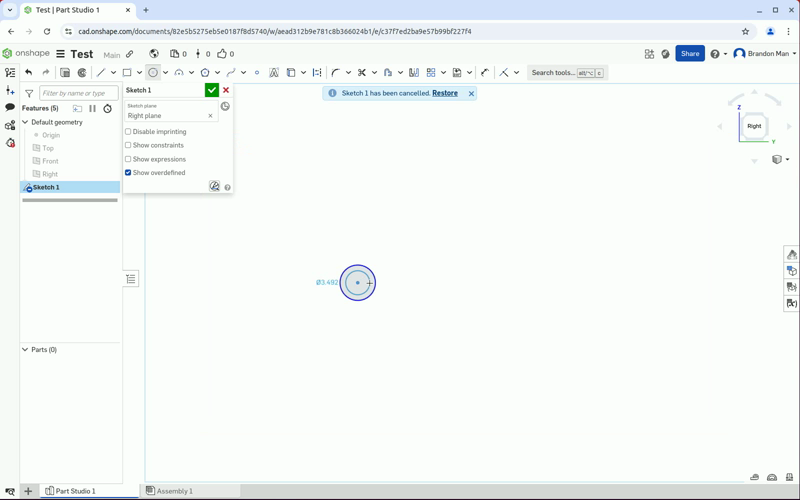
scroll(6)
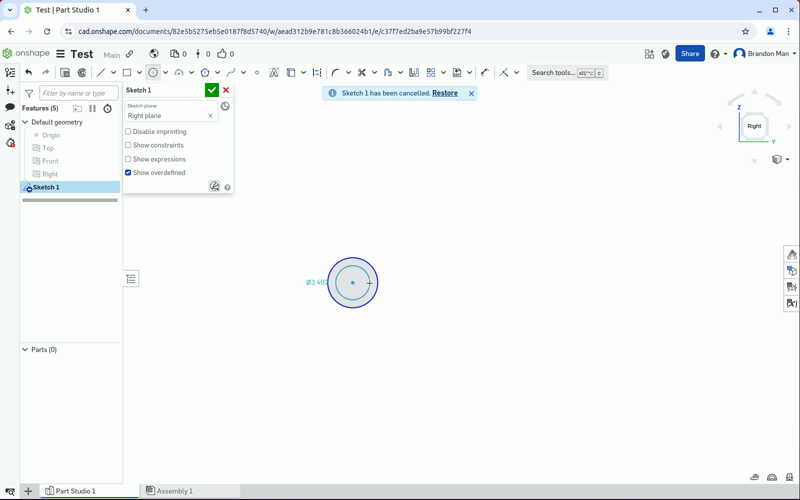
scroll(6)
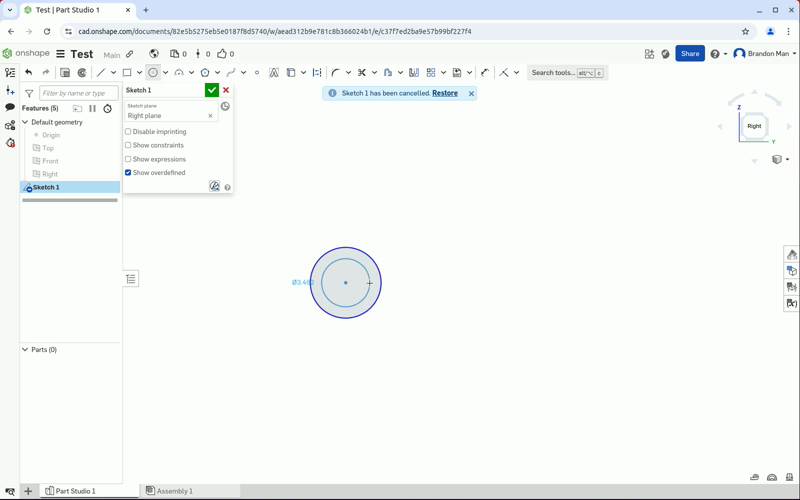
scroll(6)
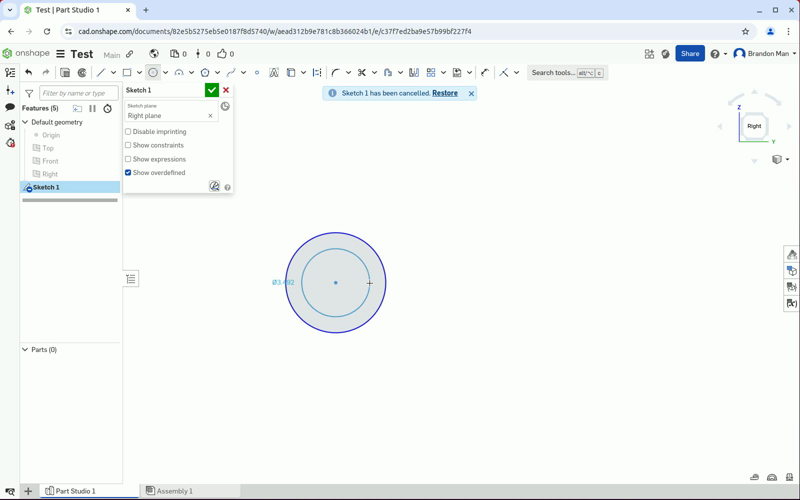
scroll(6)
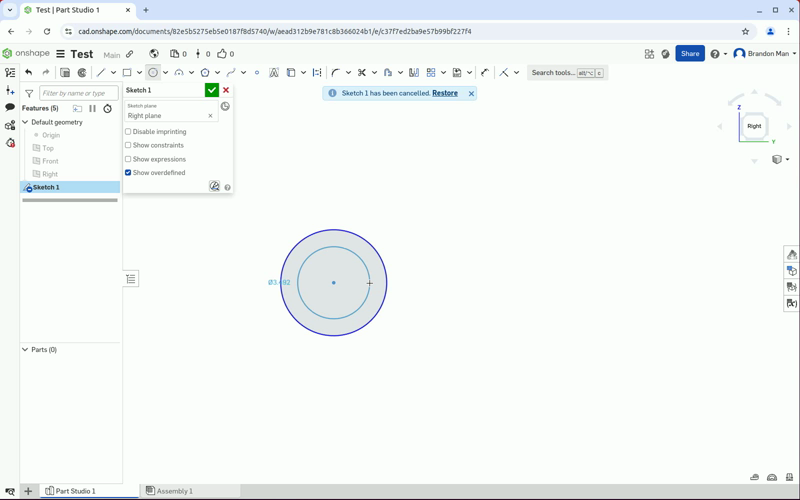
scroll(6)
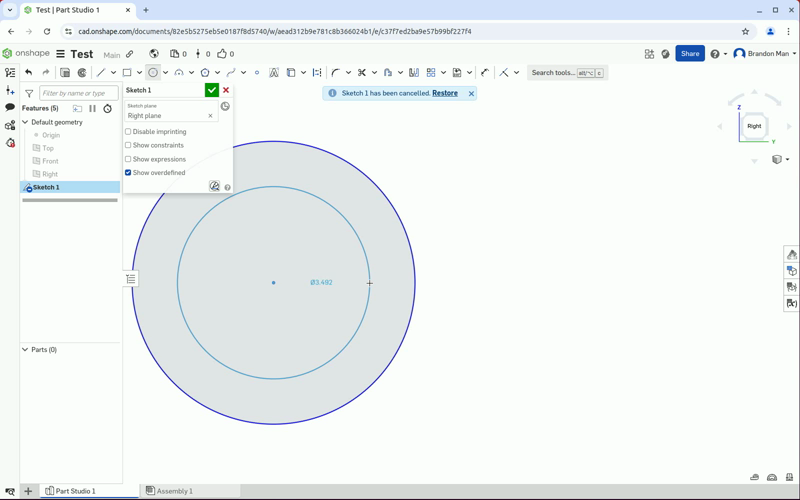
click(369, 282)
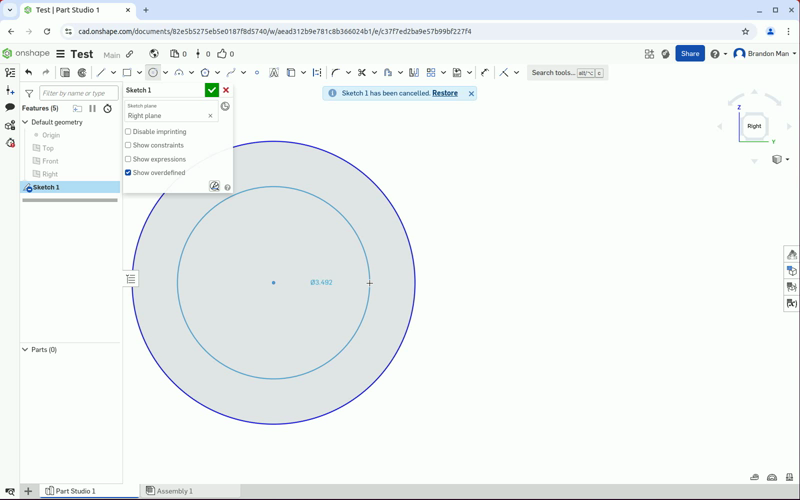
scroll(-6)
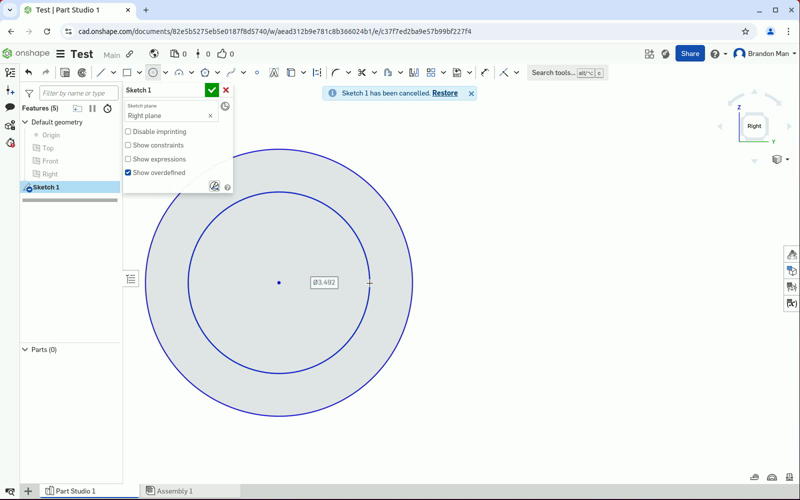
scroll(-6)
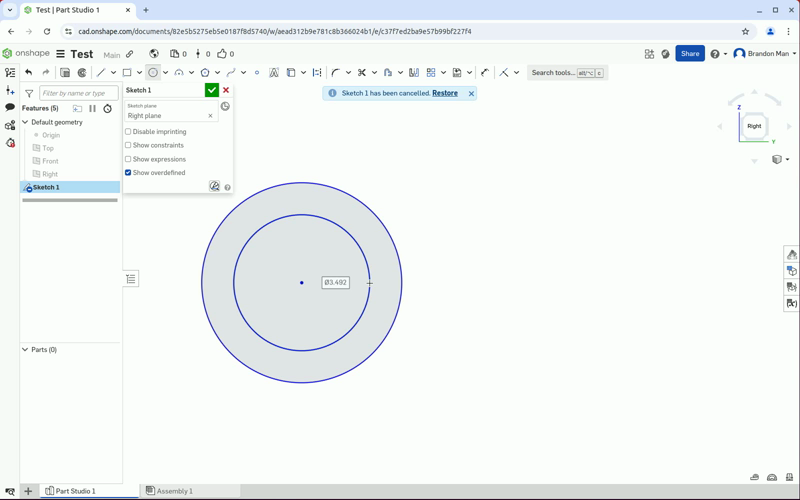
scroll(-6)
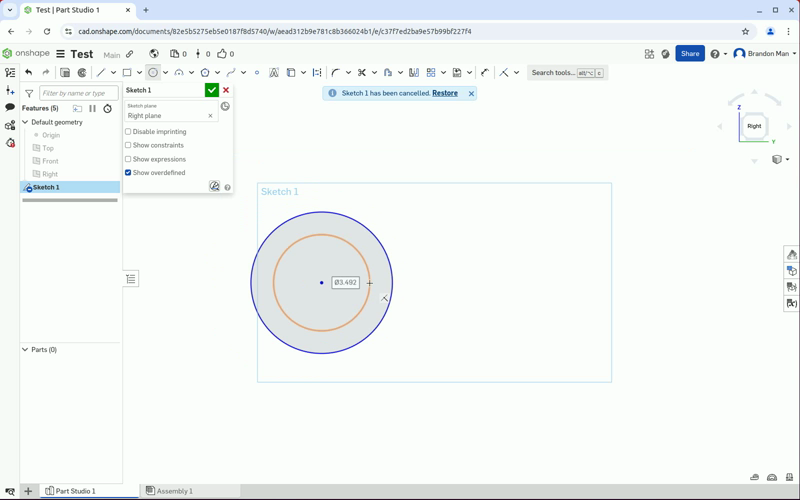
scroll(-6)
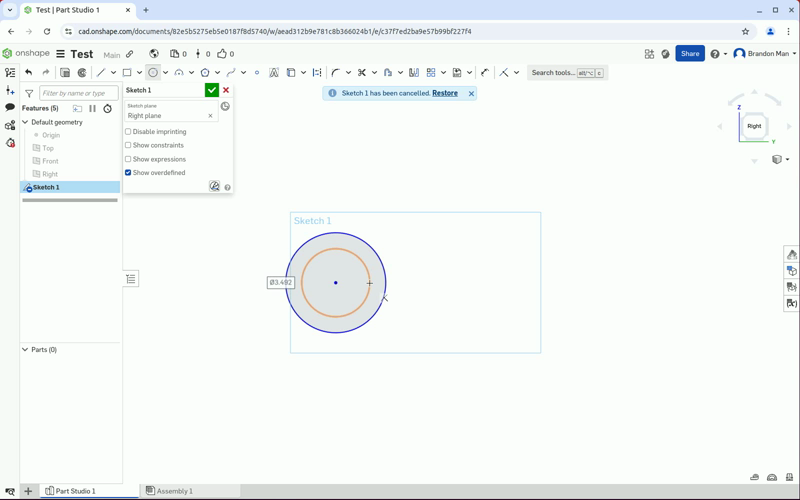
scroll(-6)
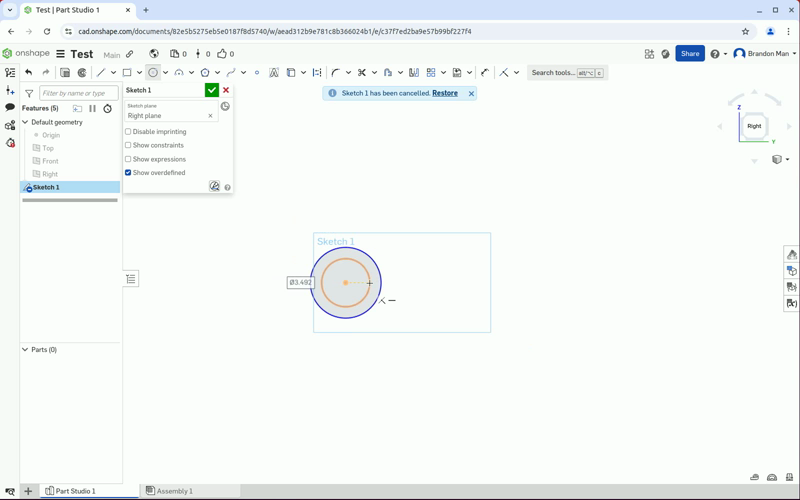
scroll(-6)
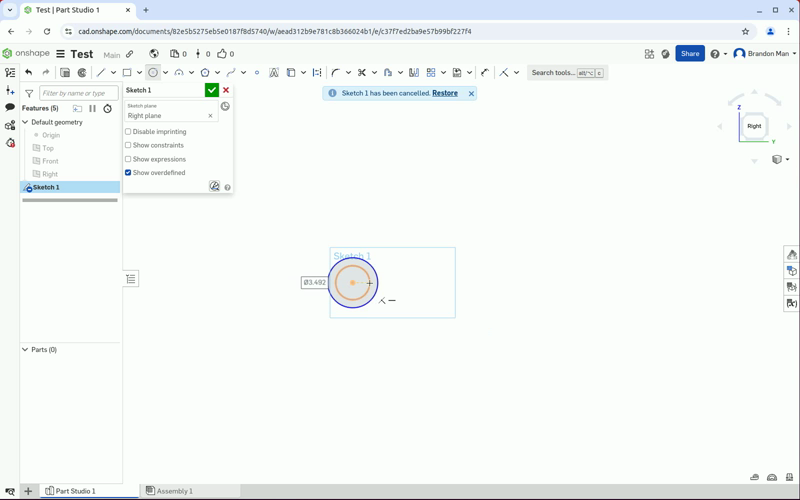
scroll(-6)
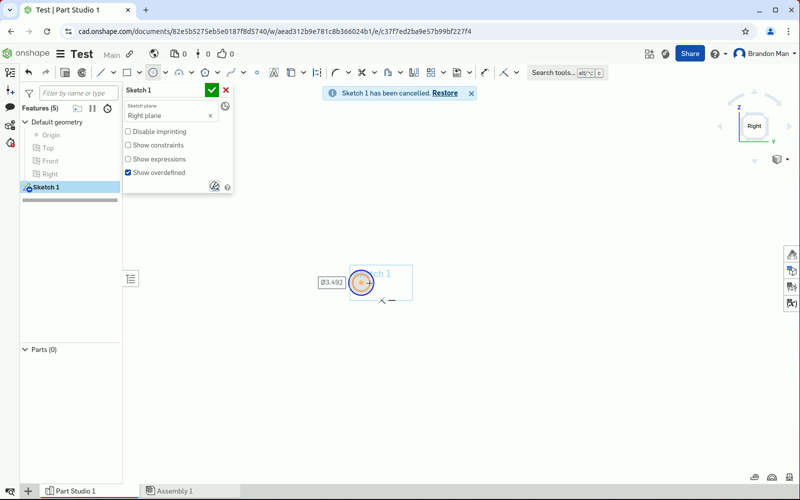
key(esc)
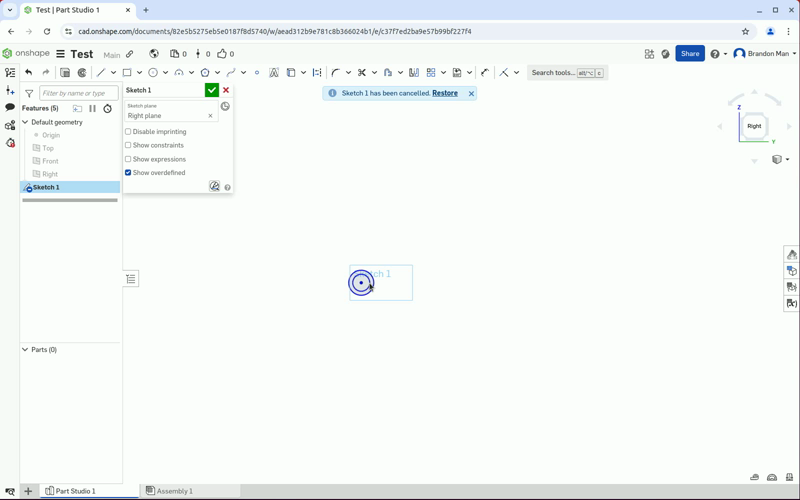
mouse_move(366, 290)
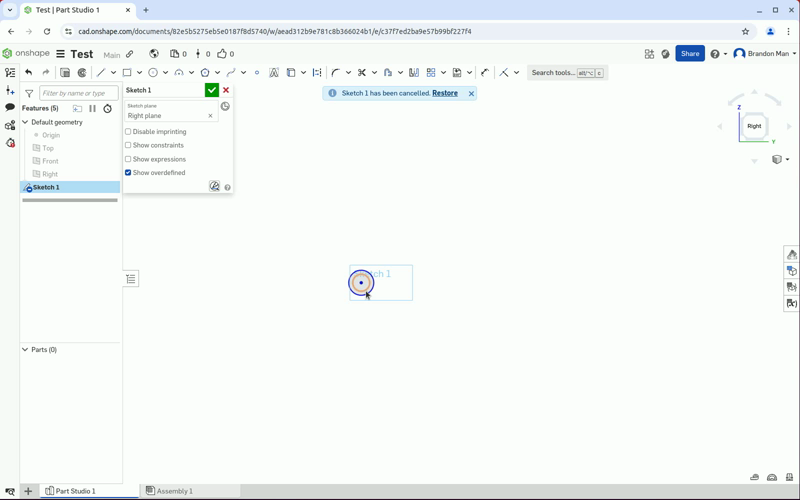
scroll(6)
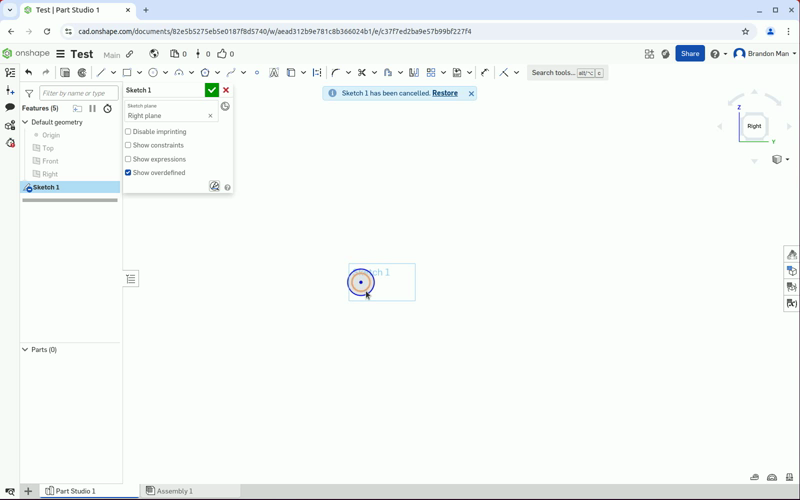
scroll(6)
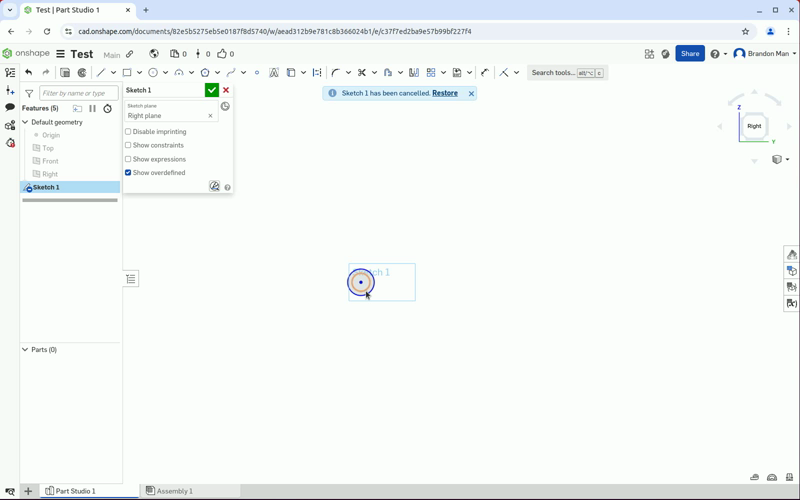
scroll(6)
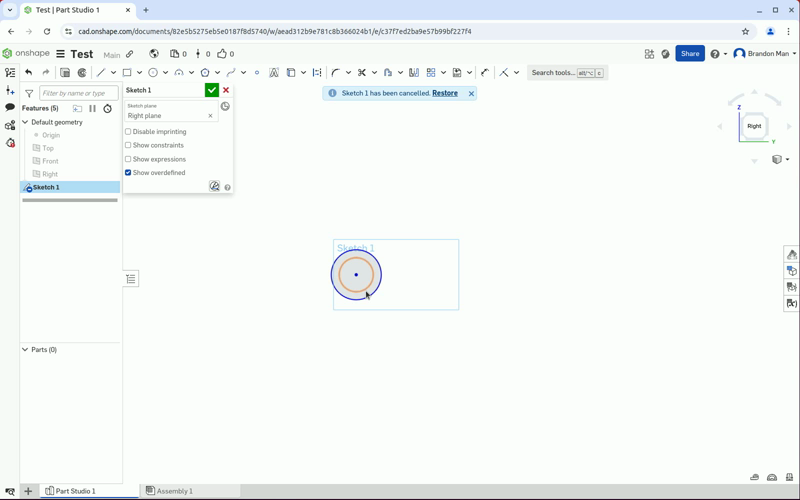
scroll(6)
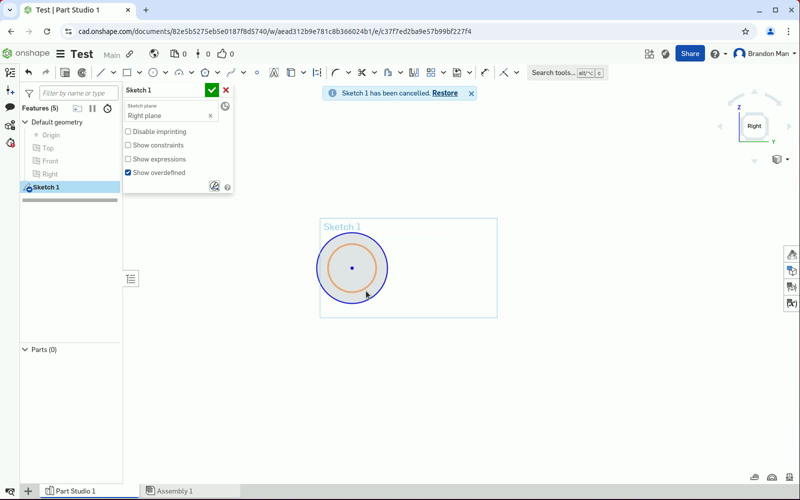
scroll(6)
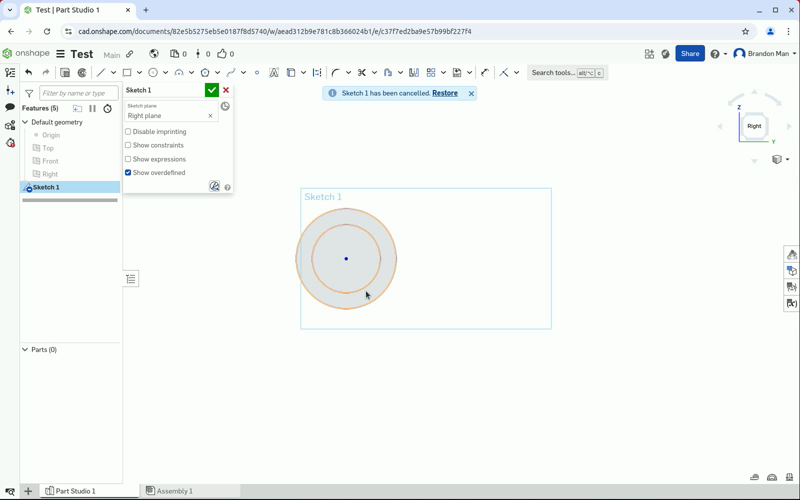
scroll(6)
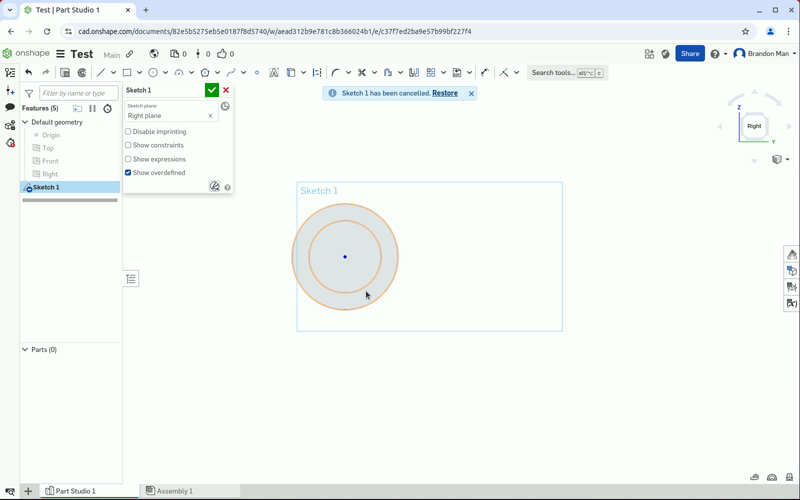
scroll(6)
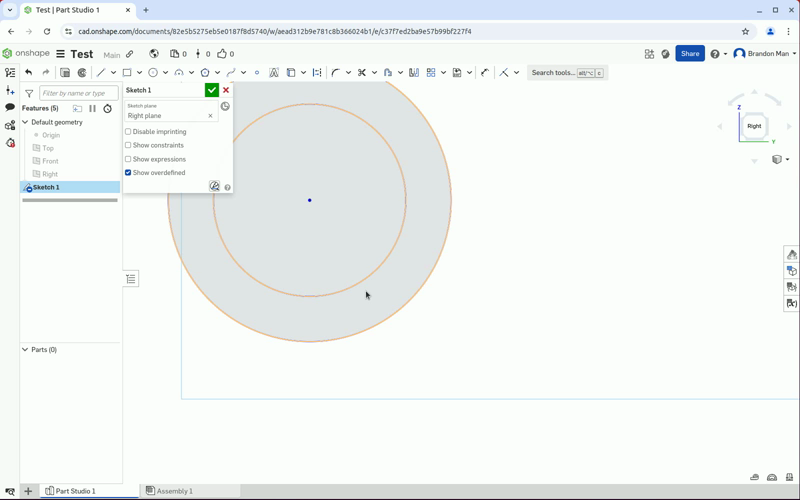
click(366, 290)
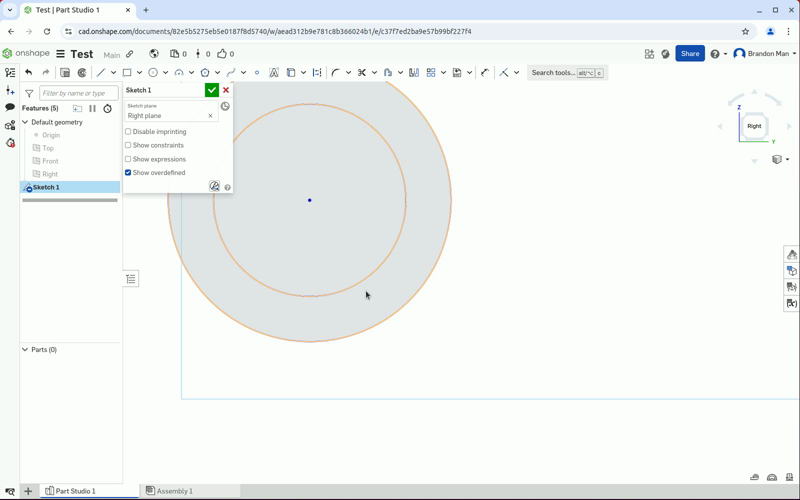
scroll(-6)
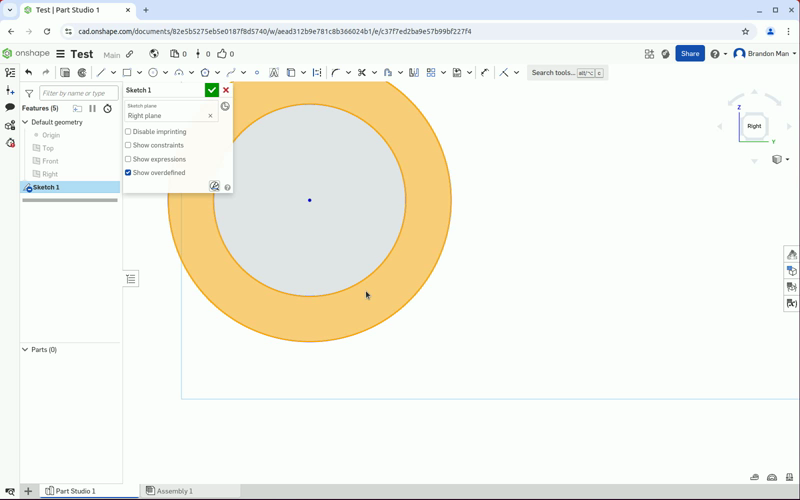
scroll(-6)
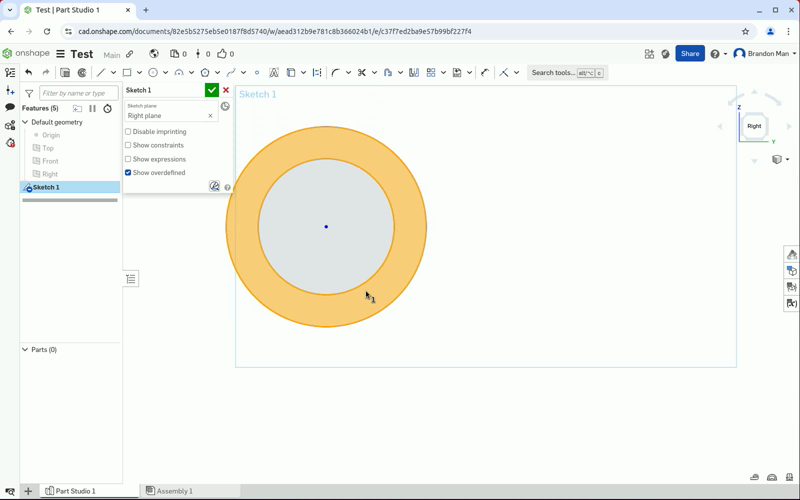
scroll(-6)
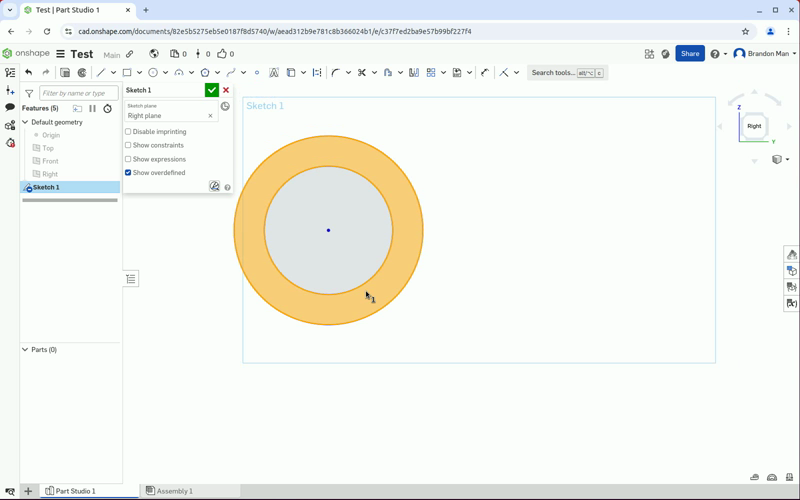
scroll(-6)
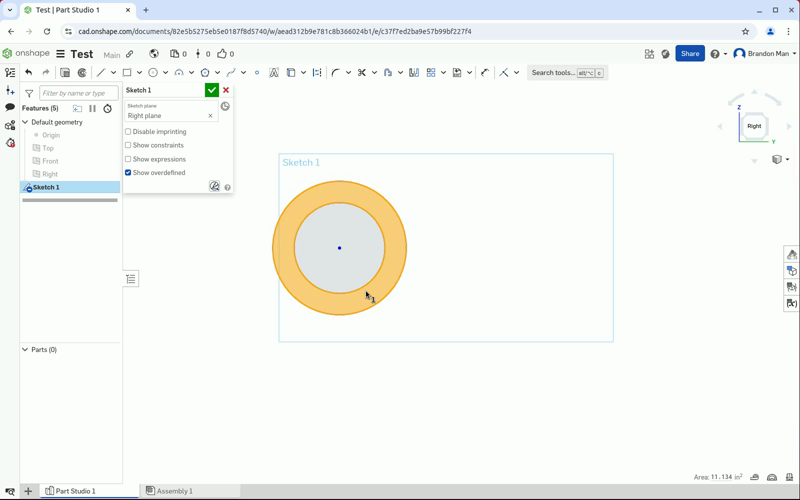
scroll(-6)
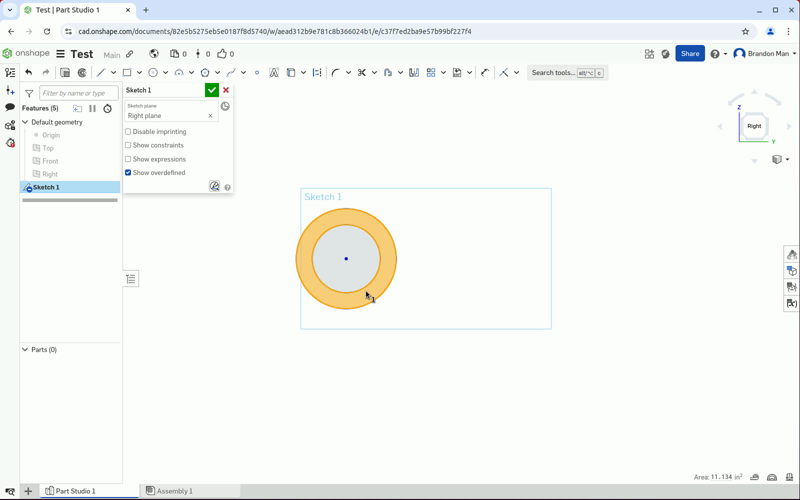
scroll(-6)
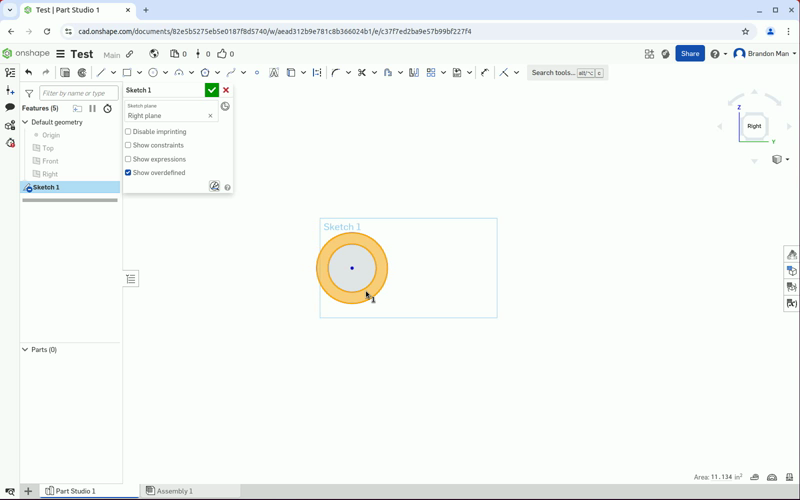
scroll(-6)
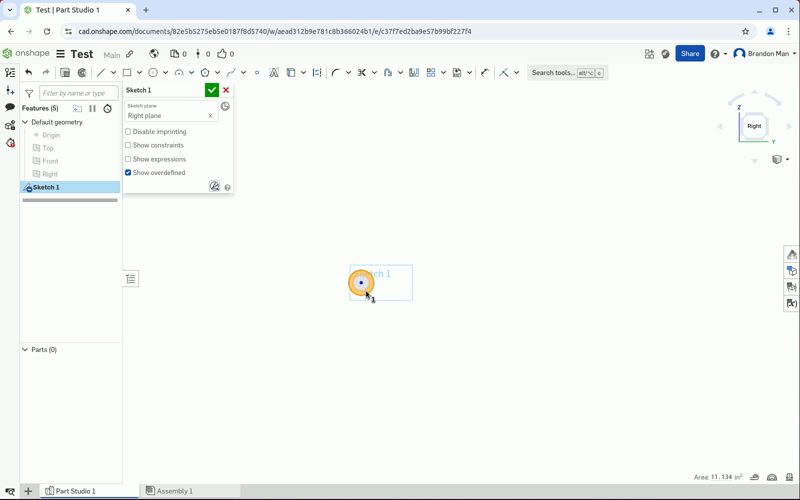
mouse_move(73, 352)
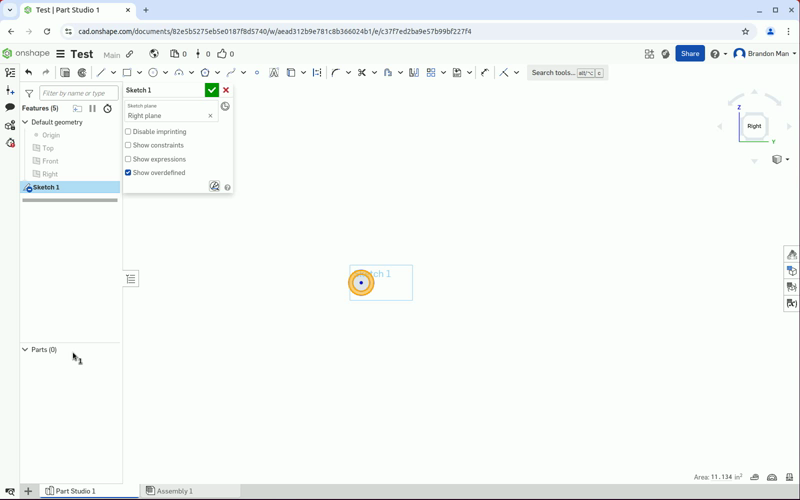
key(shift+y)
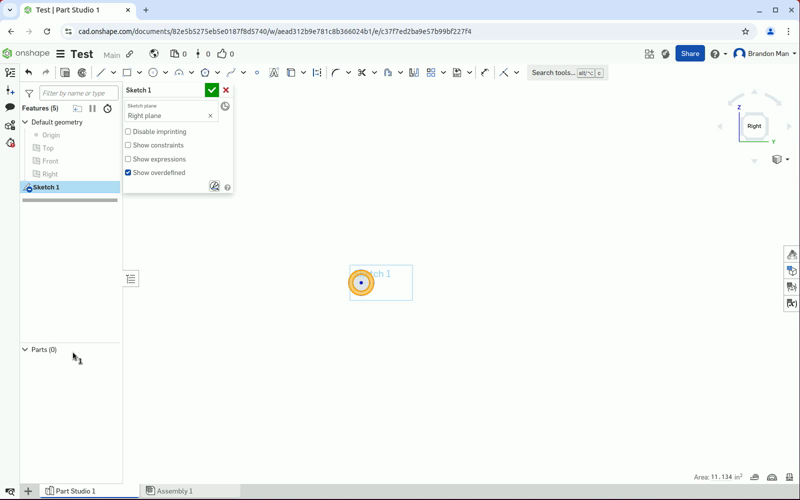
key(shift+e)
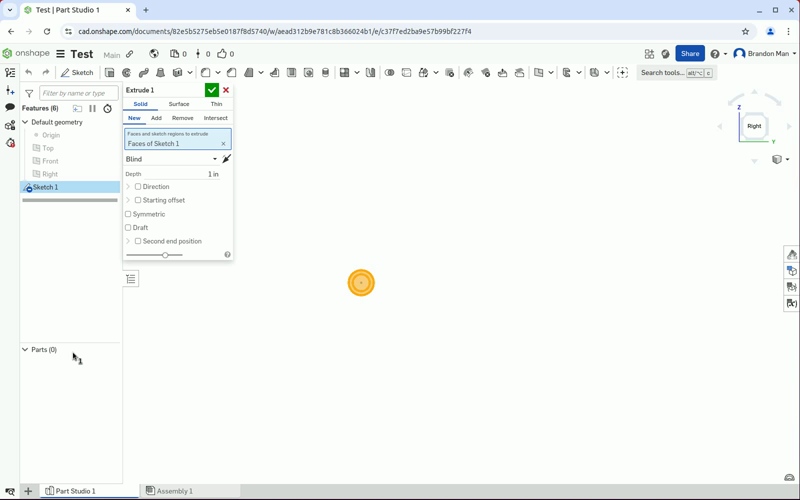
mouse_move(143, 106)
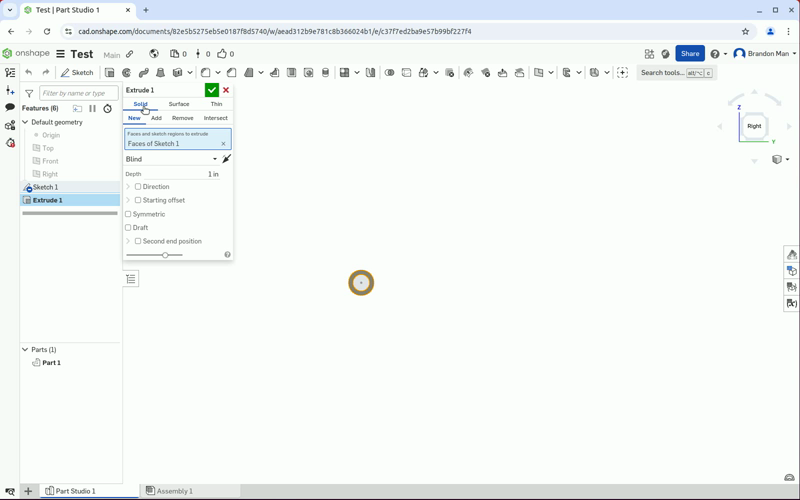
click(143, 106)
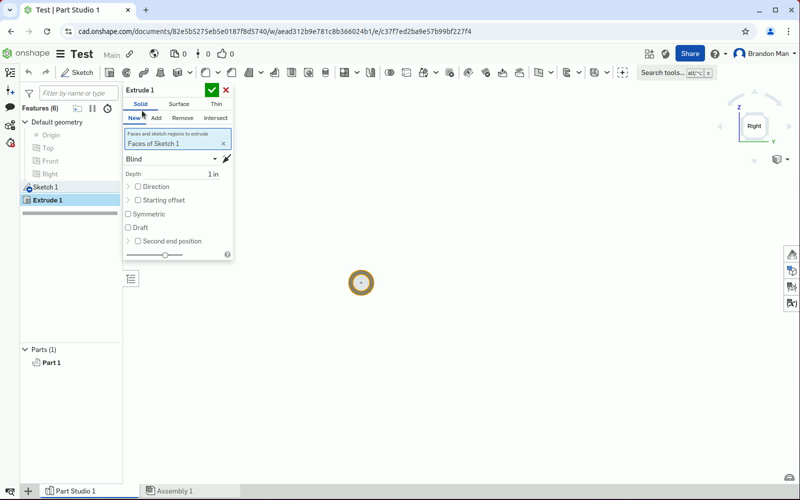
mouse_move(137, 120)
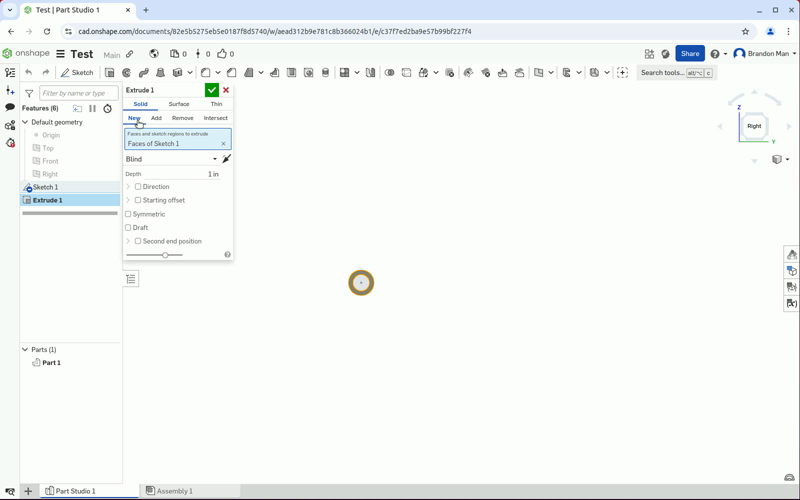
click(137, 120)
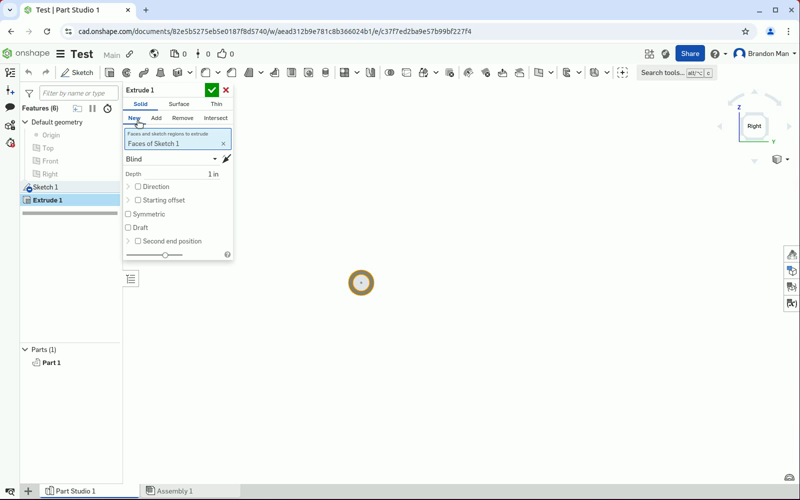
key(tab, 4)
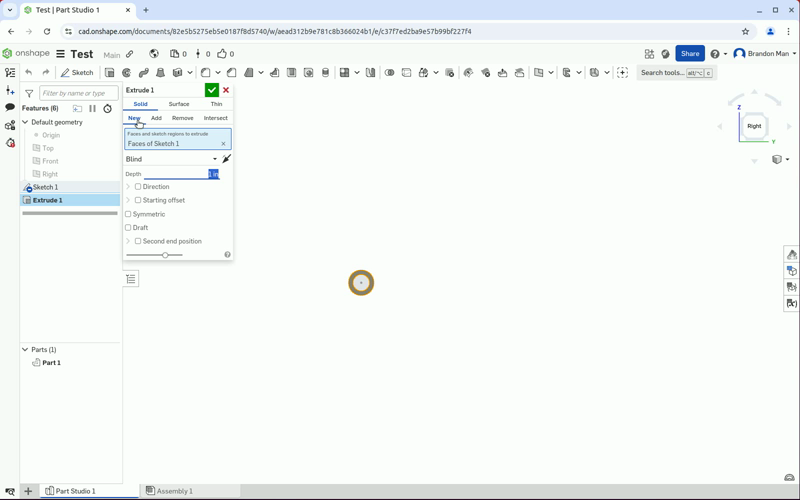
text(3.37)
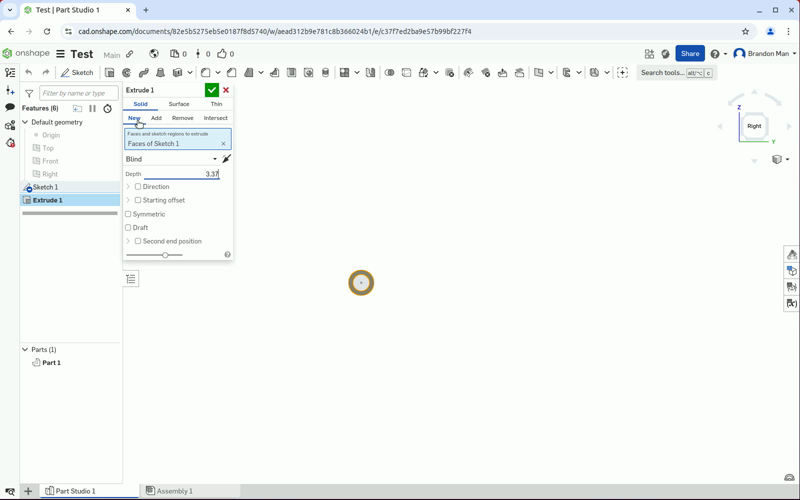
key(tab, 3)
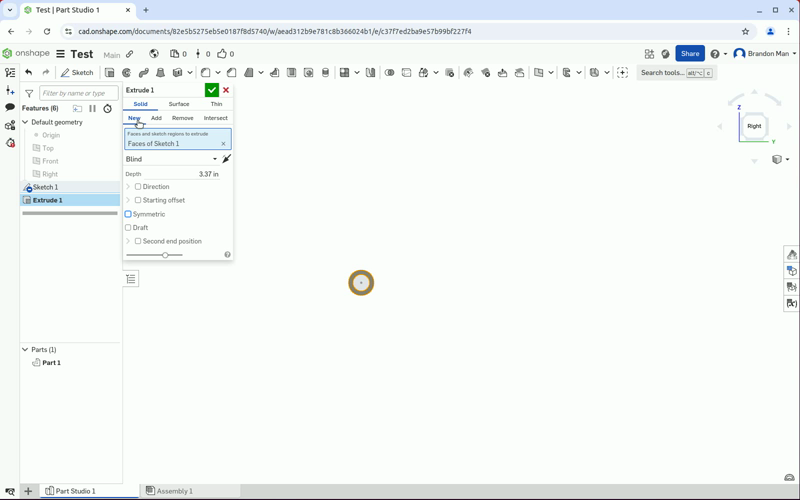
key(space)
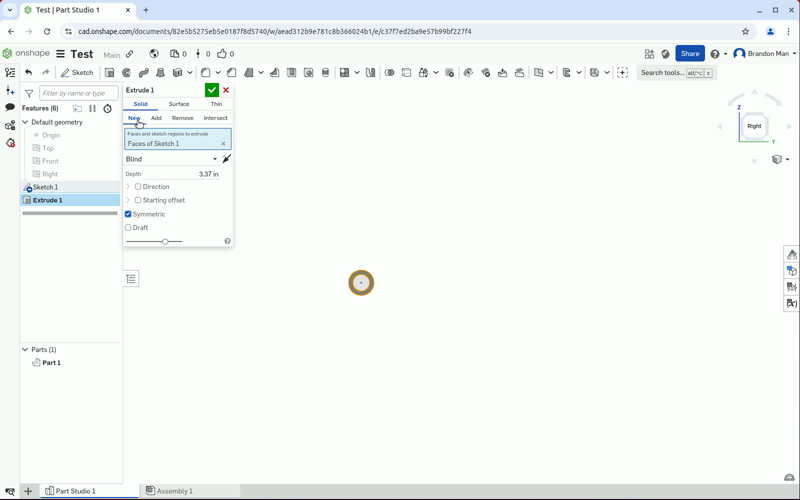
key(enter)
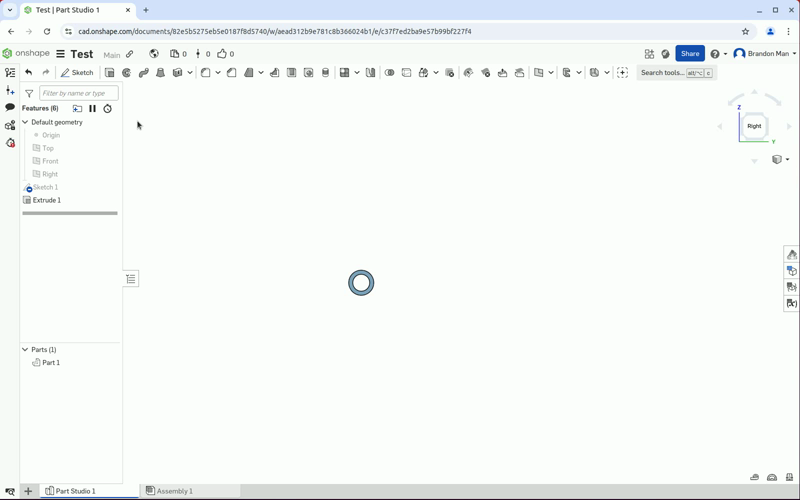
key(shift+h)
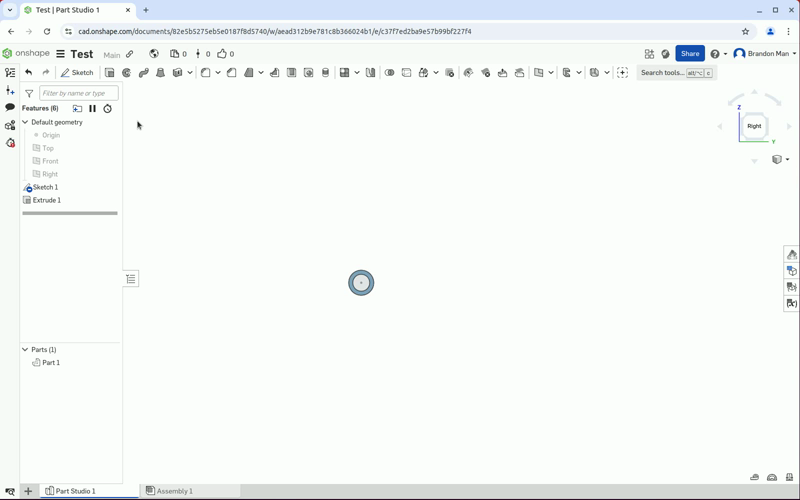
key(shift+h)
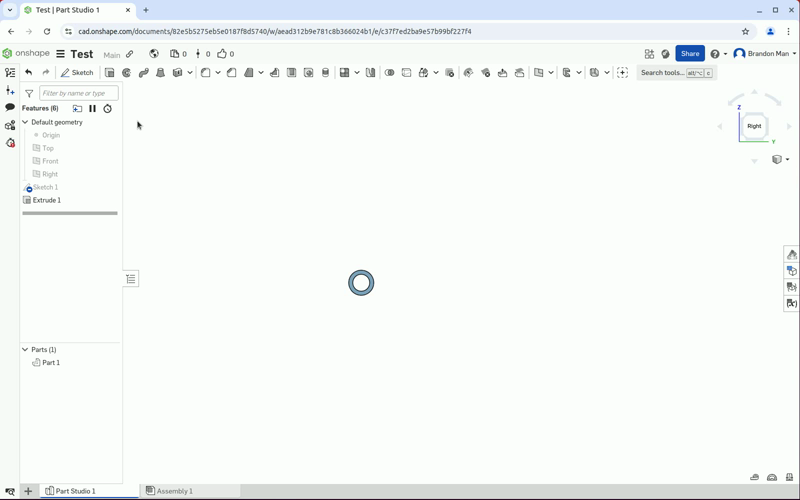
mouse_move(73, 189)
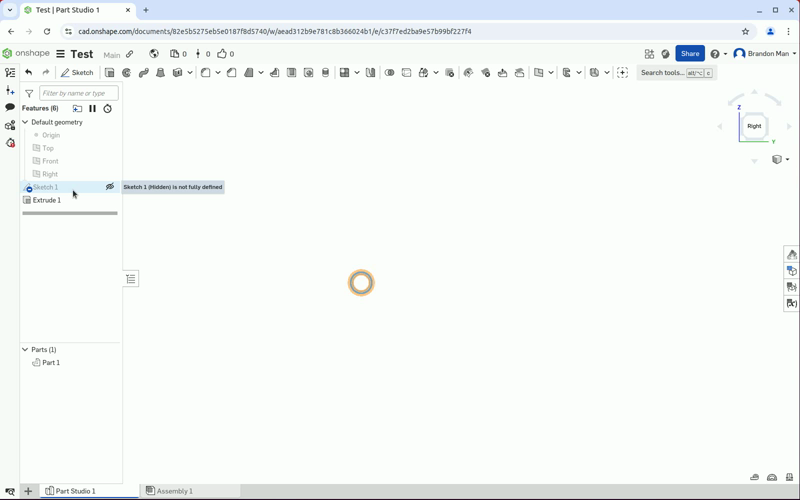
click(73, 189)
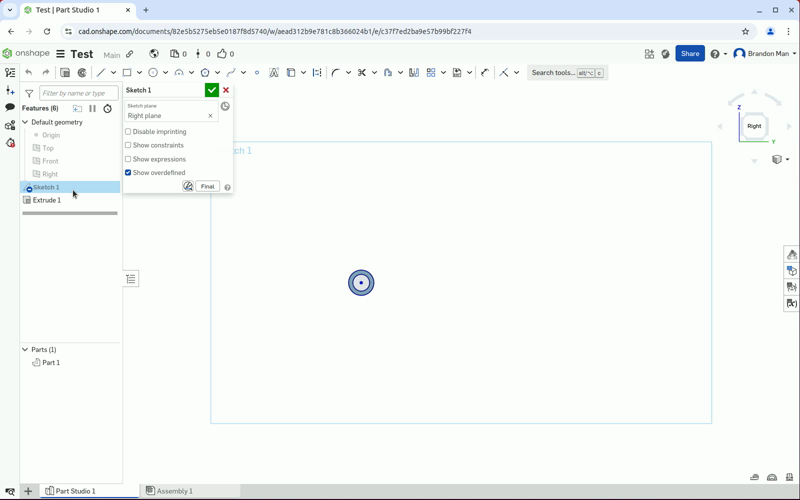
mouse_move(229, 92)
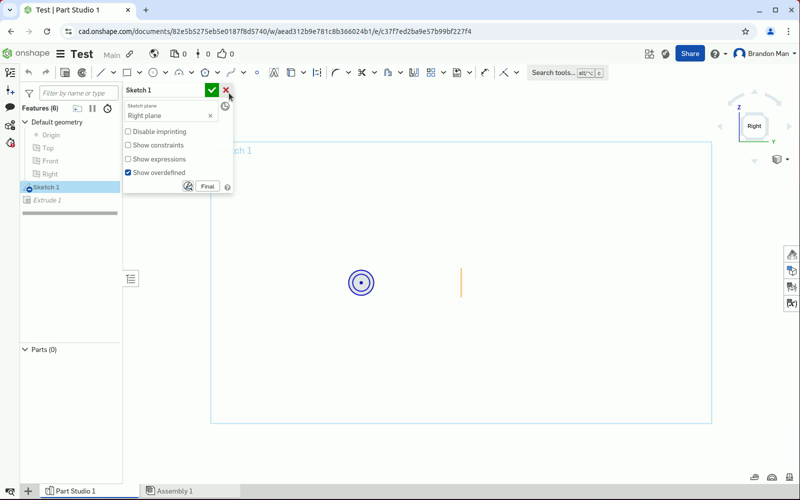
click(229, 92)
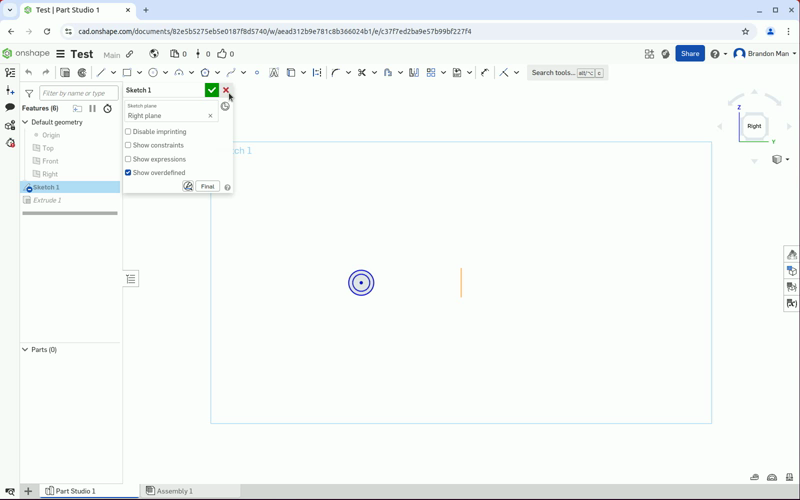
key(shift+s)
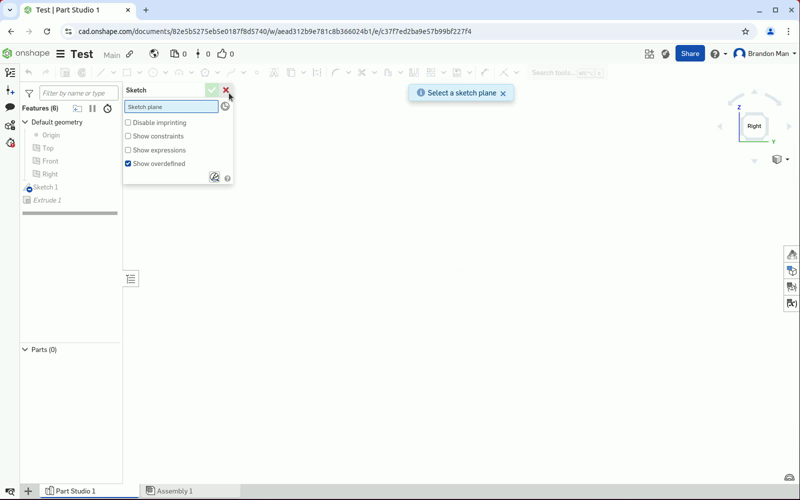
mouse_move(73, 176)
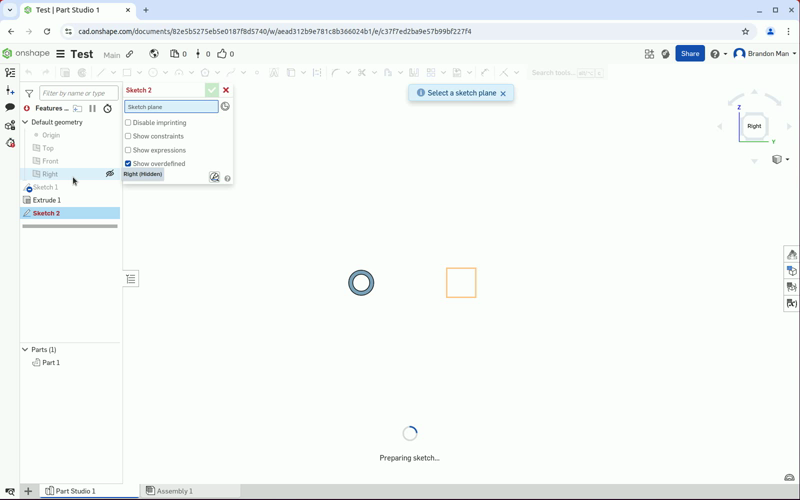
click(73, 176)
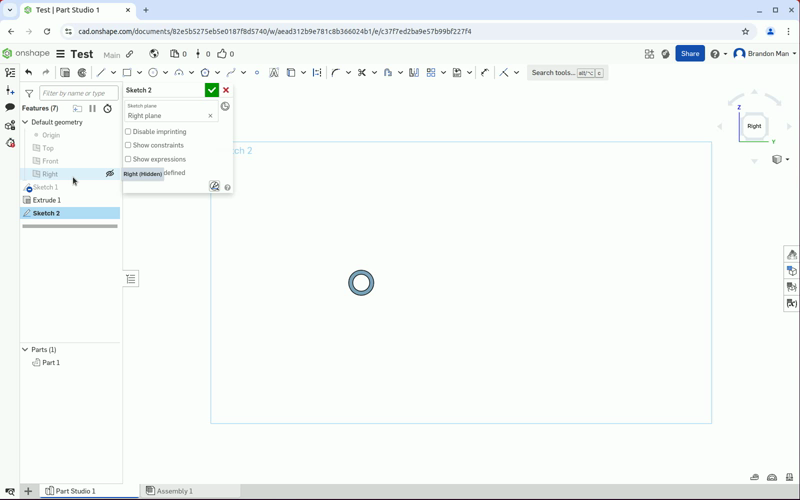
mouse_move(73, 352)
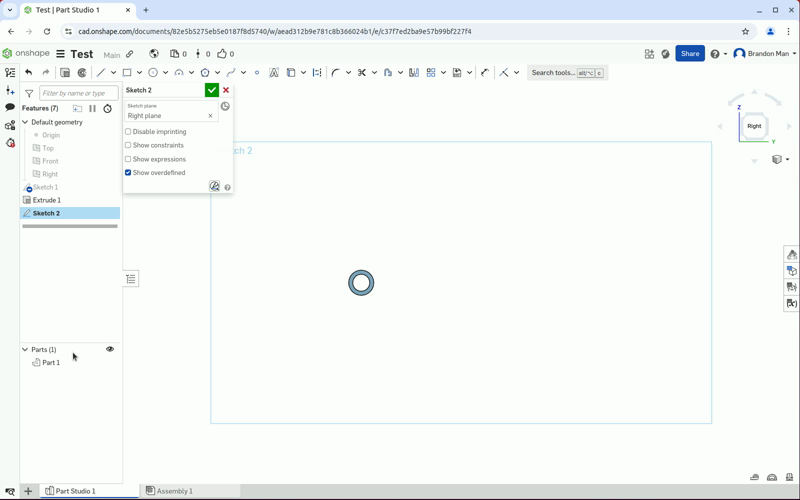
key(y)
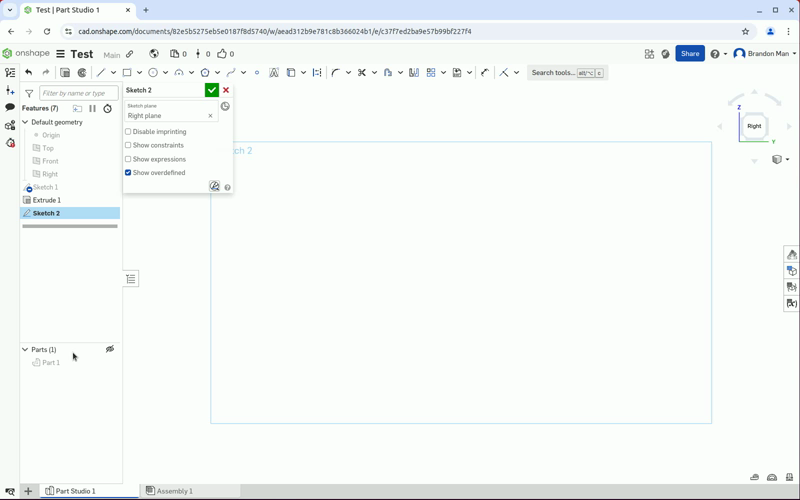
key(a)
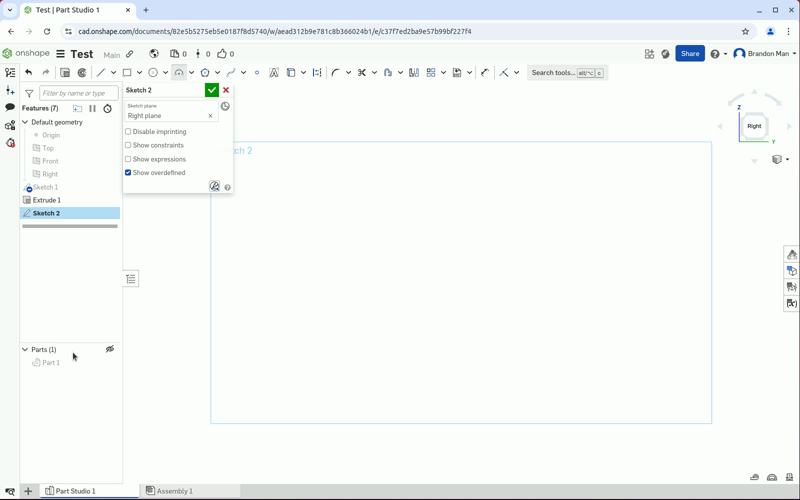
key_down(shift)
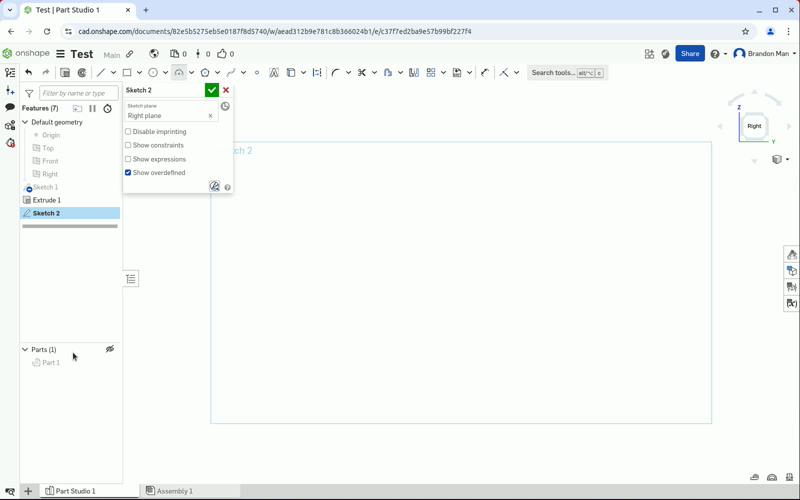
mouse_move(361, 270)
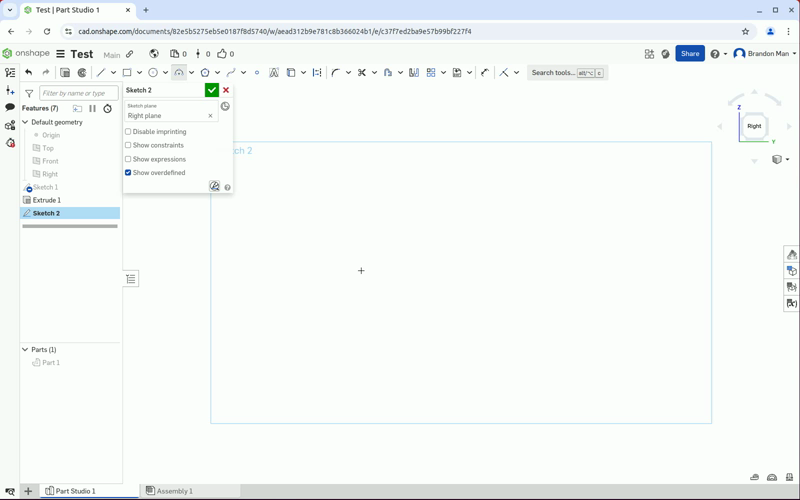
click(361, 270)
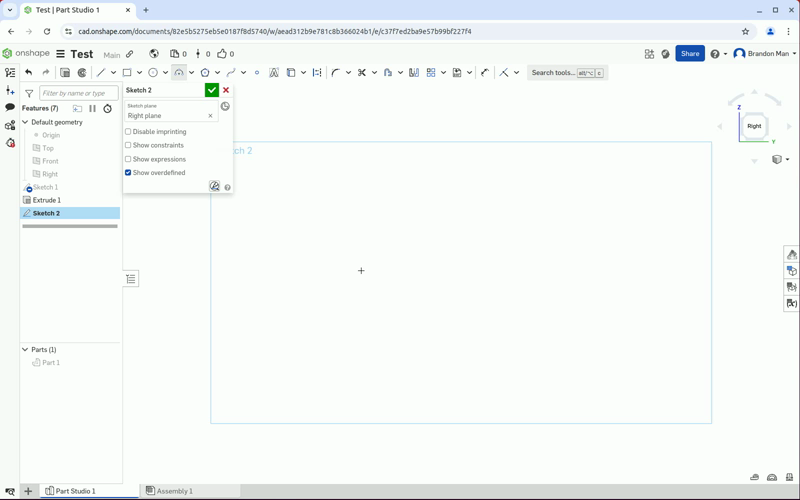
key_up(shift)
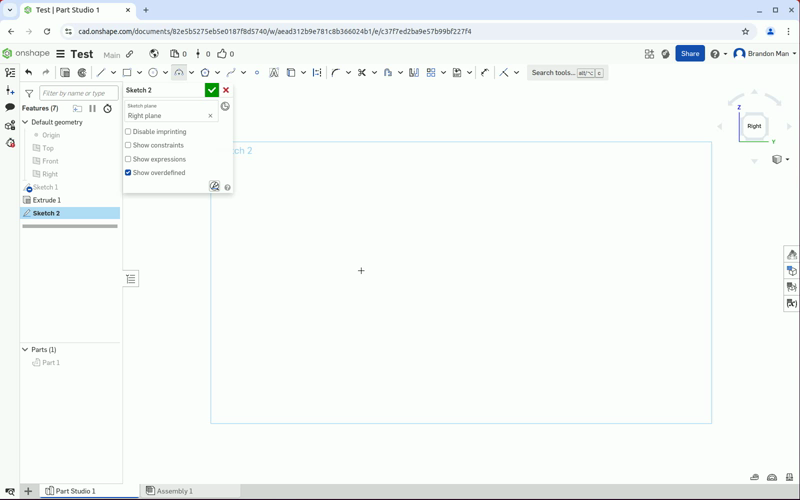
key_down(shift)
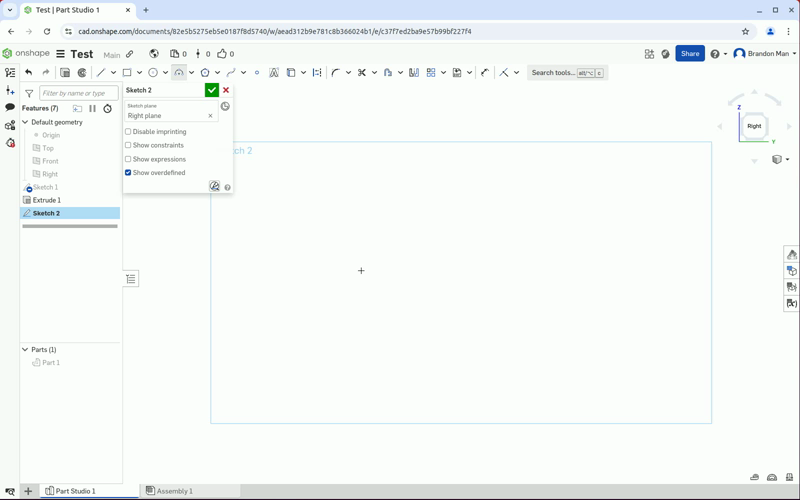
mouse_move(373, 282)
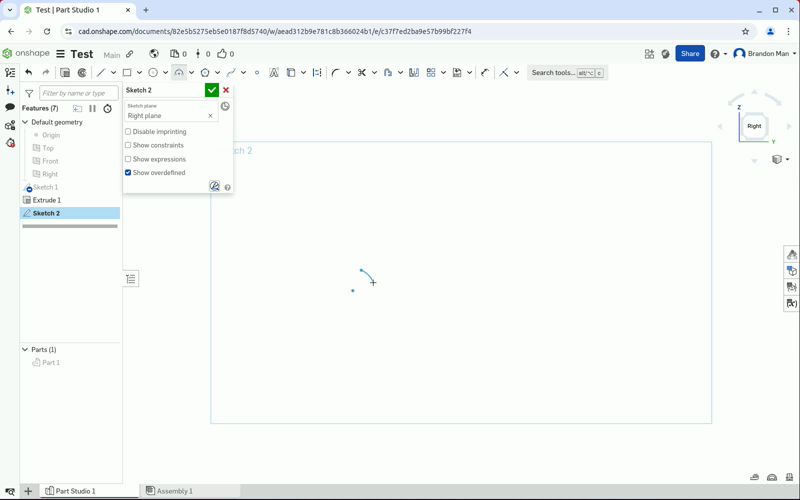
click(373, 282)
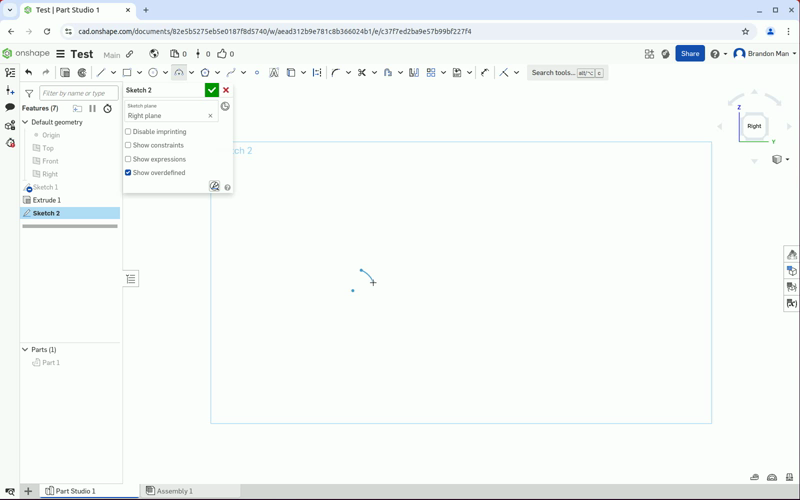
mouse_move(369, 273)
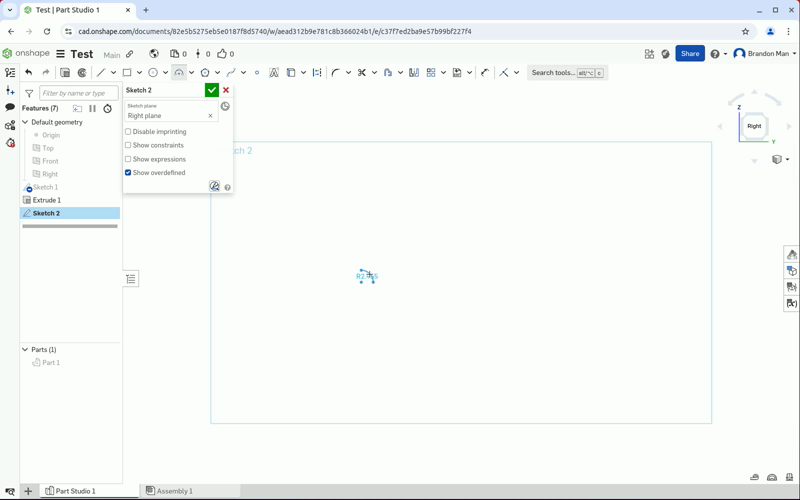
click(369, 273)
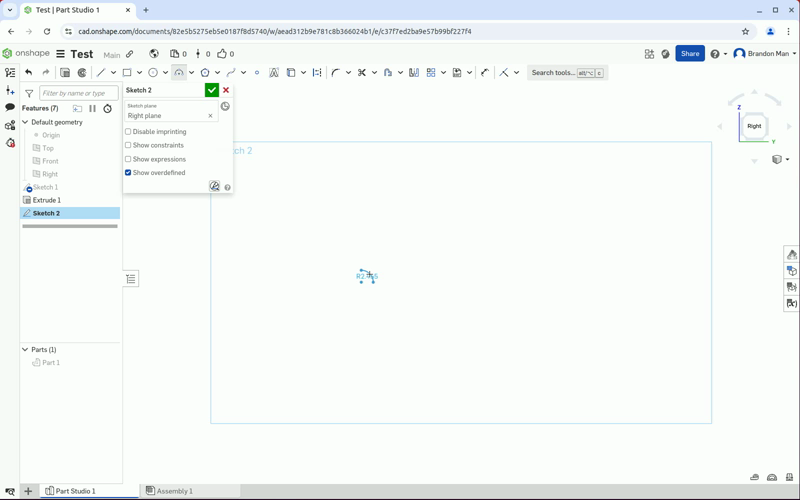
key_up(shift)
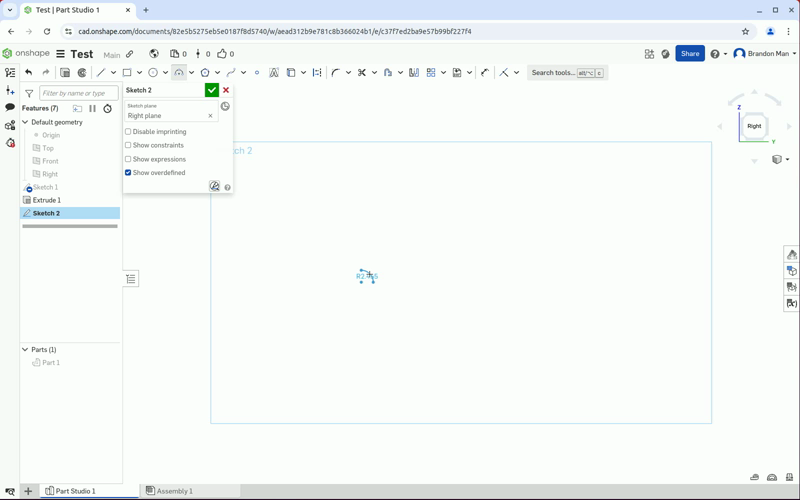
key(esc)
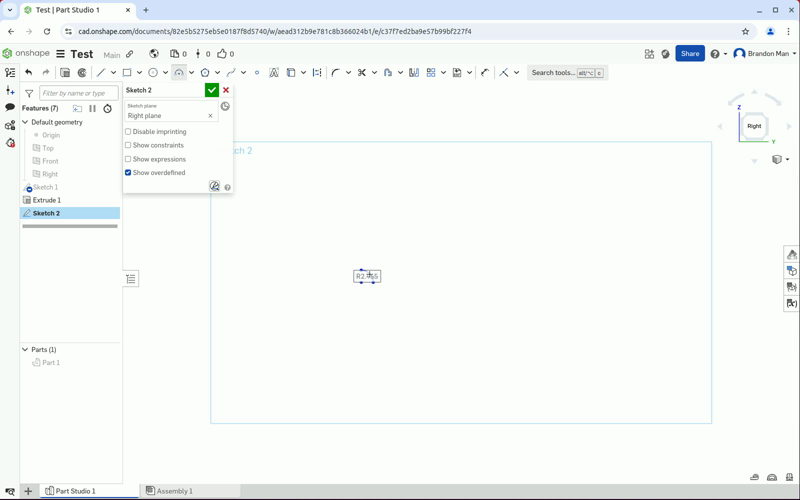
key(l)
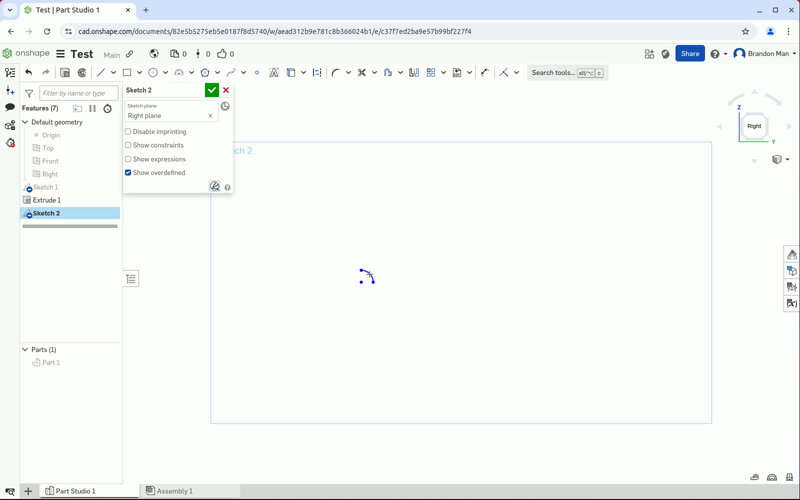
mouse_move(373, 282)
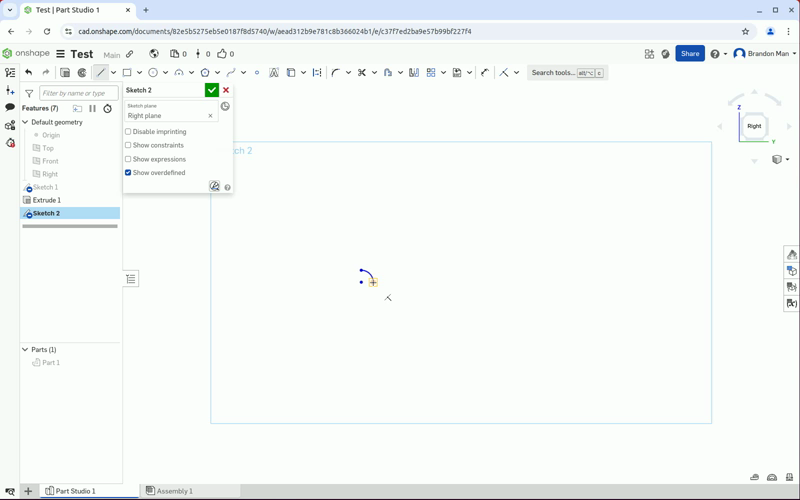
click(373, 282)
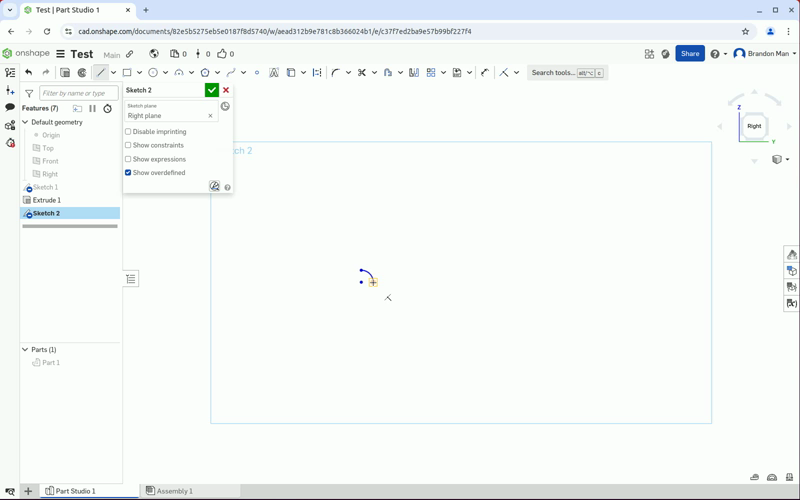
key_down(shift)
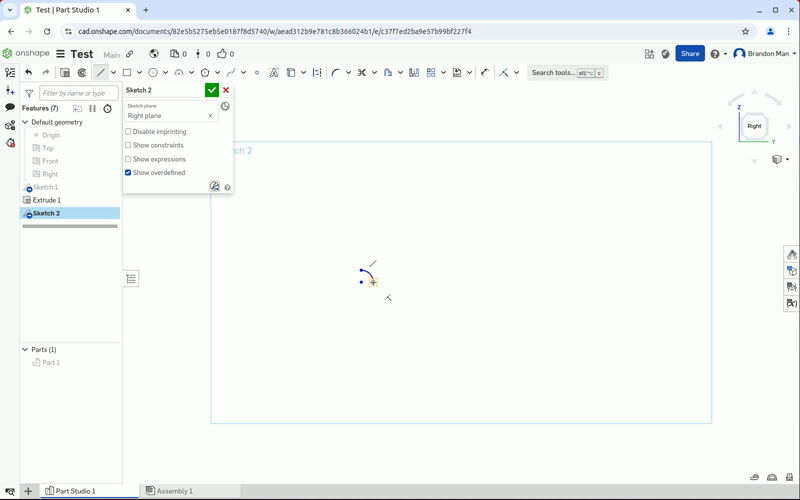
mouse_move(503, 282)
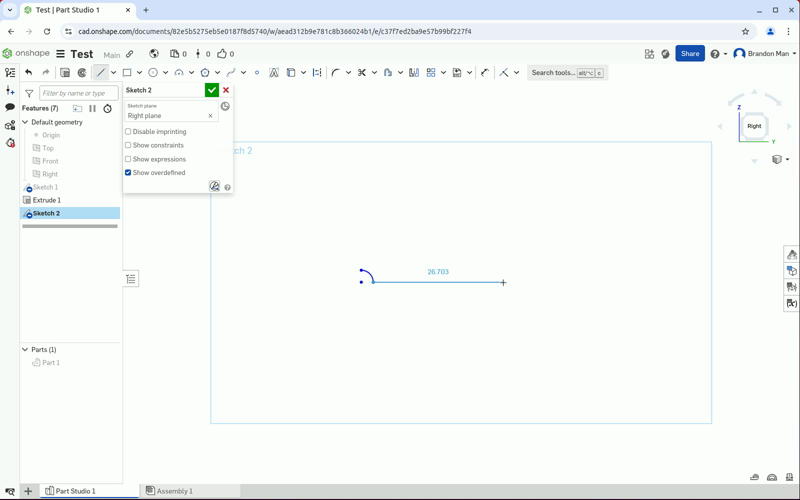
click(503, 282)
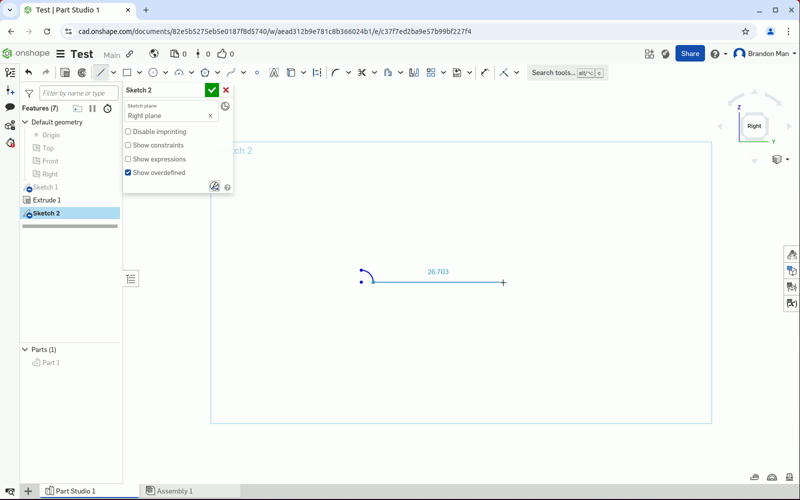
key_up(shift)
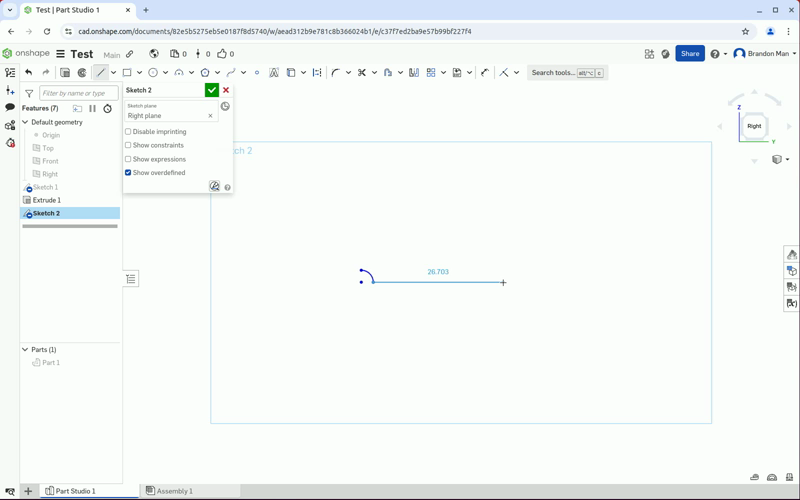
key(esc)
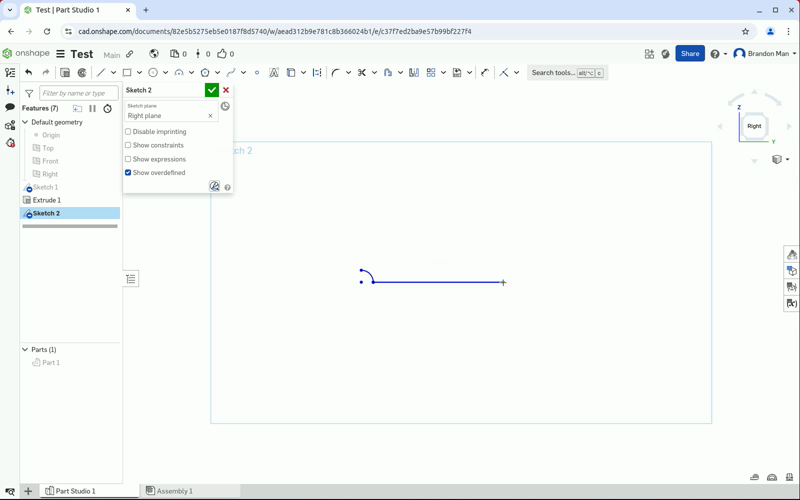
key(a)
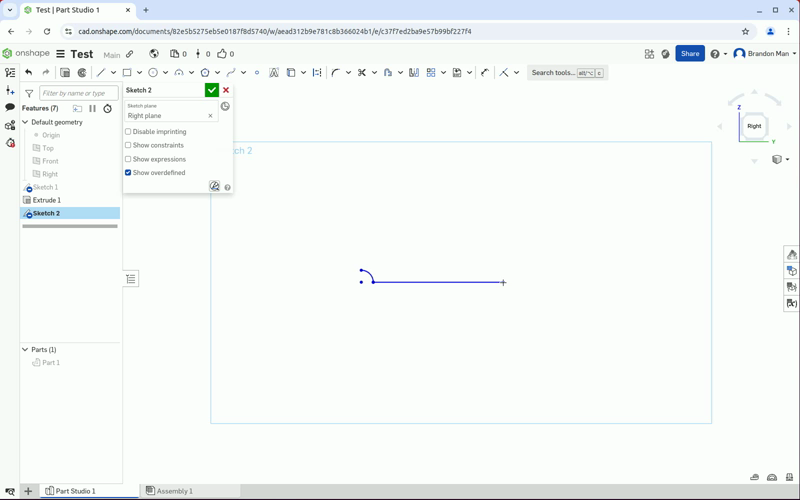
mouse_move(503, 282)
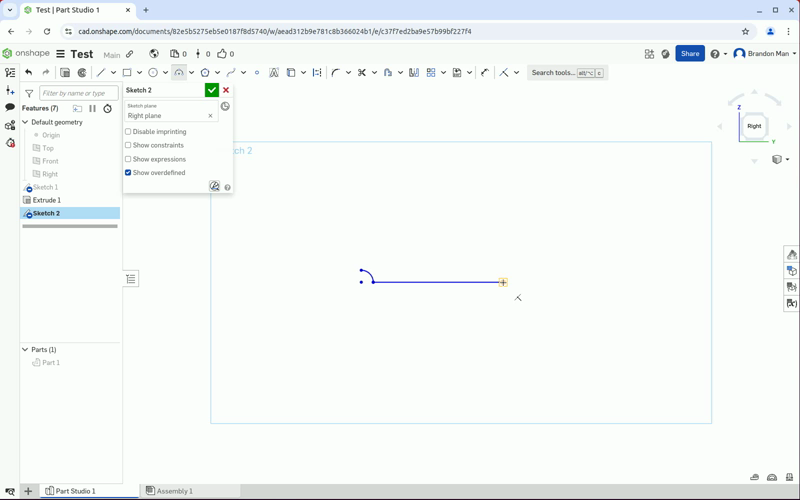
click(503, 282)
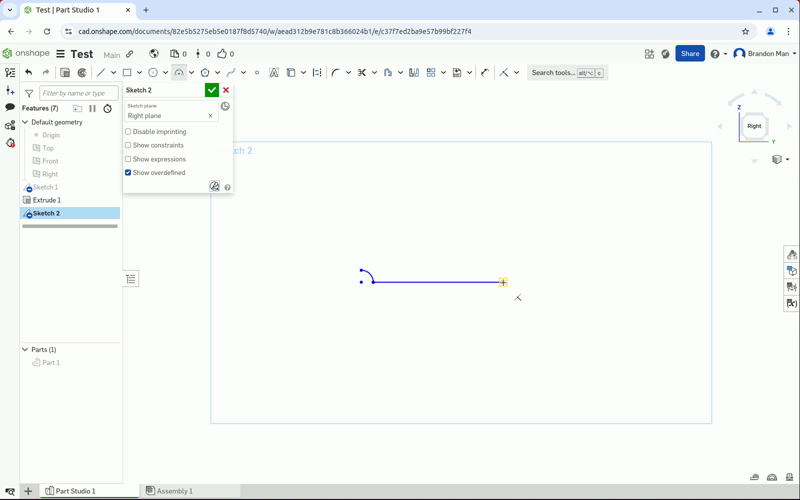
key_down(shift)
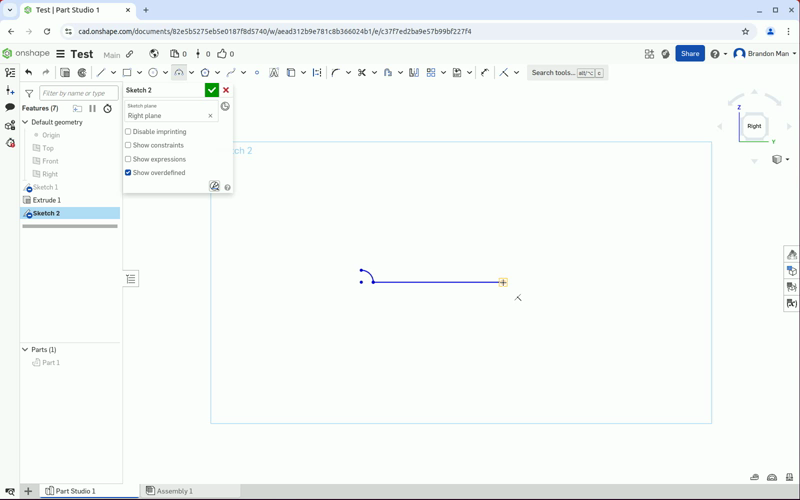
mouse_move(523, 258)
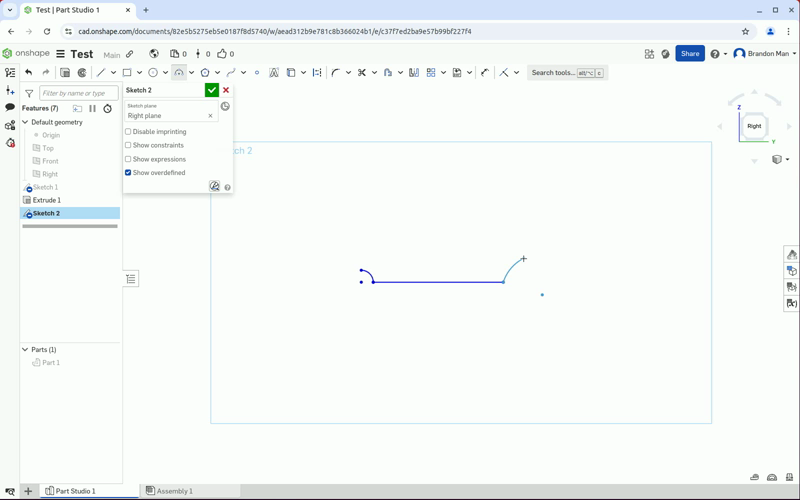
click(523, 258)
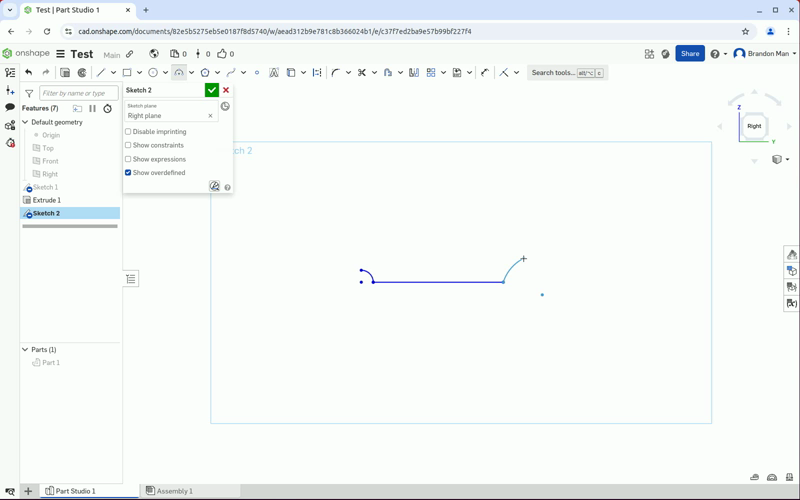
mouse_move(508, 266)
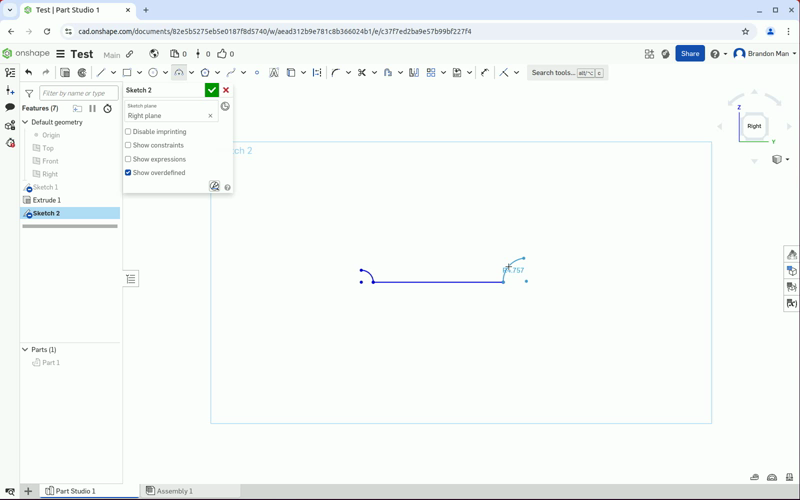
click(508, 266)
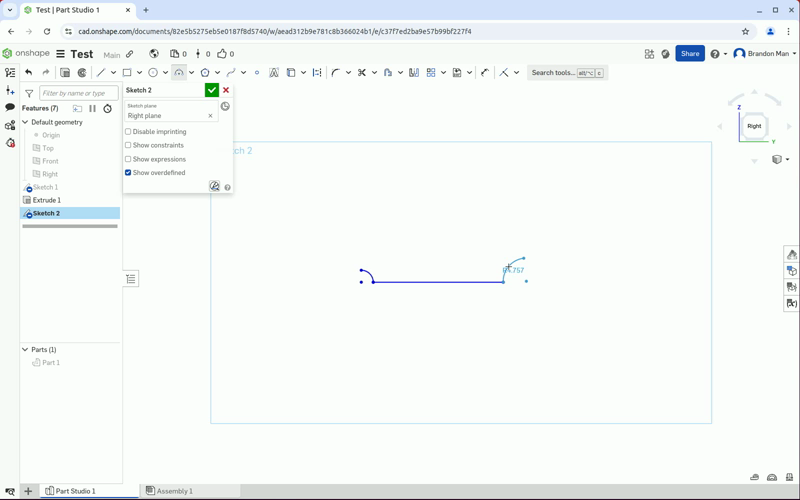
key_up(shift)
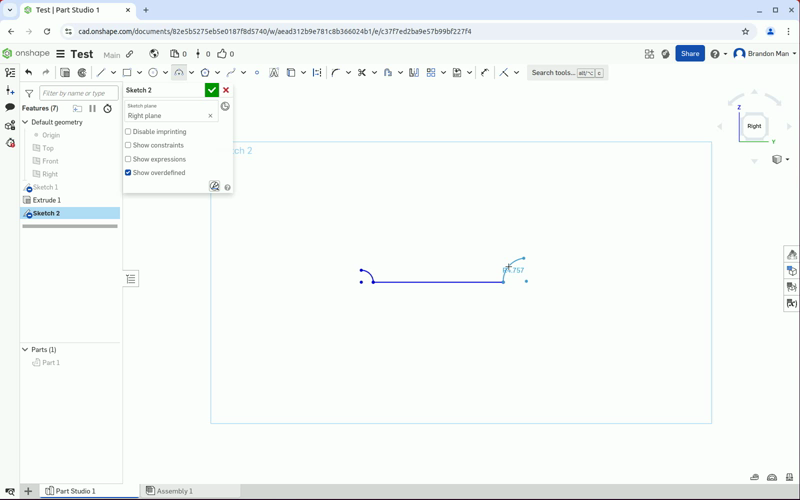
key(esc)
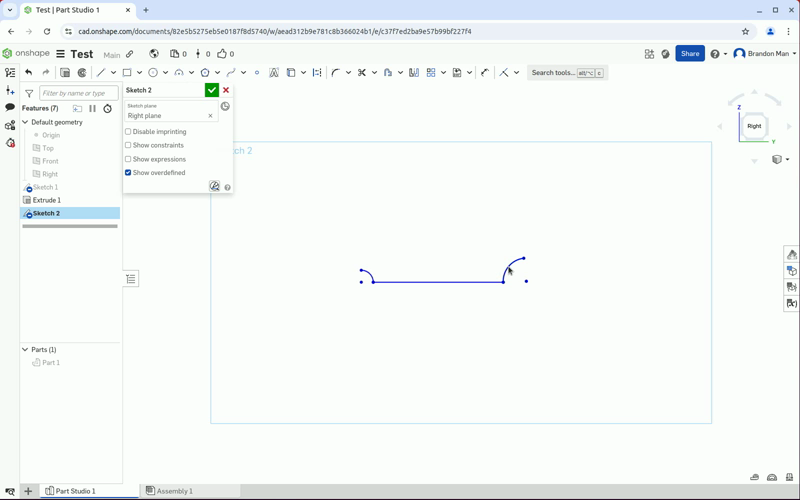
key(l)
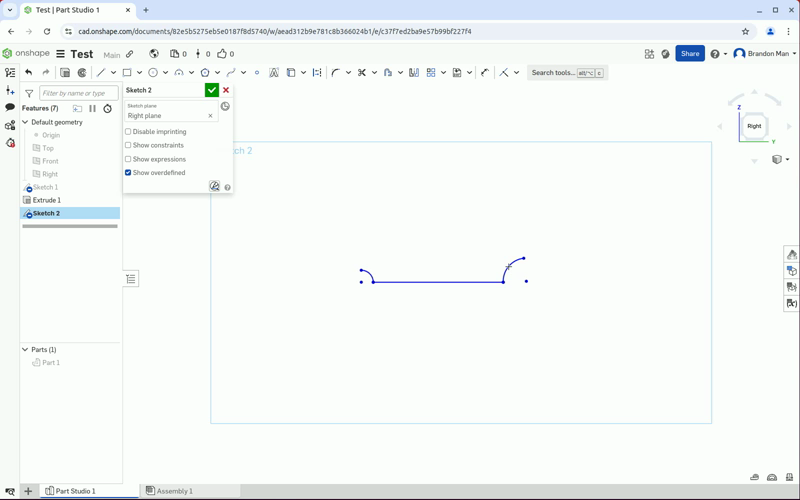
mouse_move(523, 258)
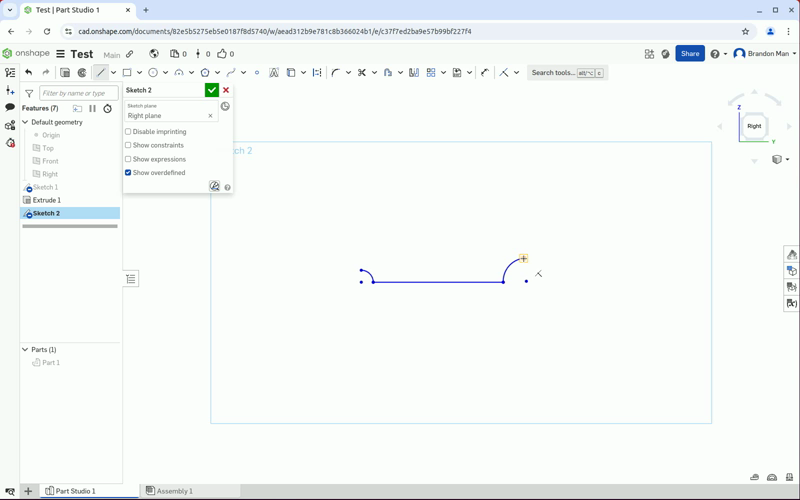
click(523, 258)
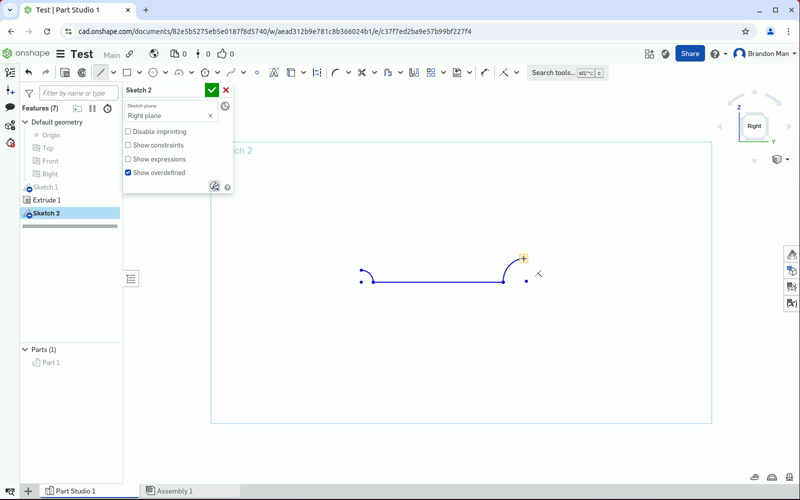
key_down(shift)
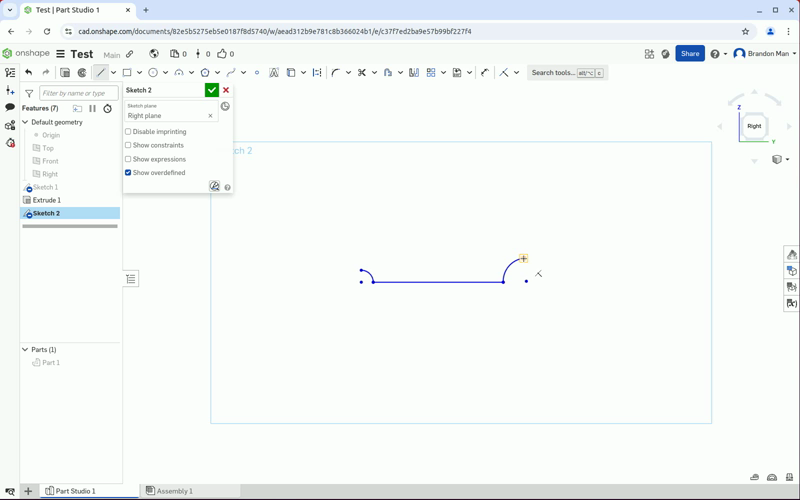
mouse_move(361, 270)
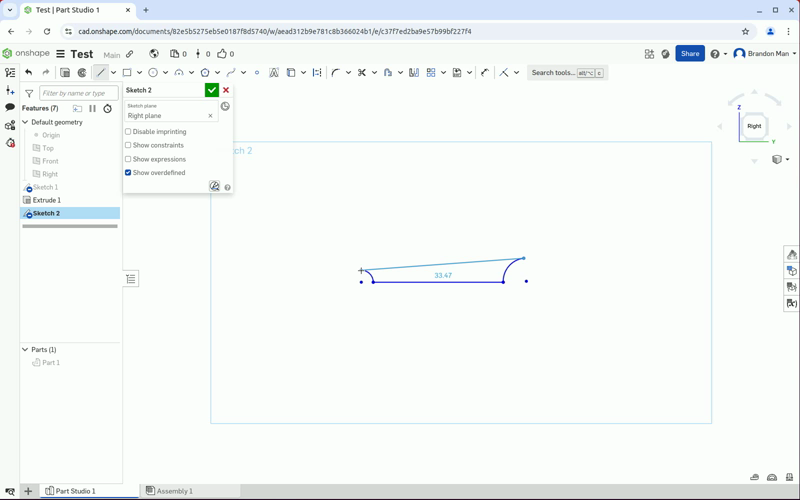
key_up(shift)
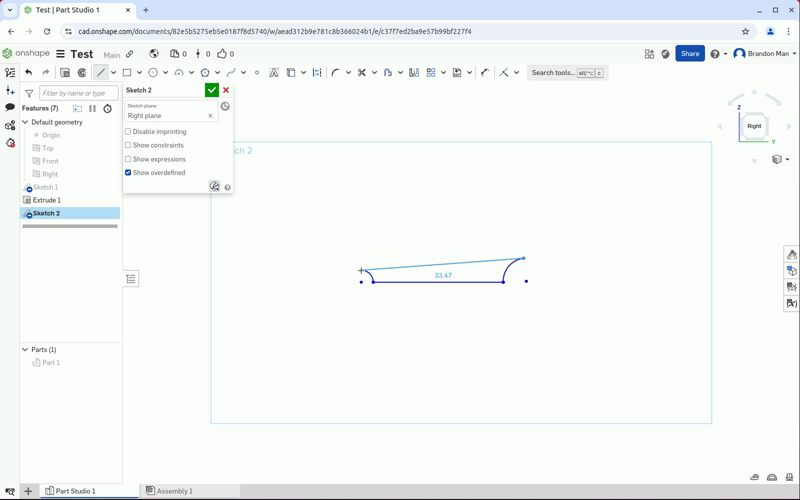
click(361, 270)
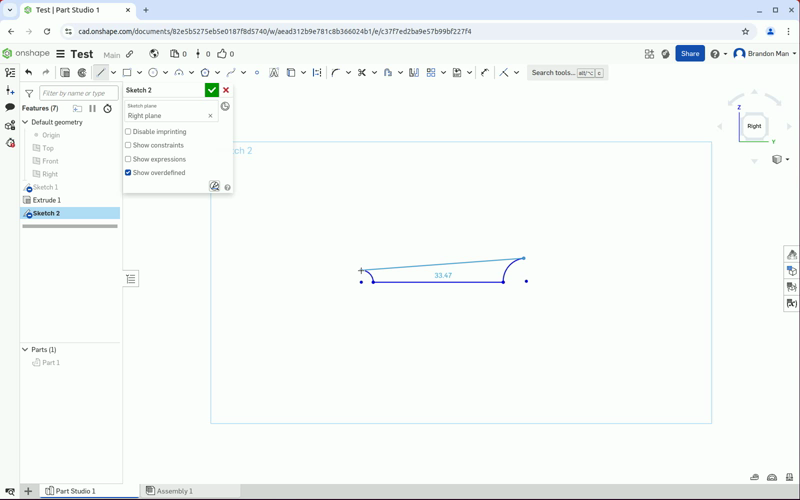
key(esc)
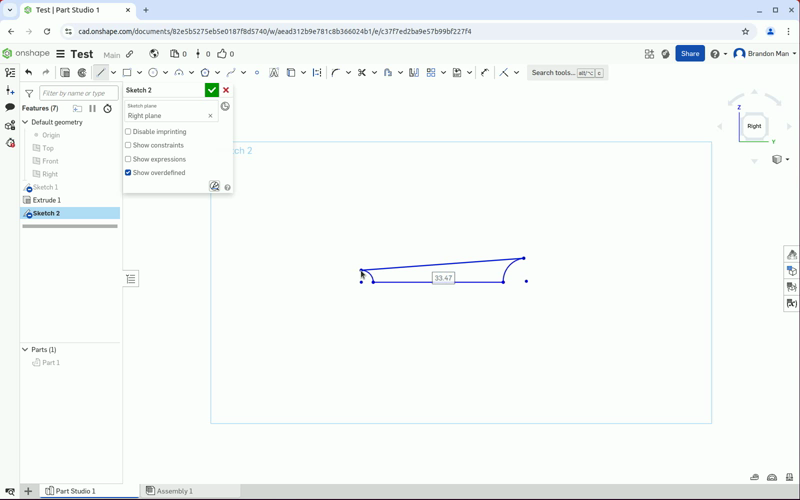
mouse_move(484, 278)
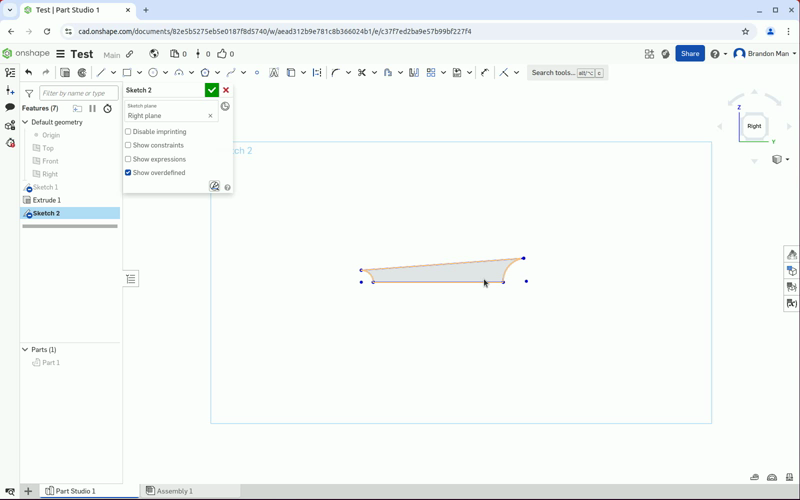
click(484, 278)
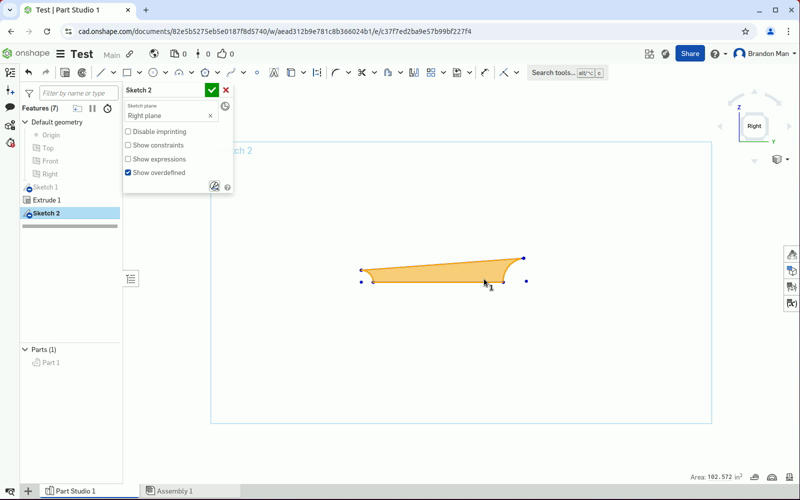
mouse_move(73, 352)
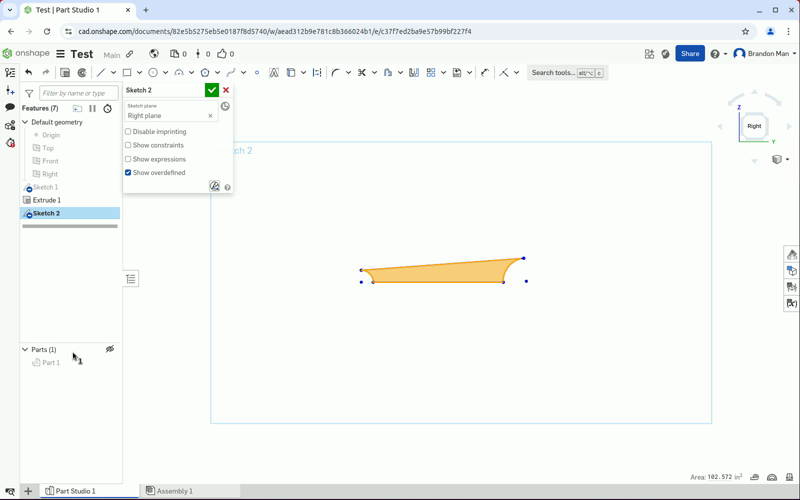
key(shift+y)
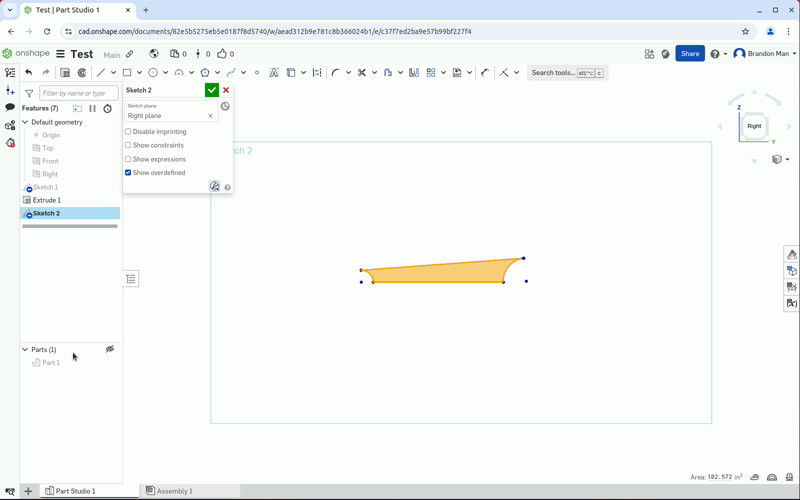
key(shift+e)
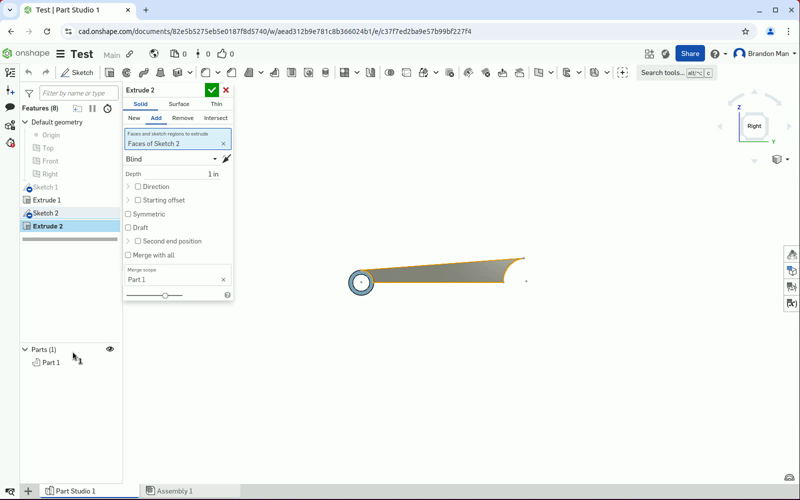
mouse_move(143, 106)
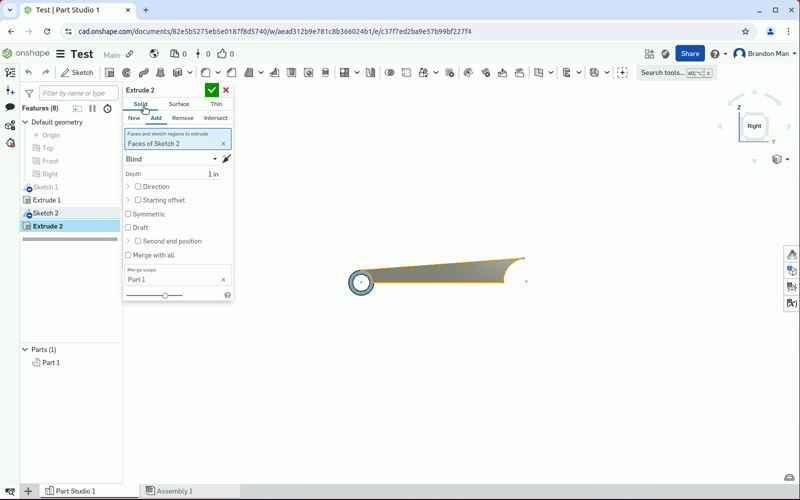
click(143, 106)
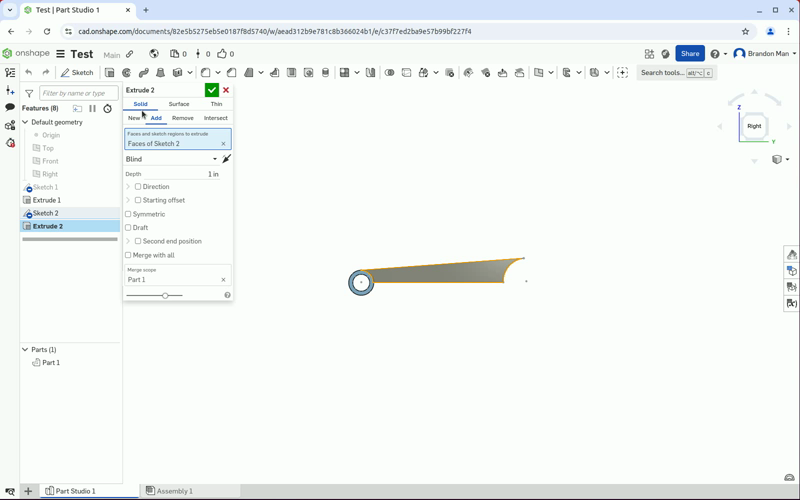
mouse_move(137, 120)
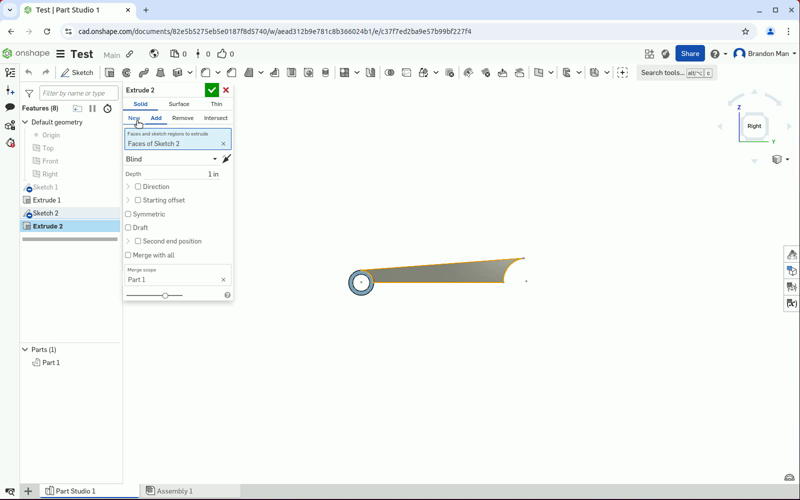
click(137, 120)
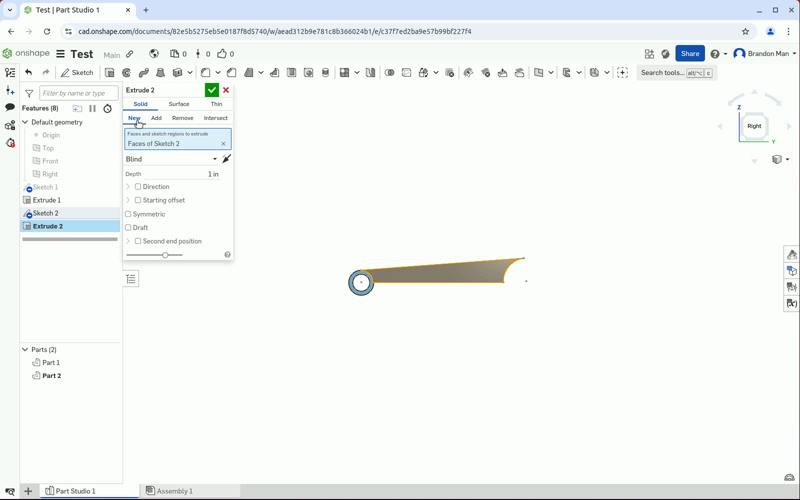
key(tab, 4)
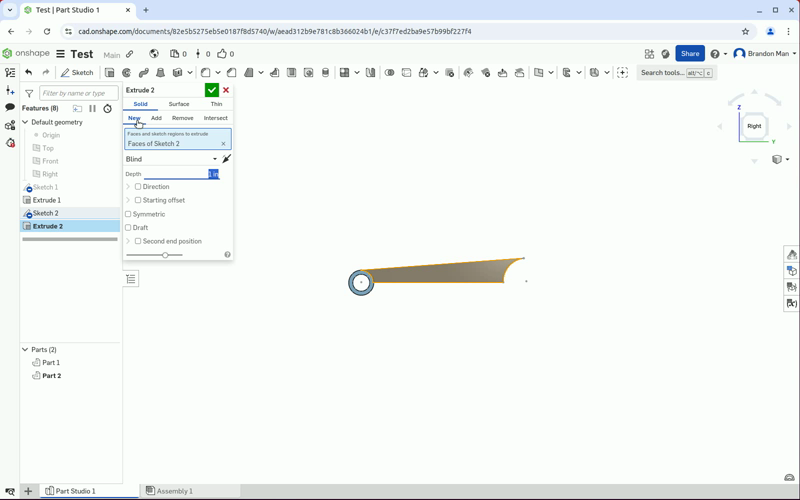
text(3.37)
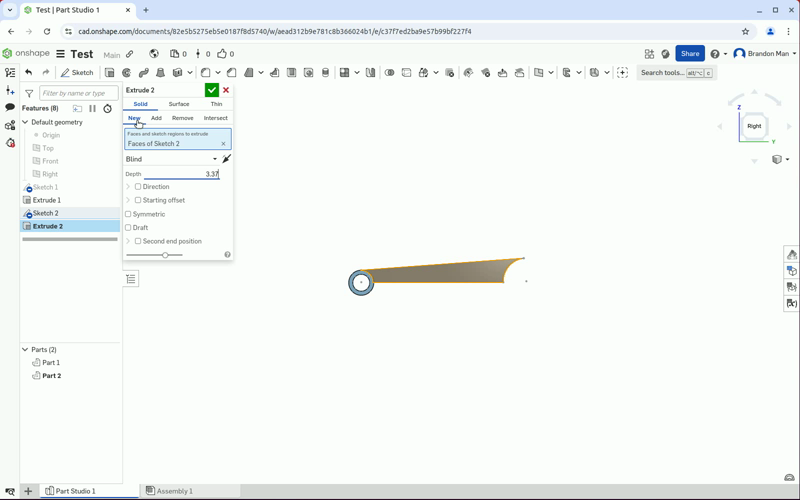
key(tab, 3)
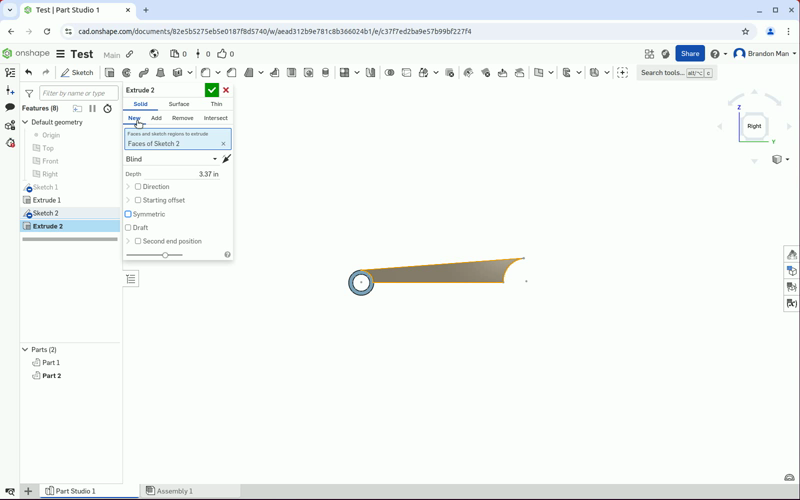
key(space)
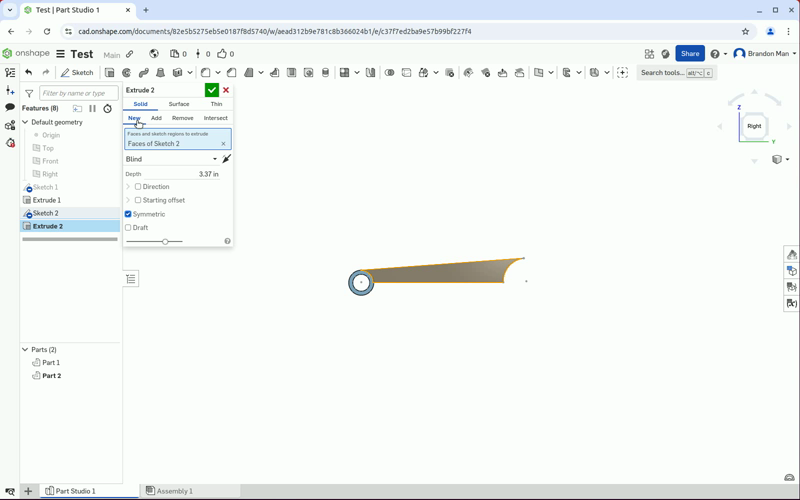
key(enter)
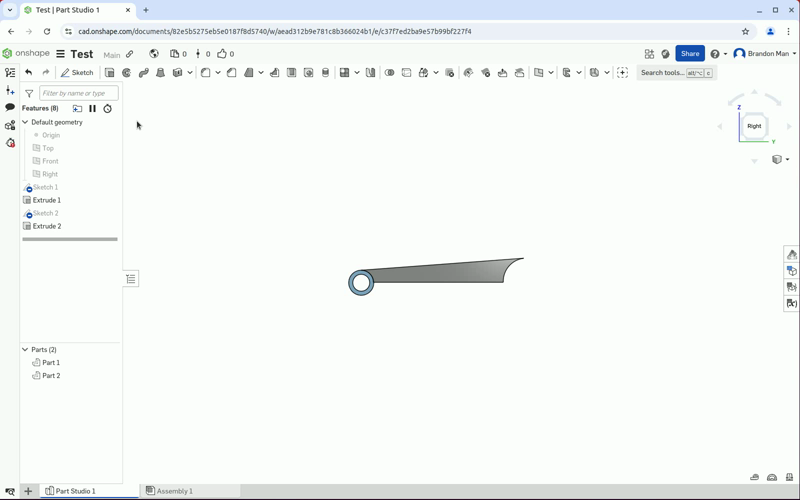
key(shift+h)
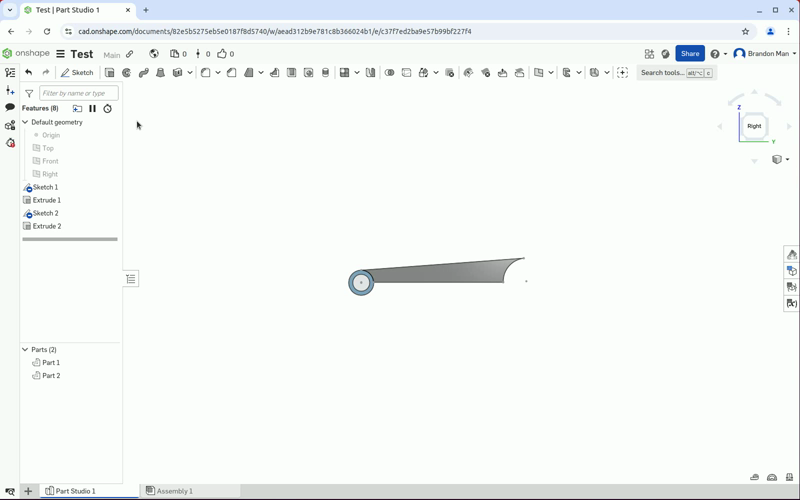
key(shift+h)
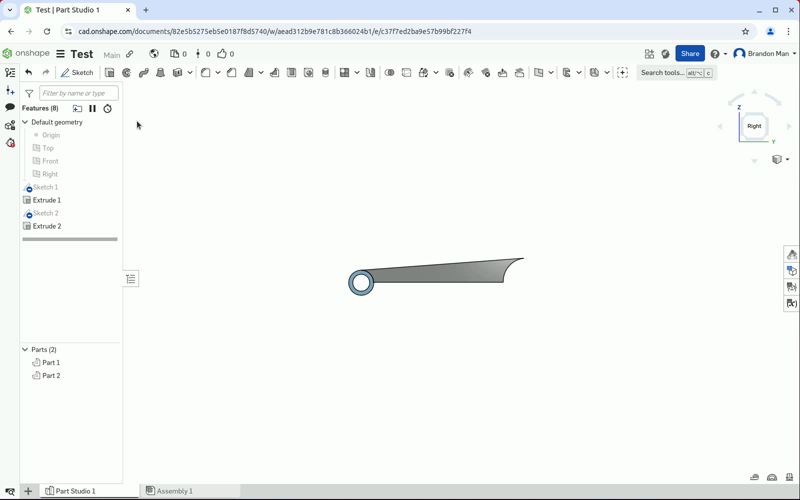
mouse_move(73, 189)
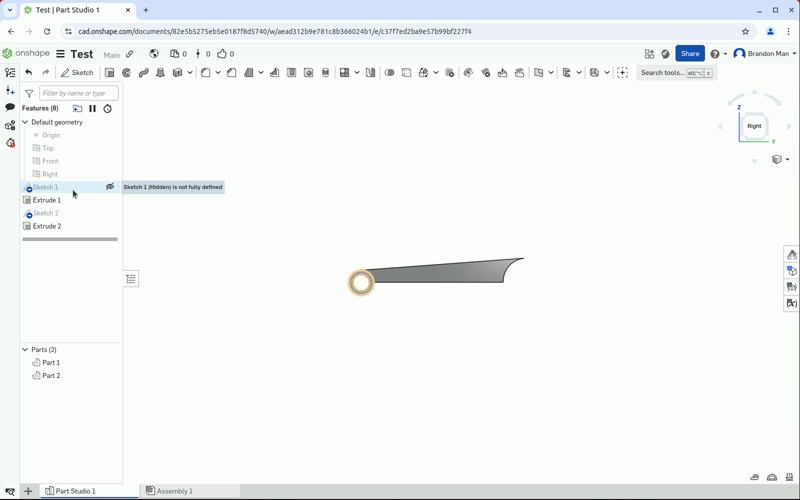
click(73, 189)
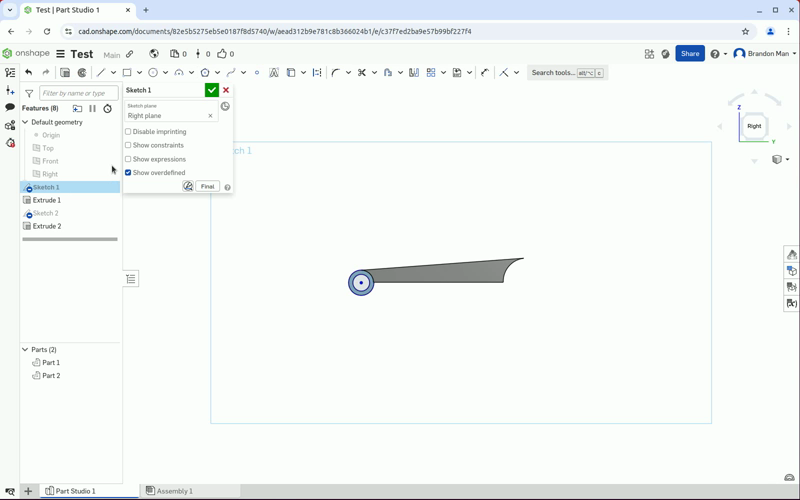
mouse_move(229, 92)
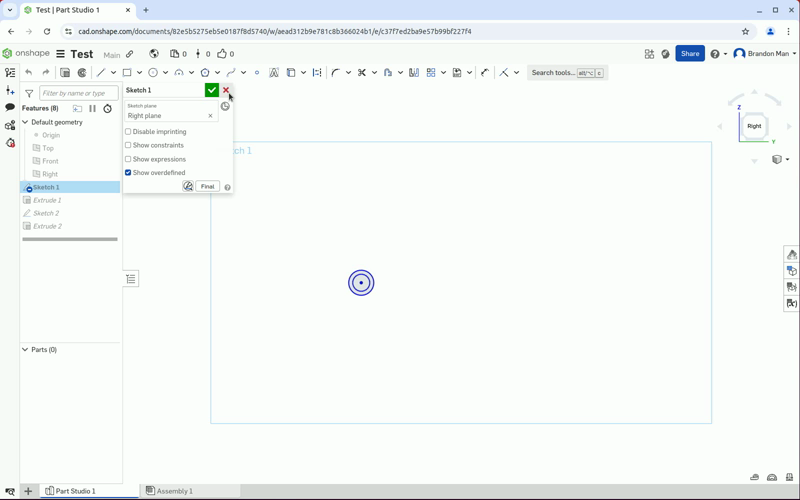
click(229, 92)
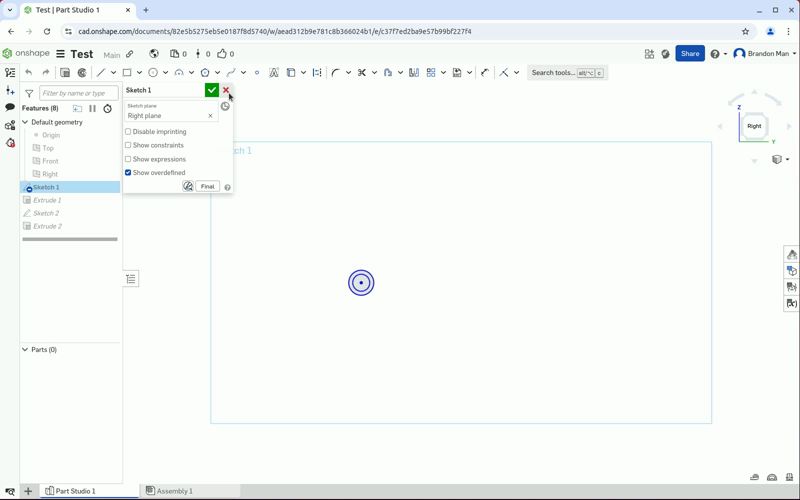
key(shift+s)
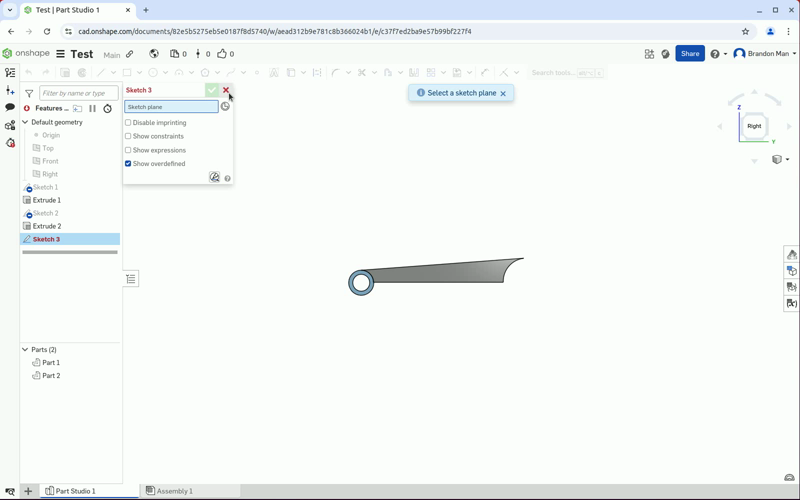
mouse_move(73, 176)
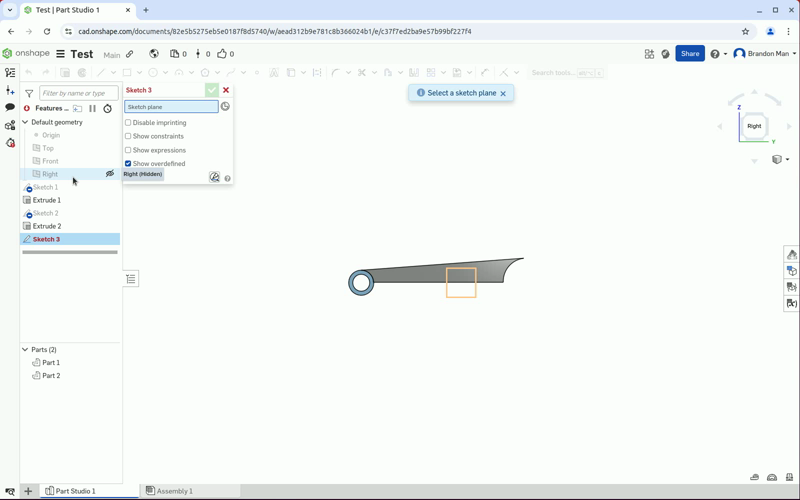
click(73, 176)
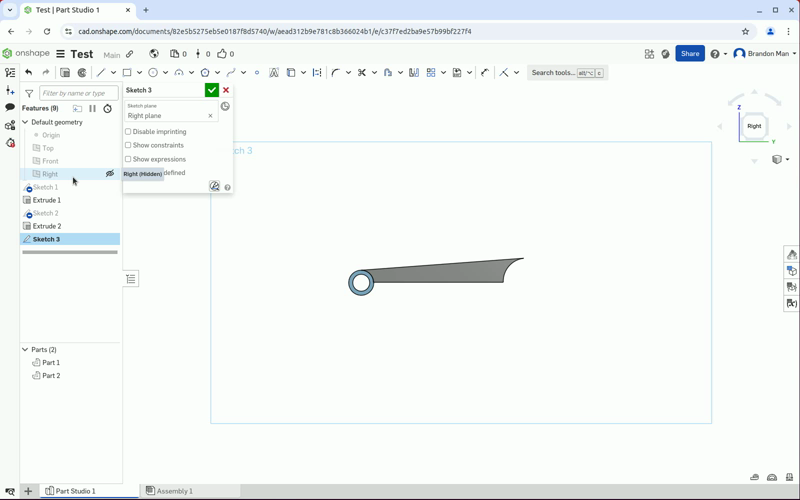
mouse_move(73, 352)
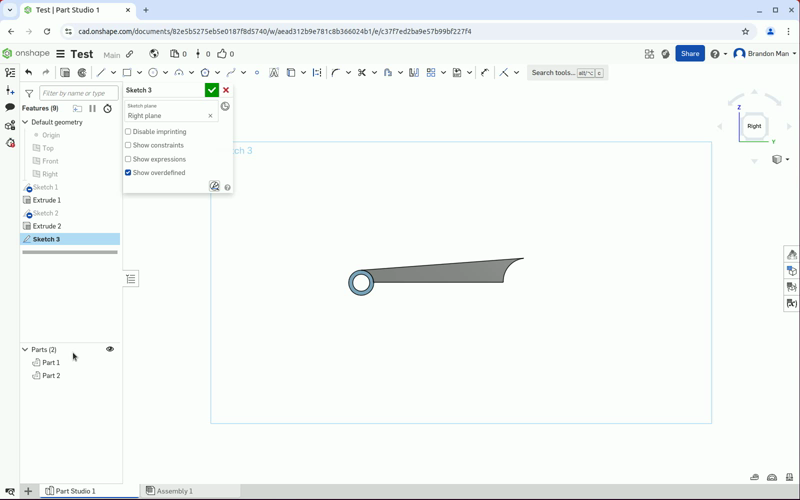
key(y)
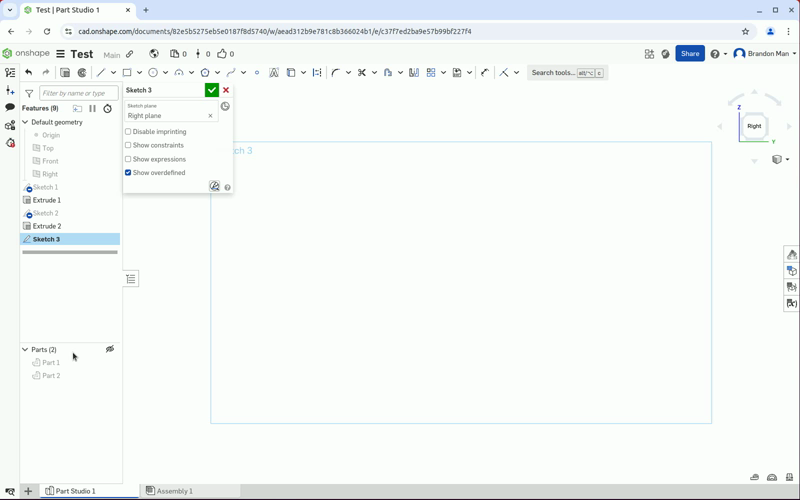
key(l)
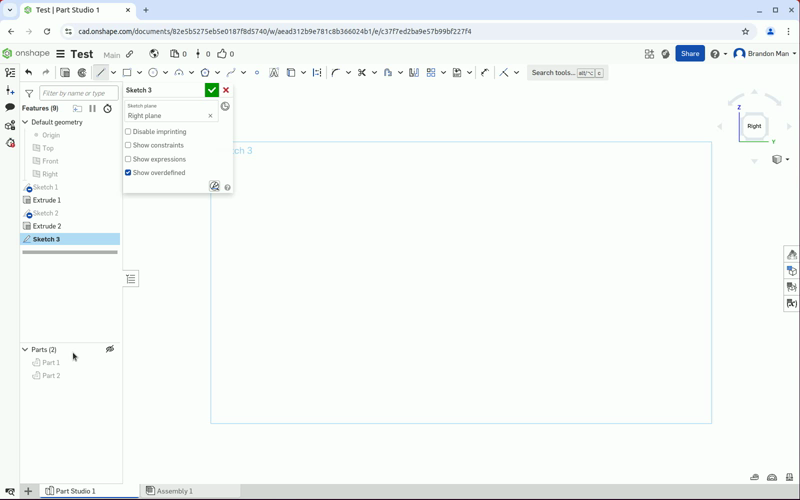
key_down(shift)
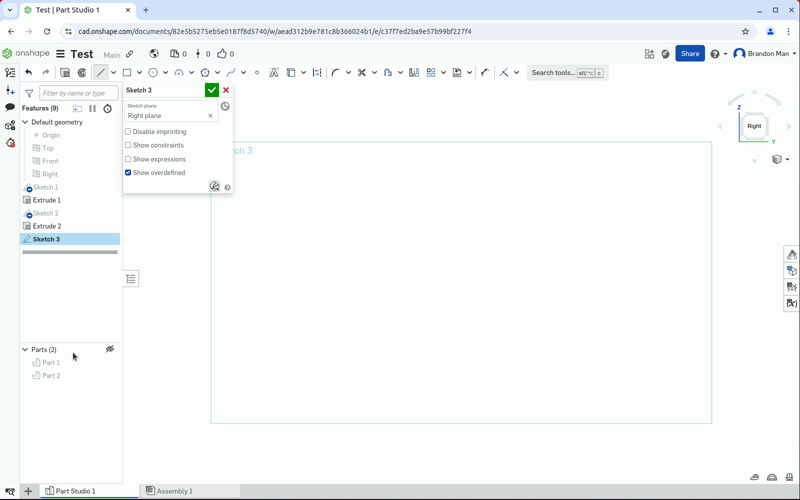
mouse_move(361, 295)
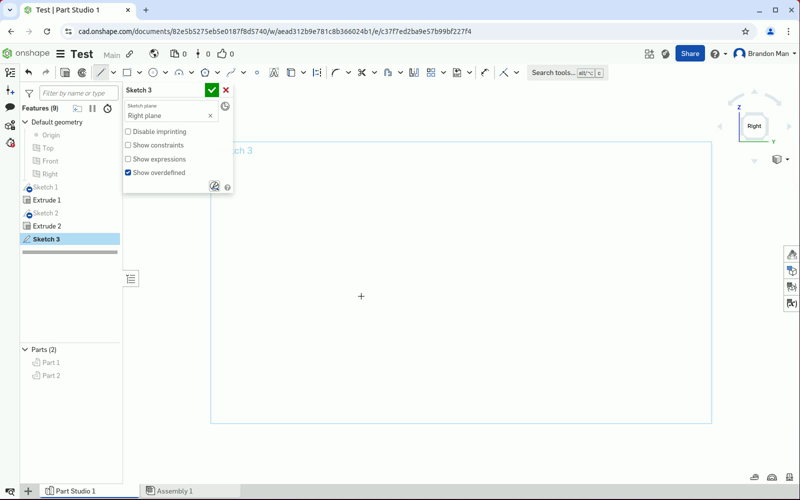
click(361, 295)
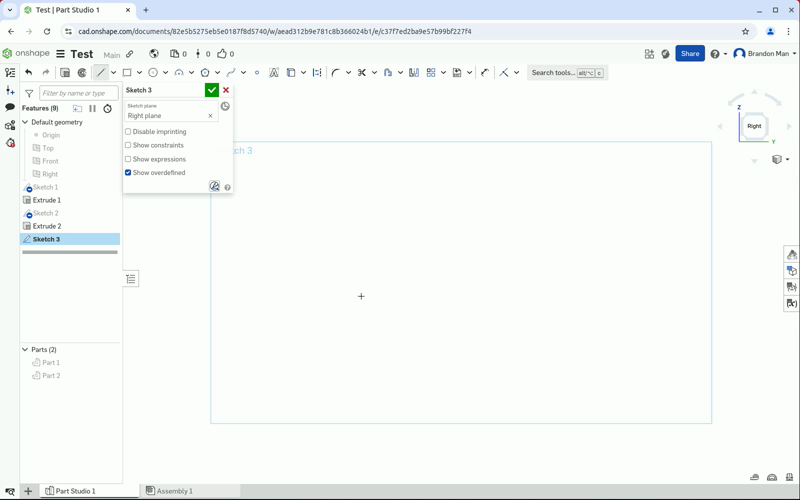
key_up(shift)
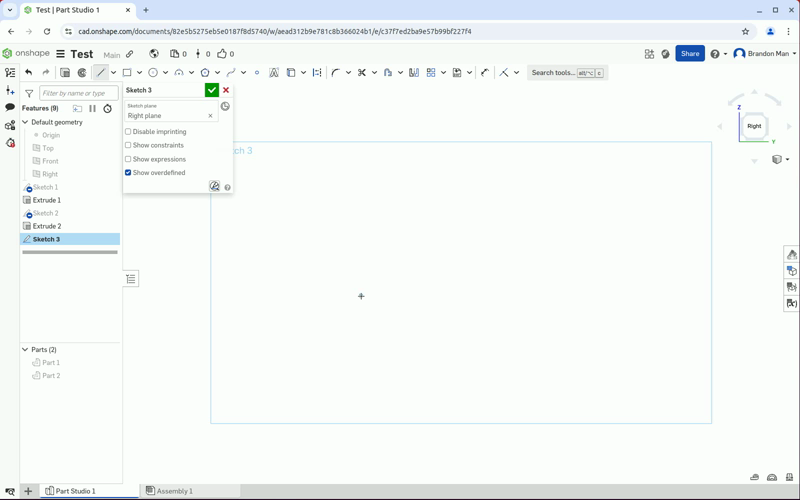
key_down(shift)
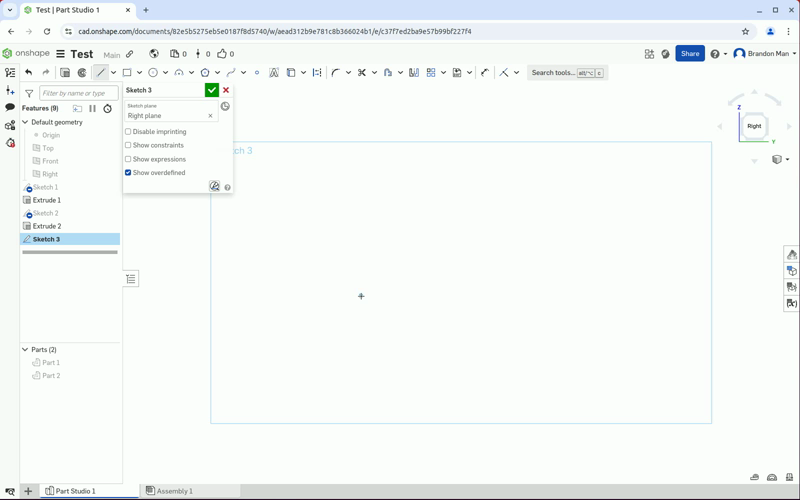
mouse_move(525, 307)
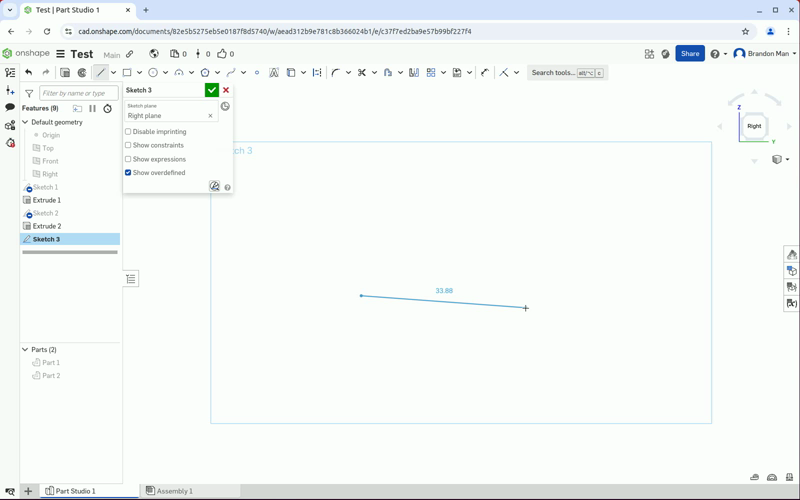
click(525, 307)
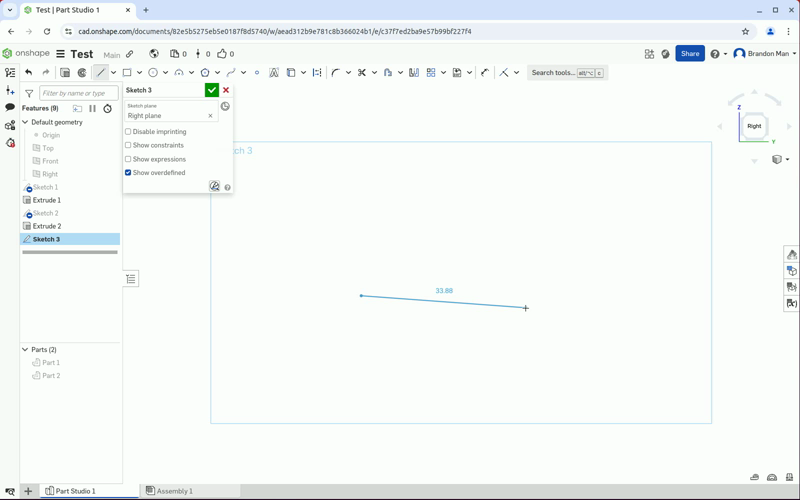
key_up(shift)
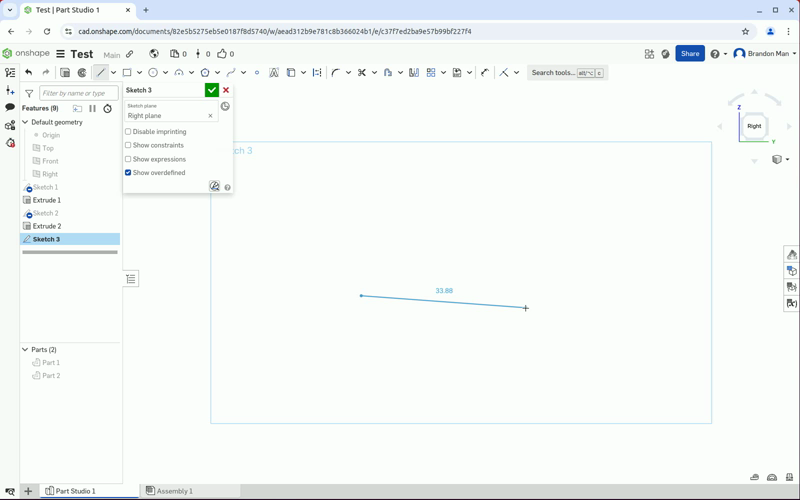
key(esc)
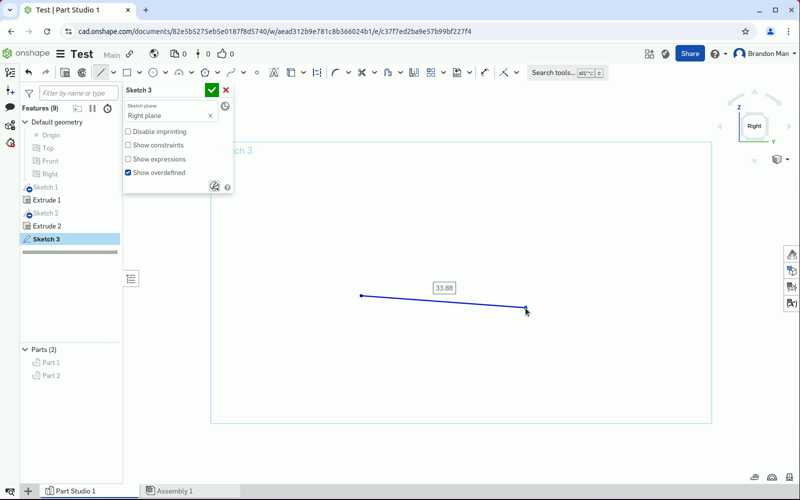
key(a)
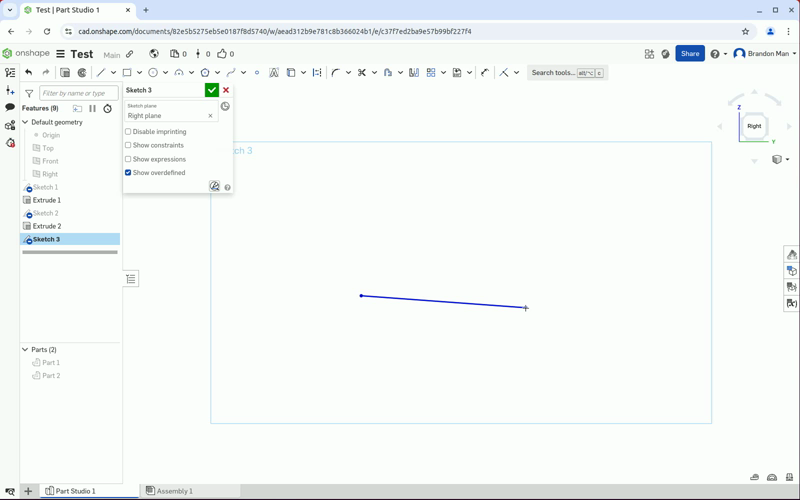
mouse_move(525, 307)
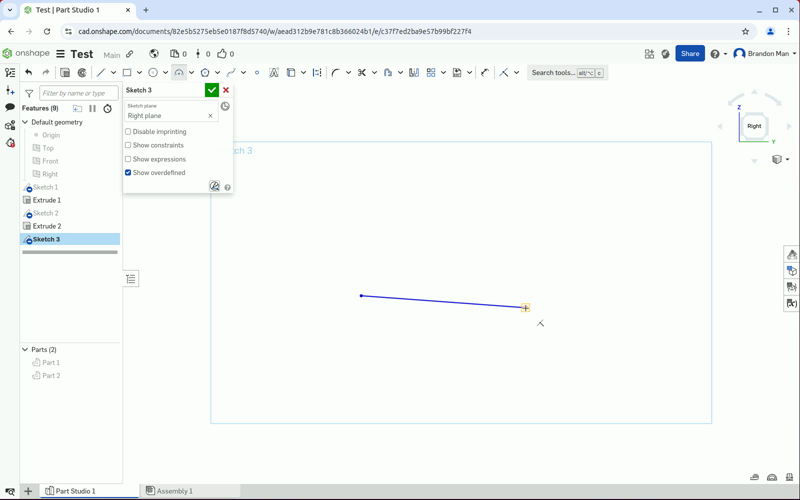
click(525, 307)
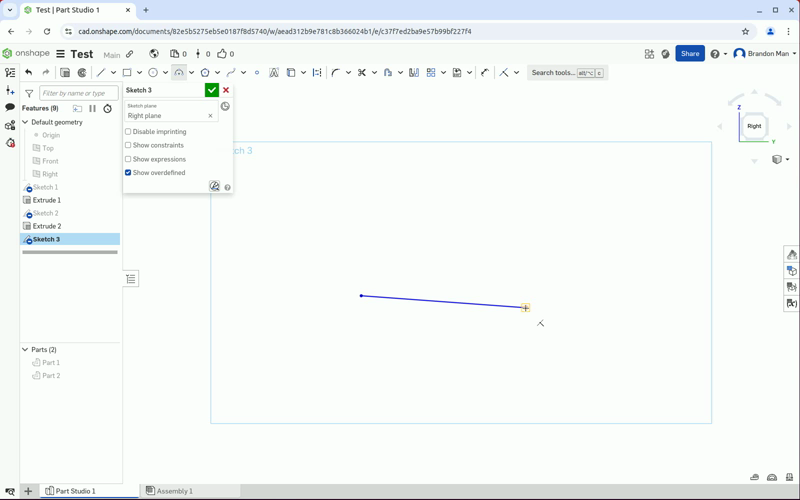
key_down(shift)
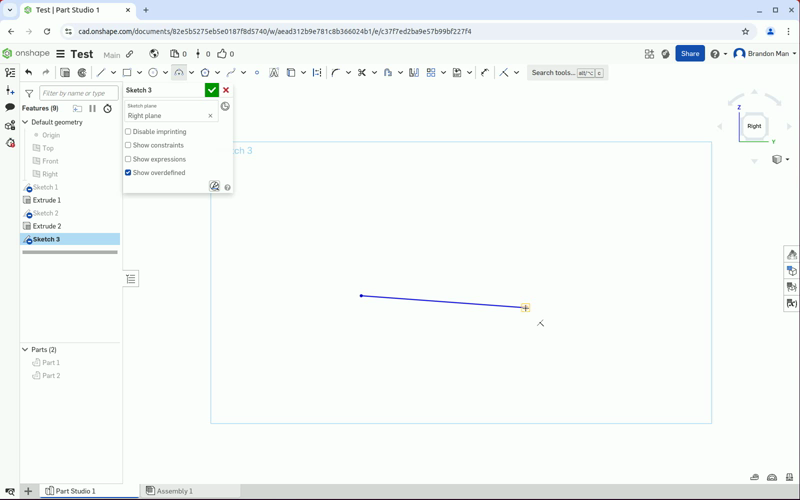
mouse_move(503, 283)
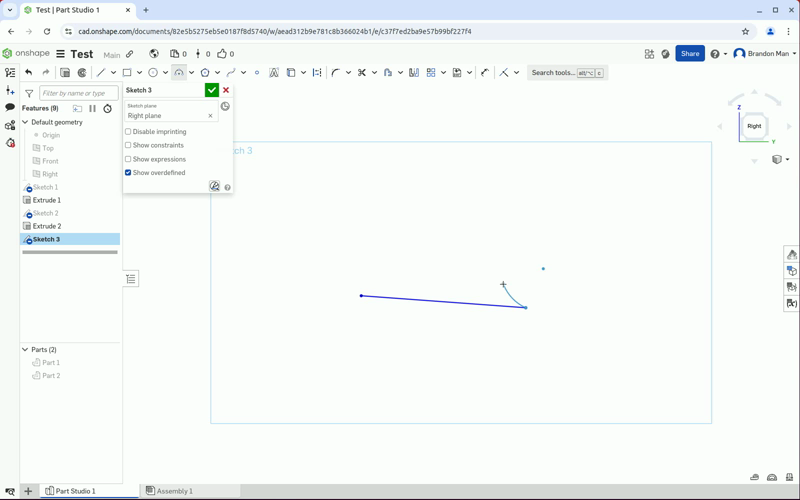
click(503, 283)
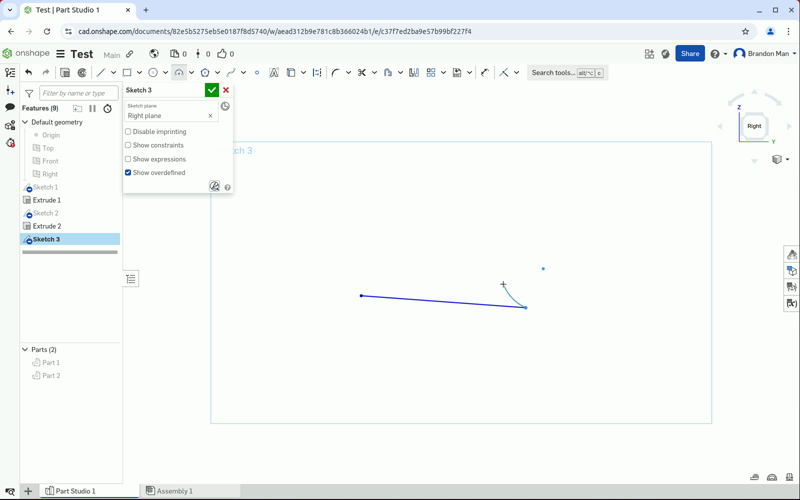
mouse_move(509, 300)
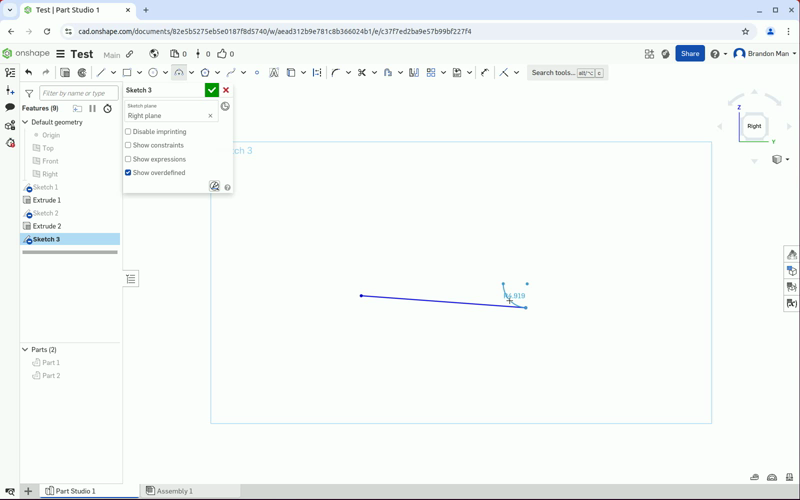
click(509, 300)
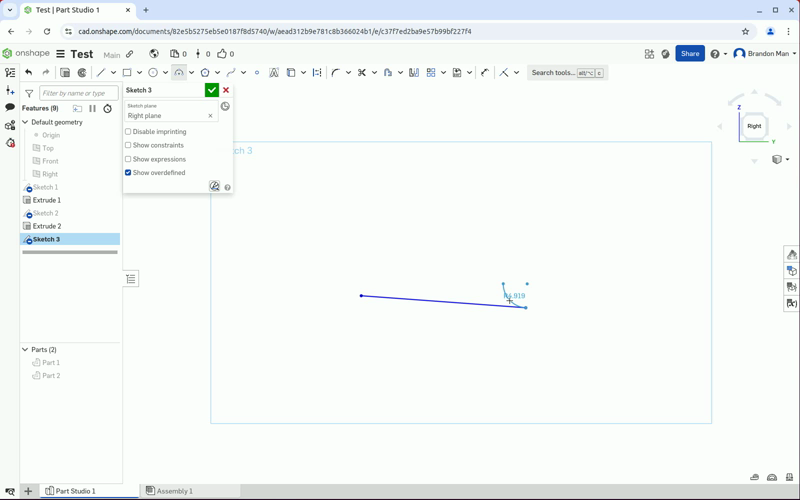
key_up(shift)
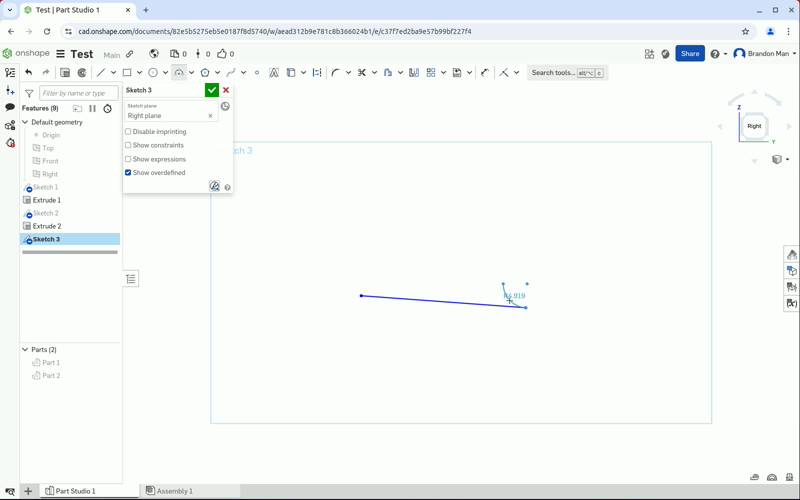
key(esc)
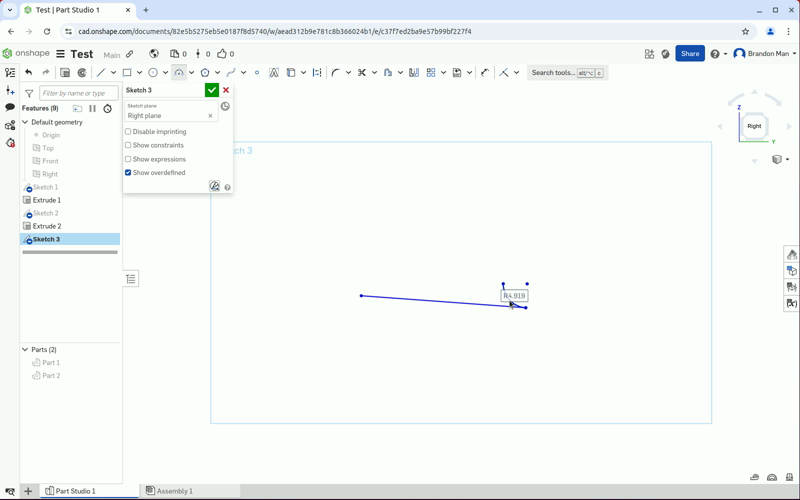
key(l)
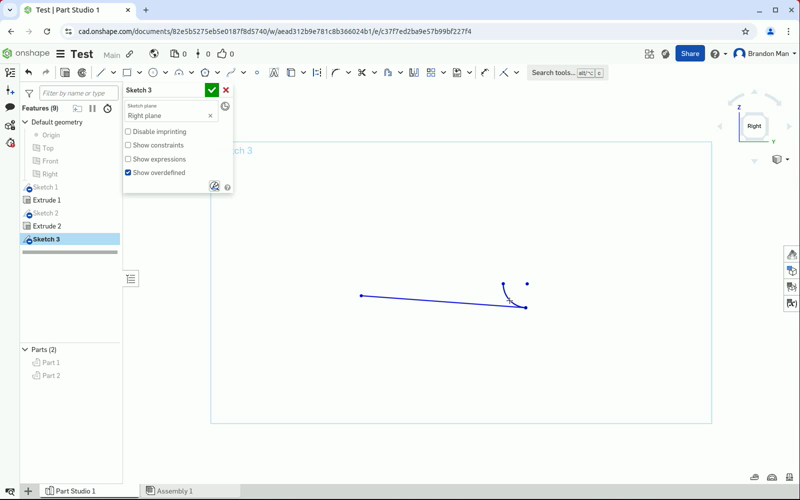
mouse_move(503, 283)
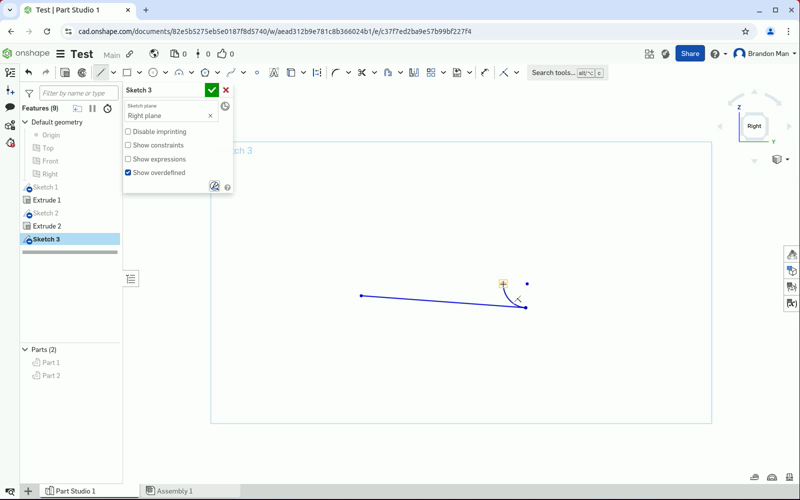
click(503, 283)
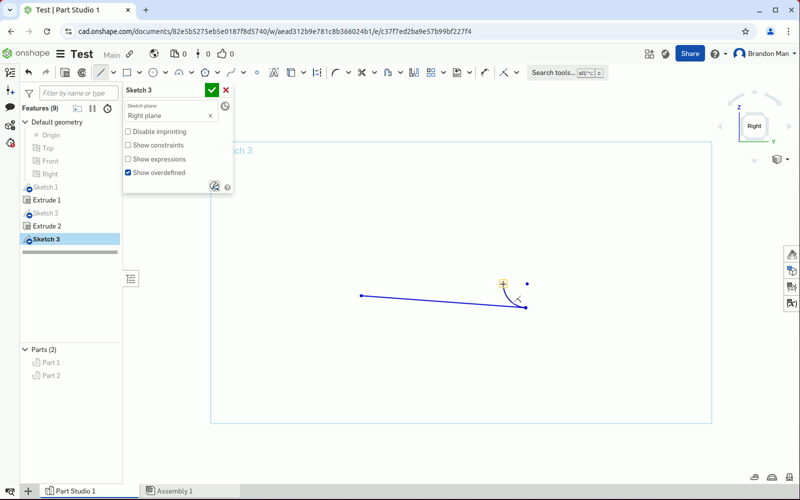
key_down(shift)
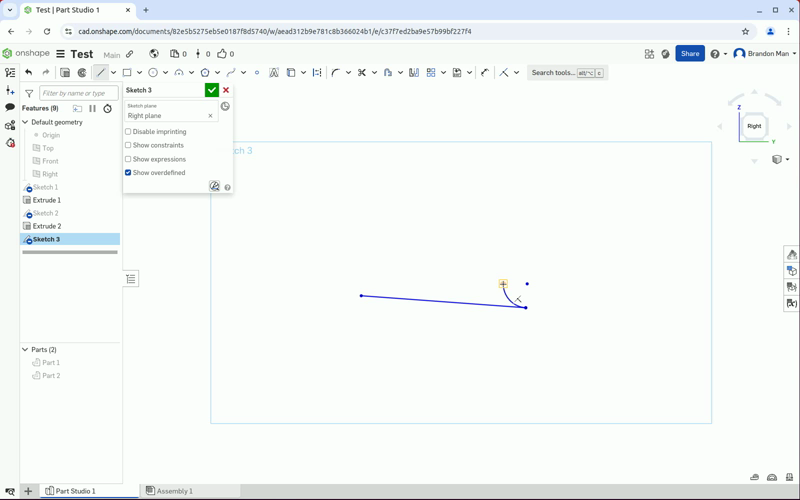
mouse_move(373, 283)
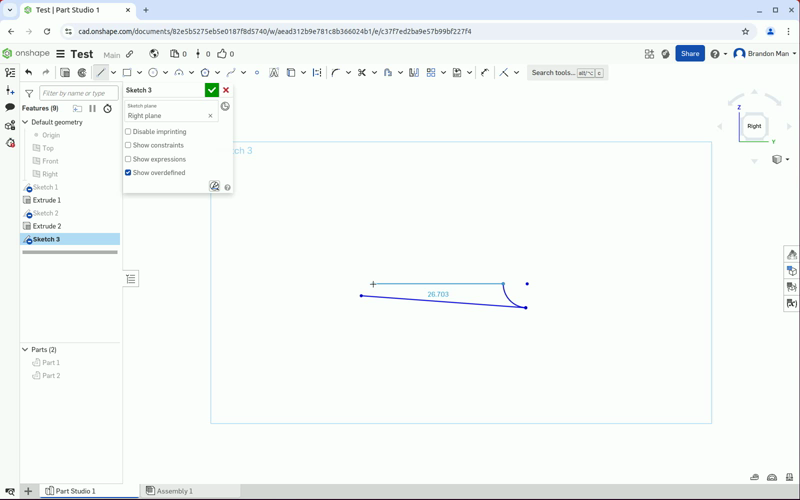
click(373, 283)
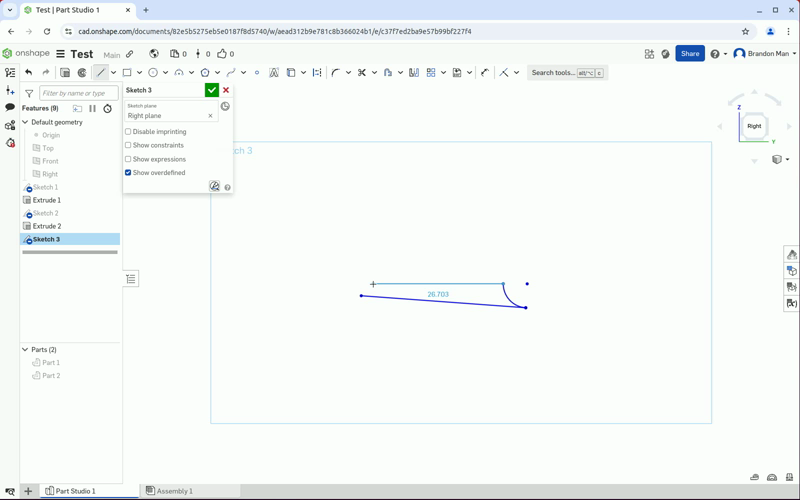
key_up(shift)
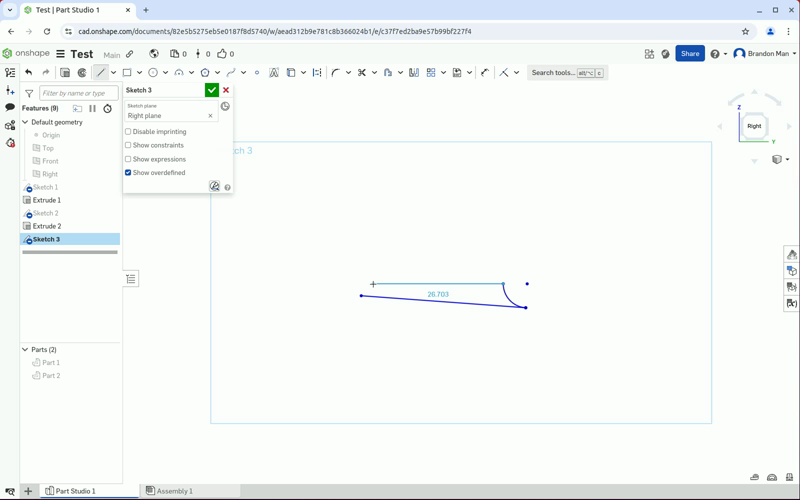
key(esc)
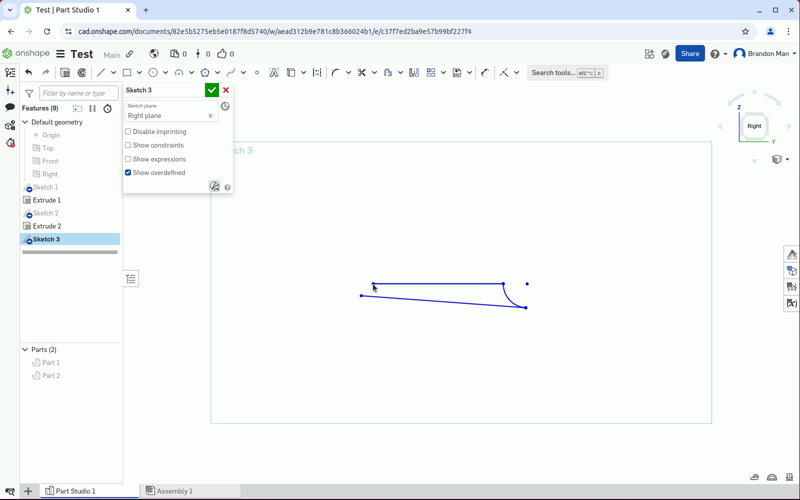
key(a)
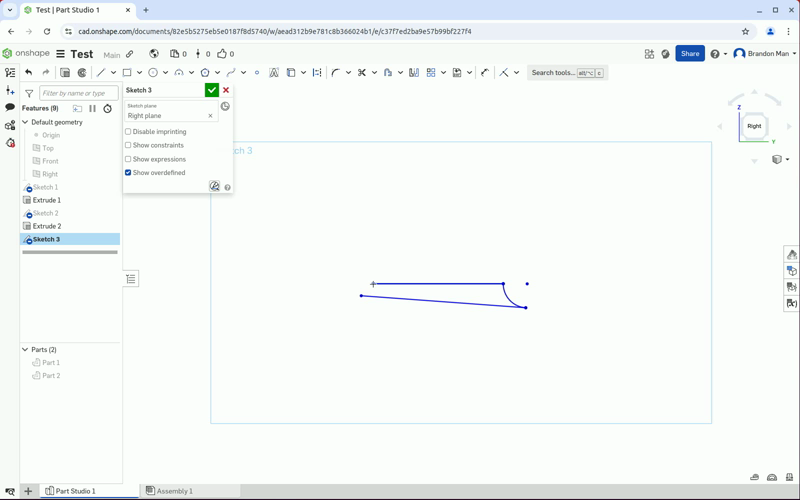
mouse_move(373, 283)
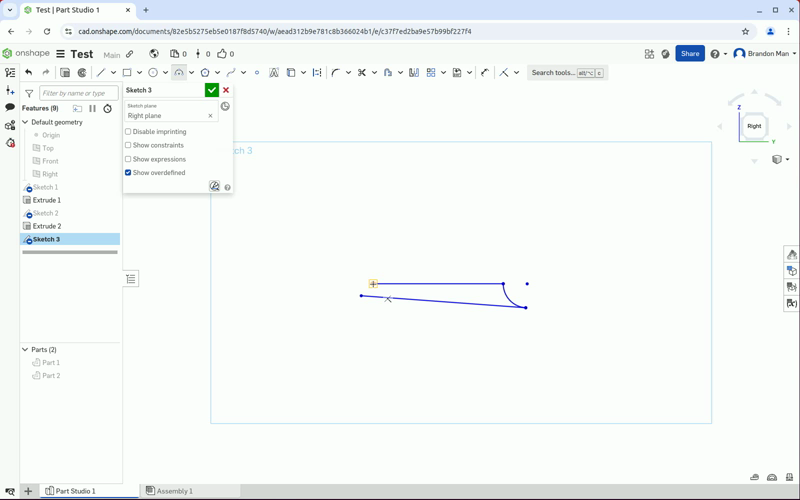
click(373, 283)
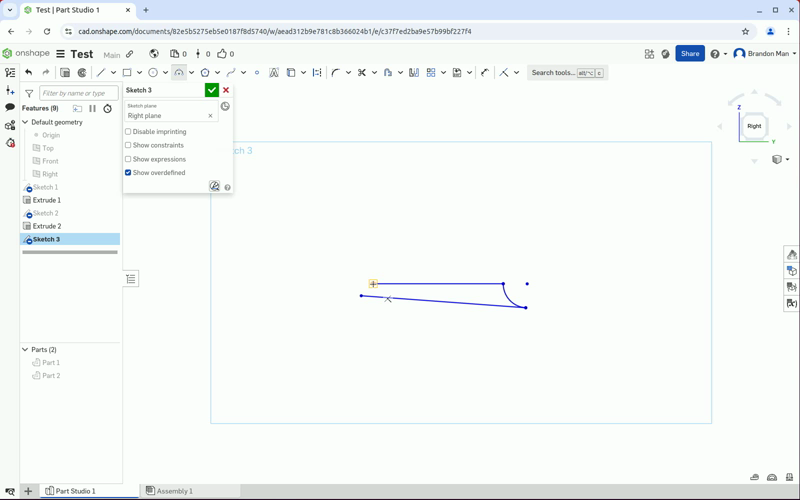
mouse_move(361, 295)
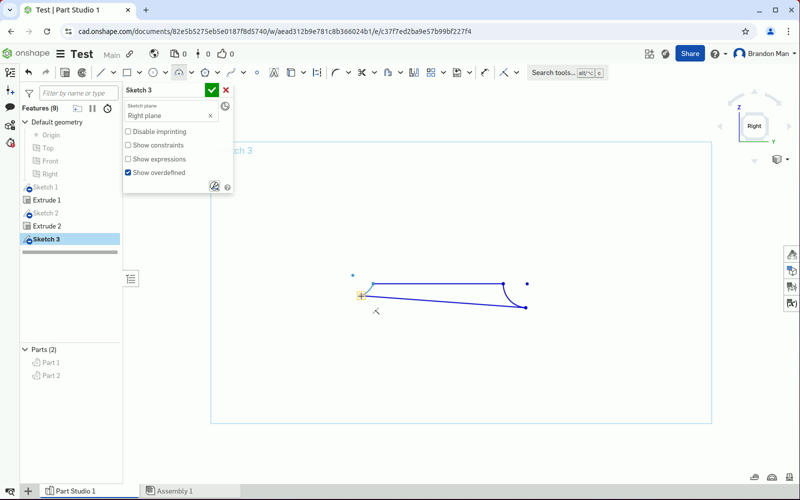
click(361, 295)
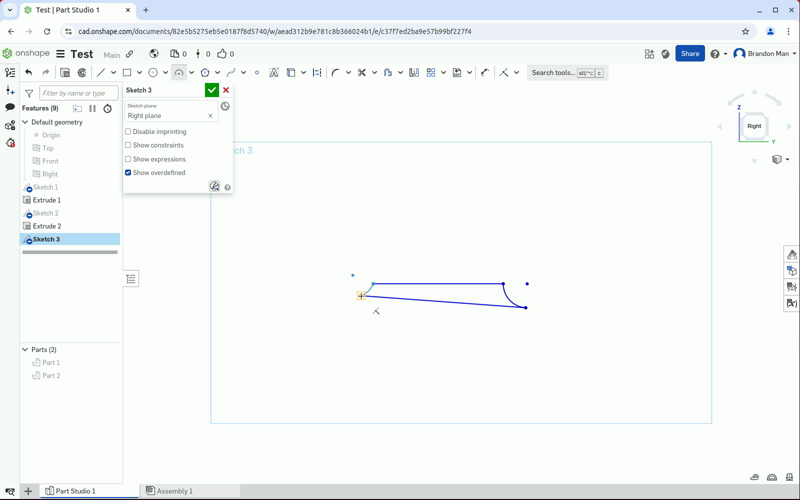
key_down(shift)
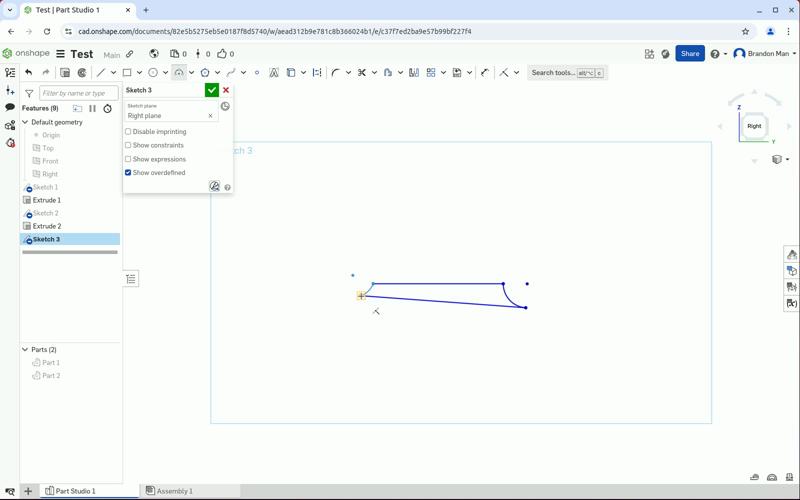
mouse_move(369, 292)
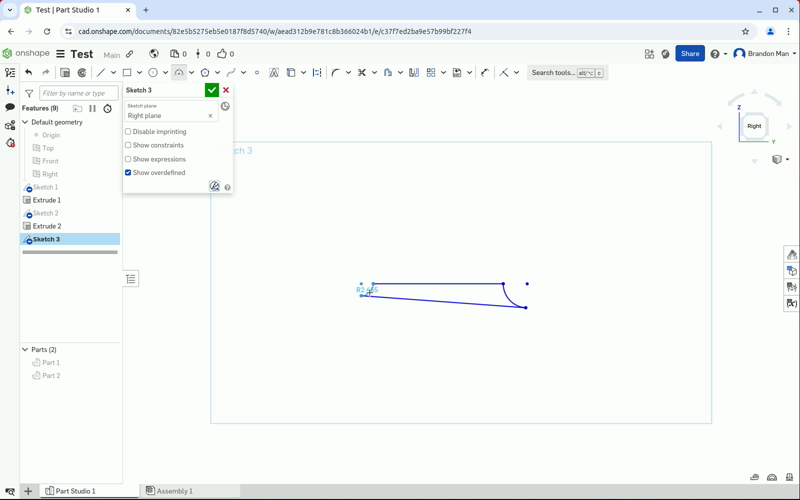
click(369, 292)
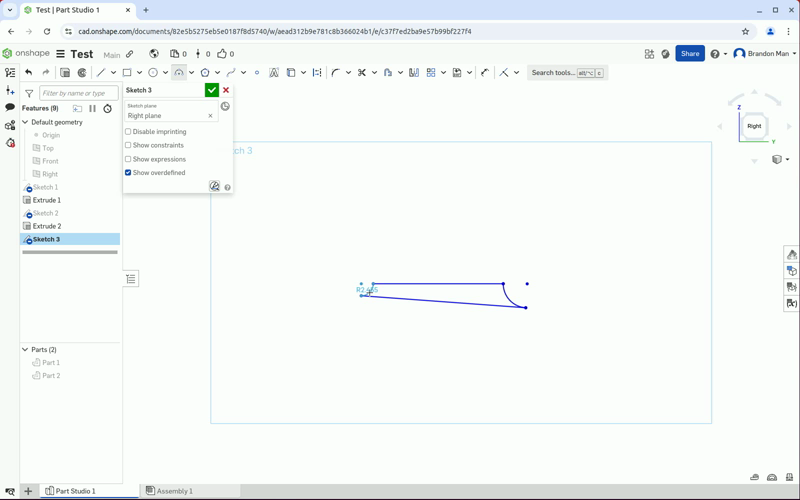
key_up(shift)
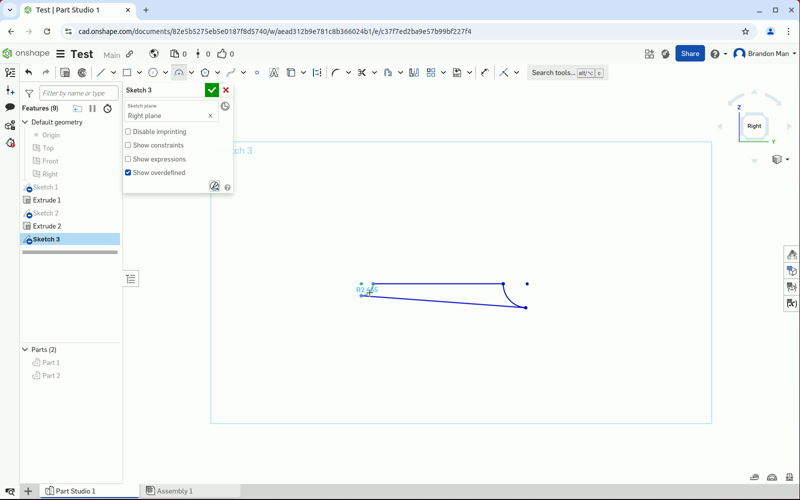
key(esc)
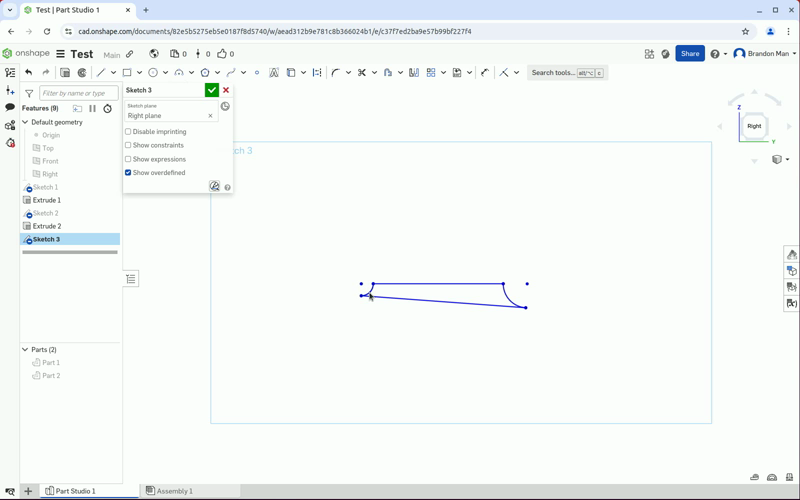
mouse_move(407, 286)
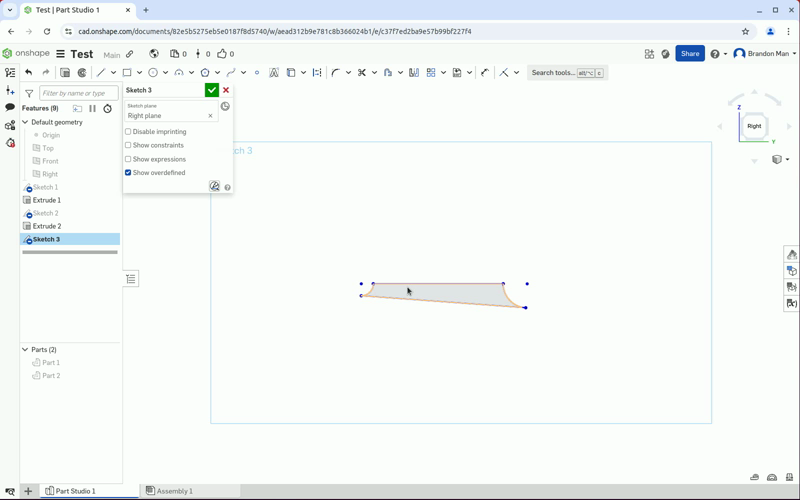
click(407, 286)
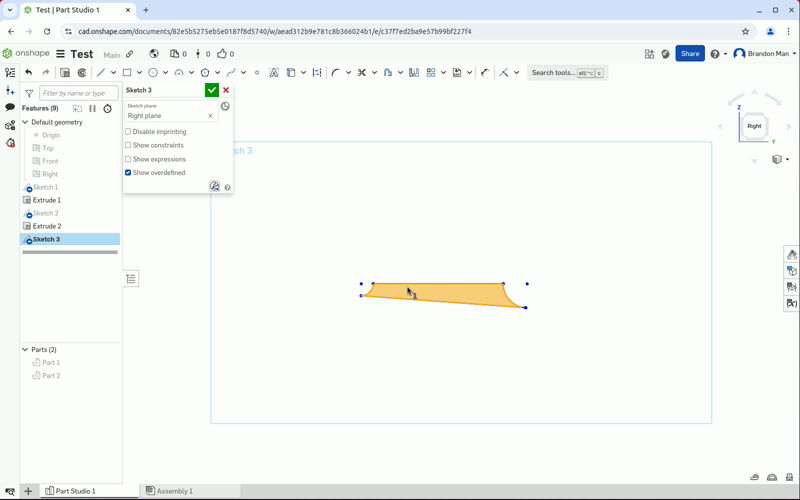
mouse_move(73, 352)
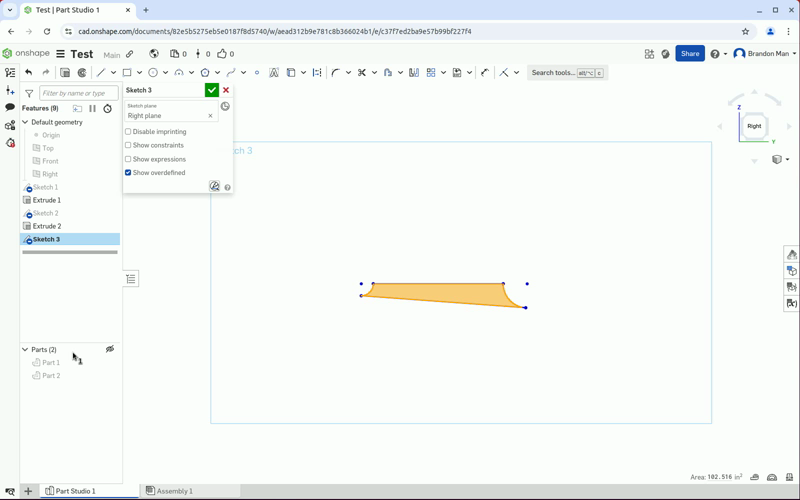
key(shift+y)
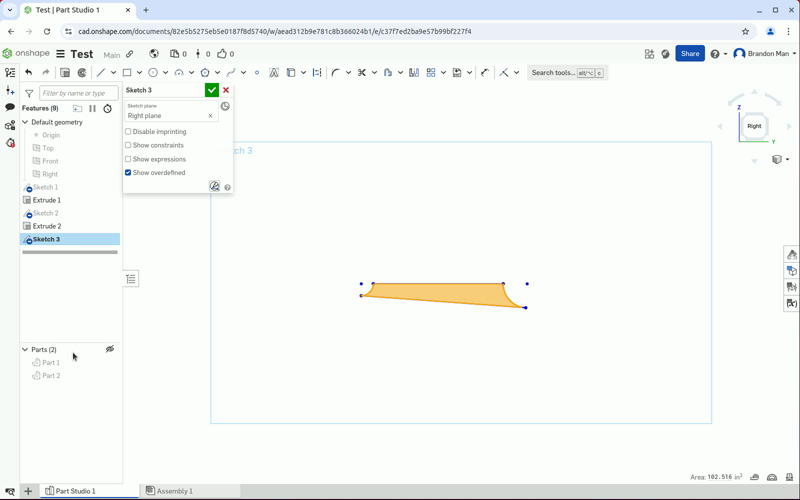
key(shift+e)
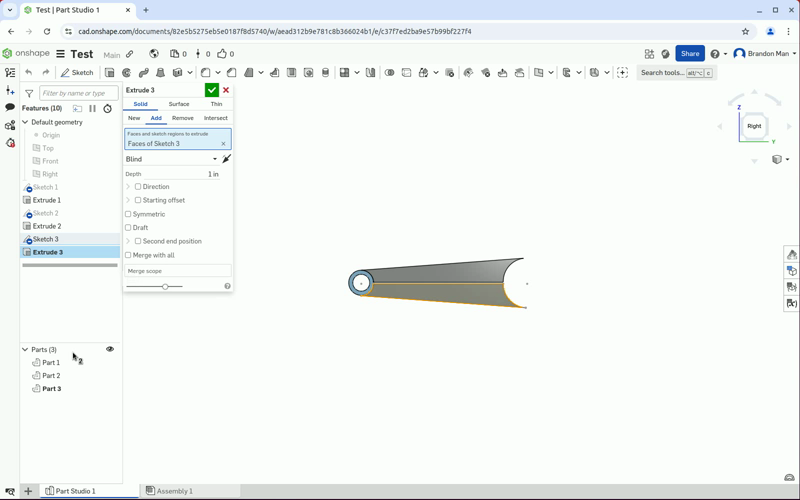
mouse_move(143, 106)
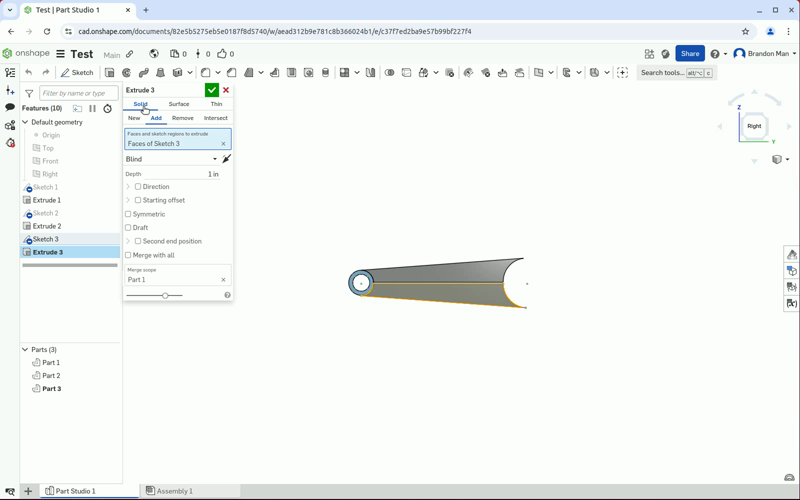
click(143, 106)
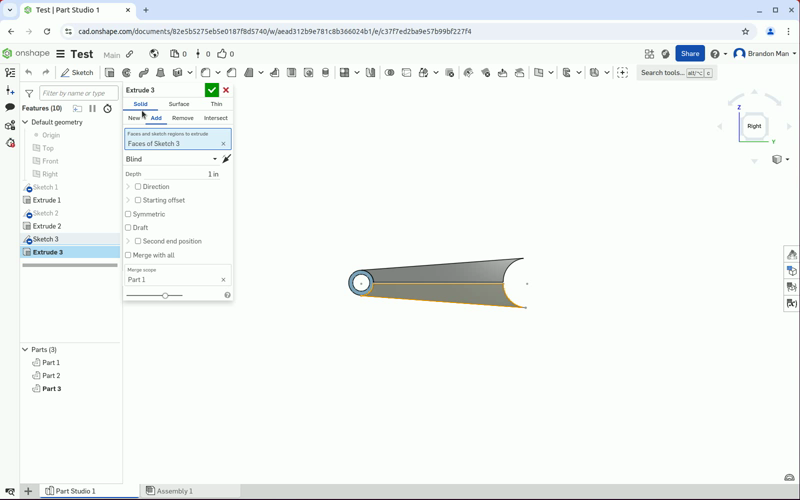
mouse_move(137, 120)
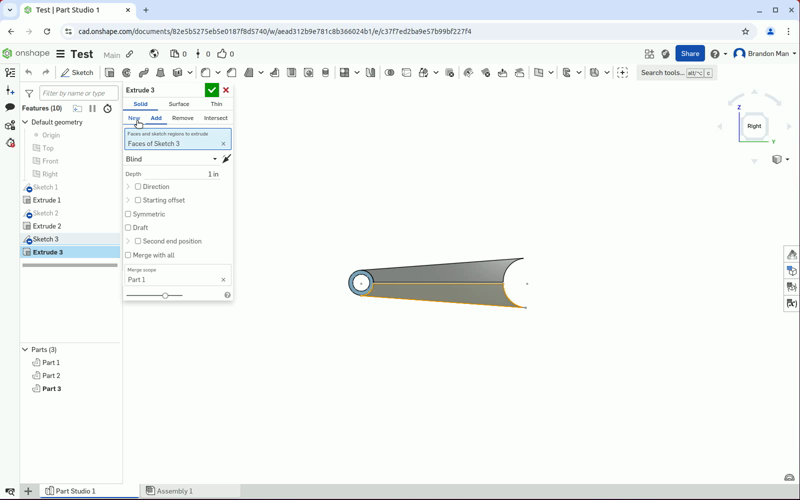
click(137, 120)
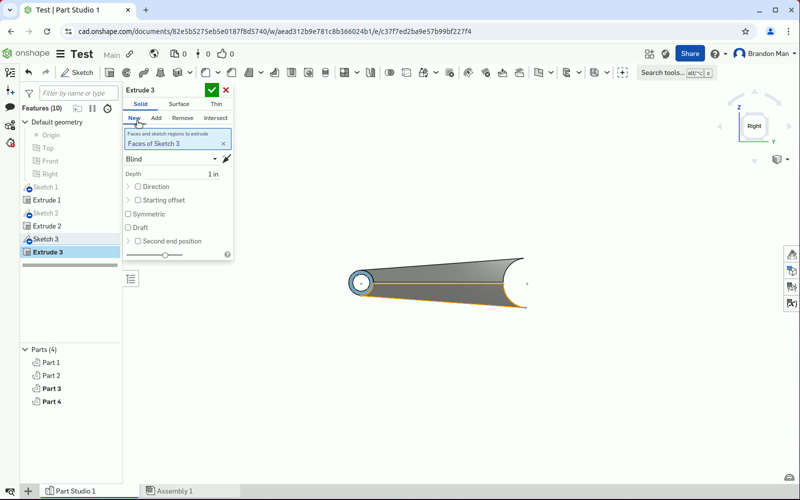
key(tab, 4)
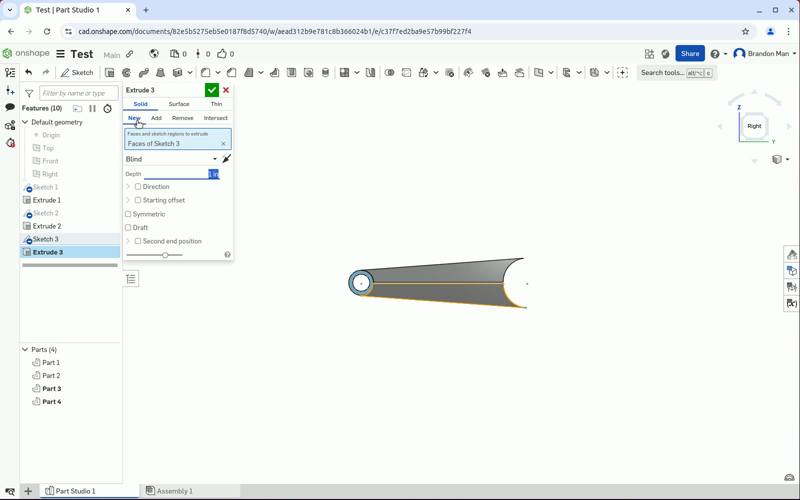
text(3.37)
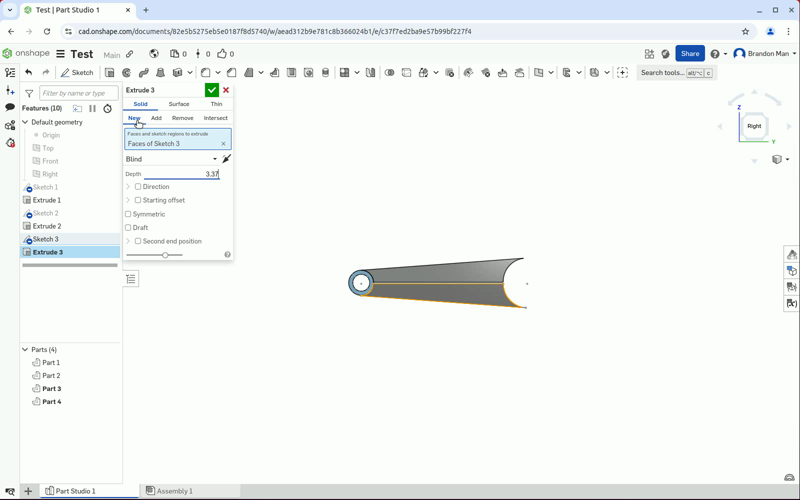
key(tab, 3)
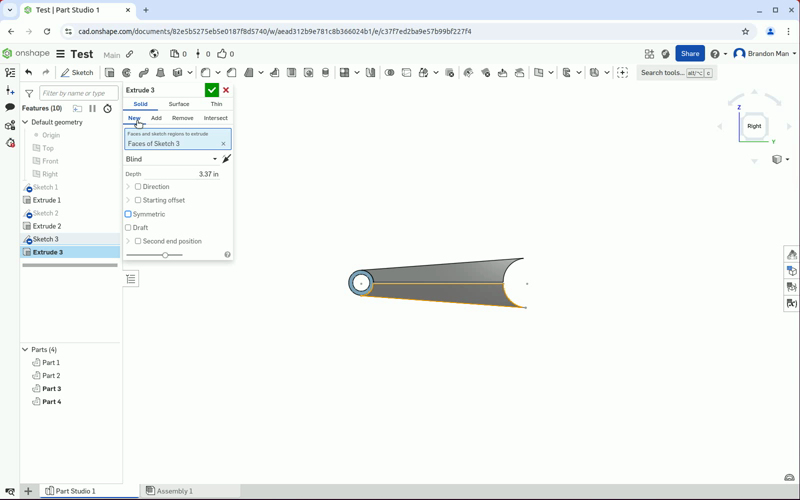
key(space)
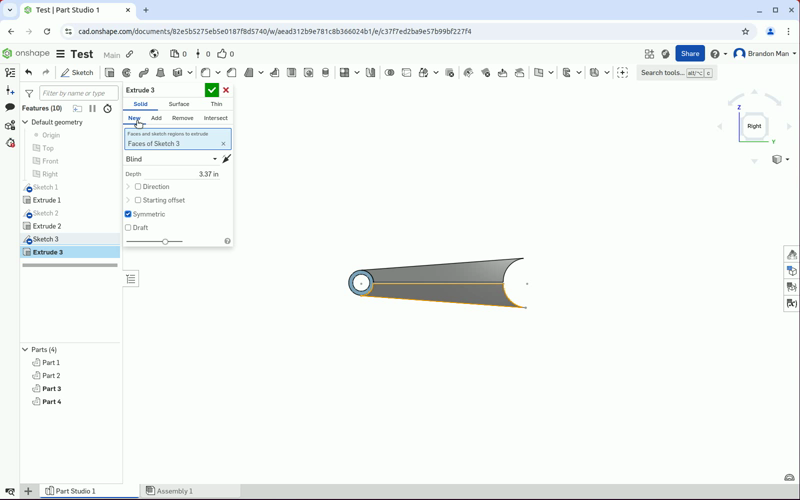
key(enter)
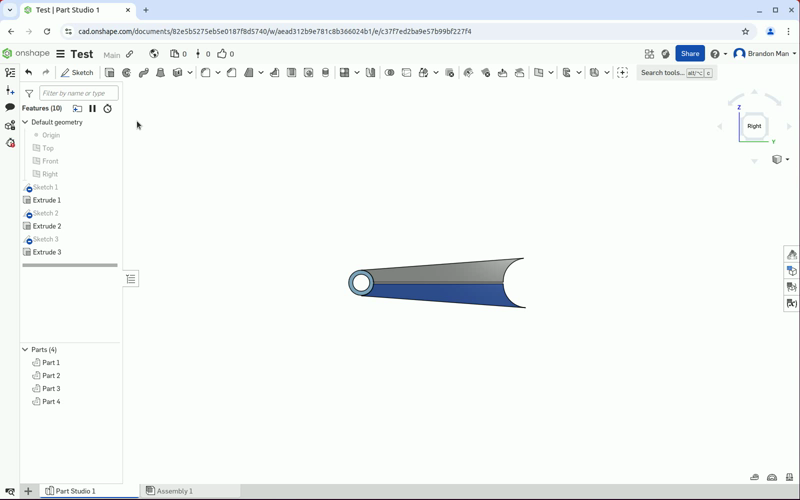
key(shift+h)
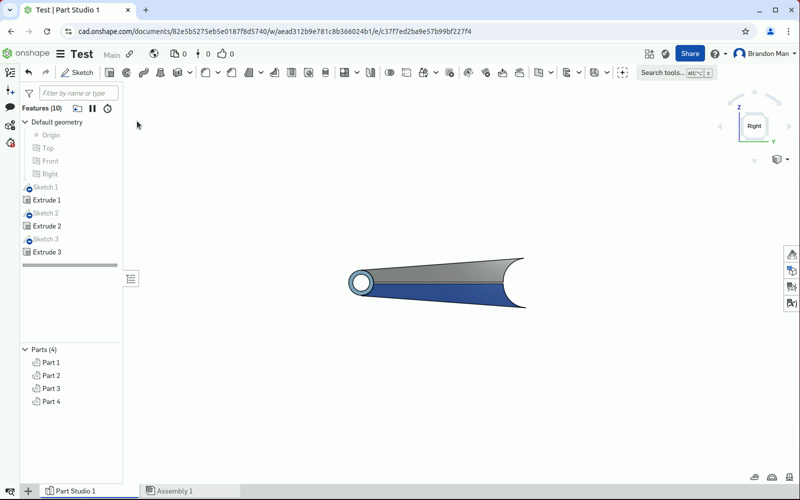
key(shift+h)
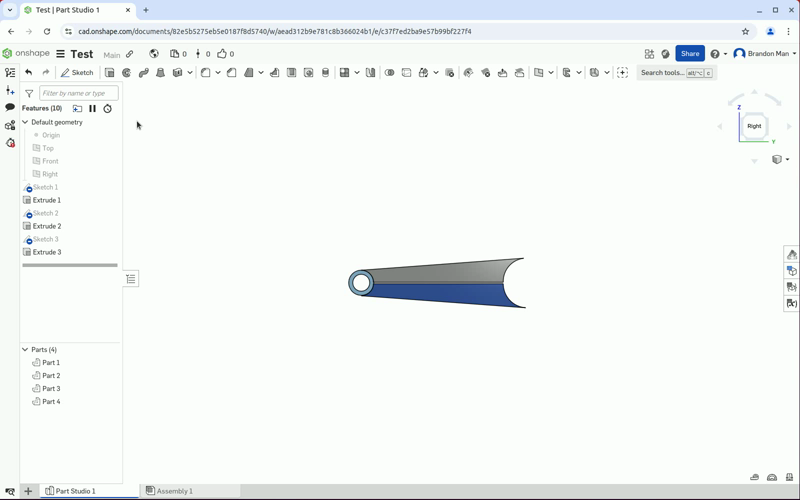
mouse_move(73, 189)
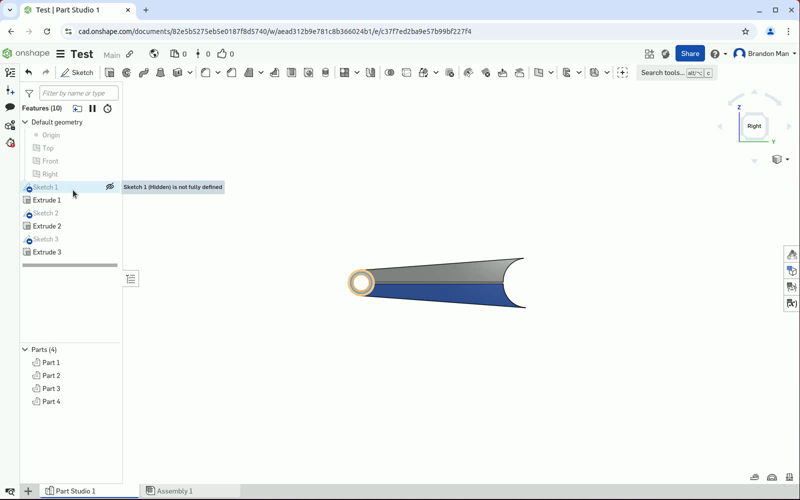
click(73, 189)
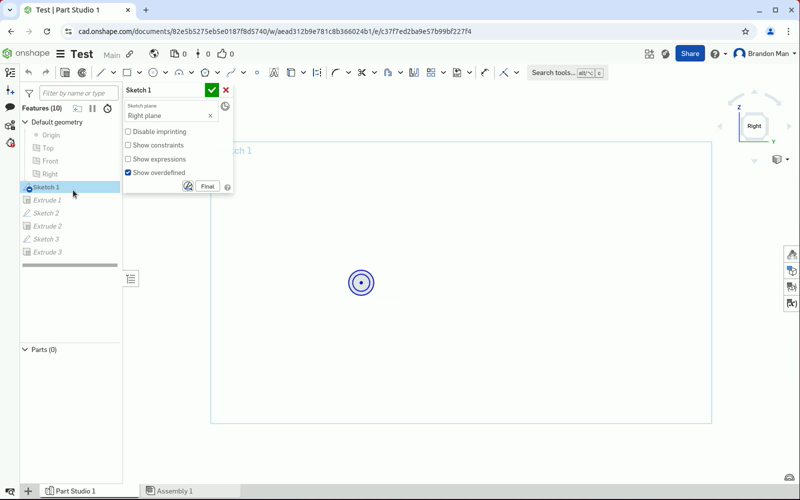
mouse_move(229, 92)
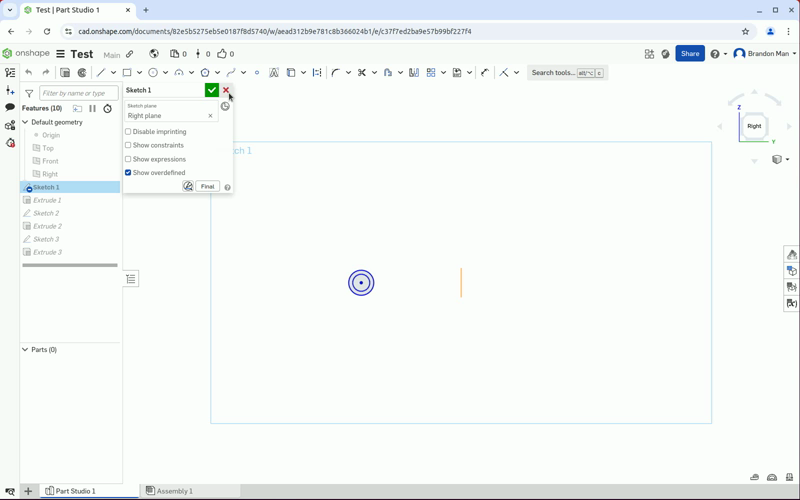
click(229, 92)
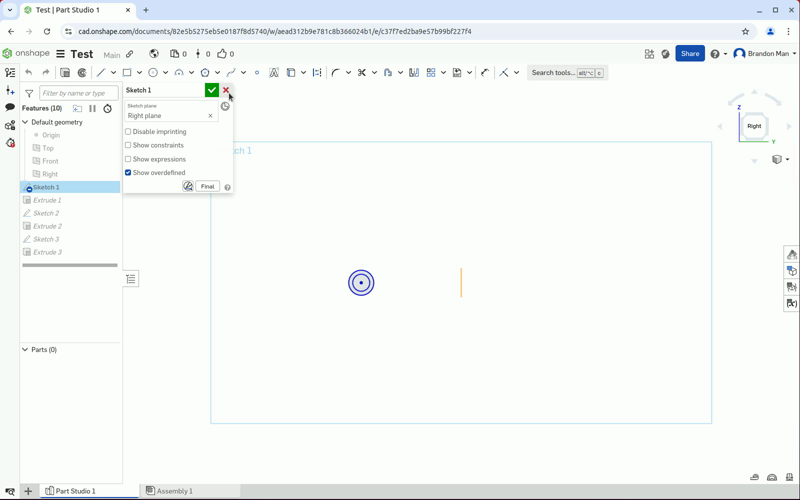
key(shift+s)
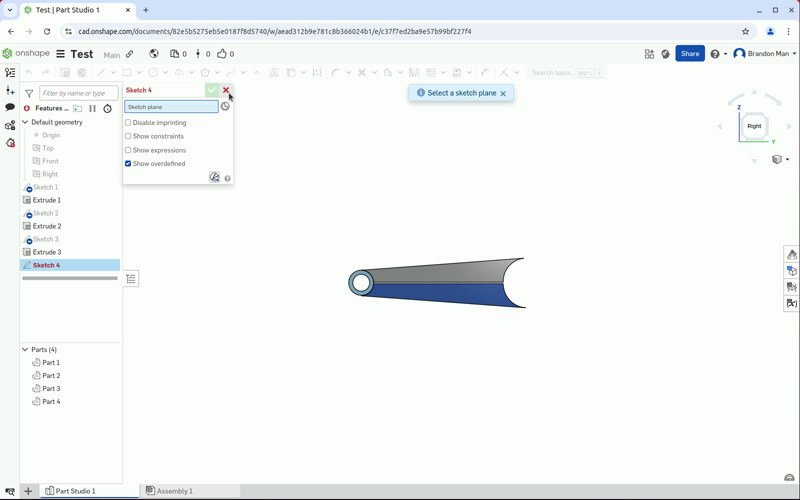
mouse_move(73, 176)
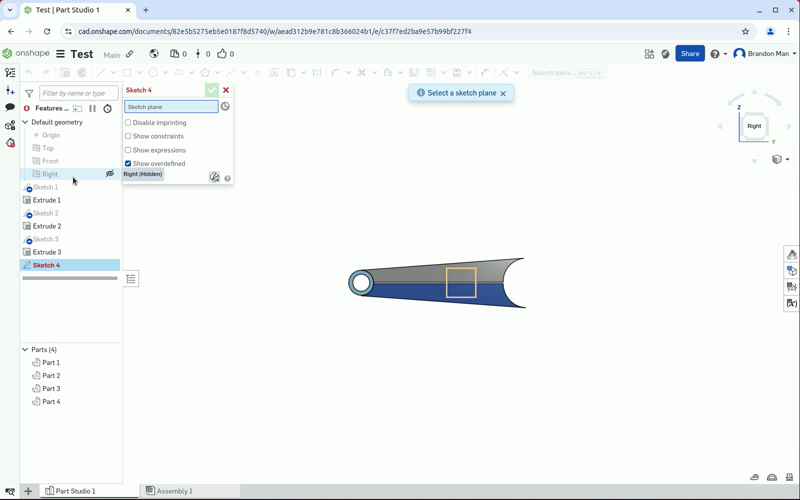
click(73, 176)
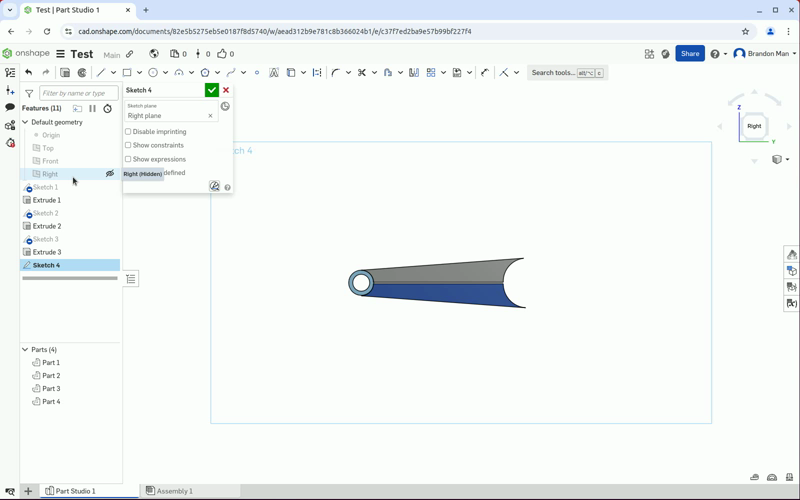
mouse_move(73, 352)
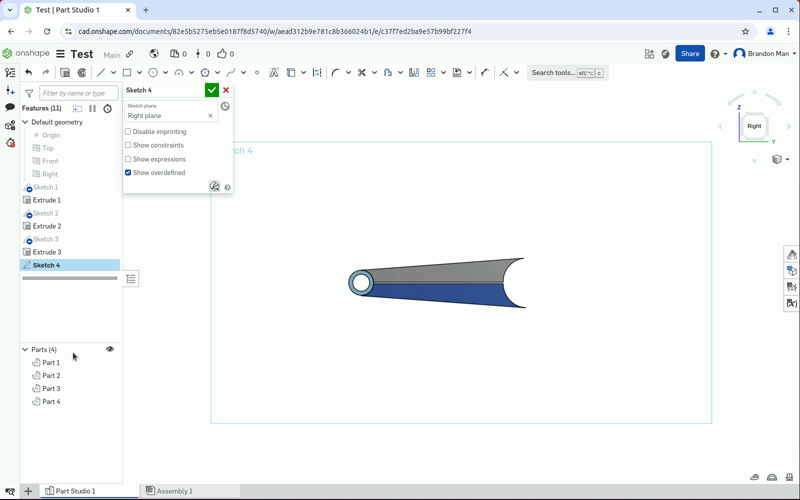
key(y)
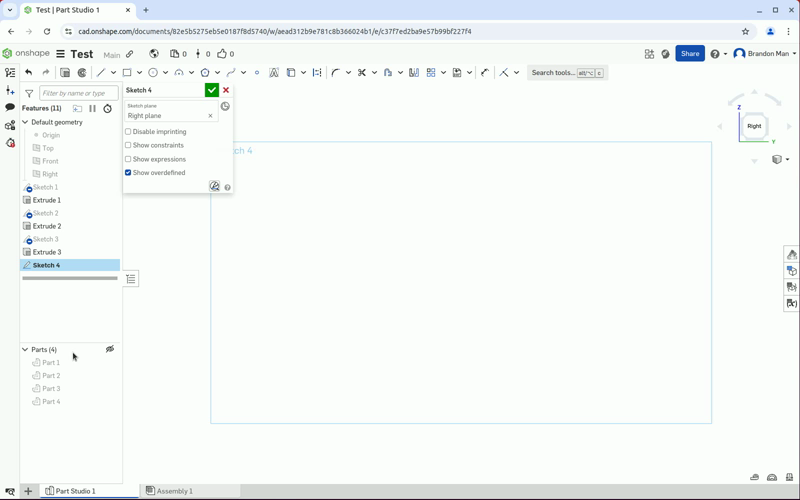
key(a)
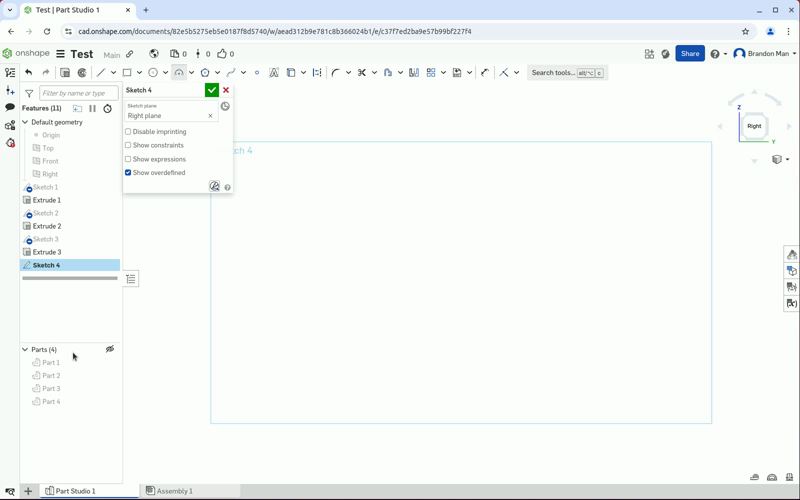
key_down(shift)
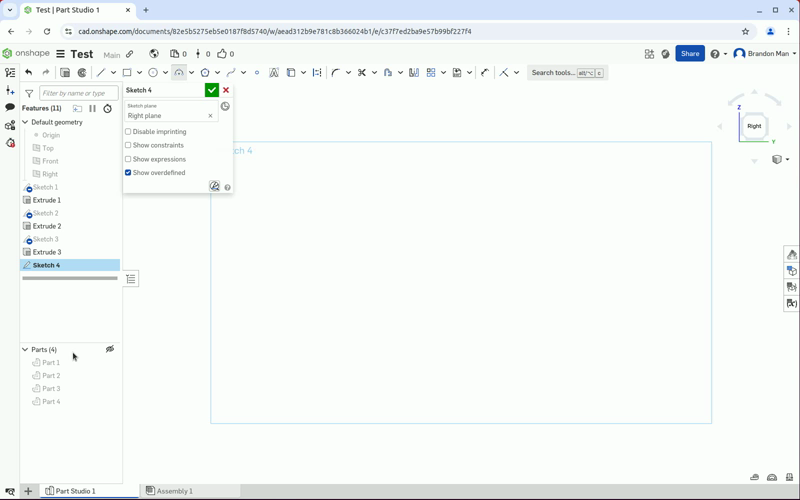
mouse_move(524, 258)
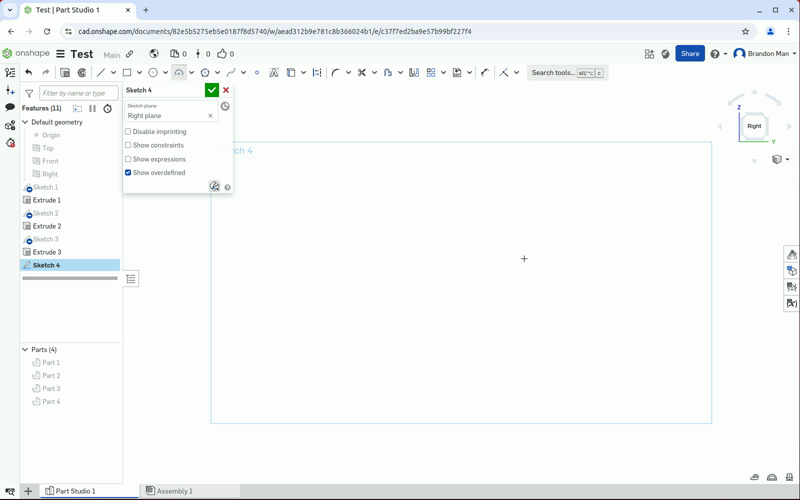
click(524, 258)
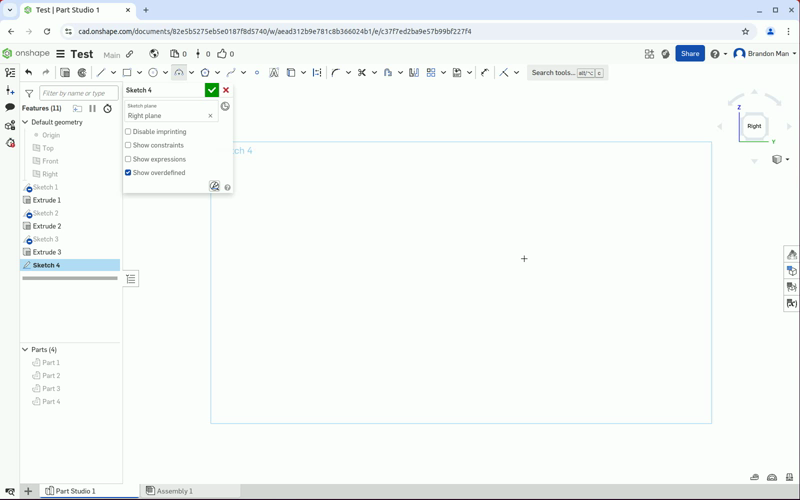
key_up(shift)
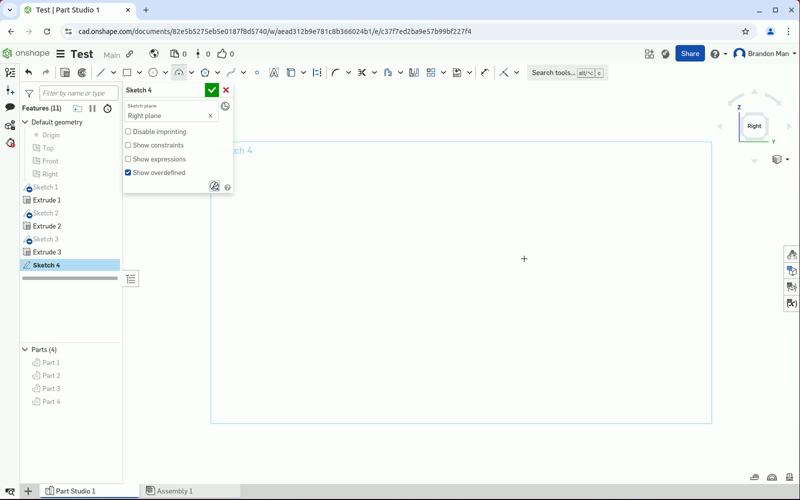
key_down(shift)
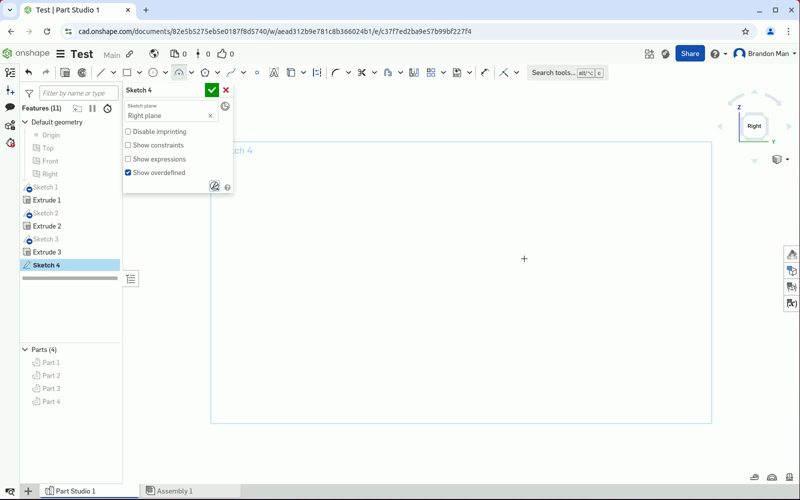
mouse_move(527, 257)
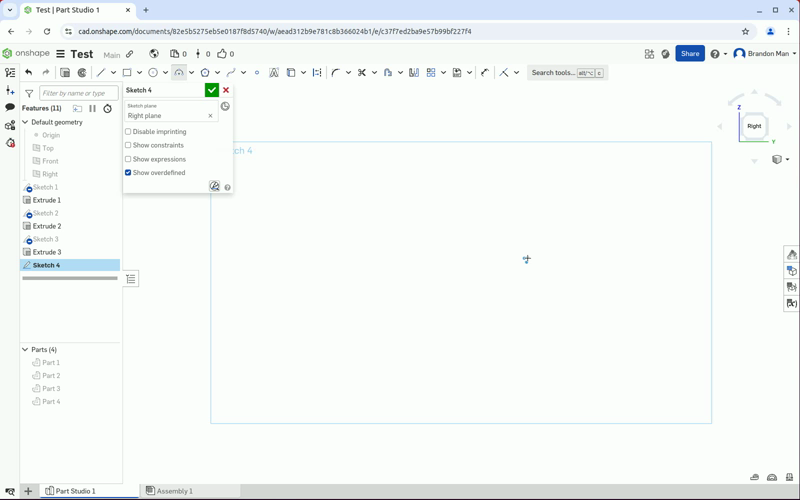
scroll(6)
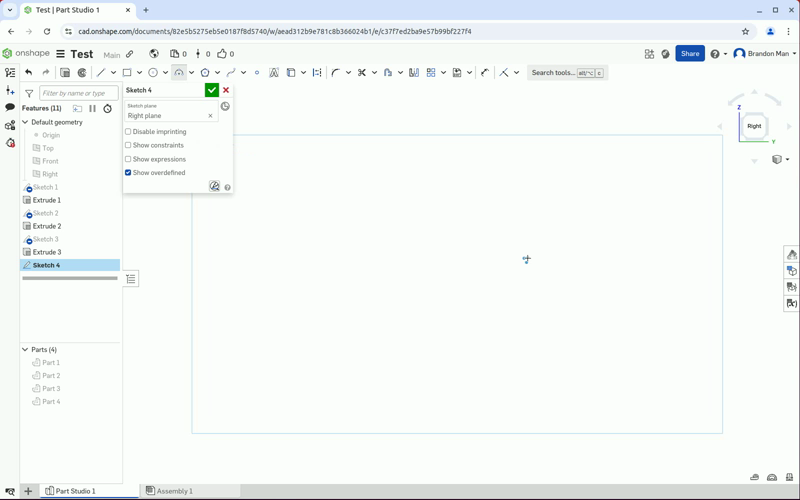
scroll(6)
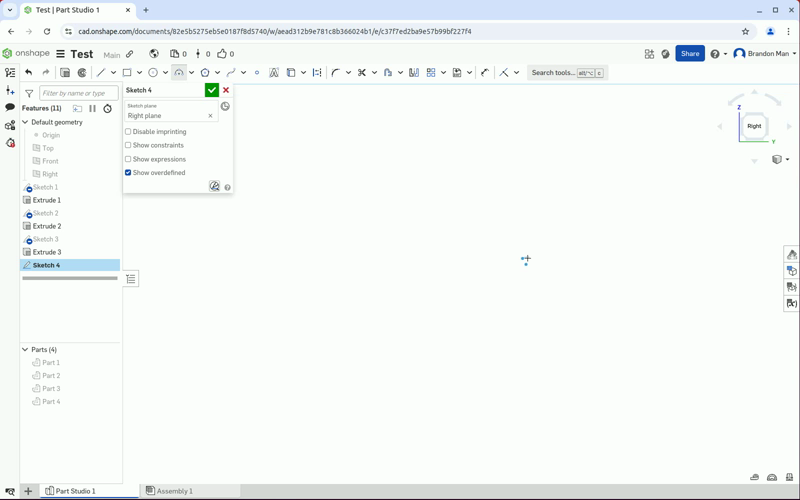
scroll(6)
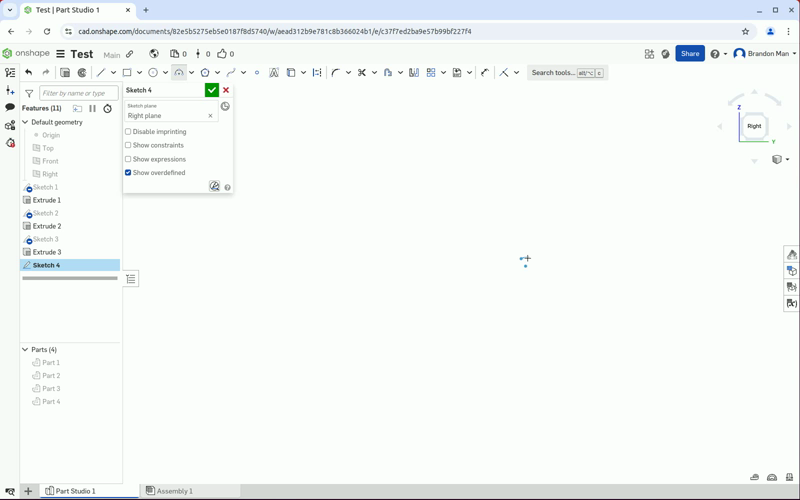
scroll(6)
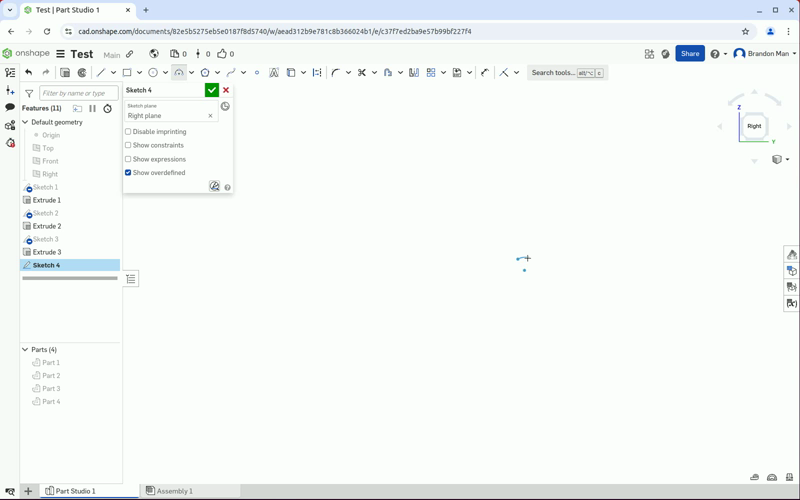
scroll(6)
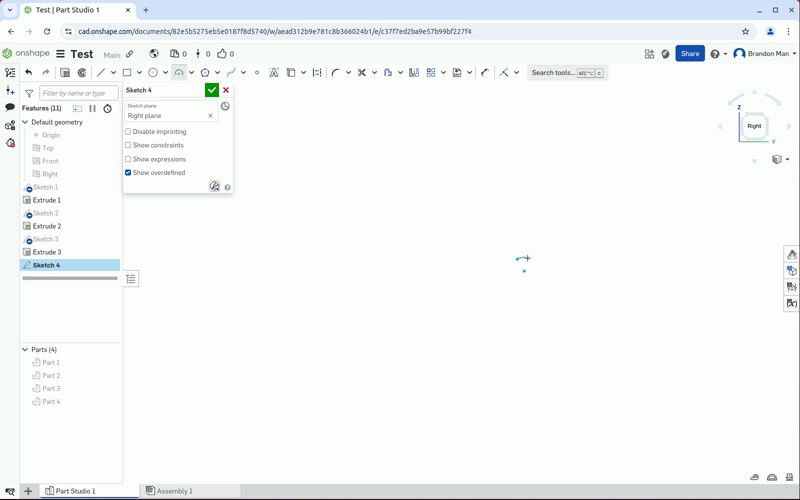
scroll(6)
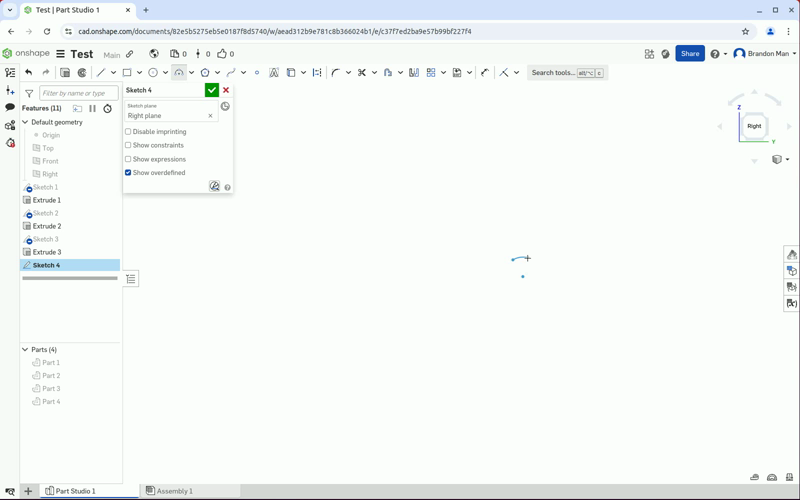
scroll(6)
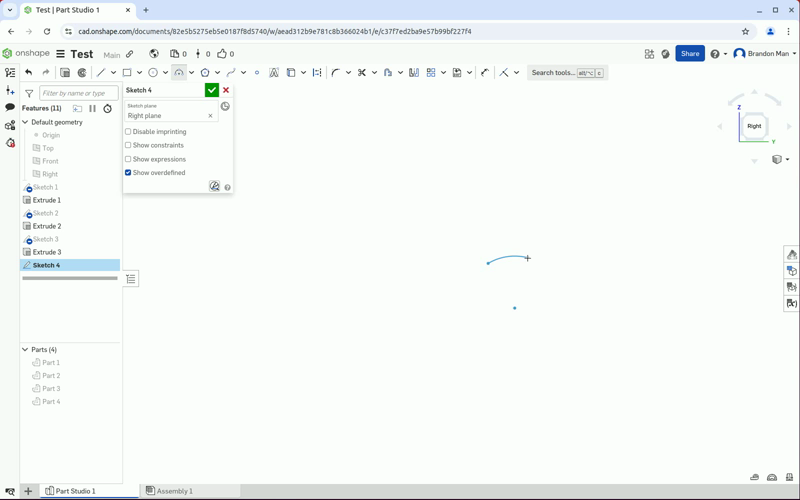
click(527, 257)
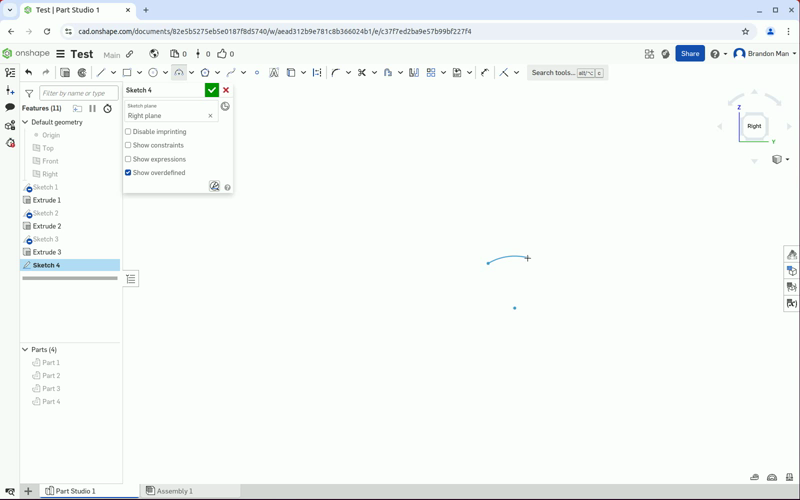
scroll(-6)
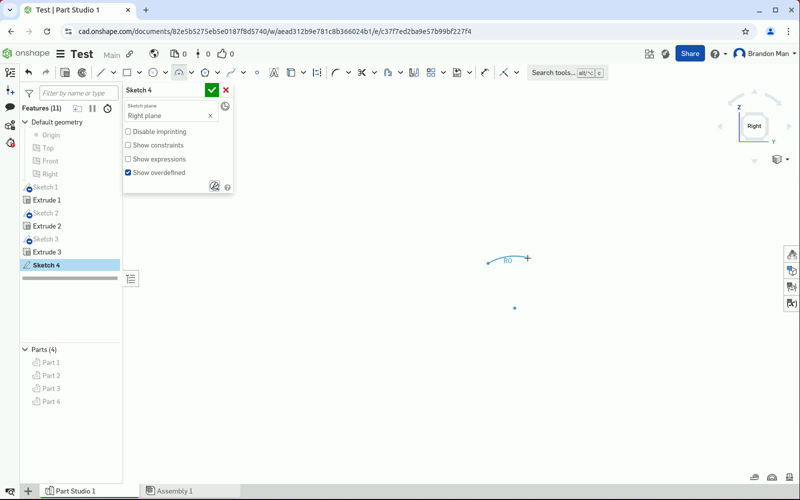
scroll(-6)
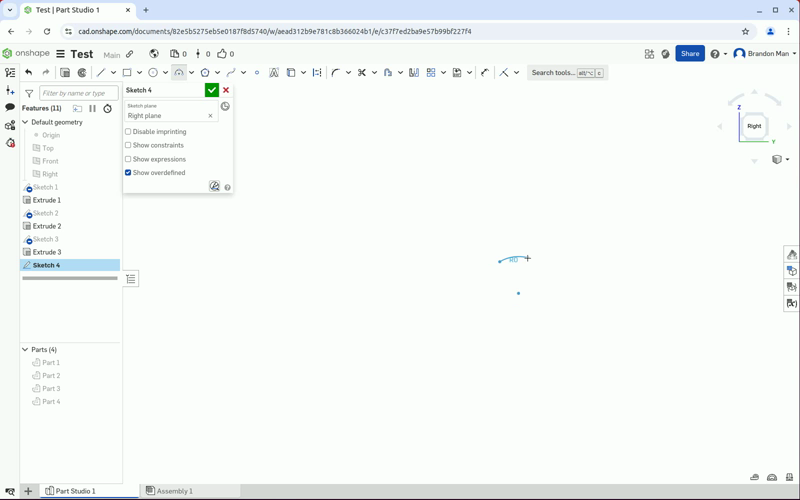
scroll(-6)
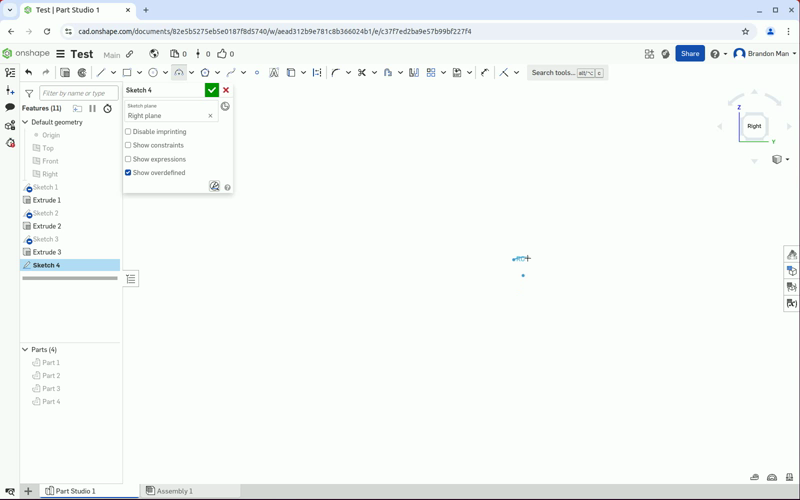
scroll(-6)
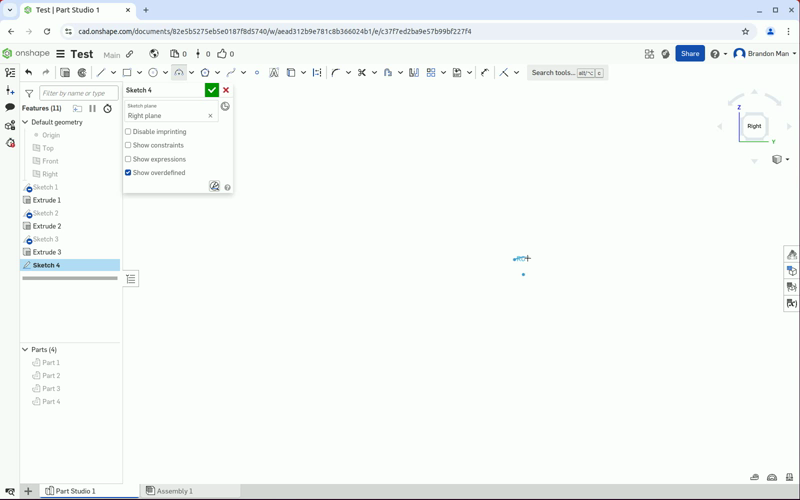
scroll(-6)
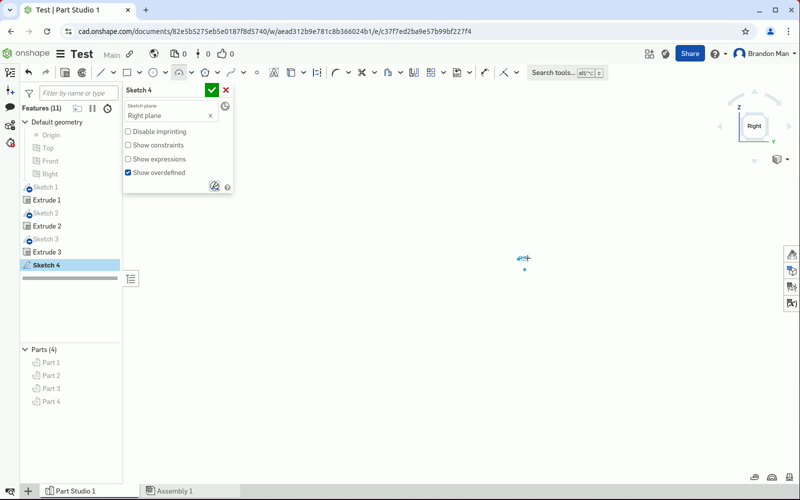
scroll(-6)
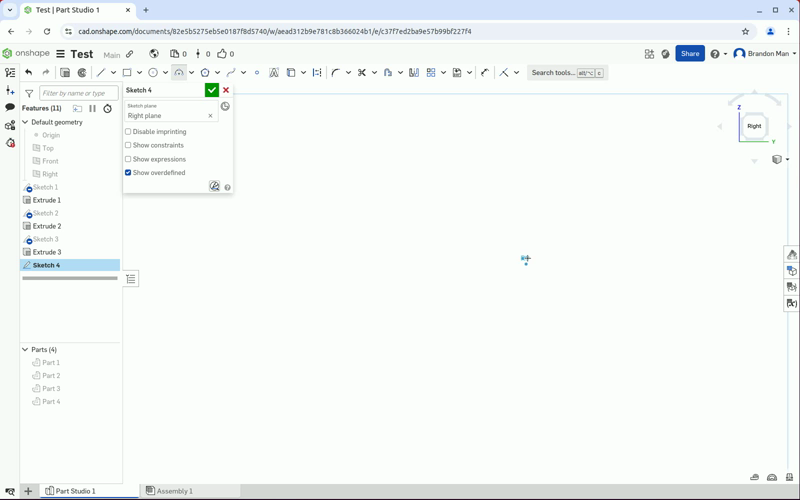
scroll(-6)
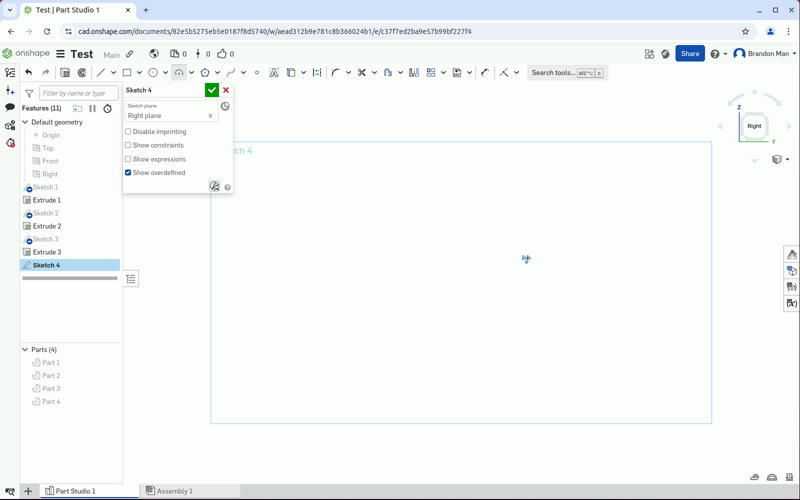
mouse_move(533, 307)
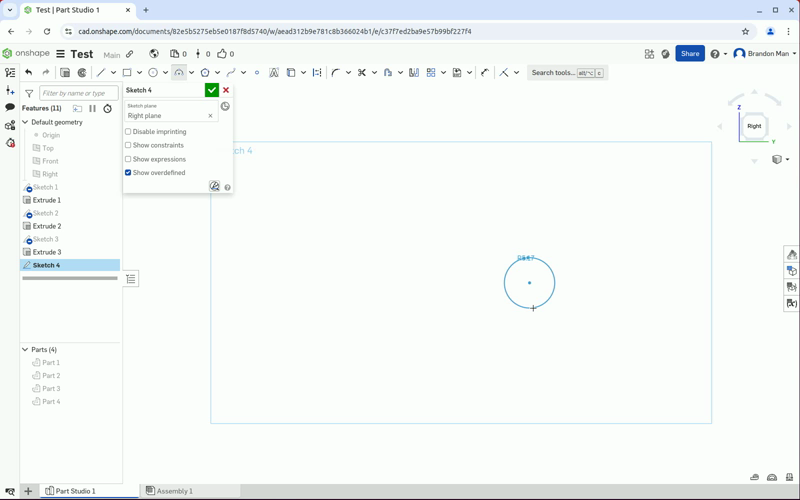
scroll(6)
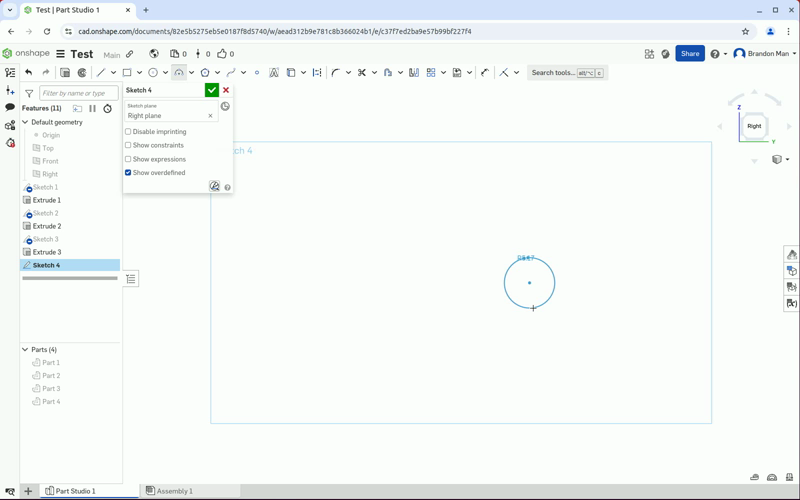
scroll(6)
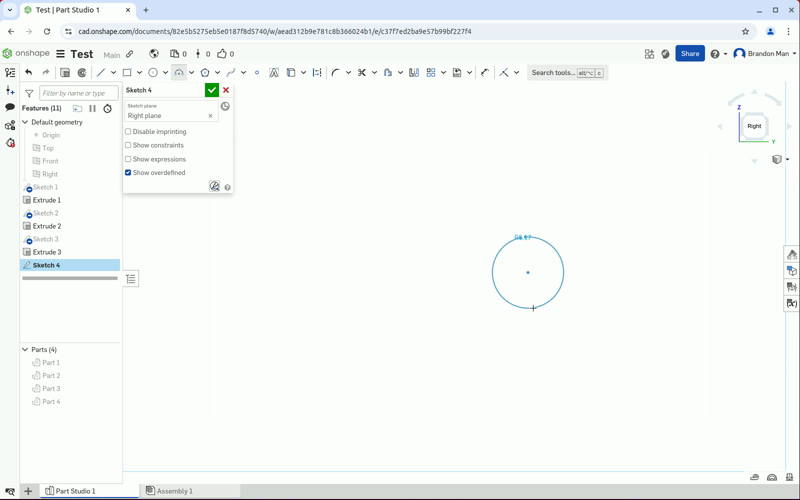
scroll(6)
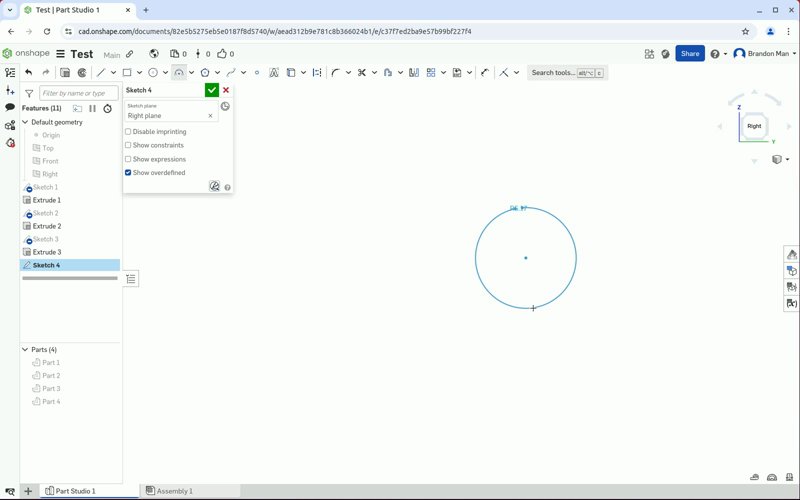
scroll(6)
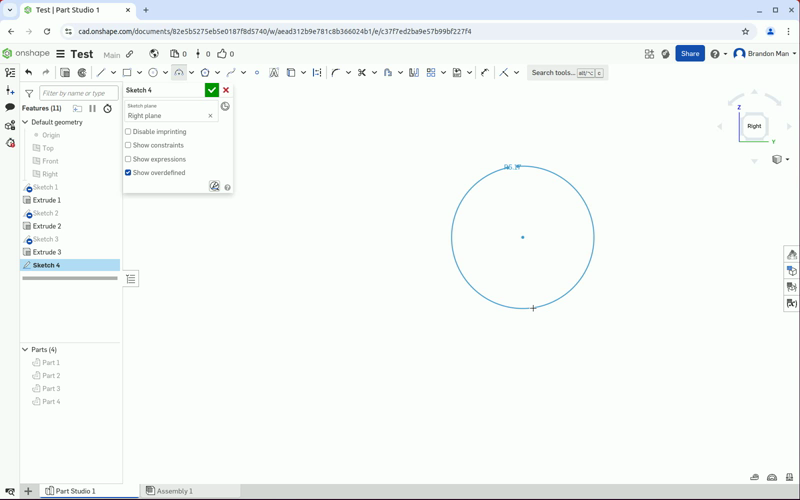
scroll(6)
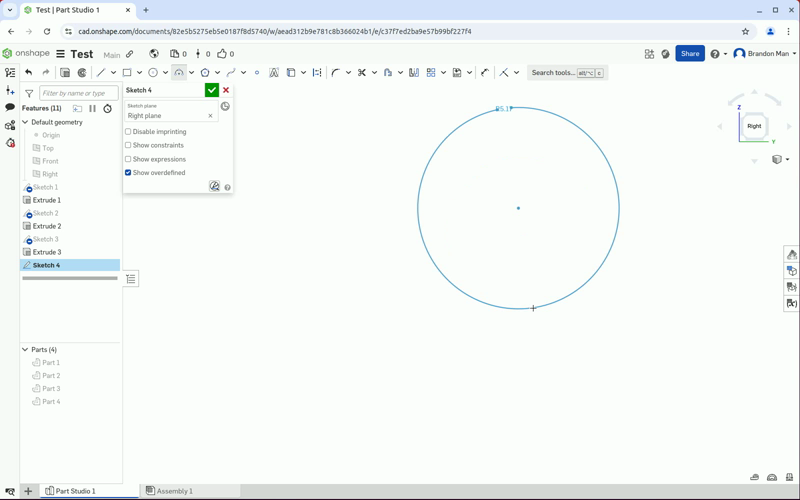
scroll(6)
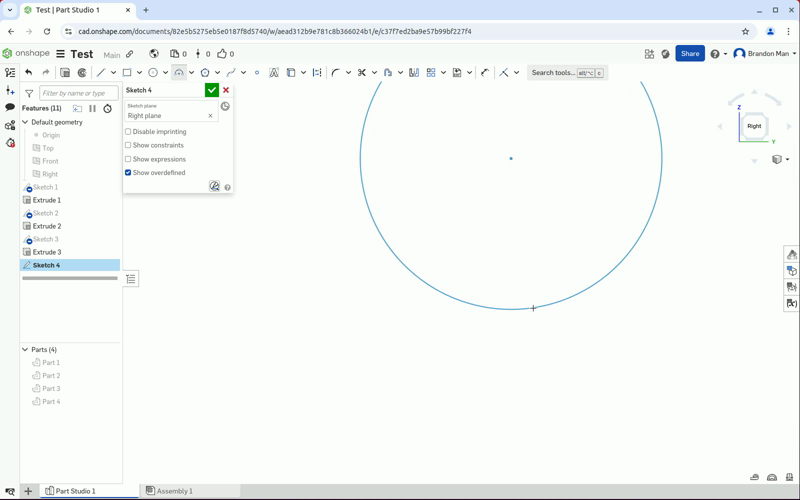
scroll(6)
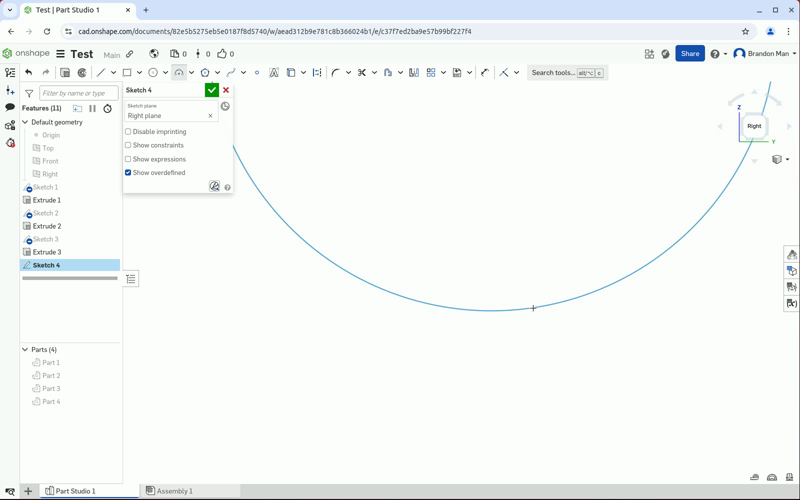
click(533, 307)
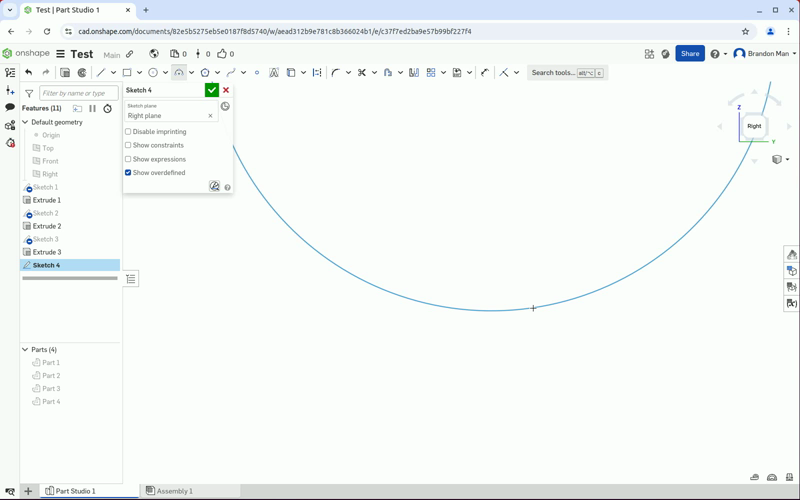
scroll(-6)
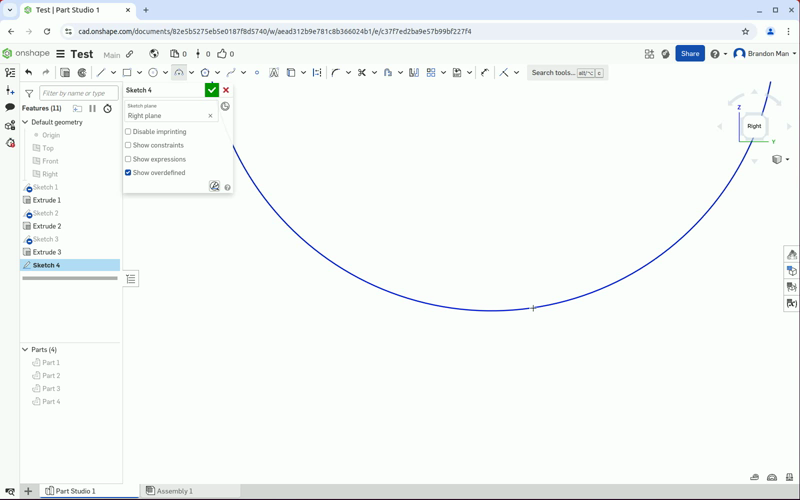
scroll(-6)
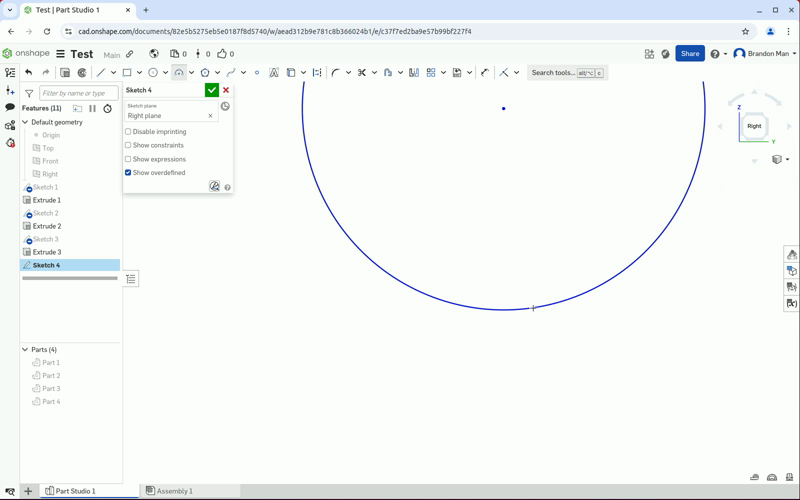
scroll(-6)
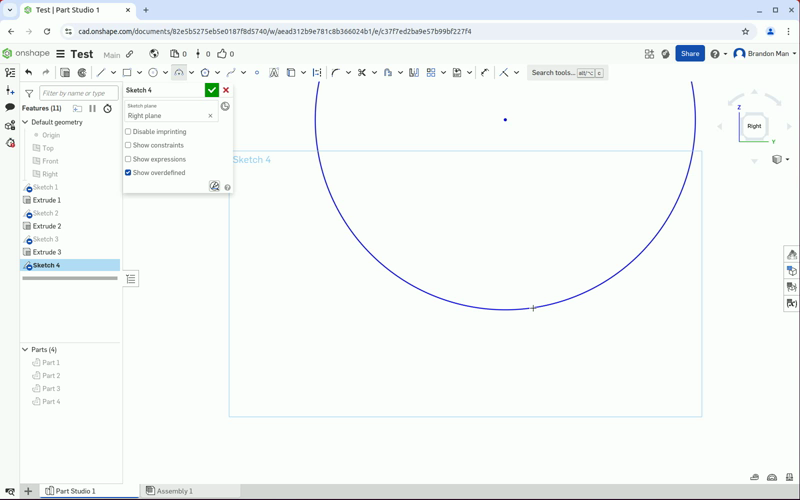
scroll(-6)
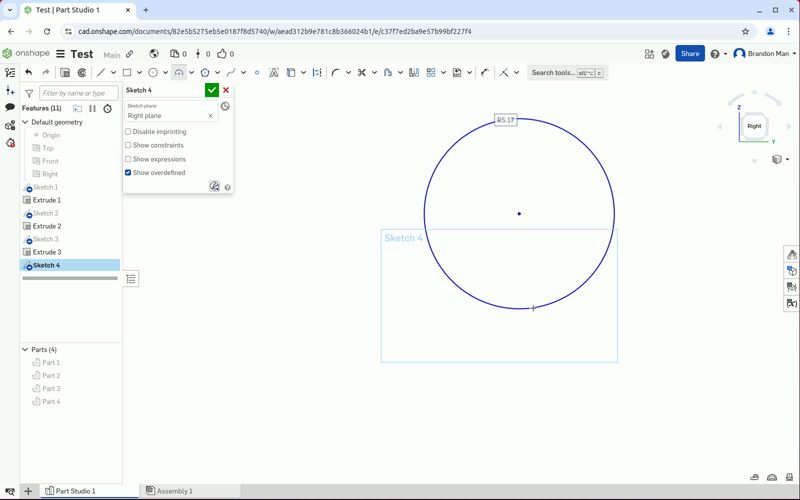
scroll(-6)
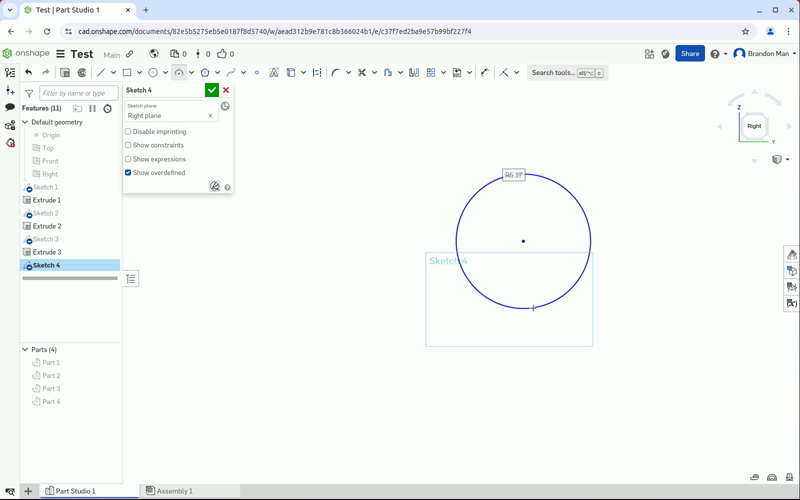
scroll(-6)
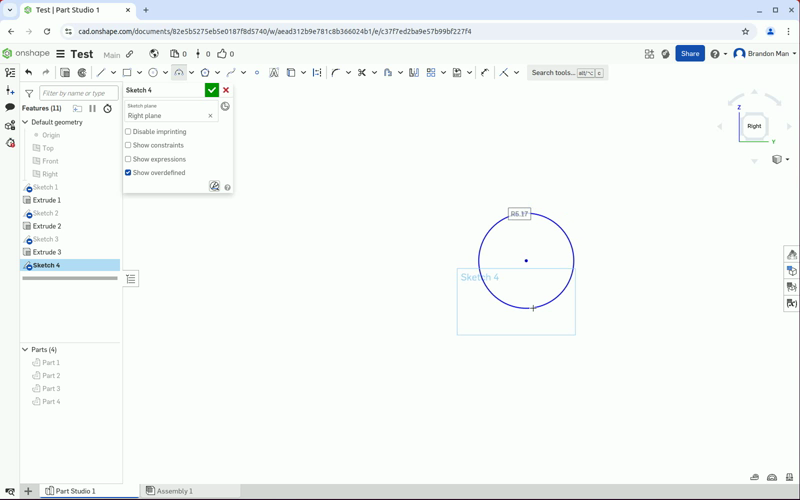
scroll(-6)
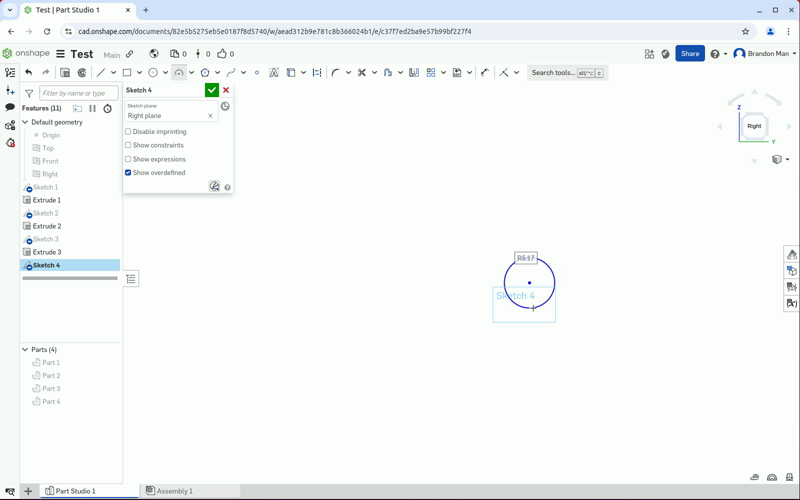
key_up(shift)
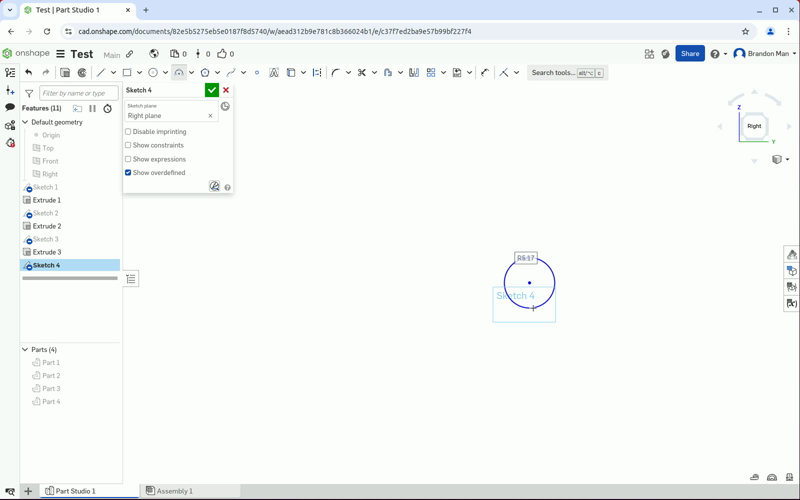
key(esc)
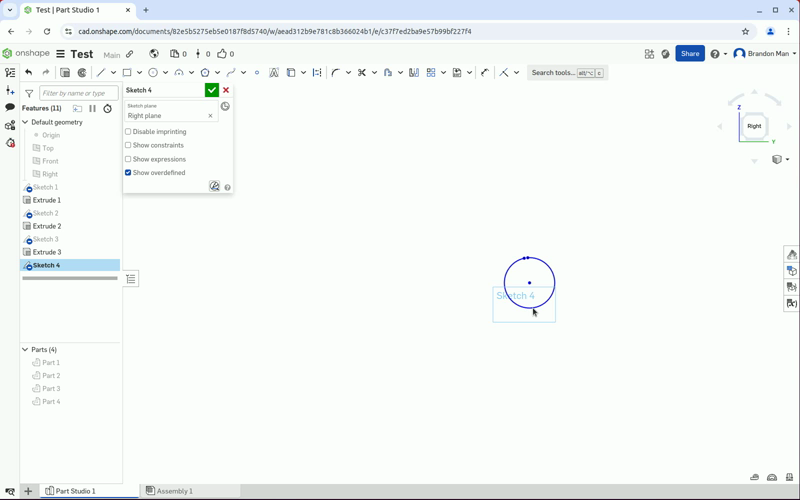
key(l)
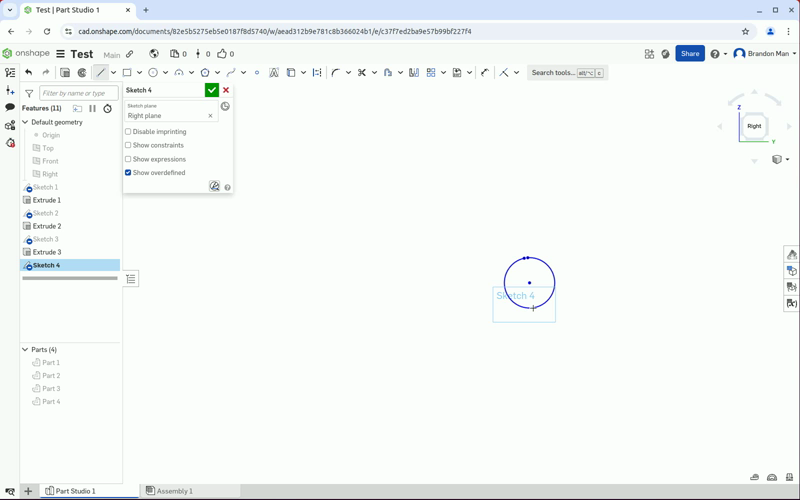
mouse_move(527, 257)
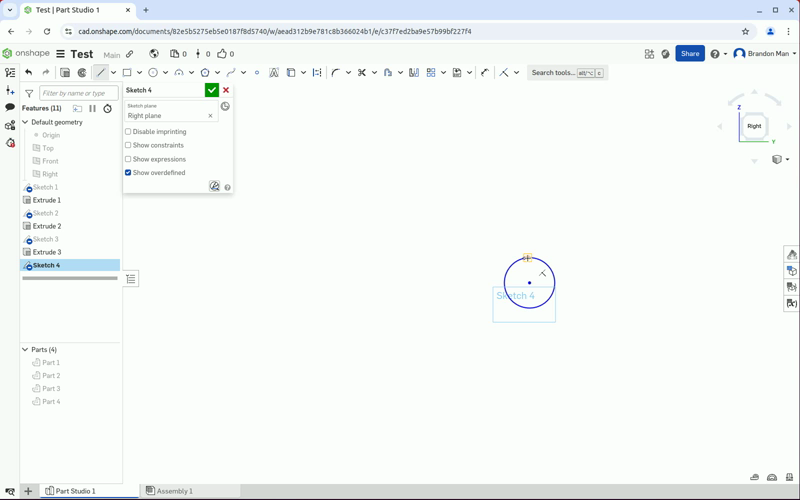
scroll(6)
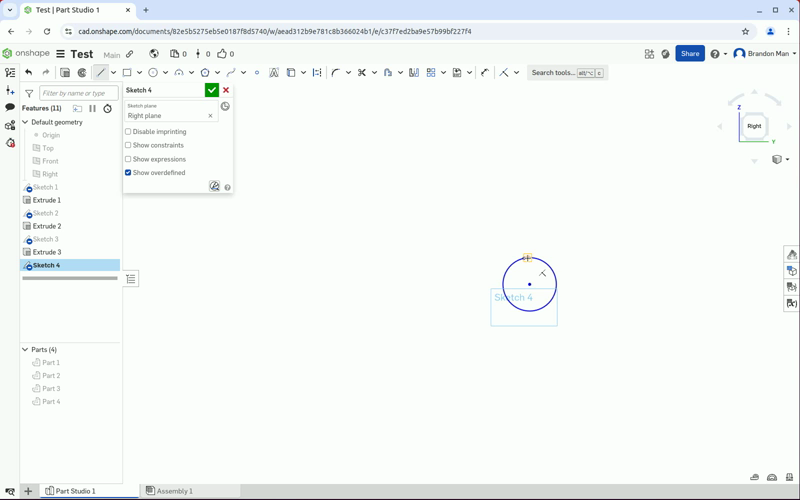
scroll(6)
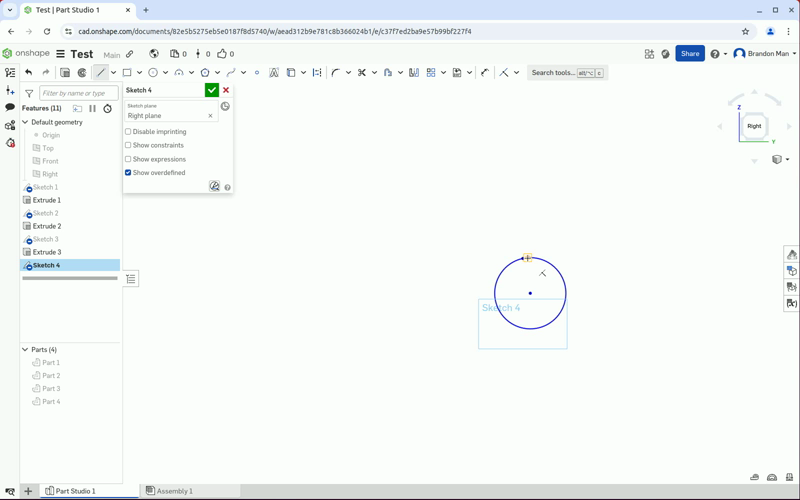
scroll(6)
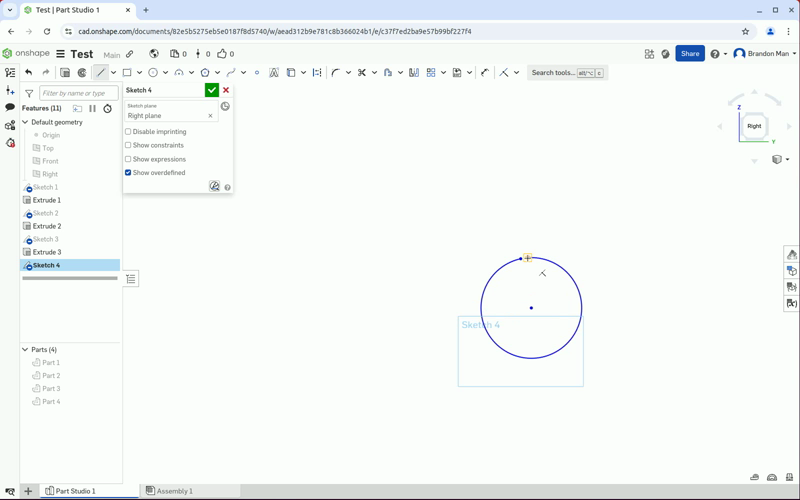
scroll(6)
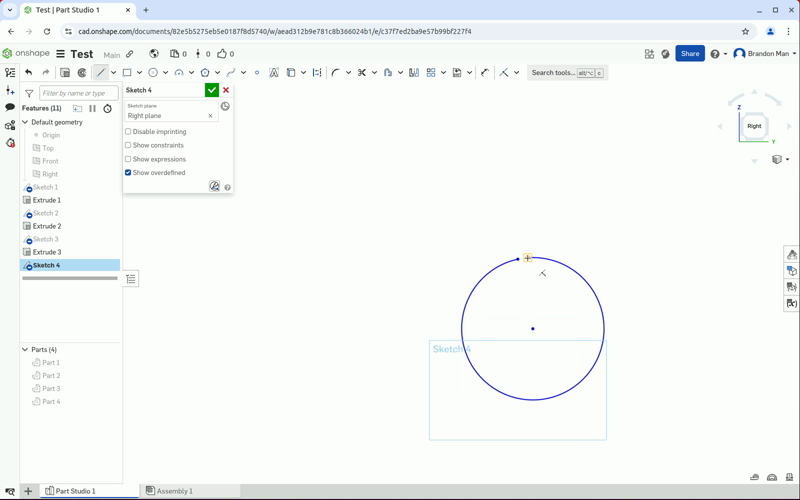
scroll(6)
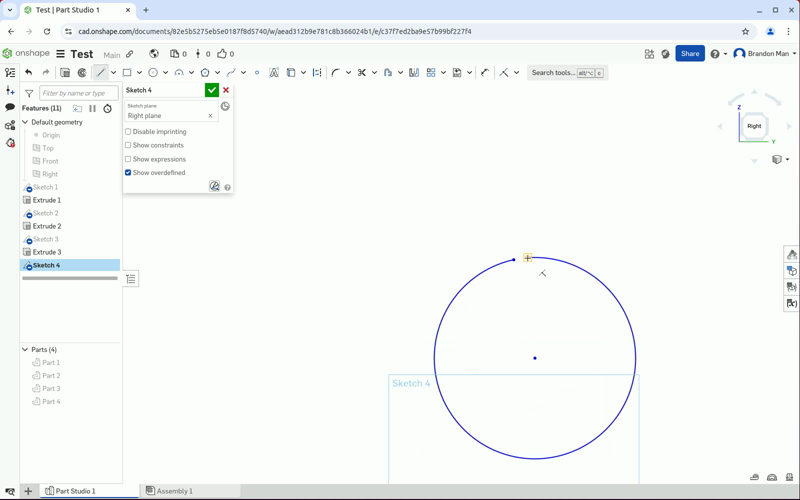
scroll(6)
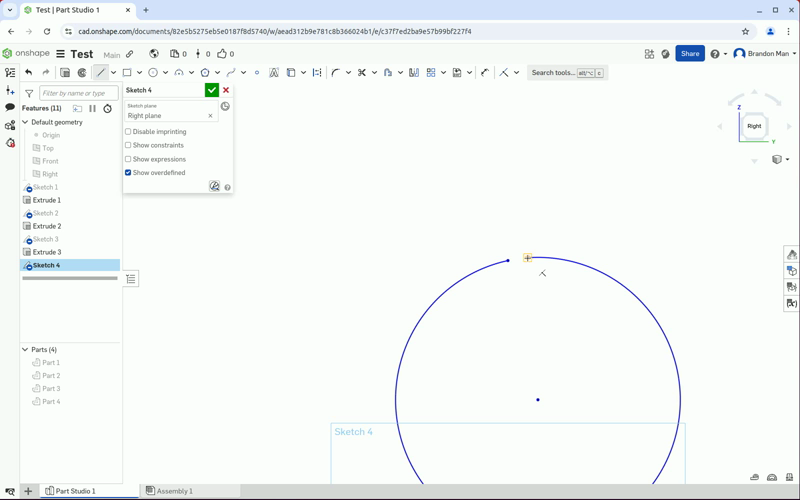
scroll(6)
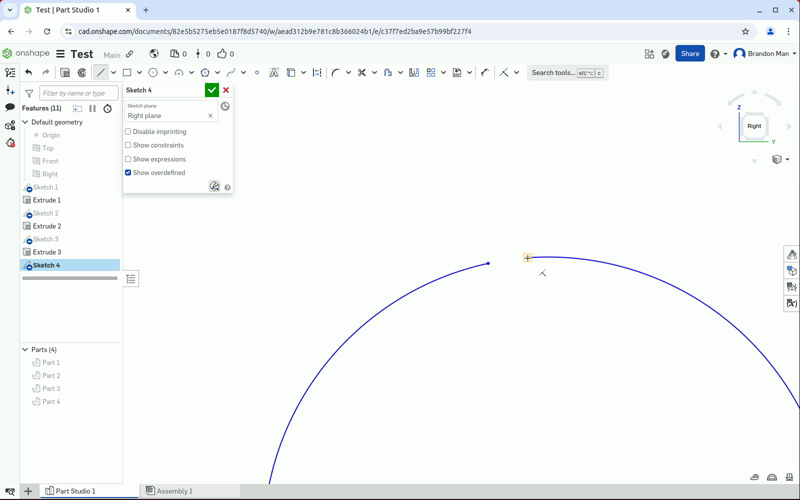
click(527, 257)
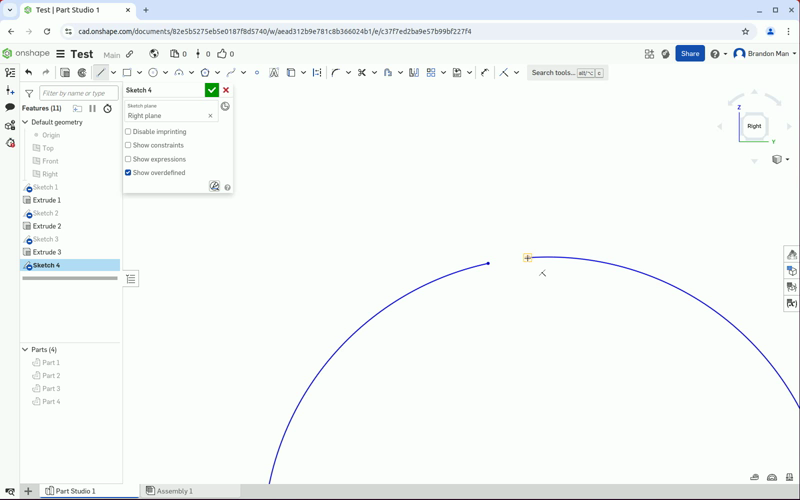
scroll(-6)
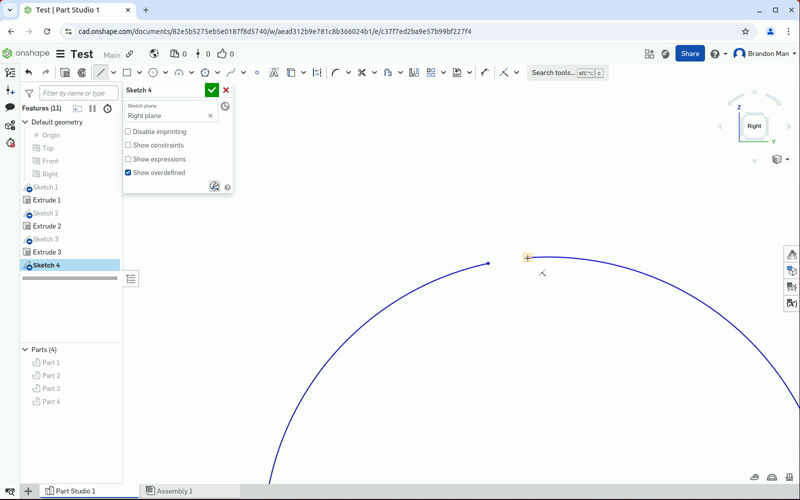
scroll(-6)
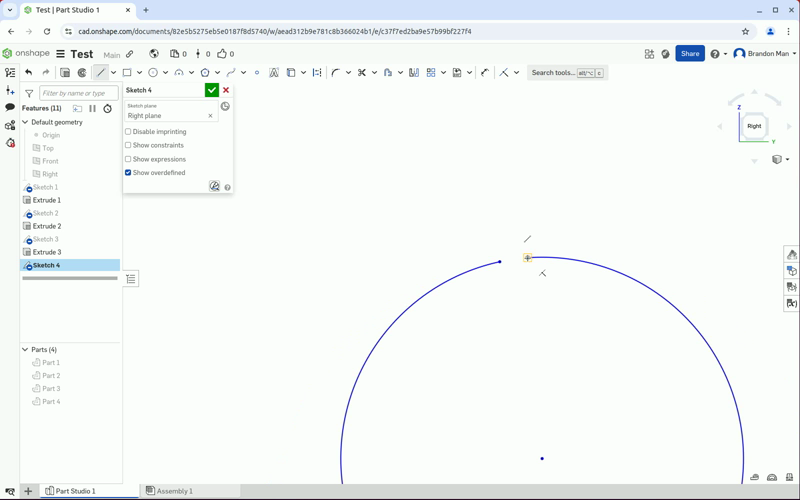
scroll(-6)
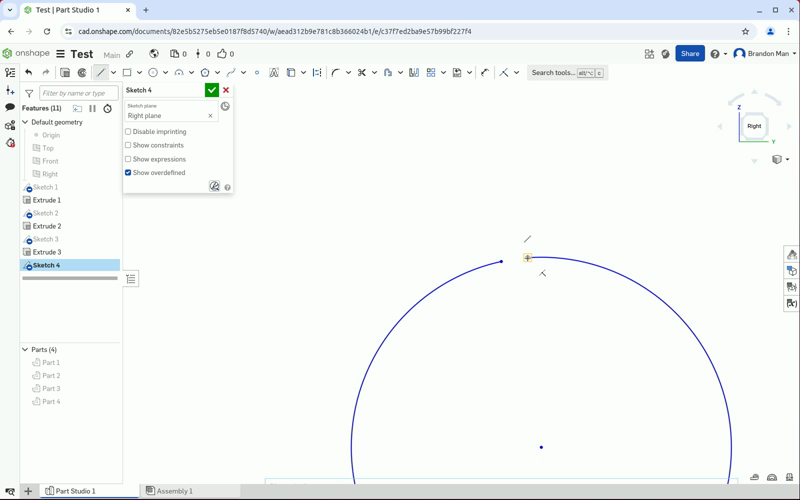
scroll(-6)
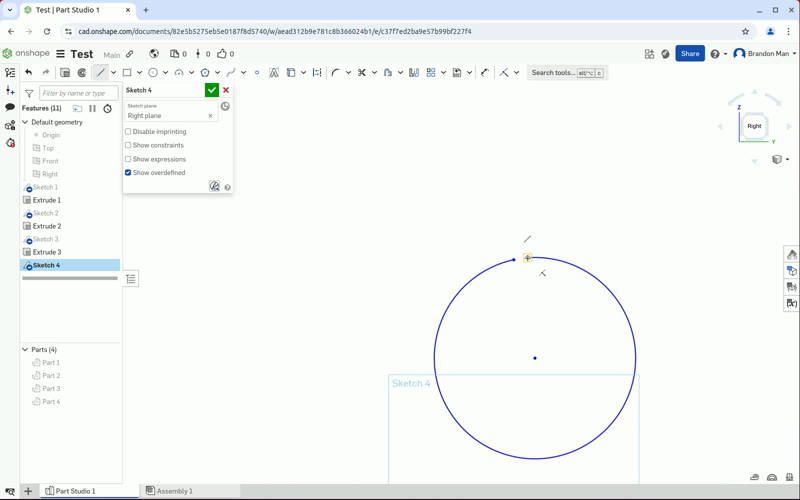
scroll(-6)
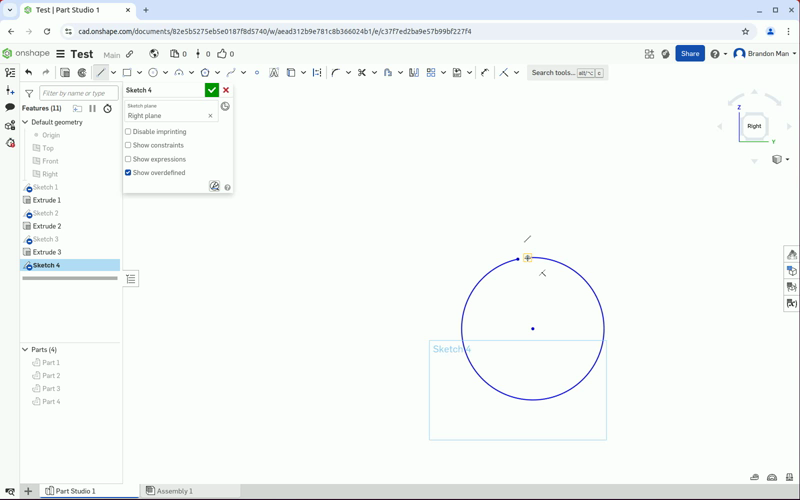
scroll(-6)
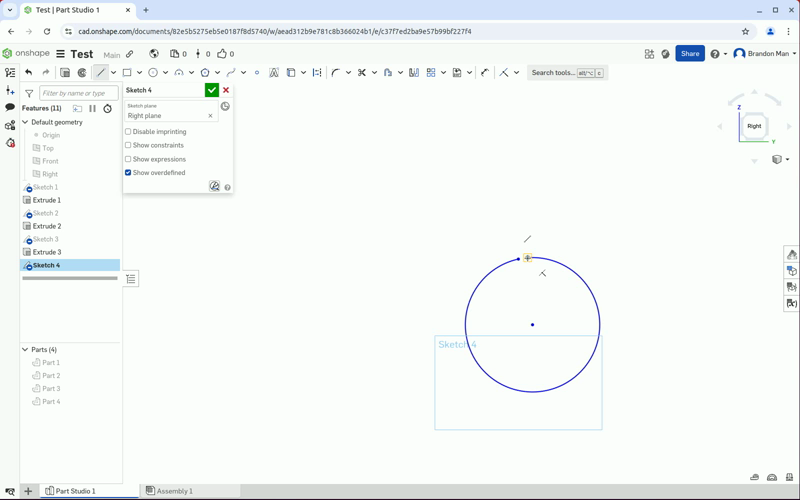
scroll(-6)
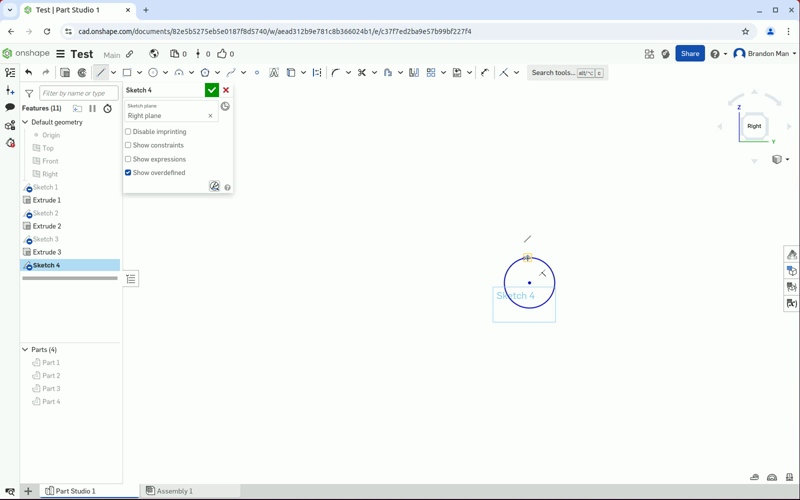
mouse_move(557, 257)
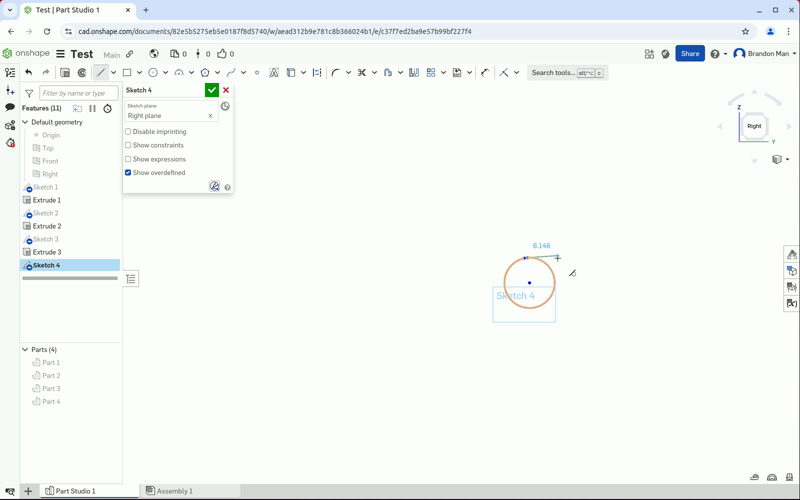
key_down(shift)
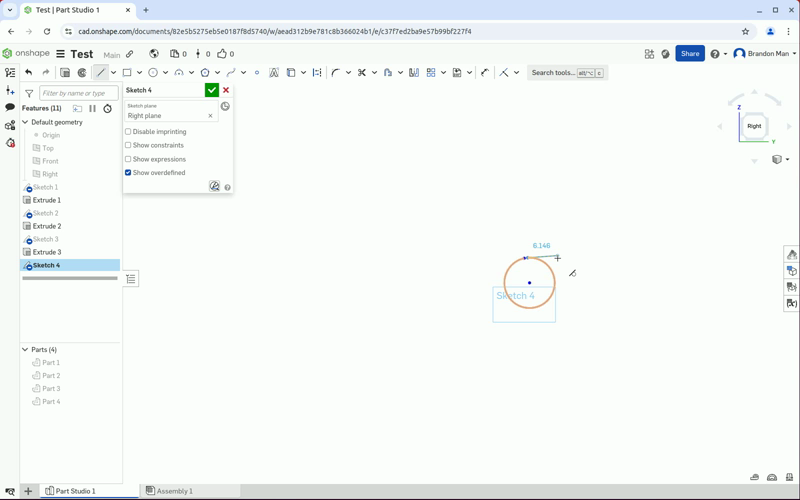
mouse_move(524, 258)
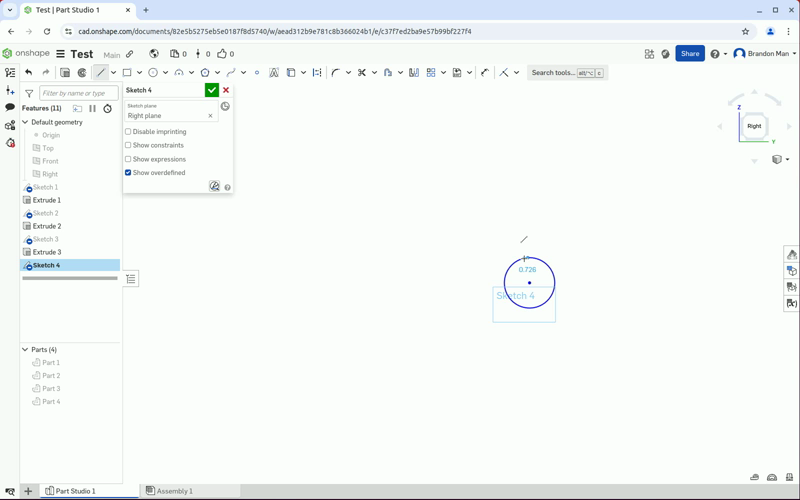
scroll(6)
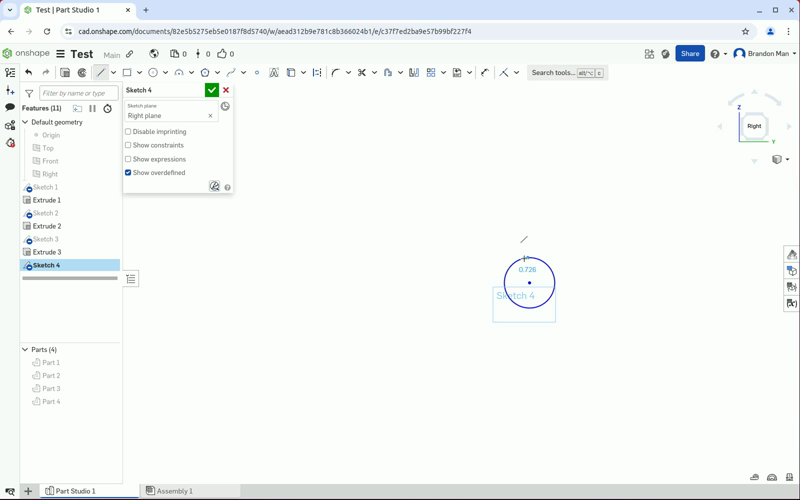
scroll(6)
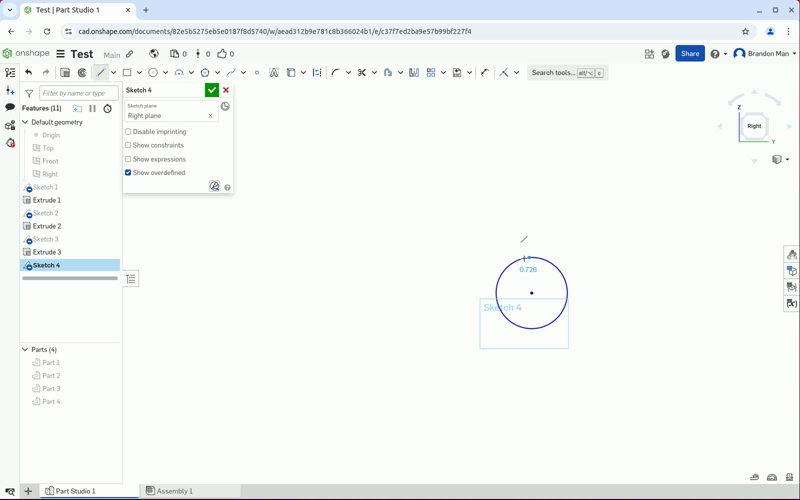
scroll(6)
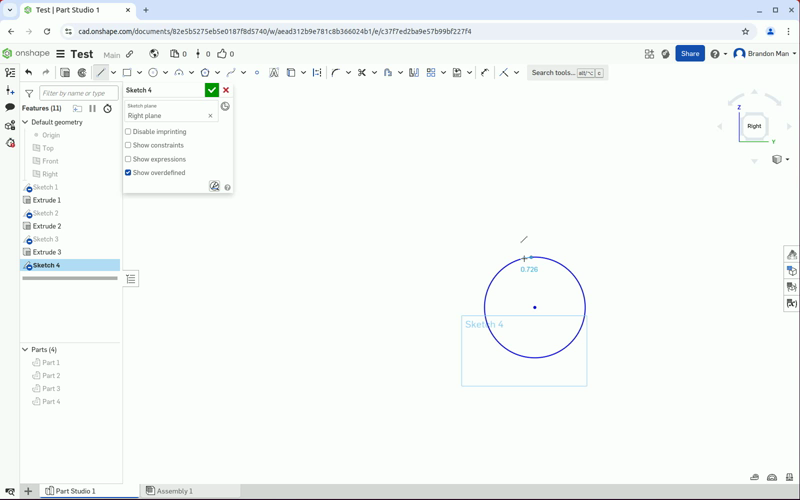
scroll(6)
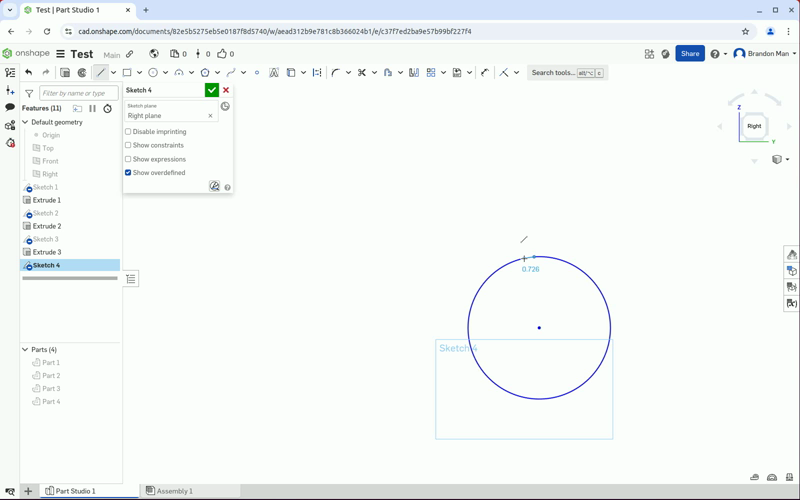
scroll(6)
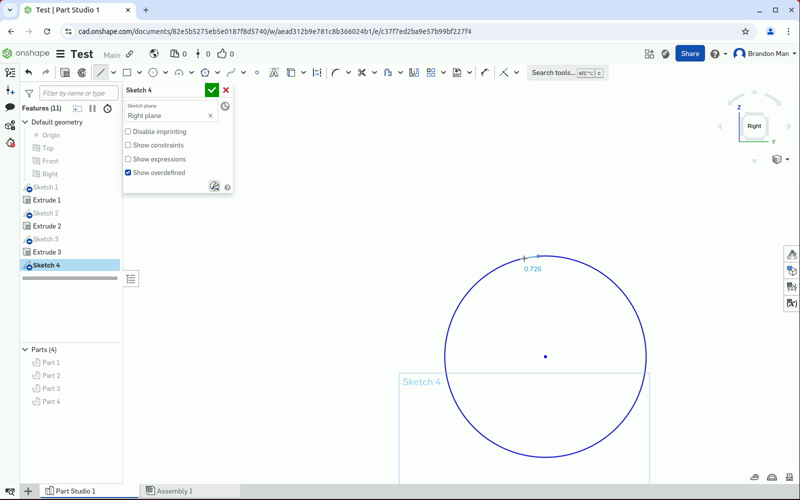
scroll(6)
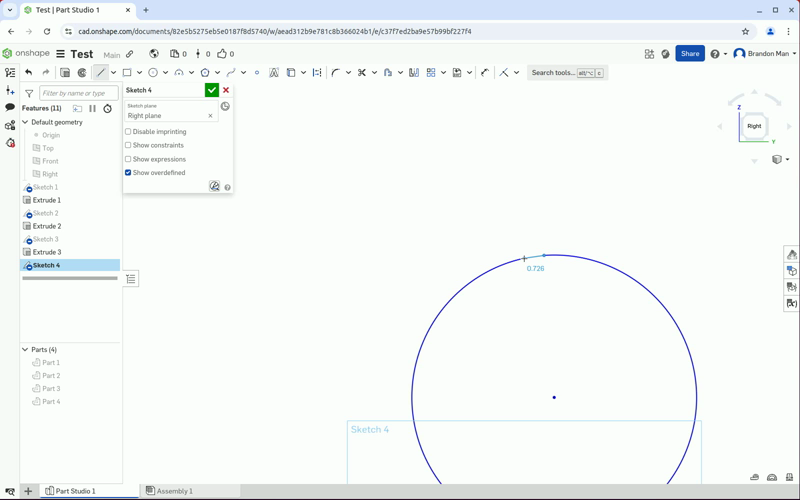
scroll(6)
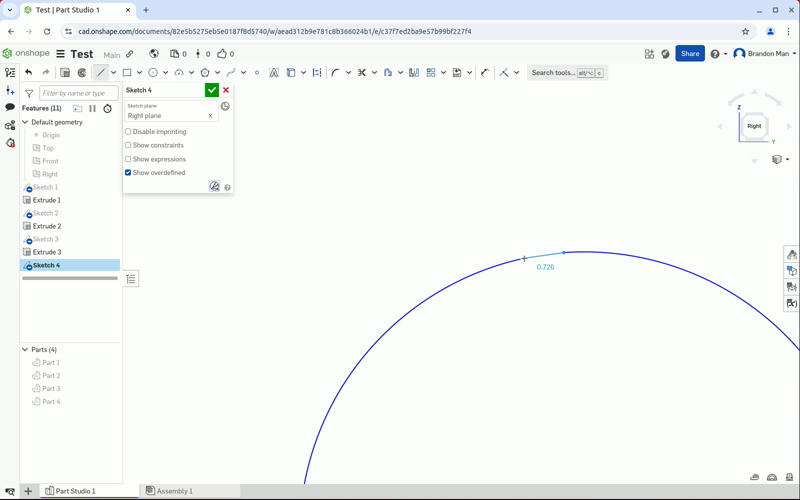
key_up(shift)
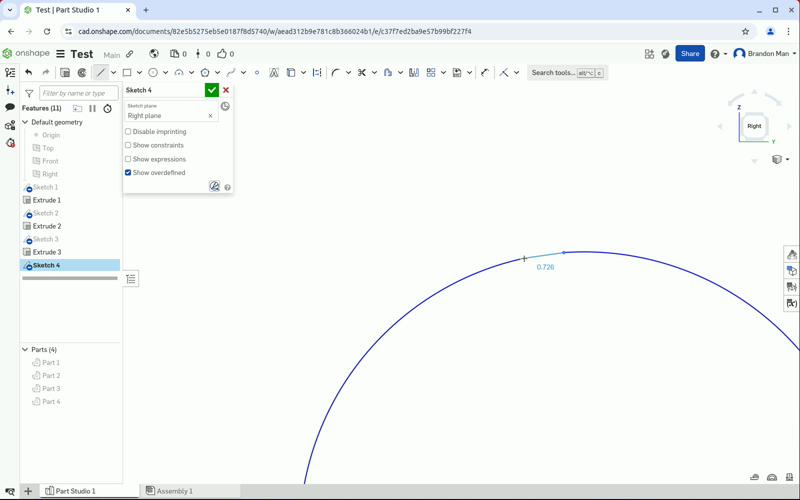
click(524, 258)
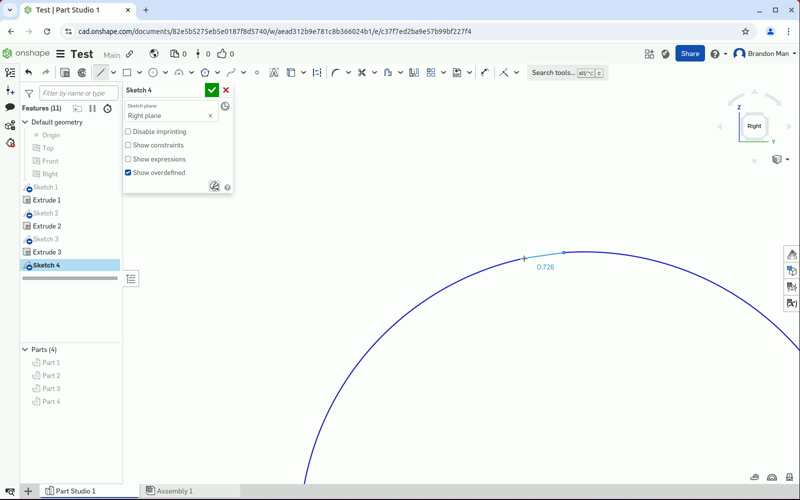
scroll(-6)
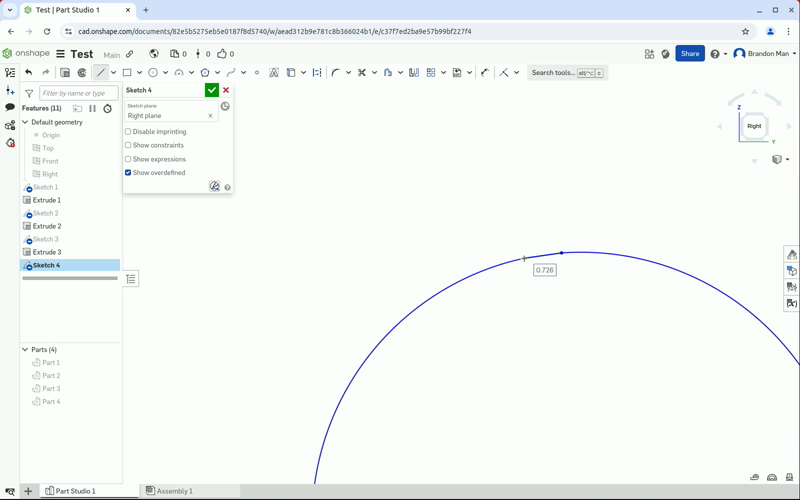
scroll(-6)
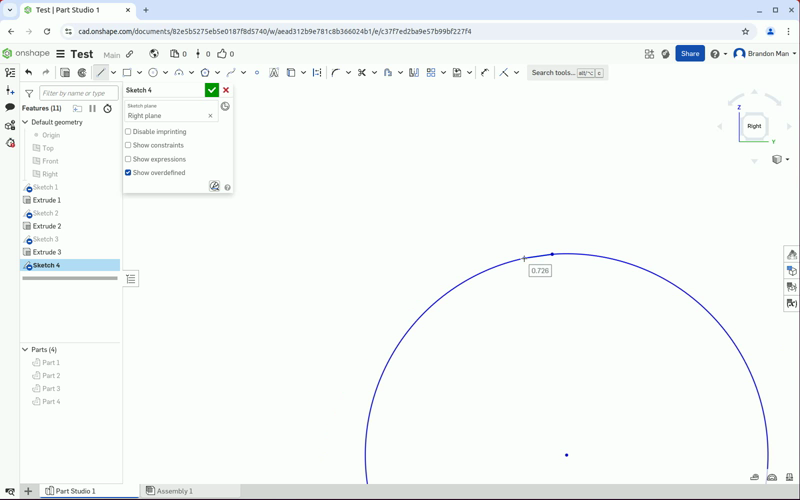
scroll(-6)
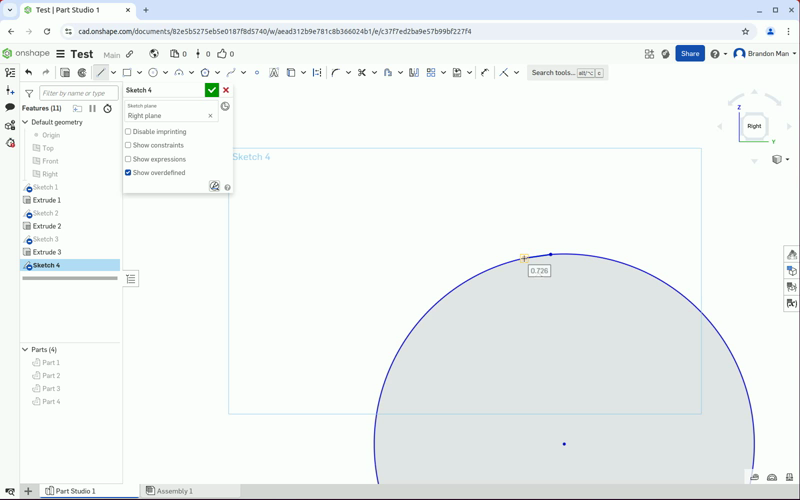
scroll(-6)
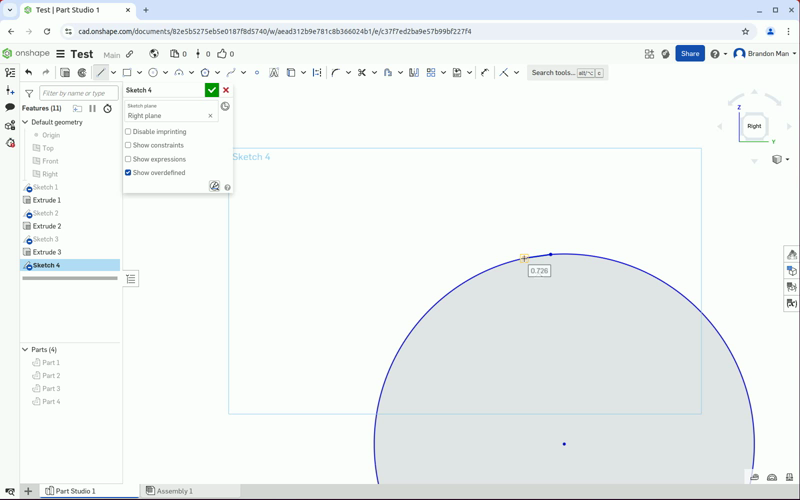
scroll(-6)
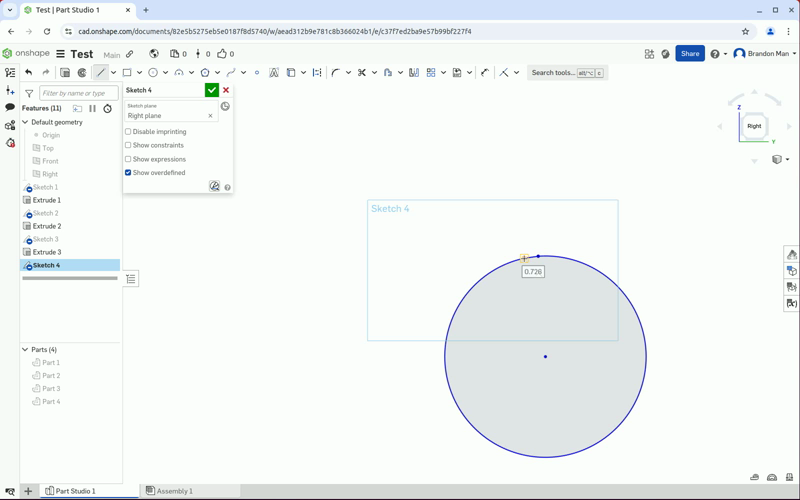
scroll(-6)
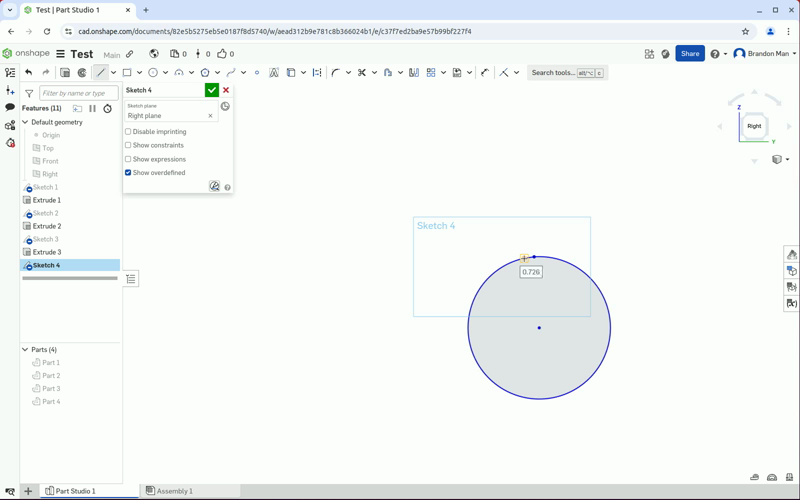
scroll(-6)
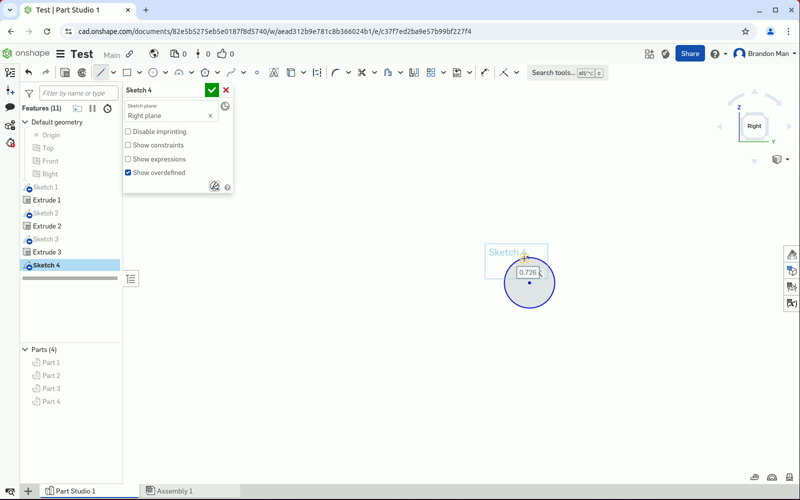
key(esc)
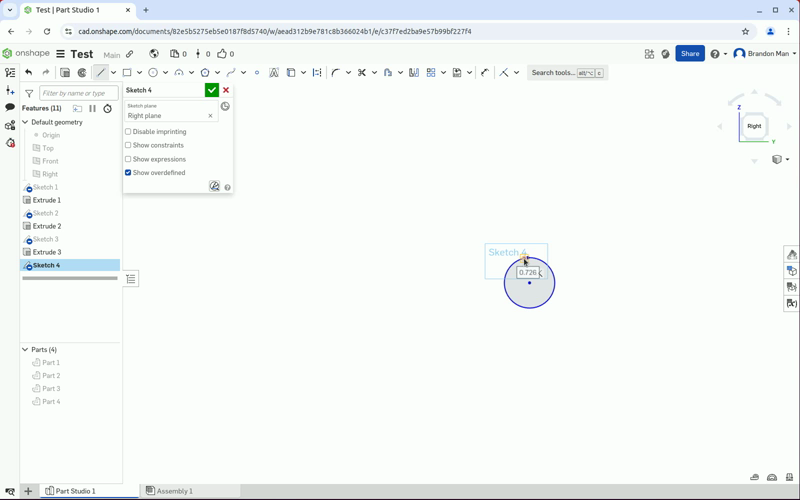
key(c)
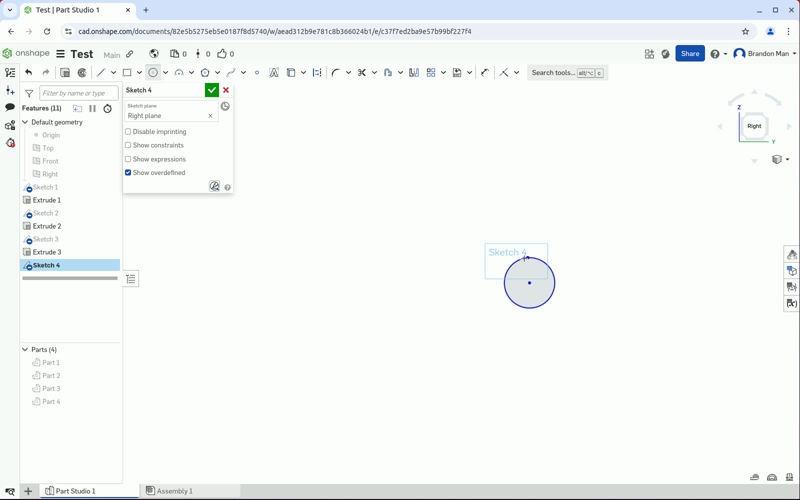
key_down(shift)
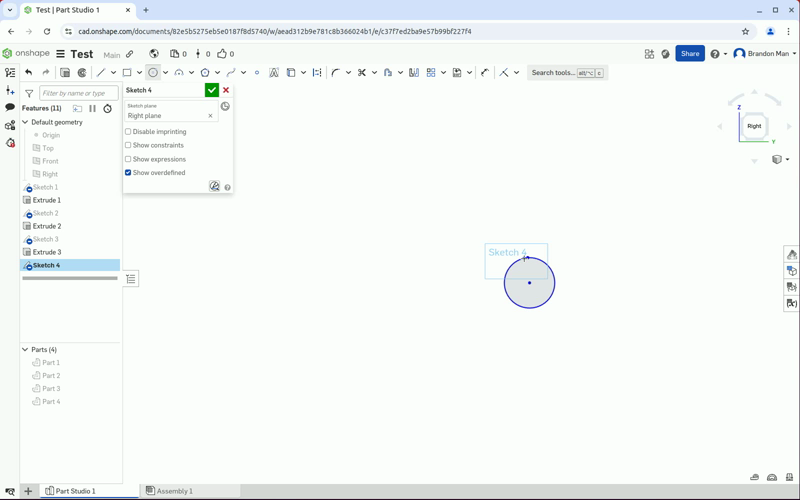
mouse_move(527, 282)
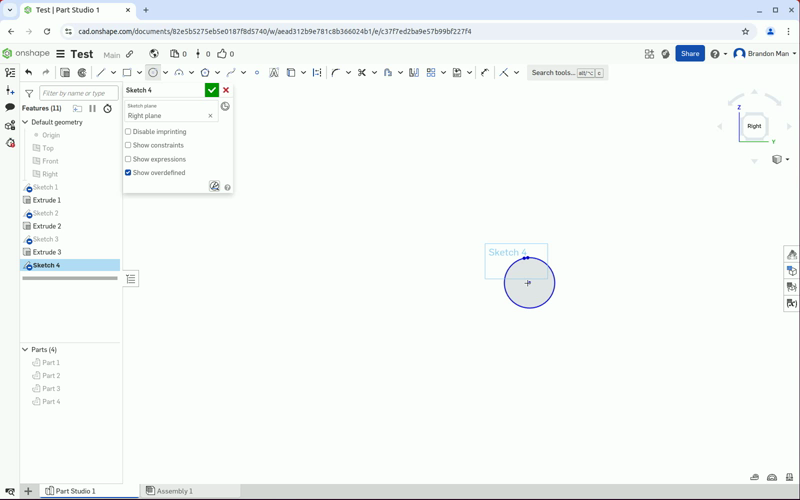
scroll(6)
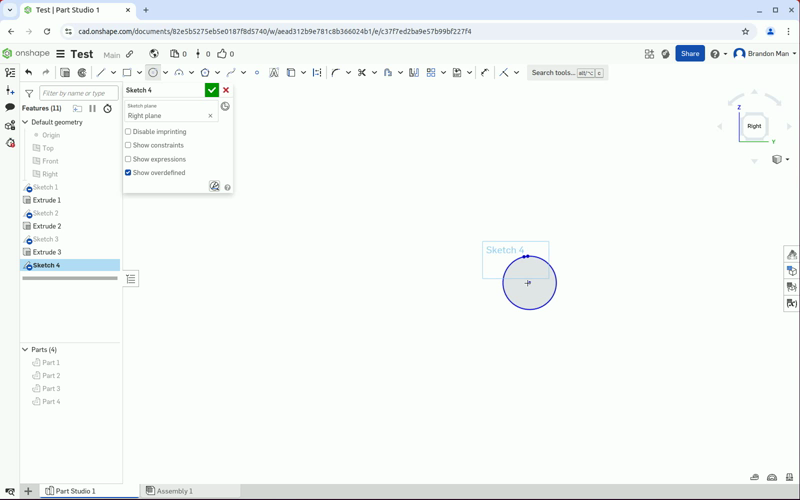
scroll(6)
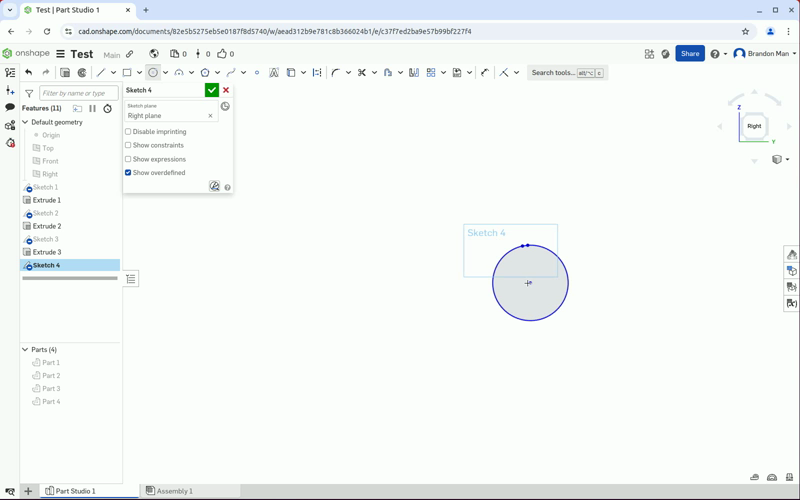
scroll(6)
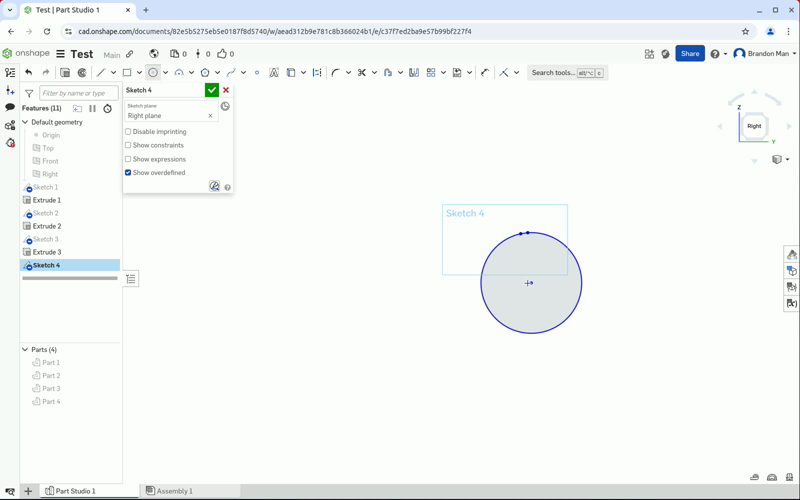
scroll(6)
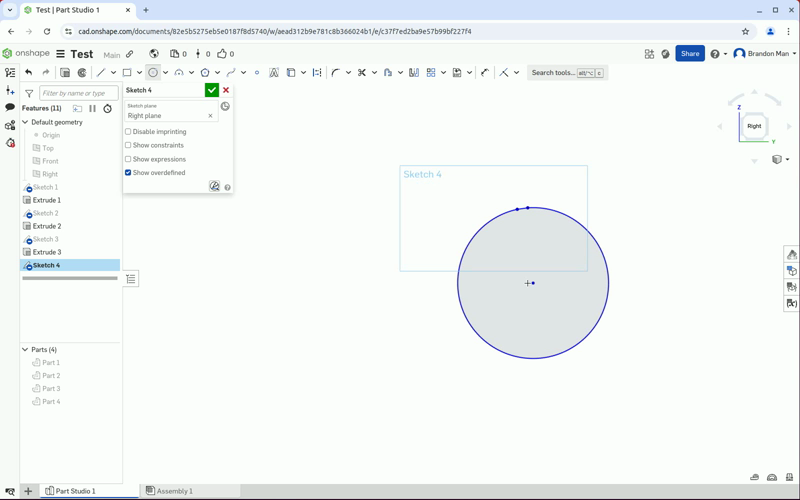
scroll(6)
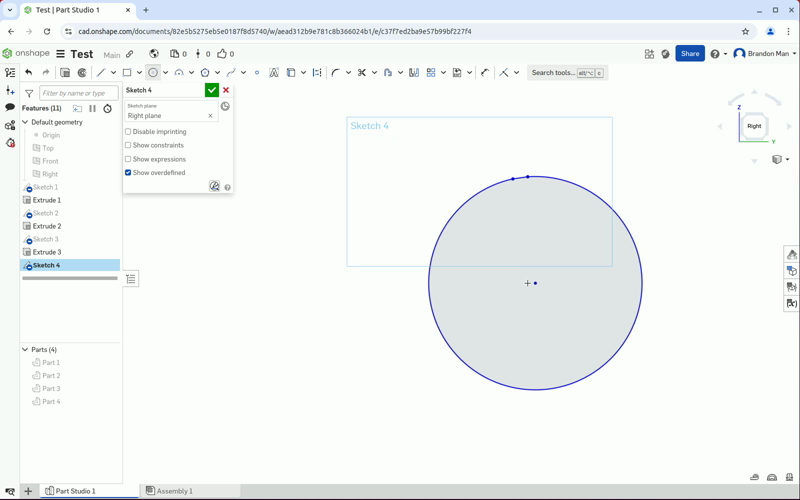
scroll(6)
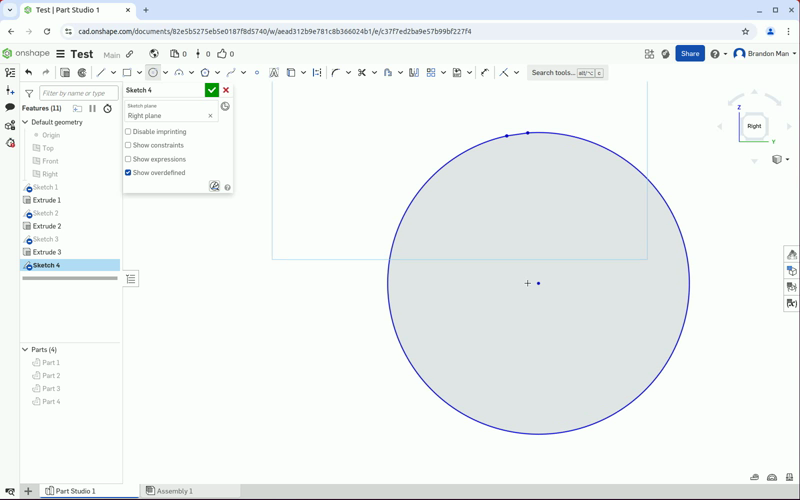
scroll(6)
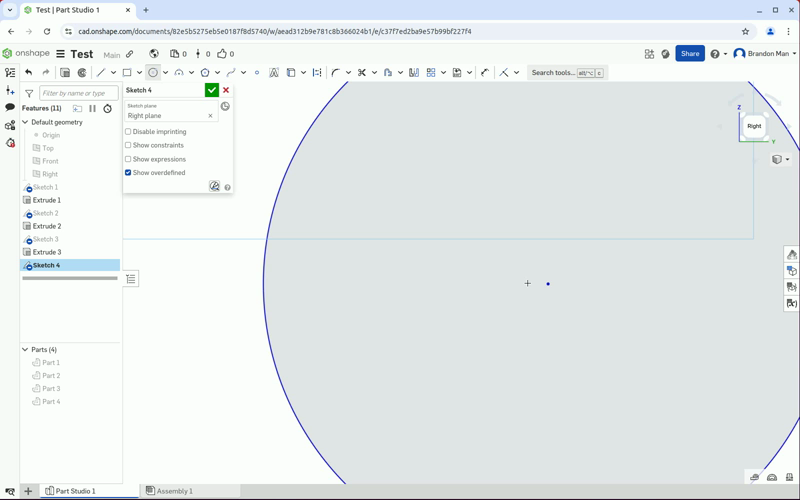
click(527, 282)
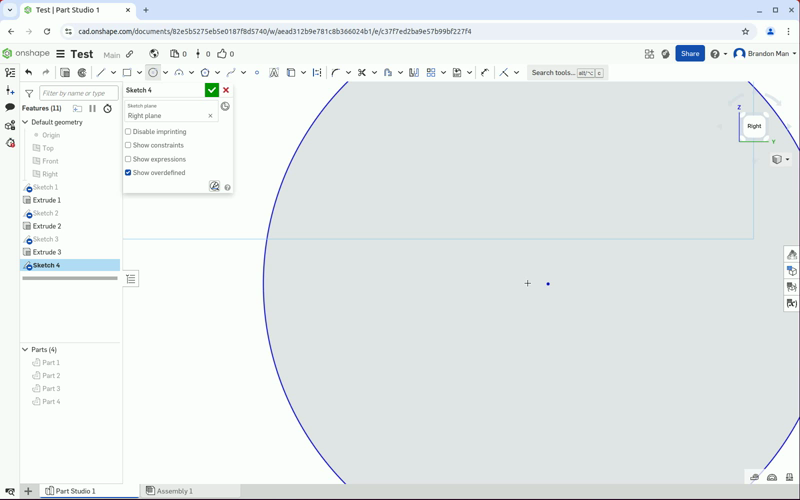
scroll(-6)
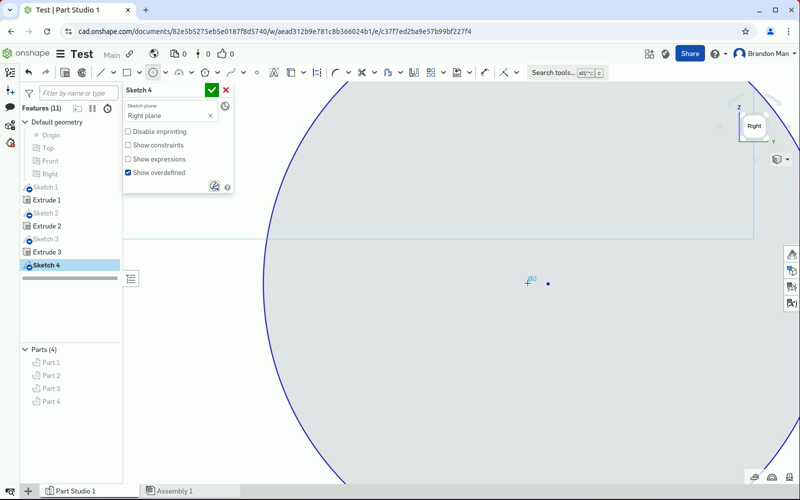
scroll(-6)
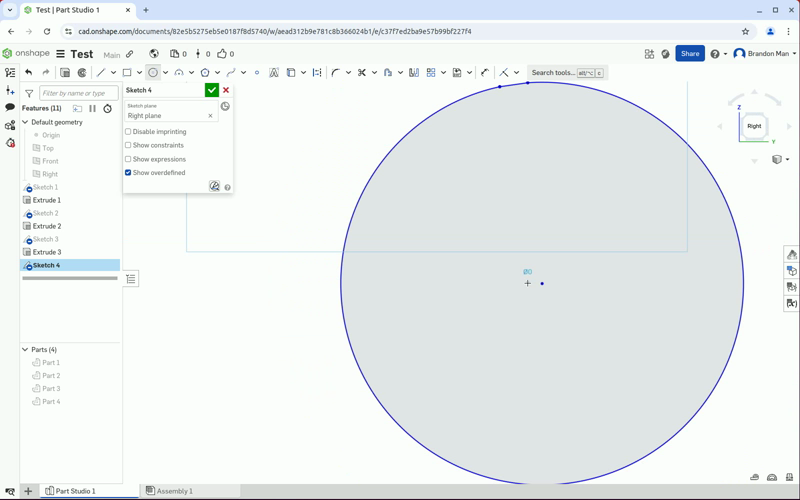
scroll(-6)
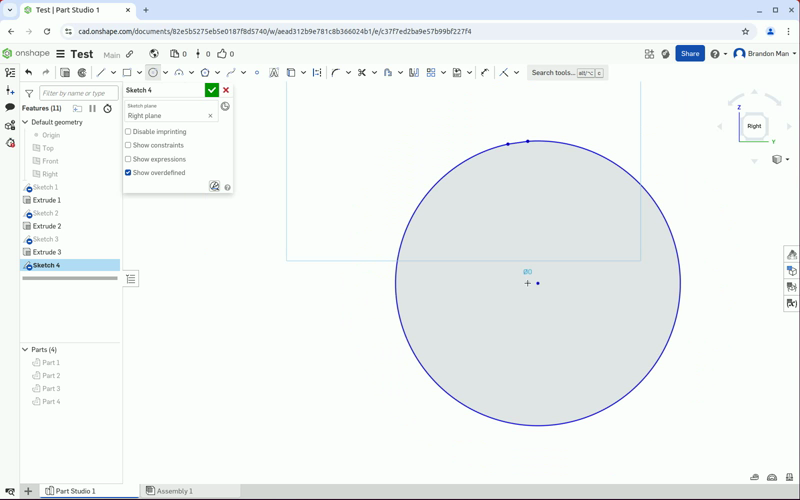
scroll(-6)
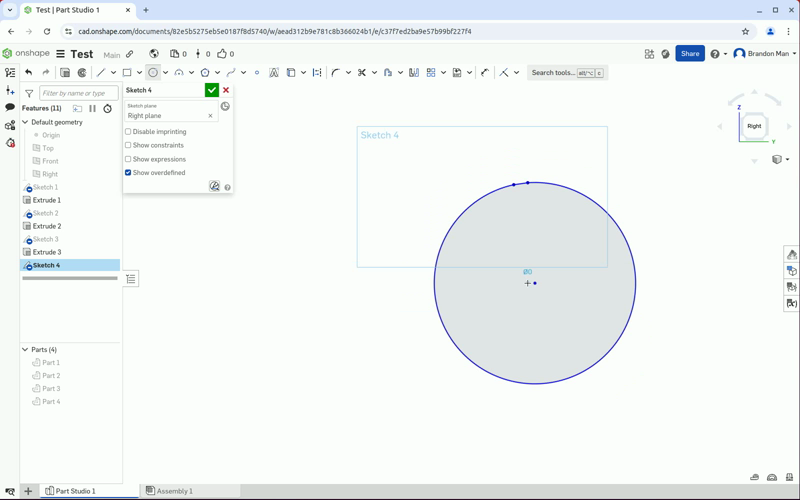
scroll(-6)
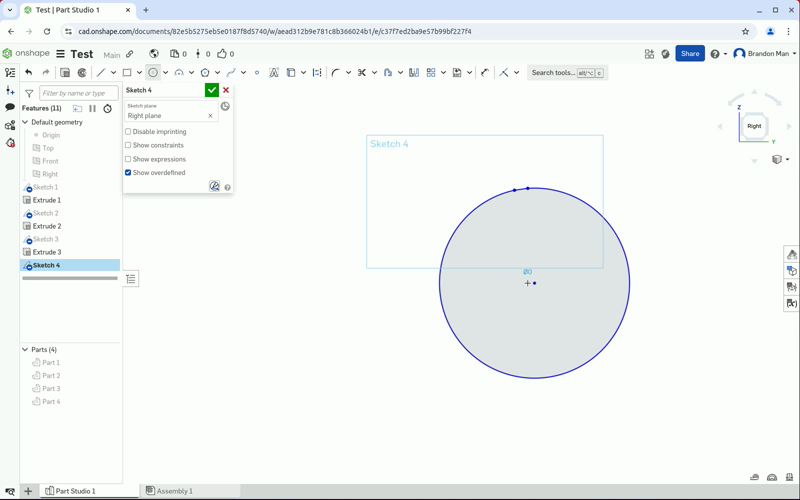
scroll(-6)
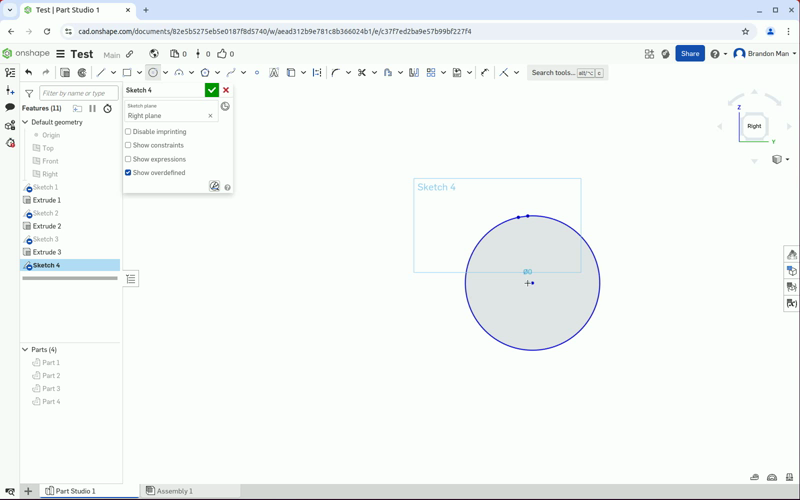
scroll(-6)
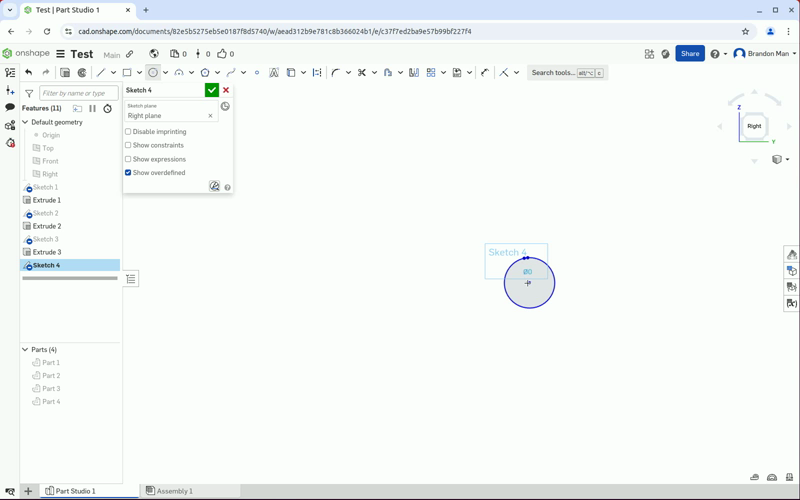
key_up(shift)
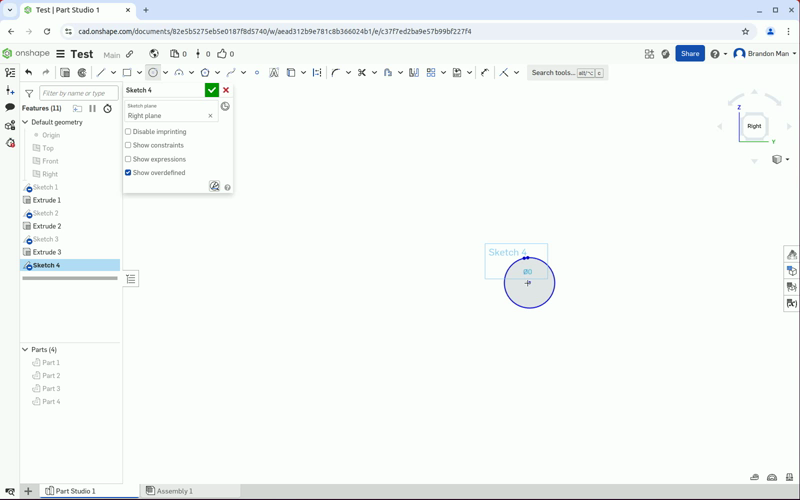
mouse_move(544, 282)
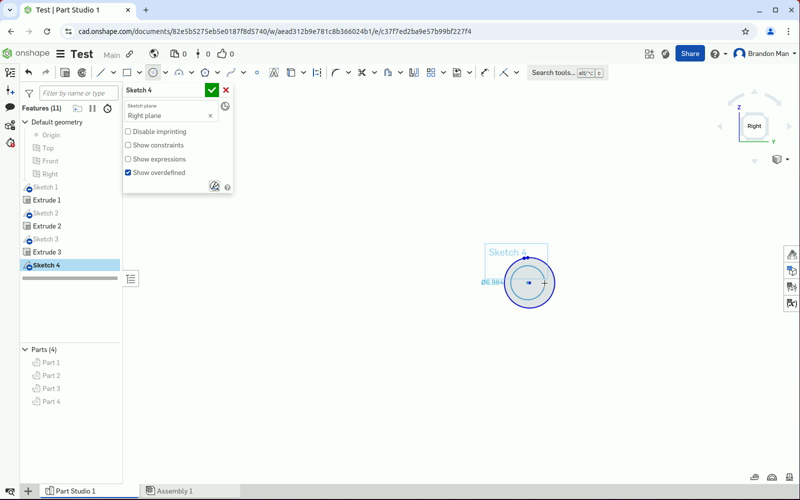
click(544, 282)
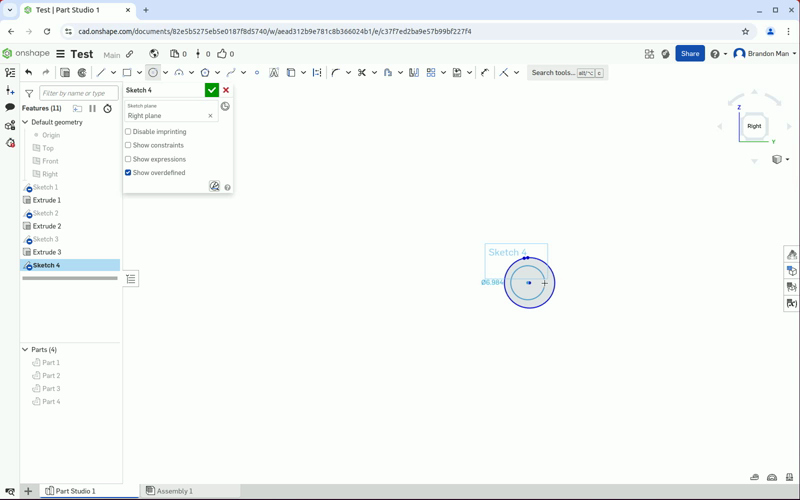
key(esc)
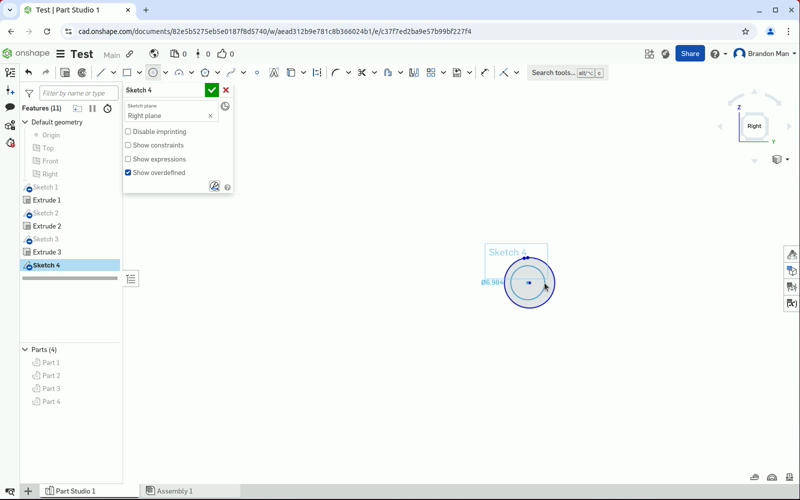
mouse_move(537, 263)
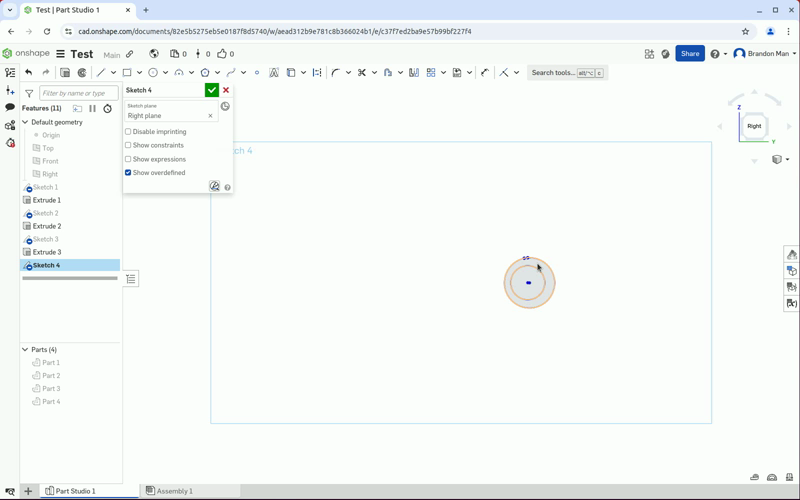
scroll(6)
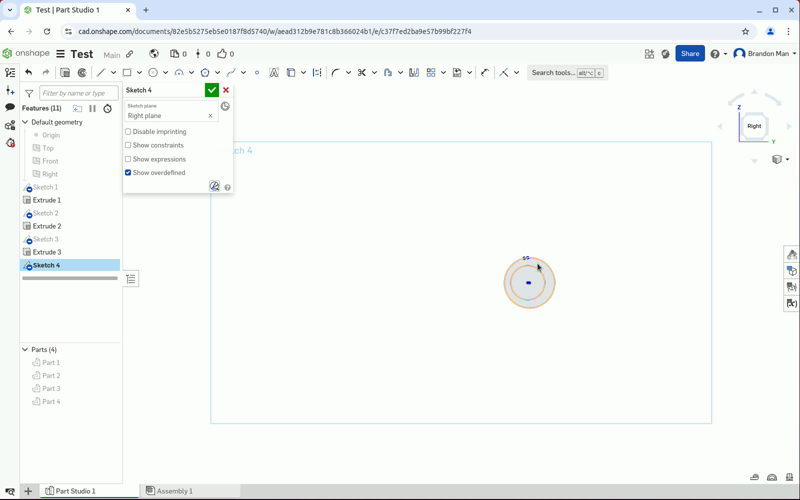
scroll(6)
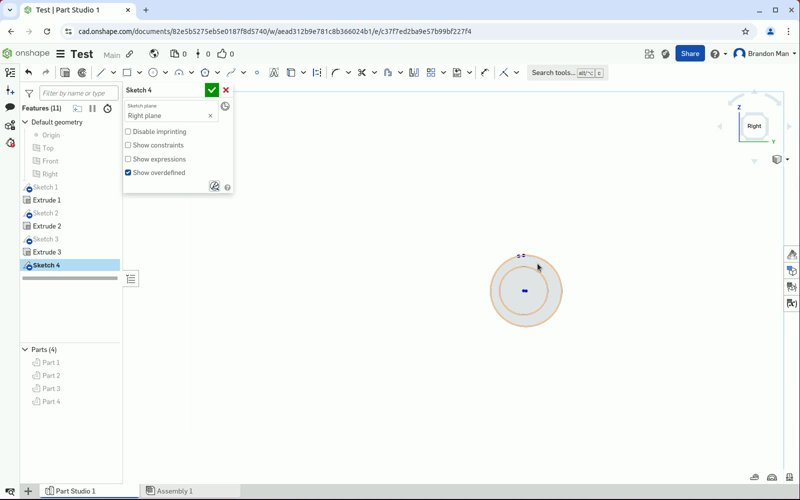
scroll(6)
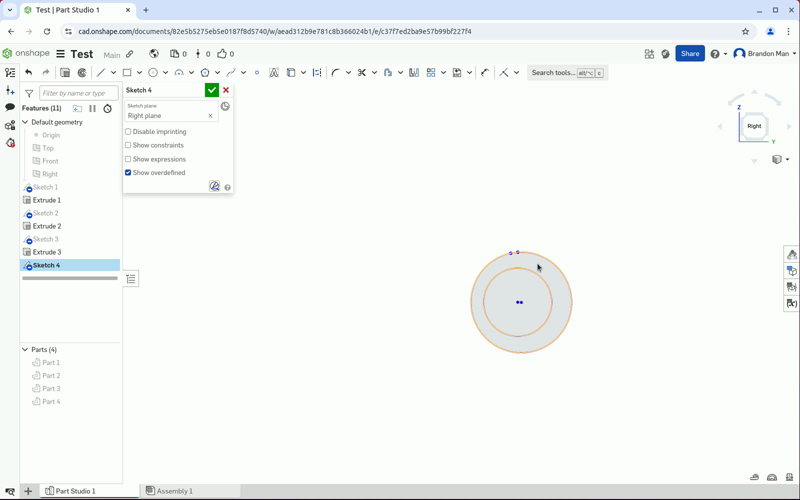
scroll(6)
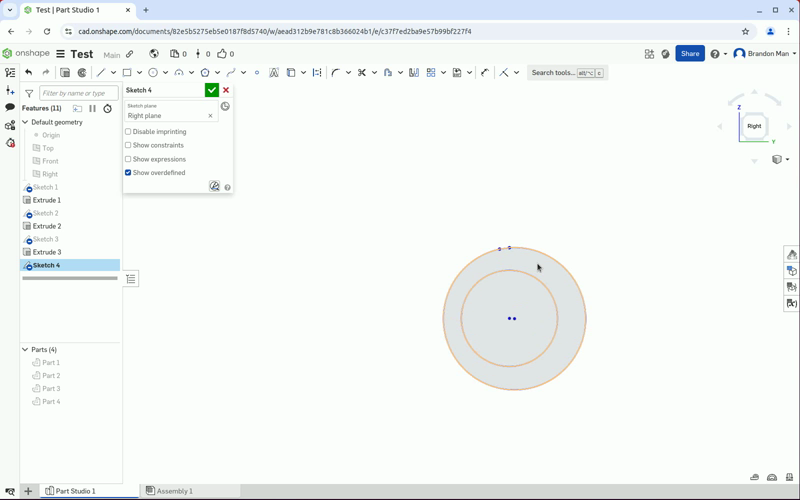
scroll(6)
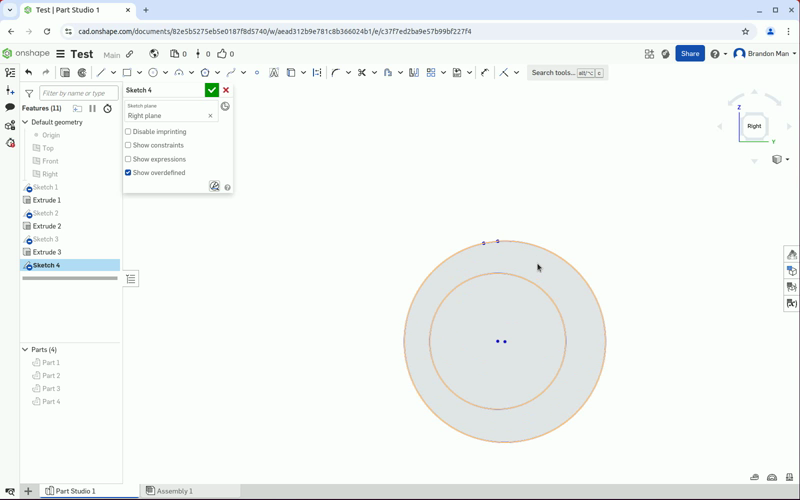
scroll(6)
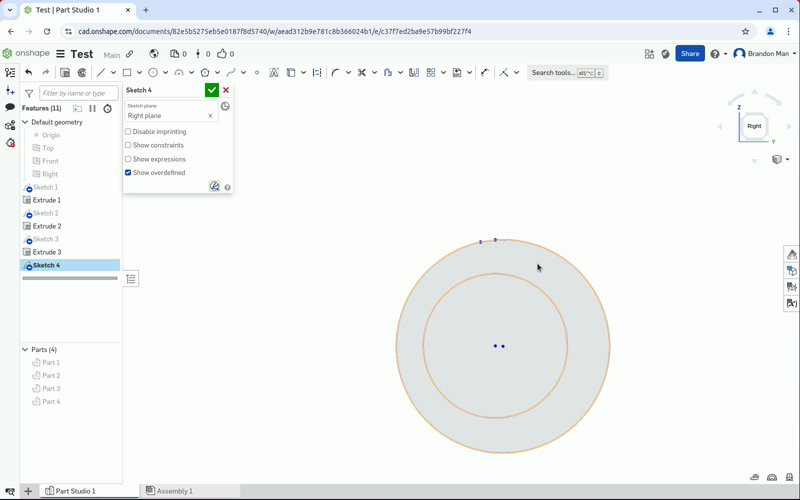
scroll(6)
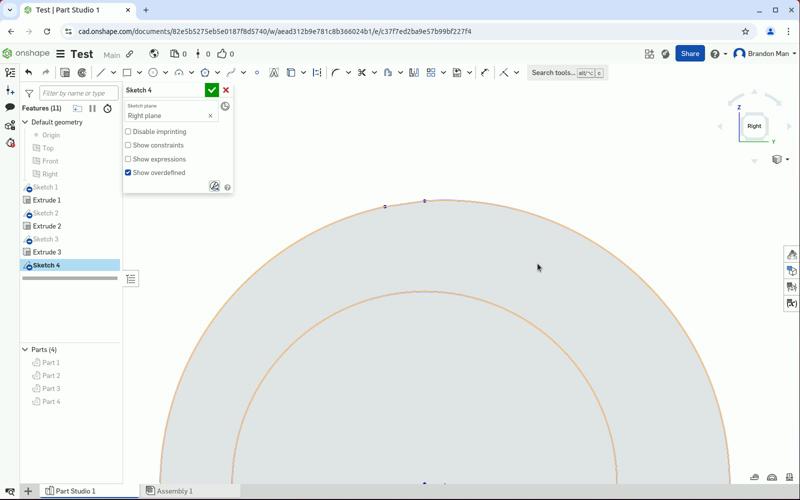
click(537, 263)
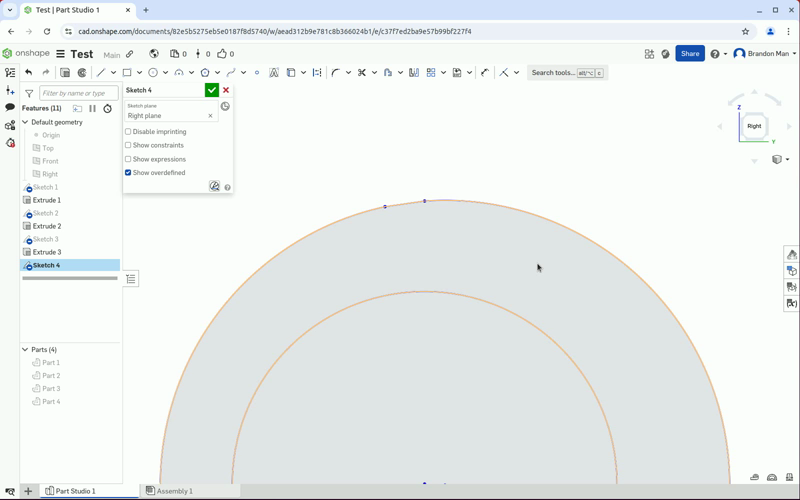
scroll(-6)
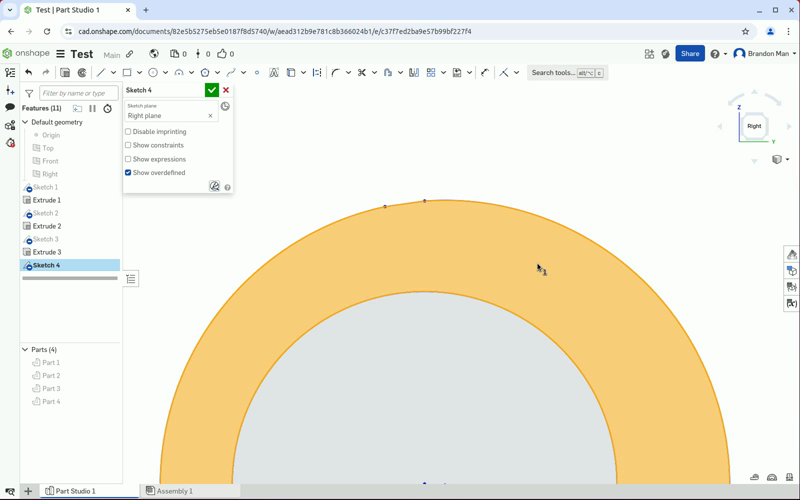
scroll(-6)
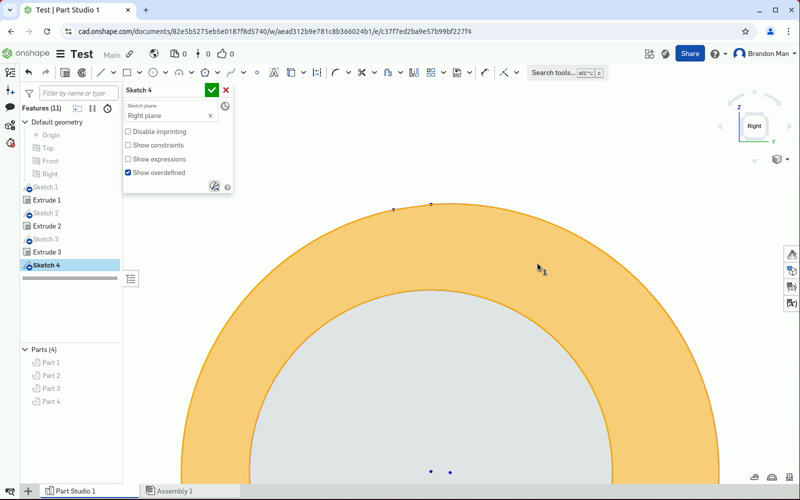
scroll(-6)
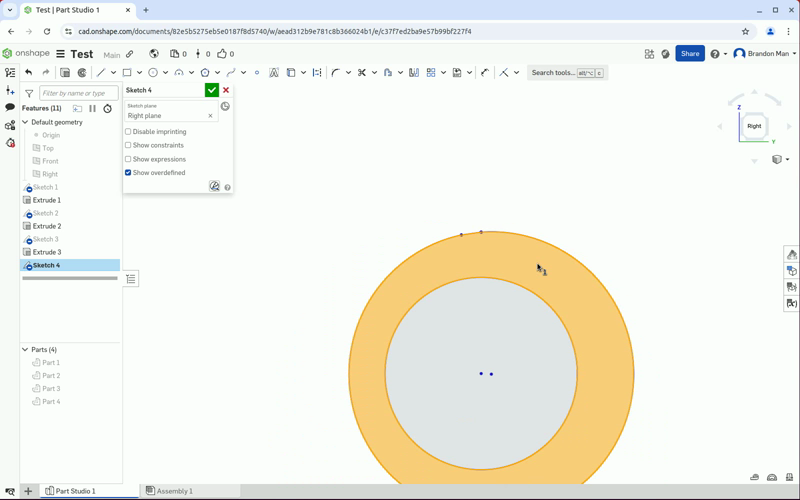
scroll(-6)
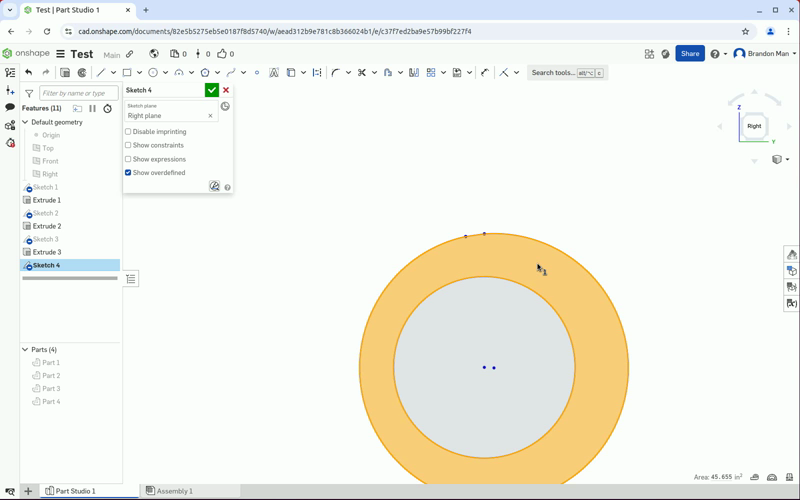
scroll(-6)
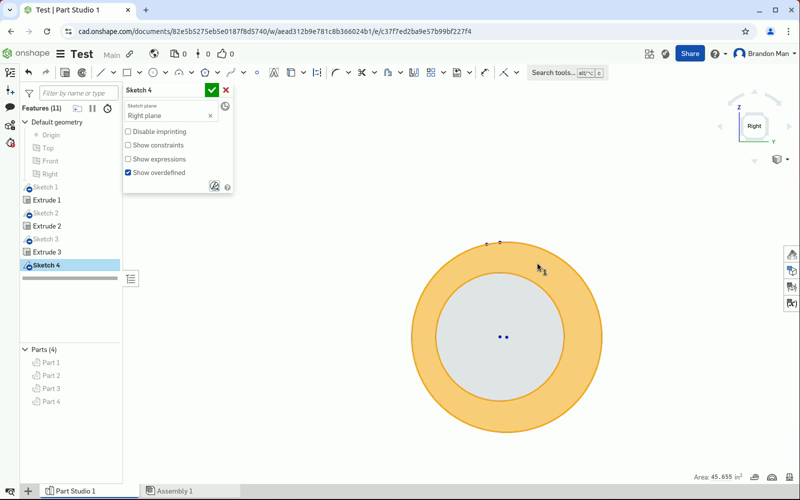
scroll(-6)
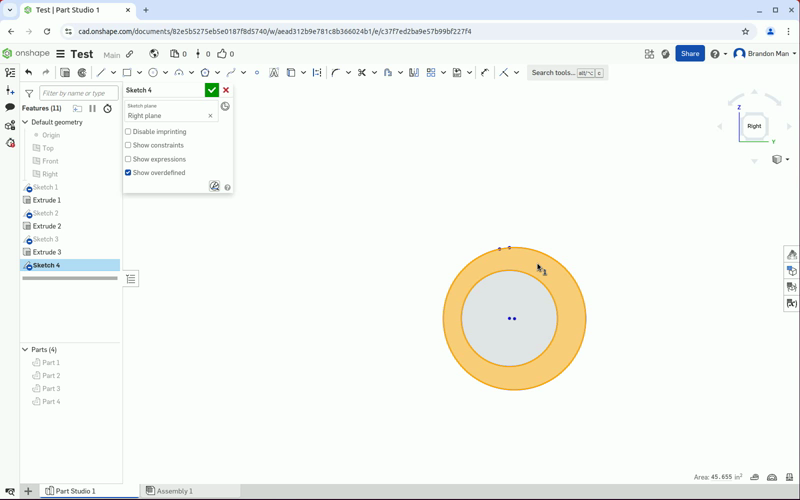
scroll(-6)
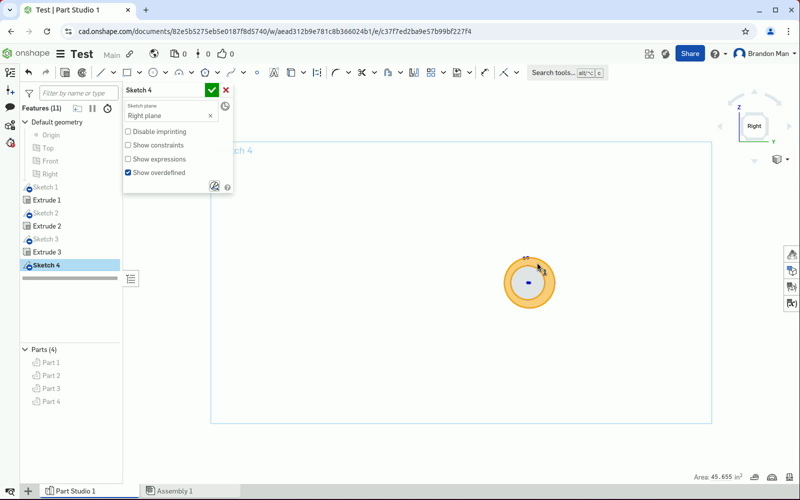
mouse_move(73, 352)
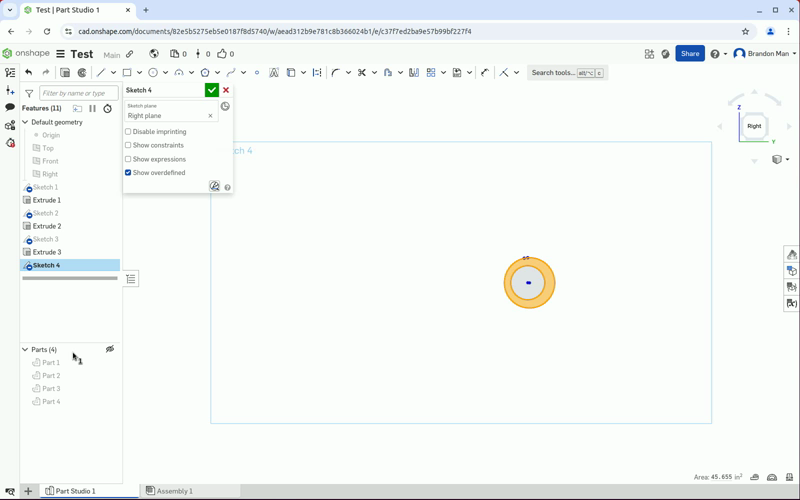
key(shift+y)
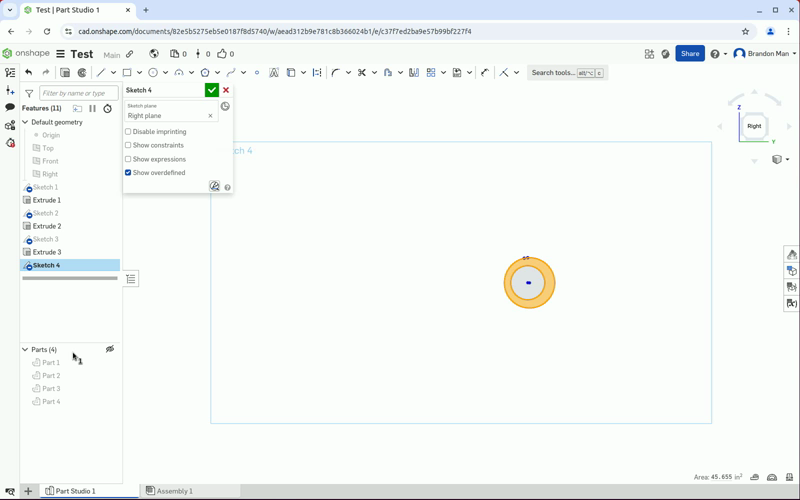
key(shift+e)
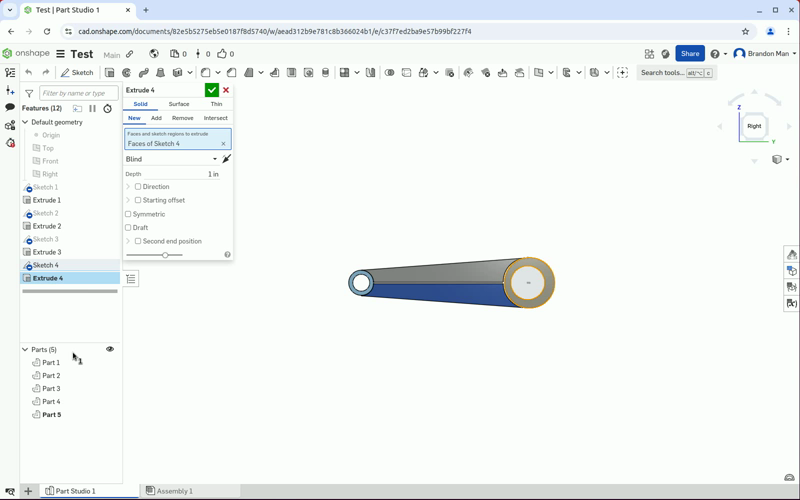
mouse_move(143, 106)
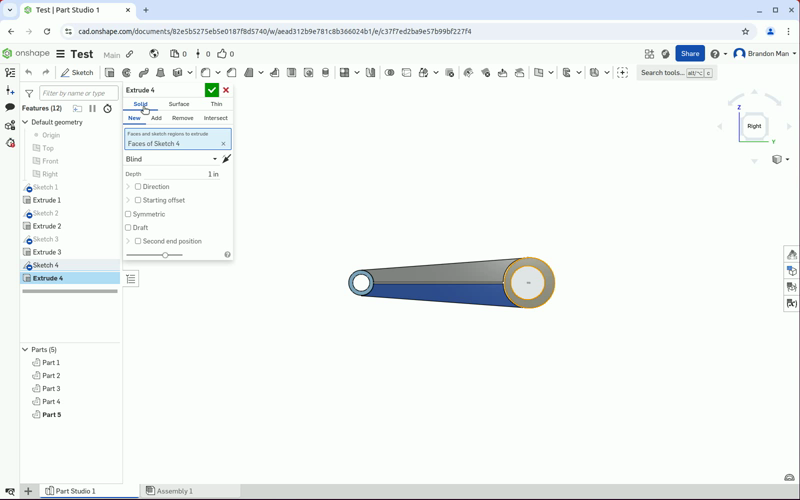
click(143, 106)
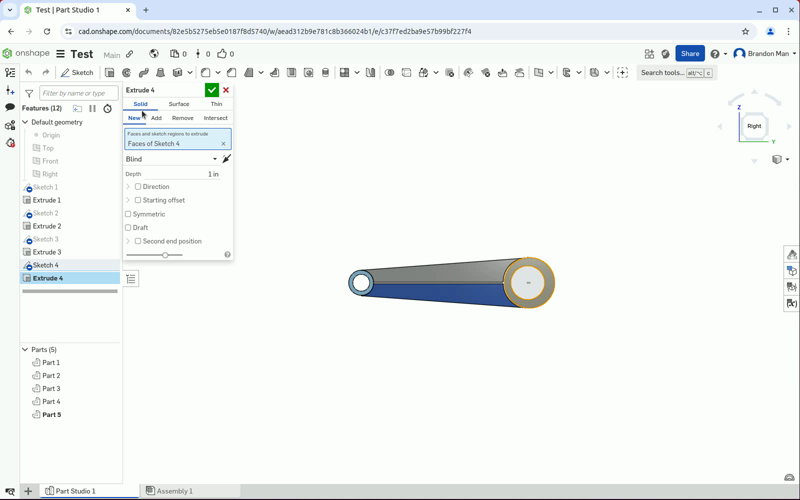
mouse_move(137, 120)
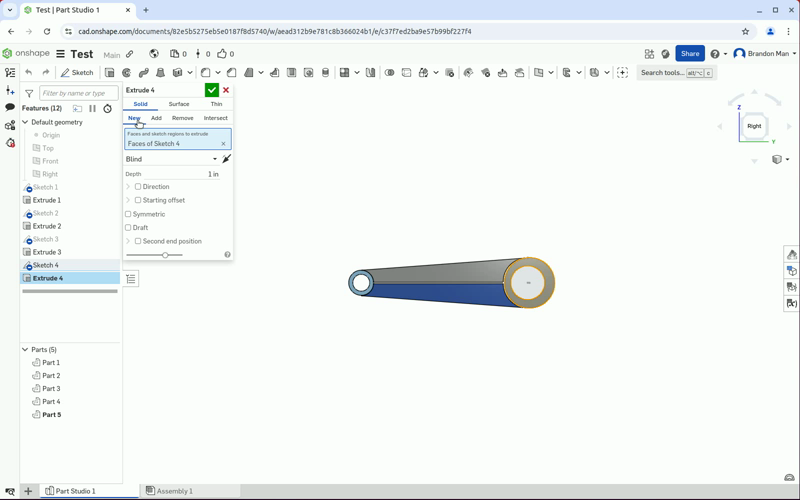
click(137, 120)
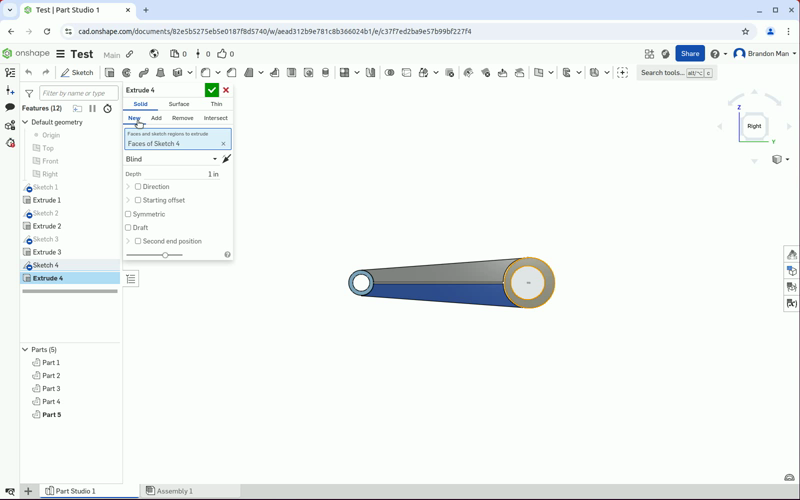
key(tab, 4)
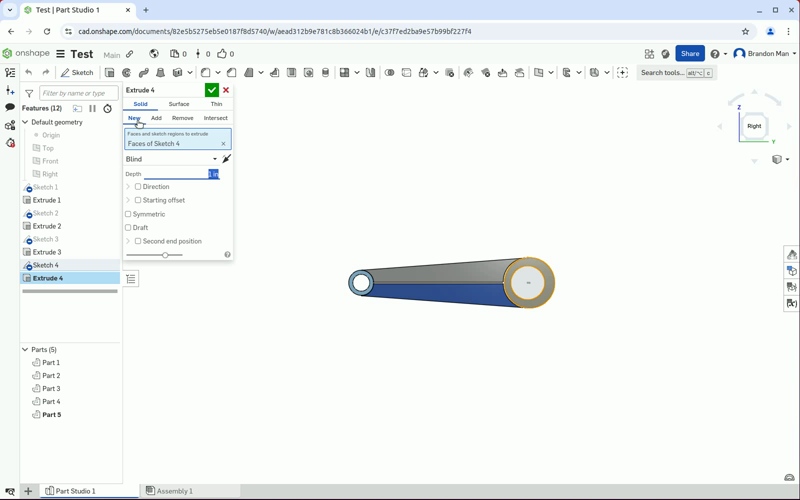
text(3.37)
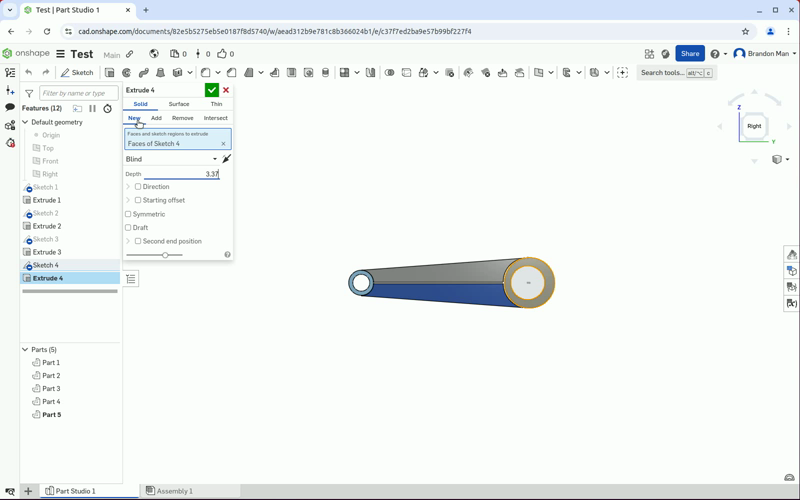
key(tab, 3)
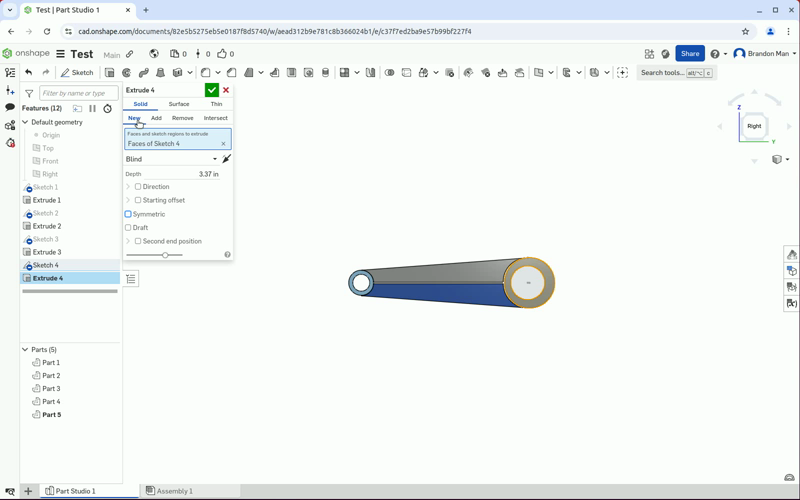
key(space)
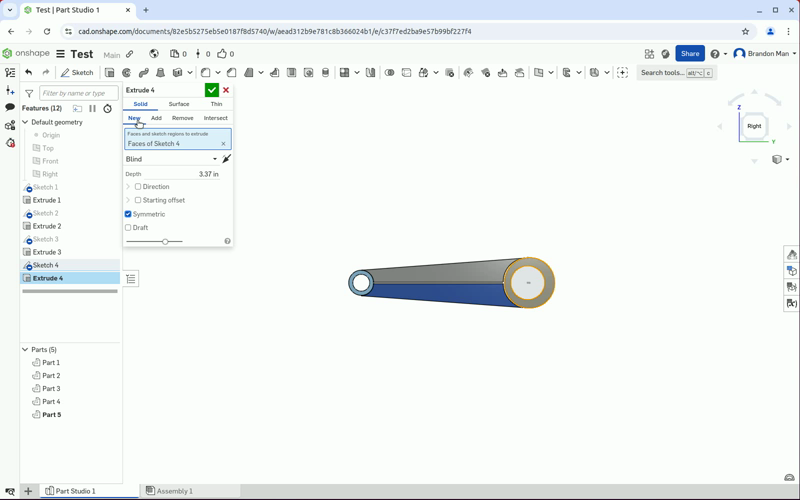
key(enter)
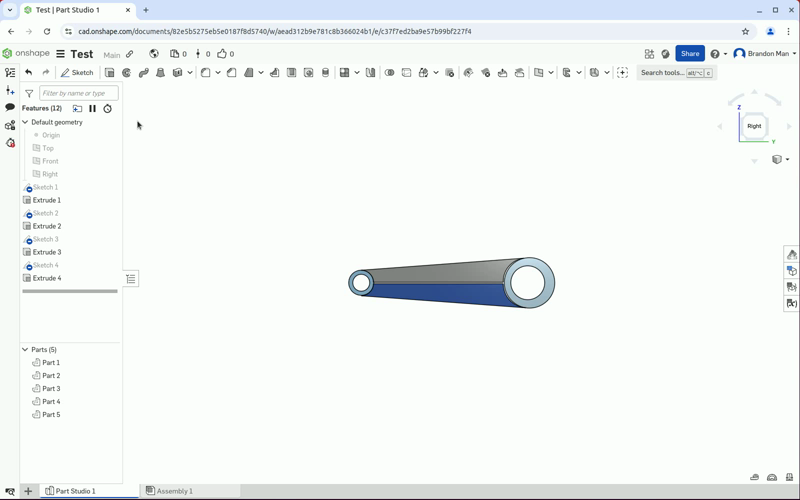
key(shift+h)
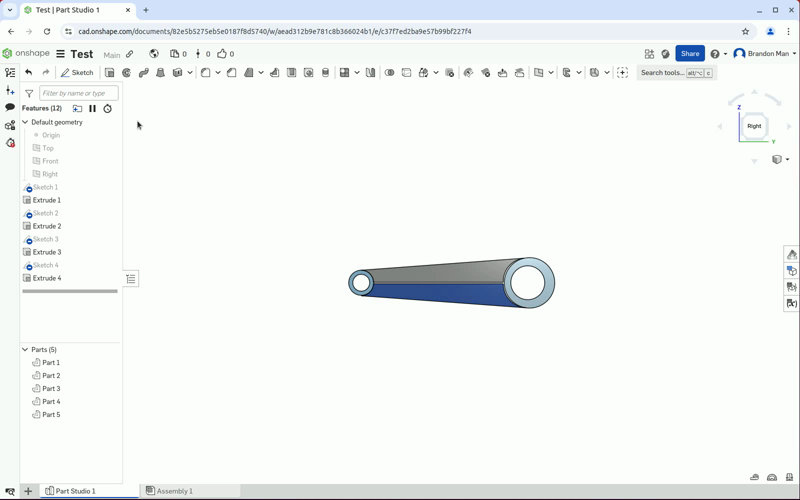
key(shift+h)
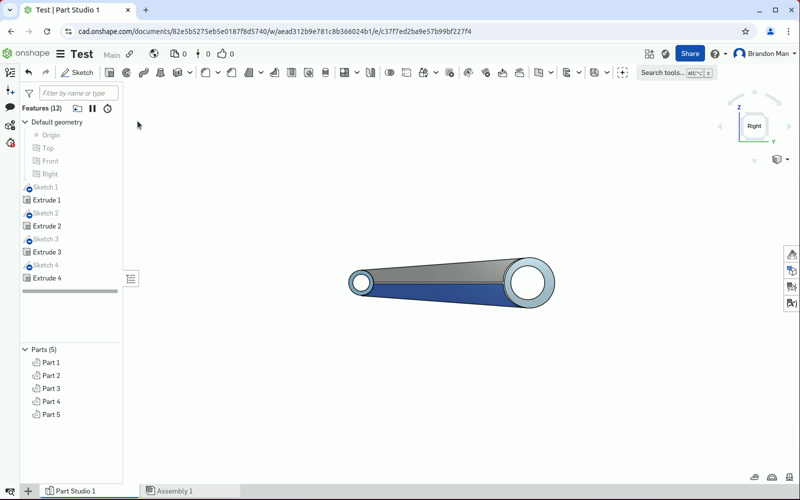
key(shift+7)
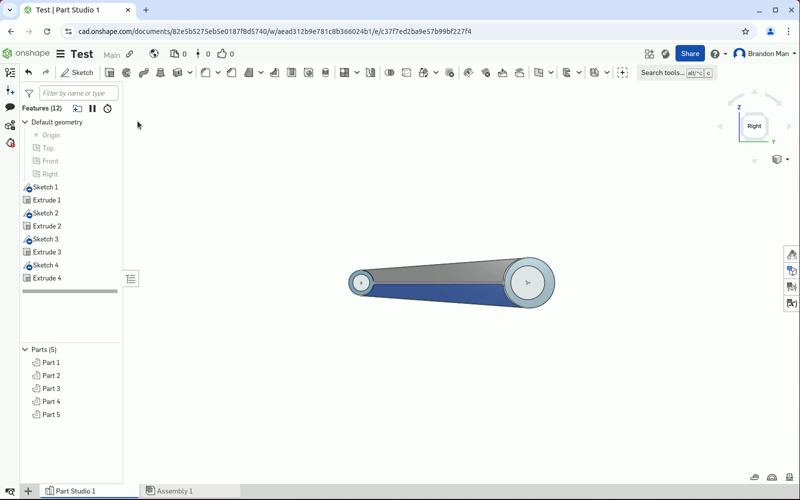
key(right, 2)
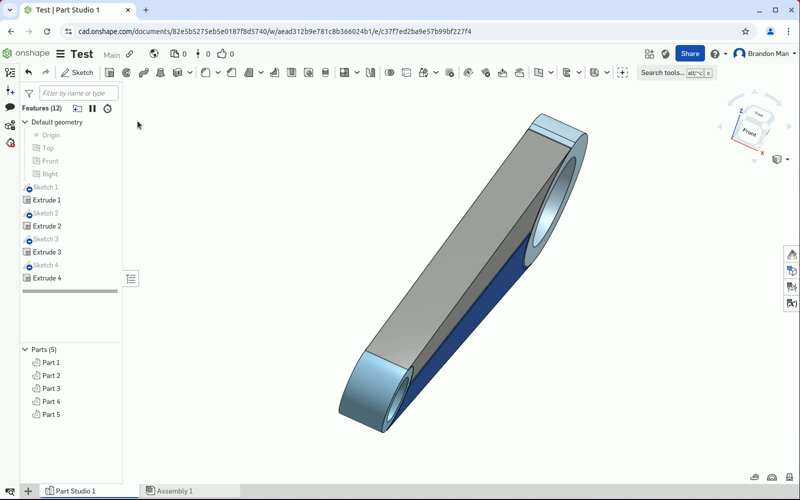
key(down, 2)
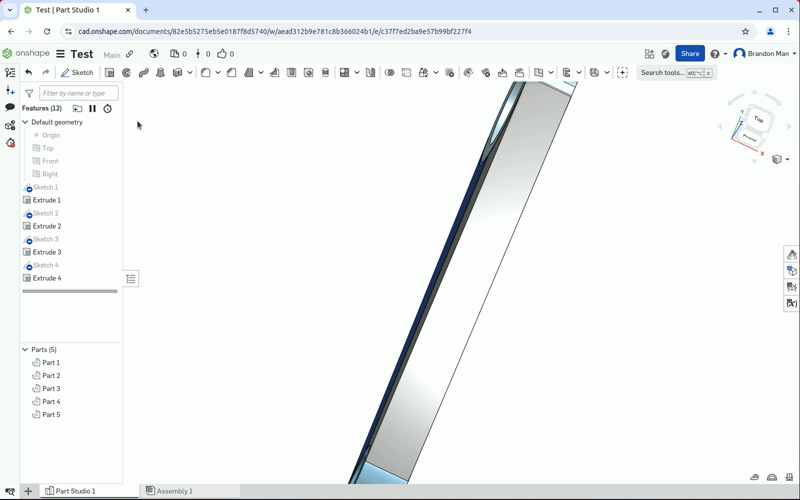
key(up, 2)
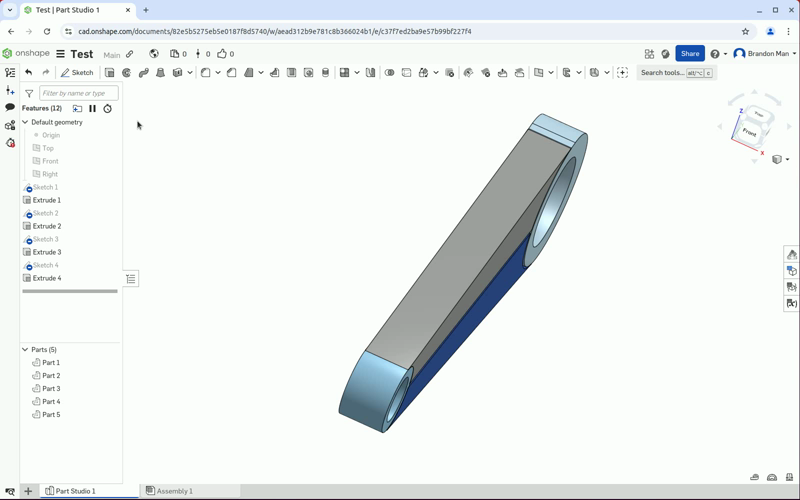
key(left, 2)
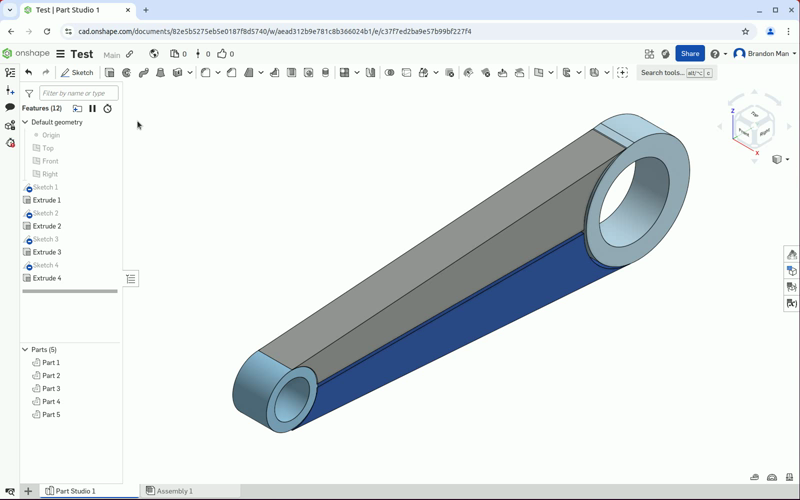
mouse_move(73, 189)
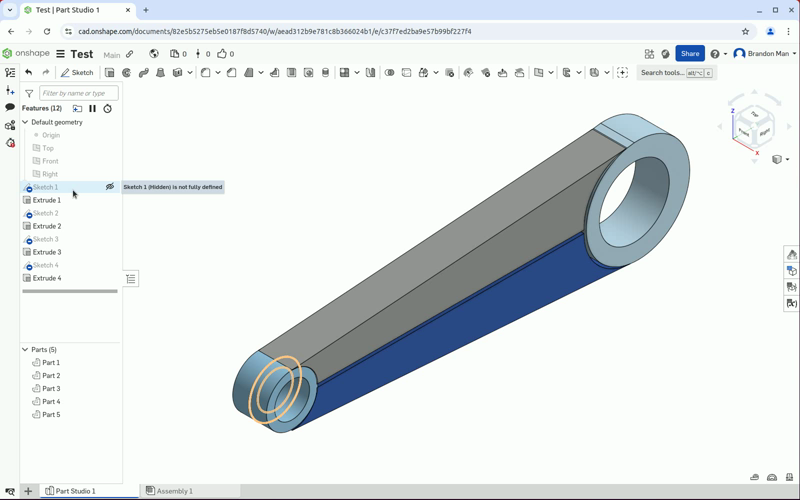
click(73, 189)